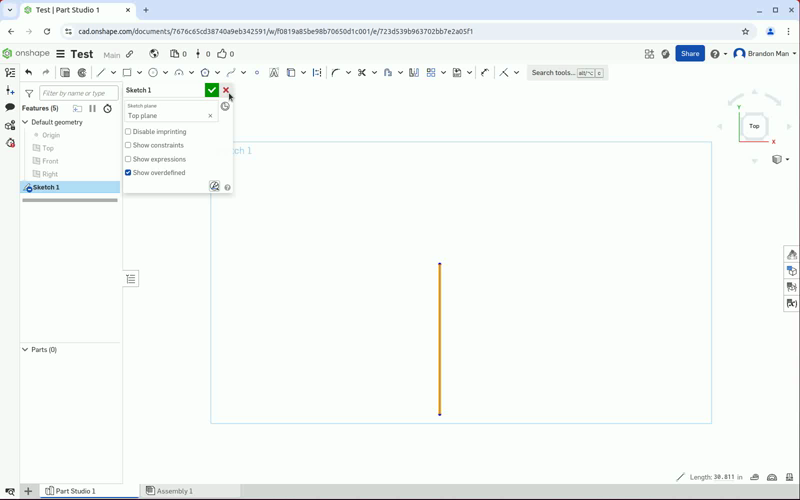
key(shift+h)
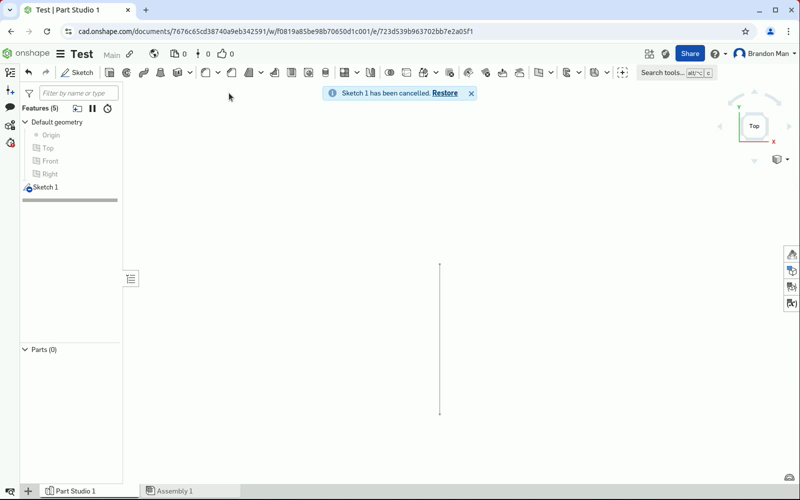
mouse_move(73, 352)
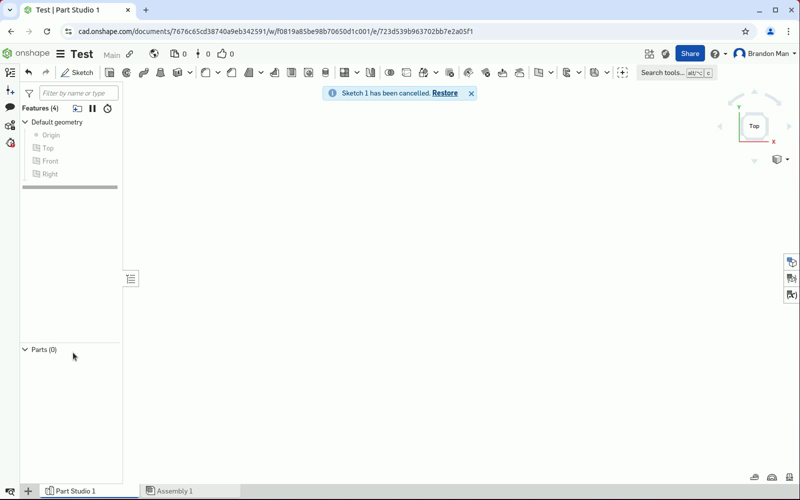
key(y)
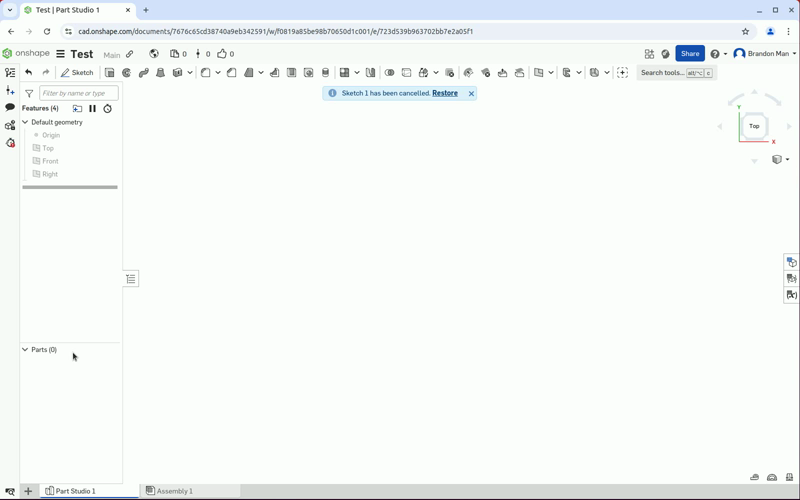
key(shift+p)
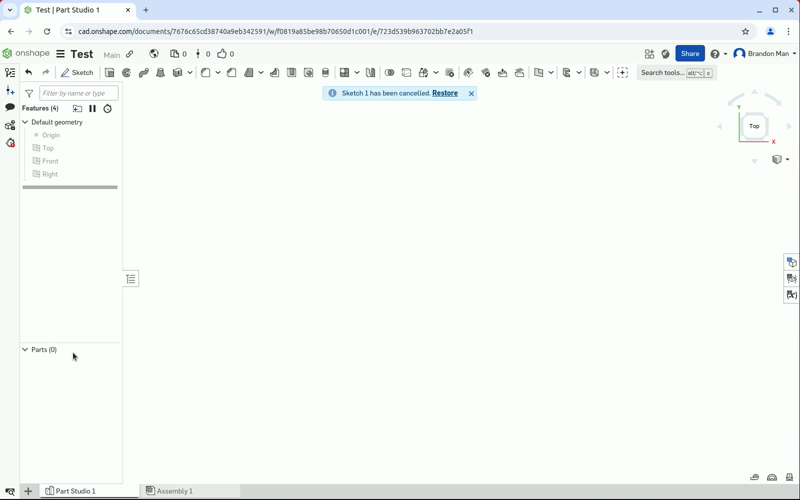
key(space)
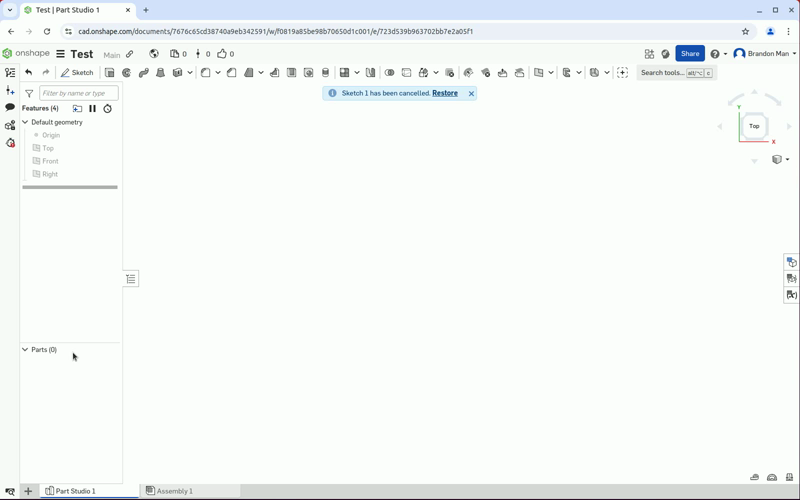
key_down(shift)
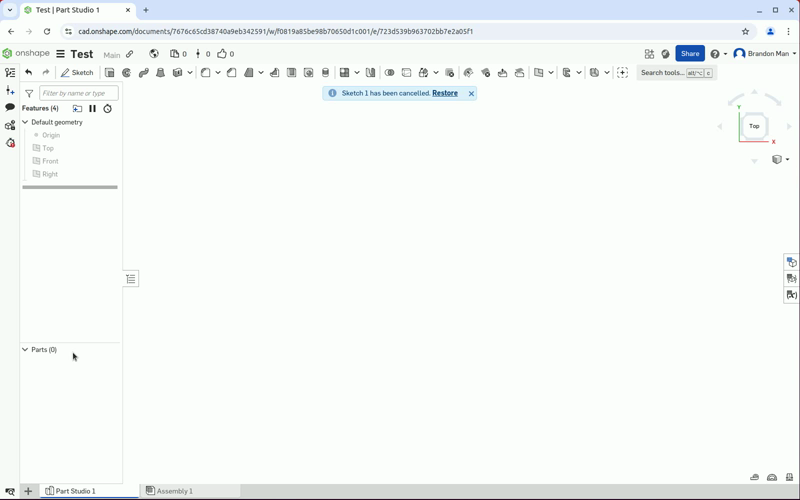
key(up)
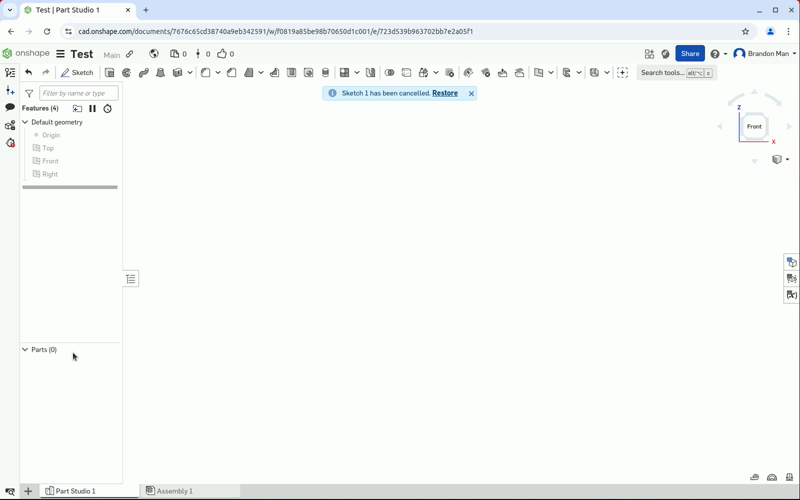
key_up(shift)
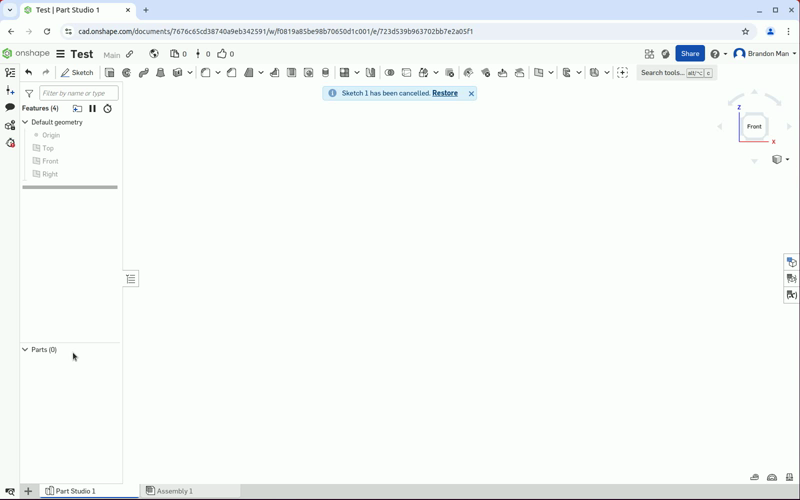
mouse_move(73, 352)
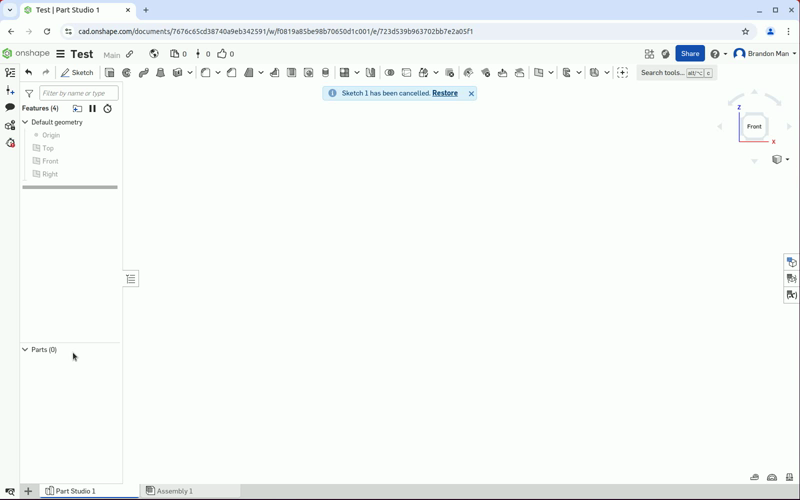
key(shift+y)
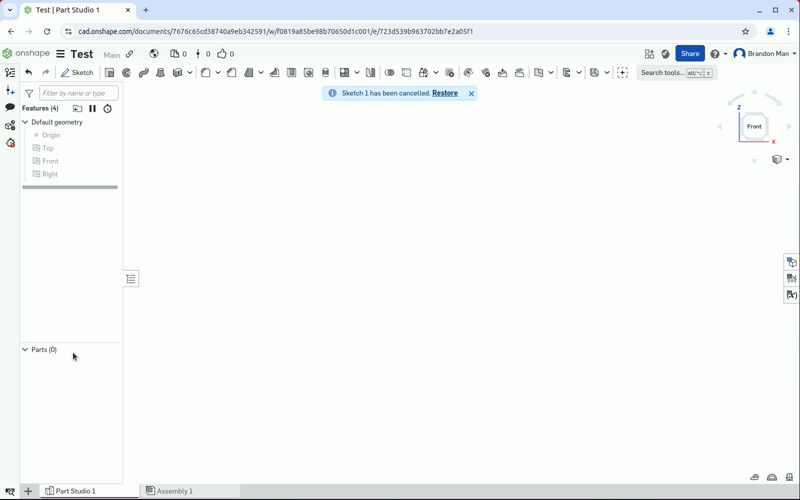
key(shift+s)
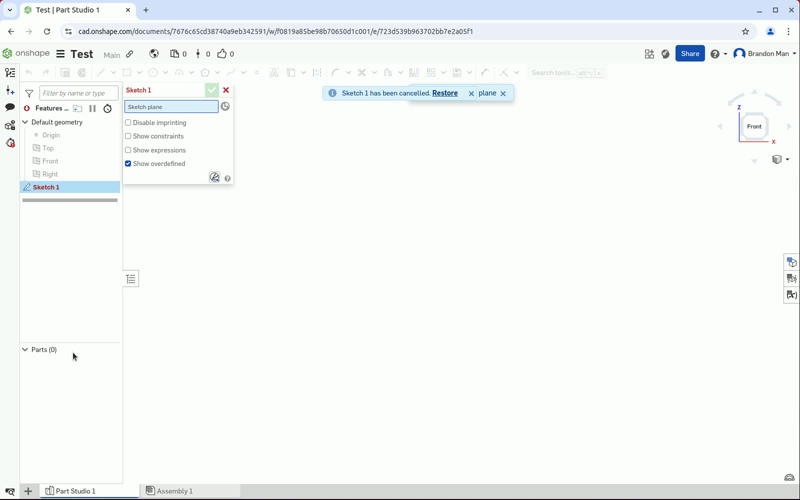
mouse_move(73, 163)
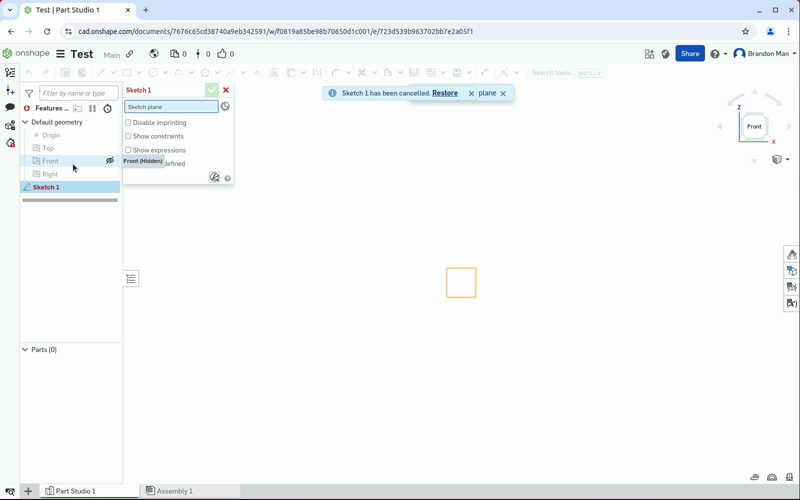
click(73, 163)
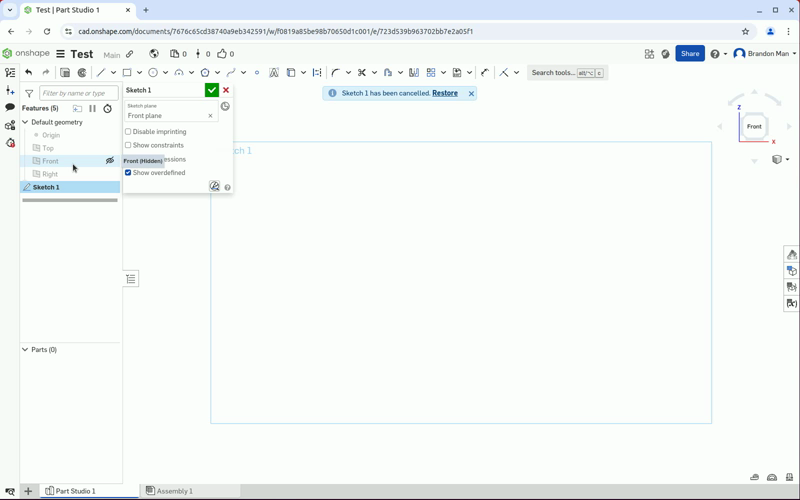
mouse_move(73, 352)
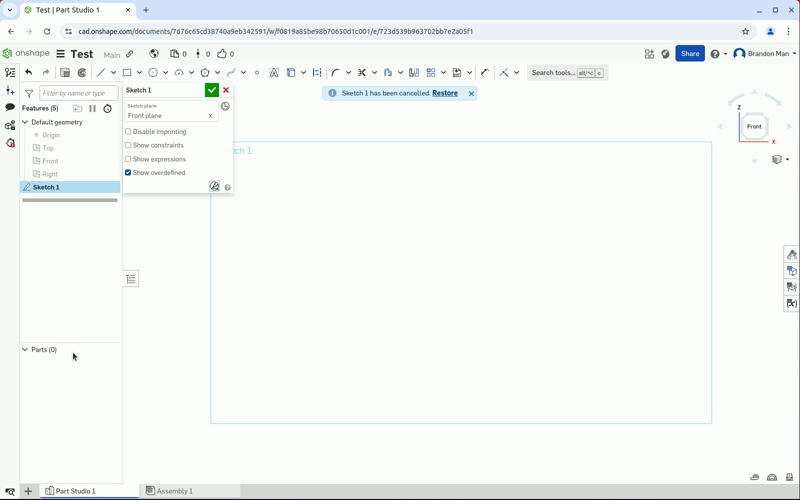
key(y)
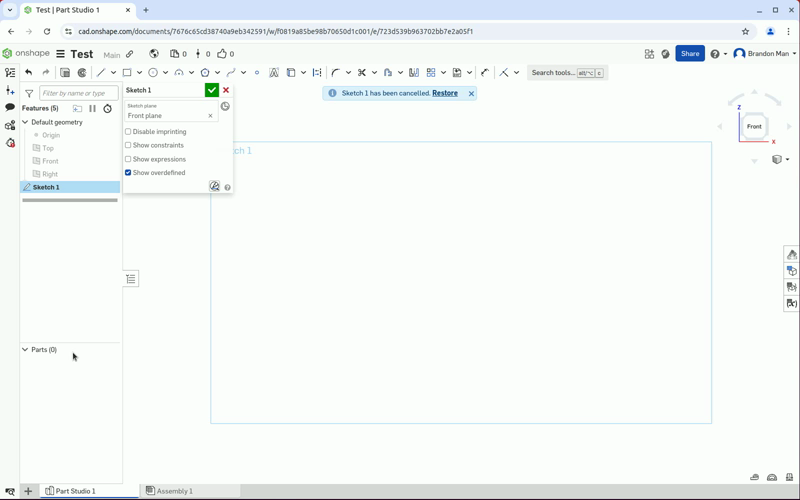
key(l)
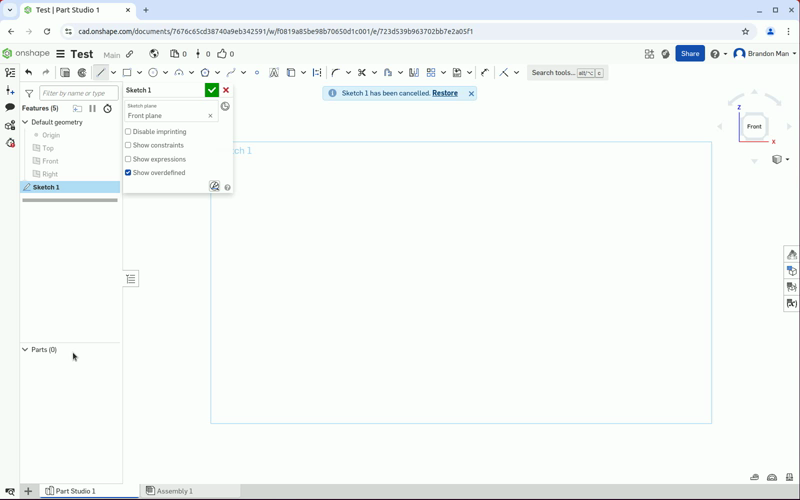
key_down(shift)
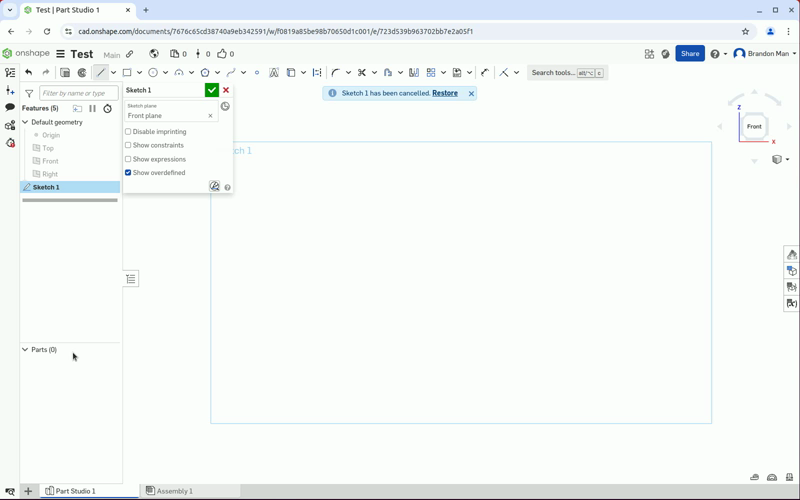
mouse_move(460, 367)
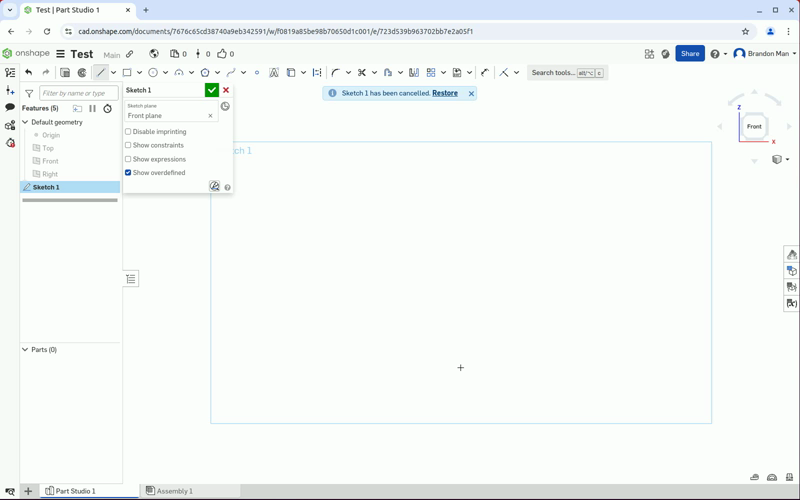
click(460, 367)
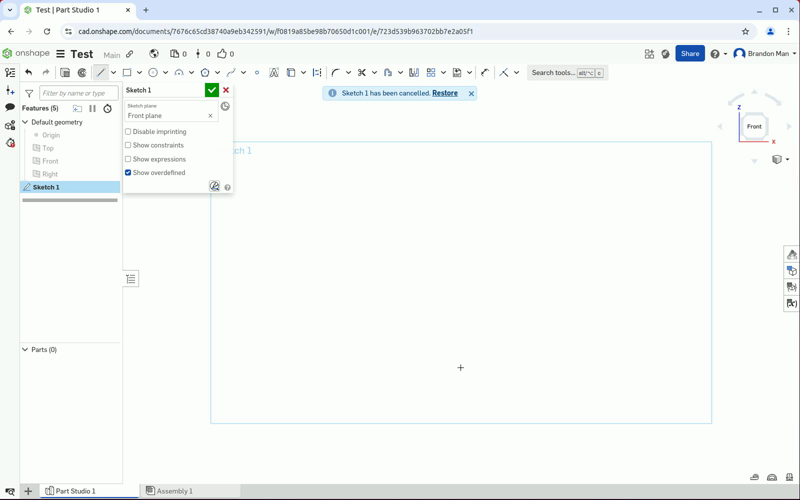
key_up(shift)
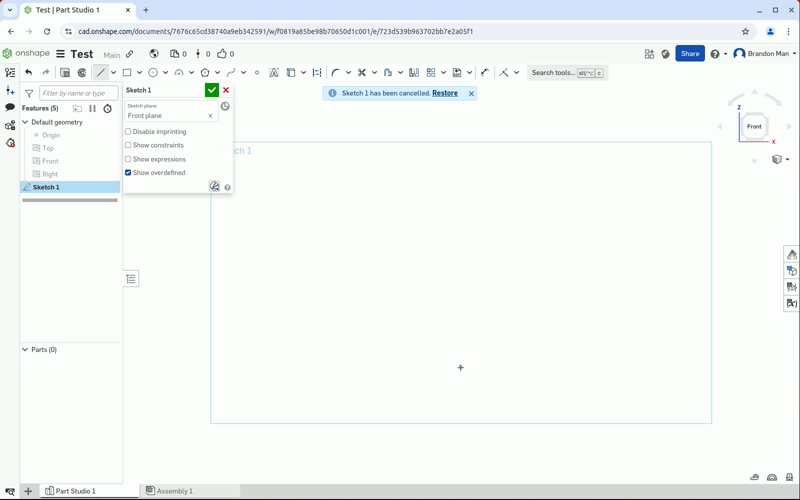
key_down(shift)
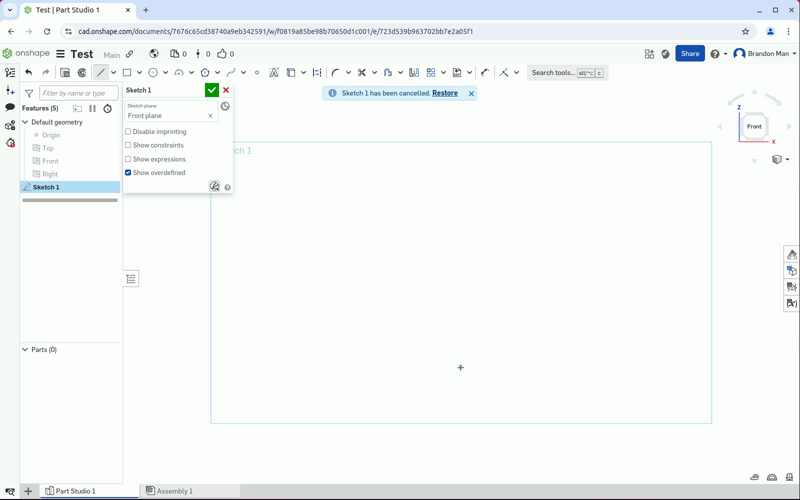
mouse_move(534, 367)
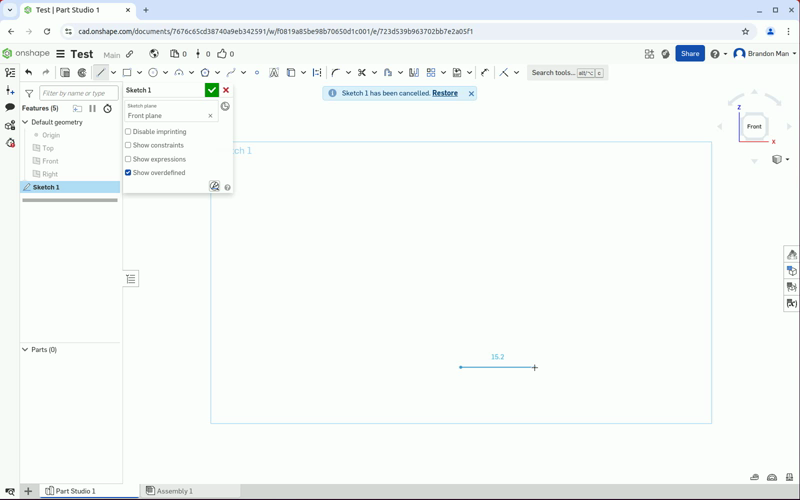
click(534, 367)
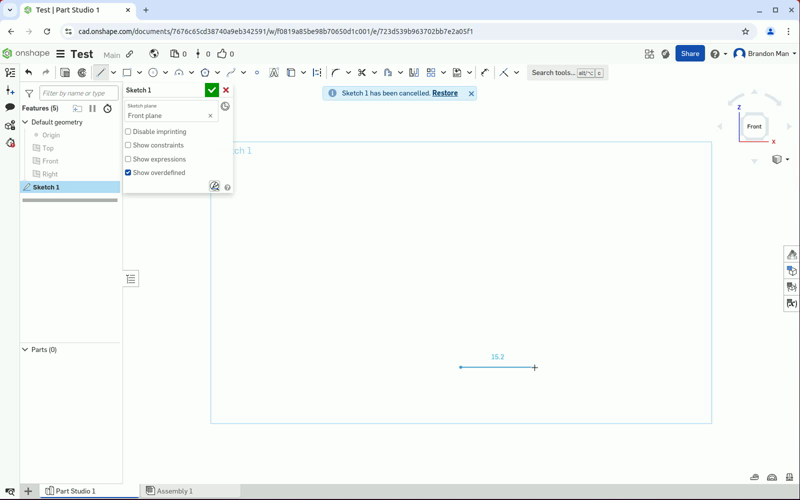
key_up(shift)
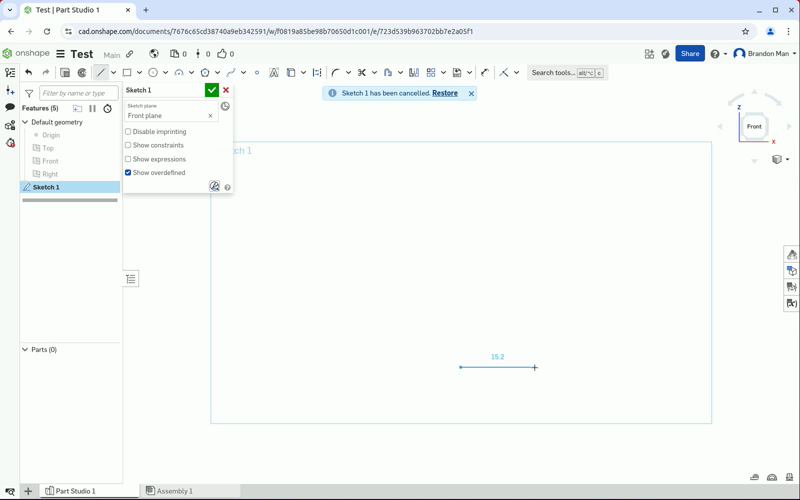
key_down(shift)
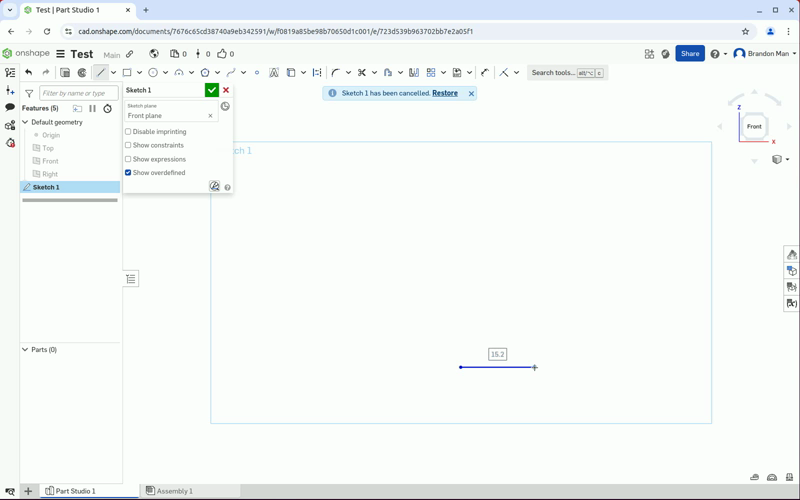
mouse_move(564, 367)
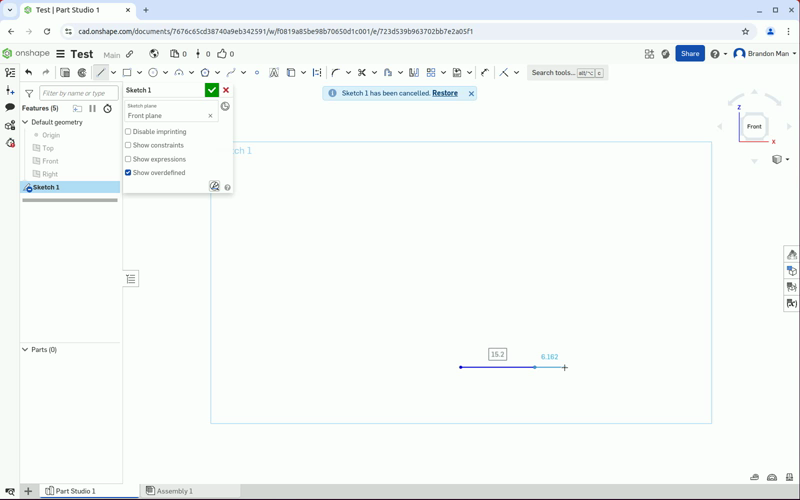
mouse_move(534, 328)
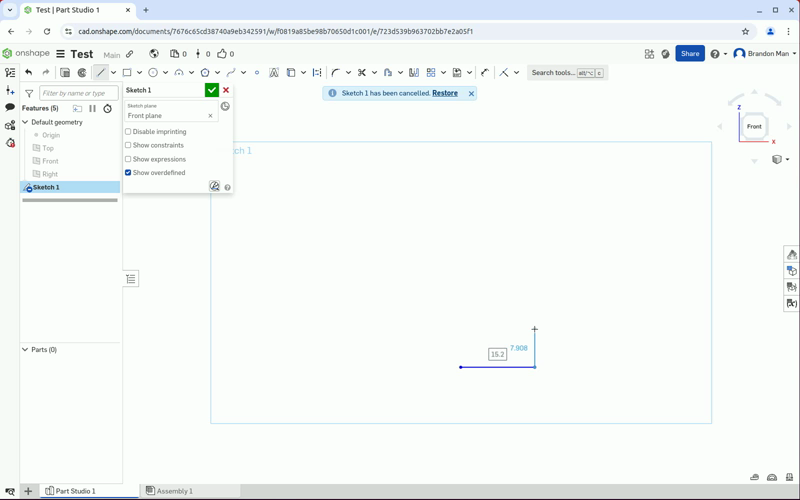
click(534, 328)
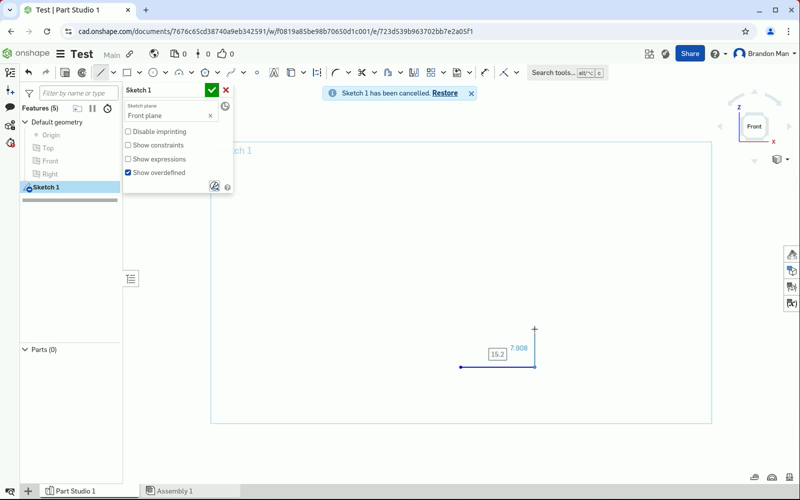
key_up(shift)
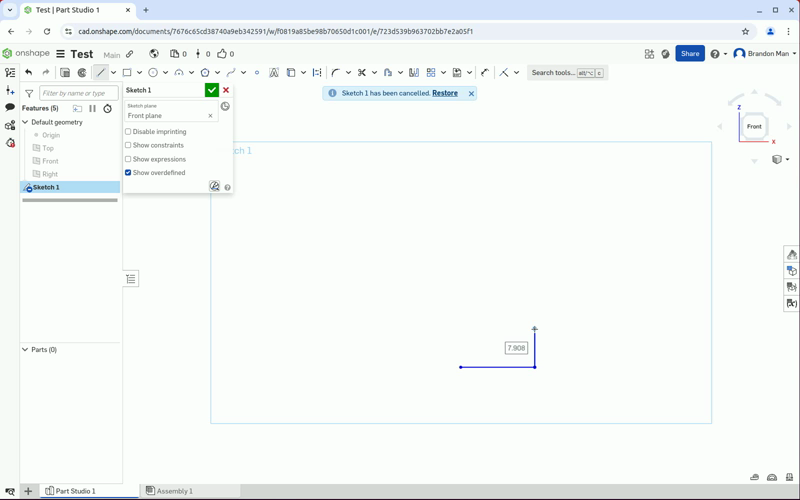
key_down(shift)
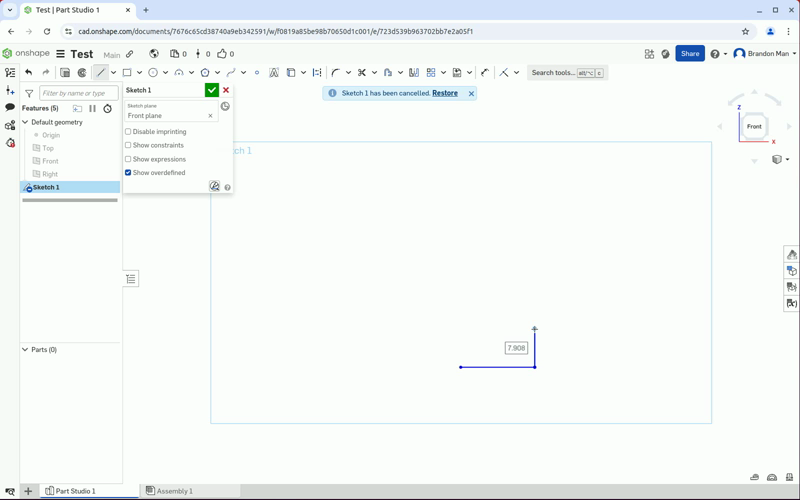
mouse_move(460, 282)
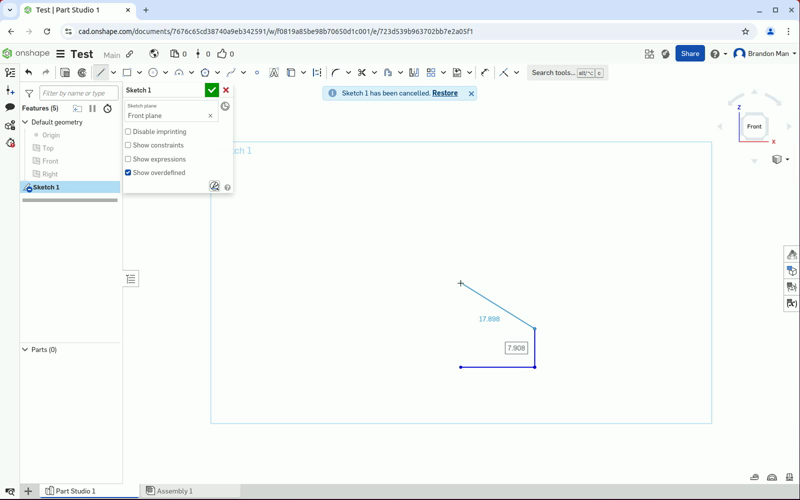
click(460, 282)
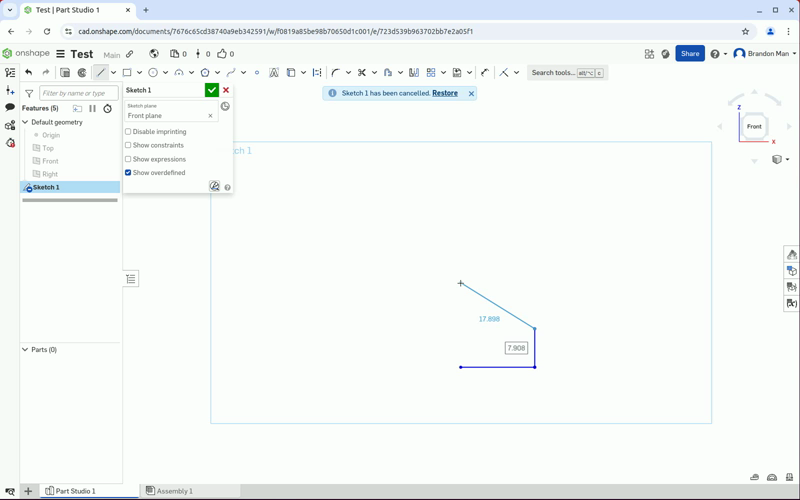
key_up(shift)
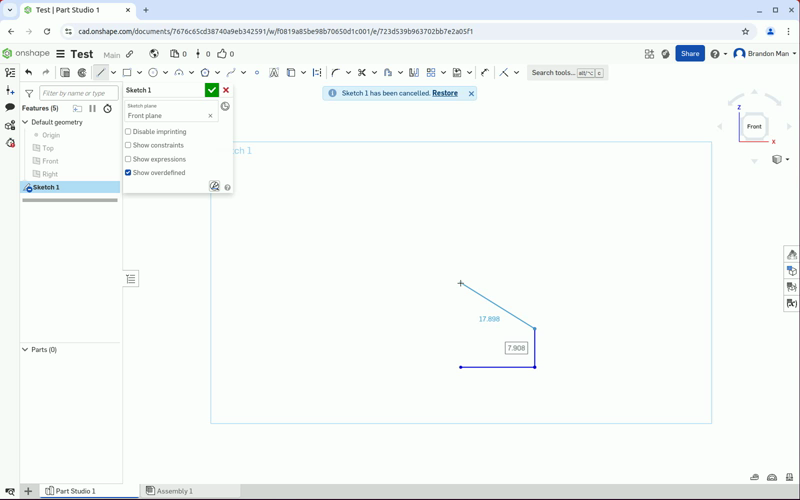
key_down(shift)
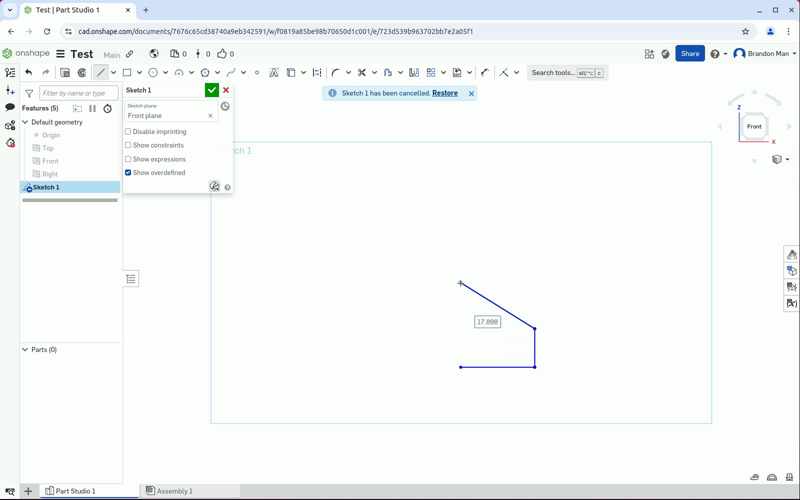
mouse_move(460, 367)
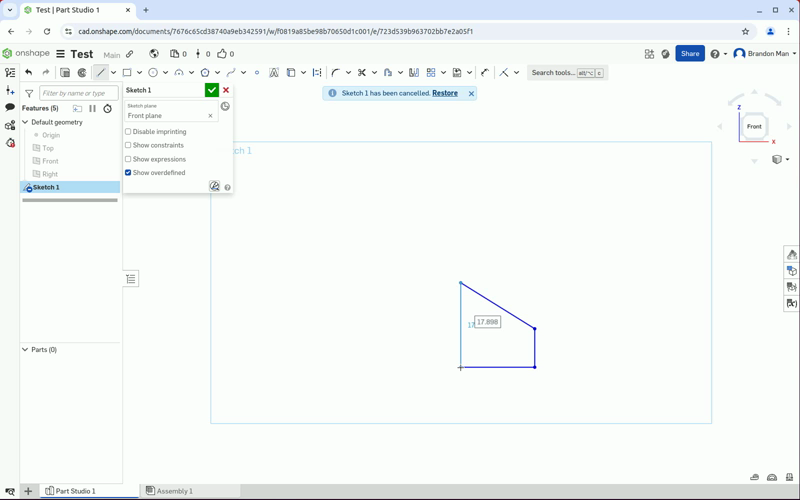
key_up(shift)
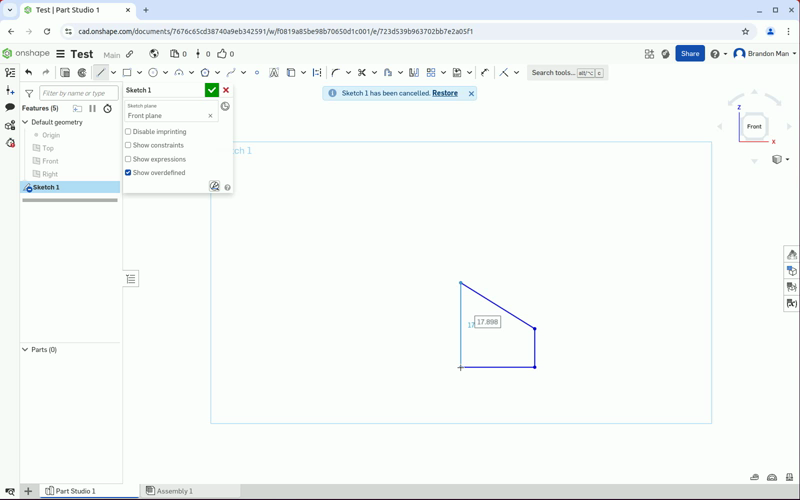
click(460, 367)
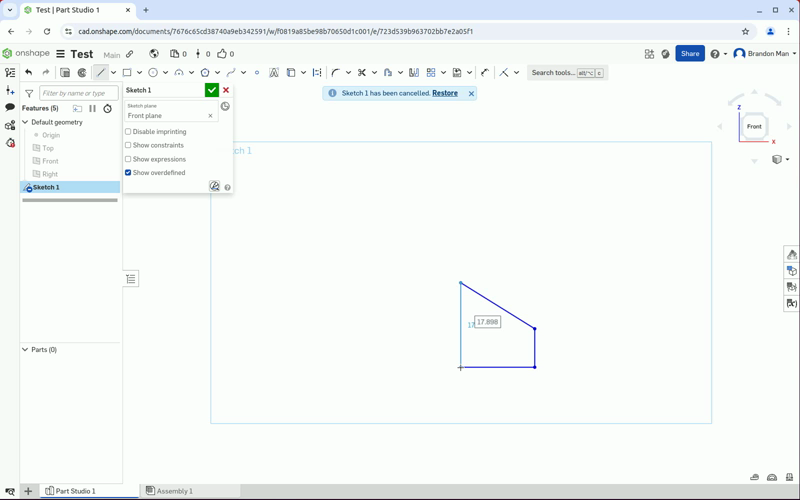
key(esc)
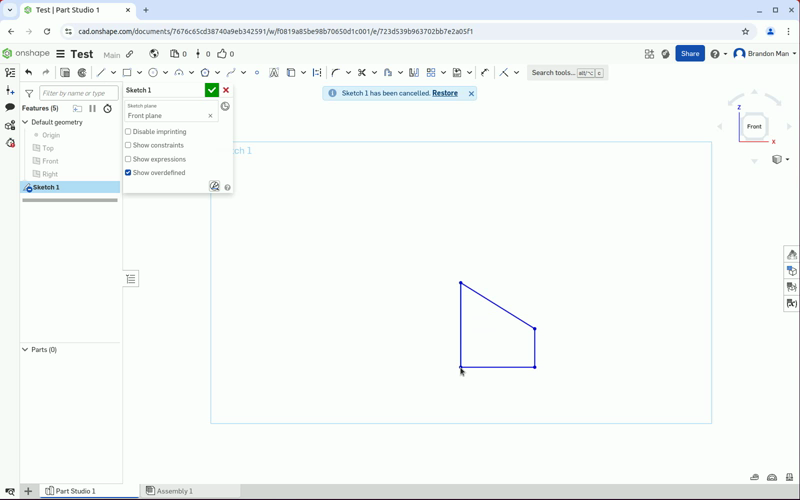
mouse_move(511, 357)
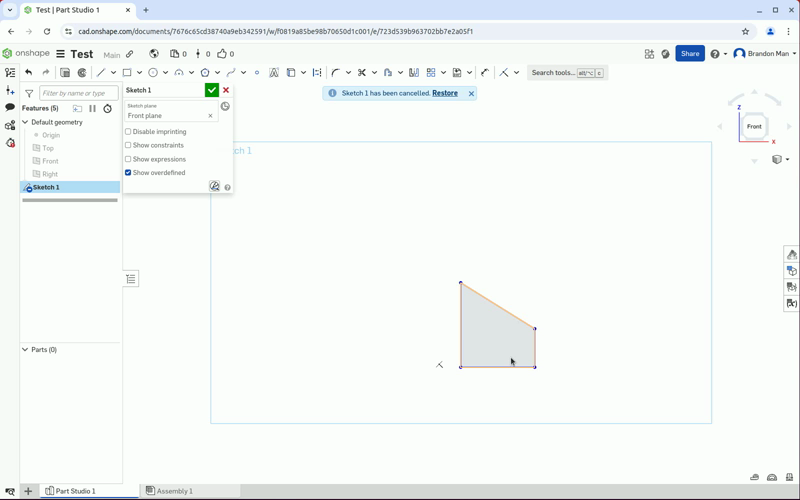
click(511, 357)
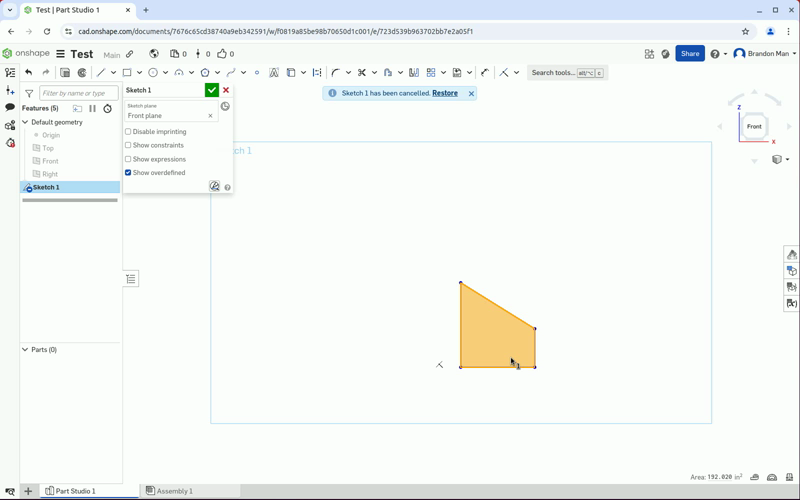
mouse_move(73, 352)
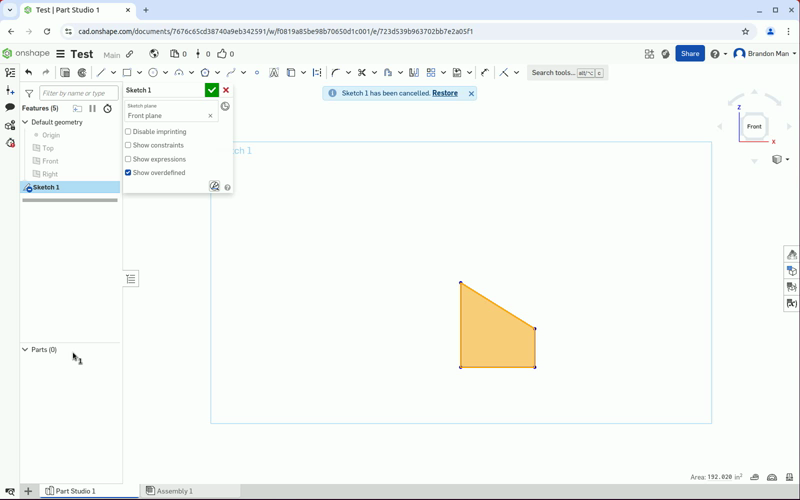
key(shift+y)
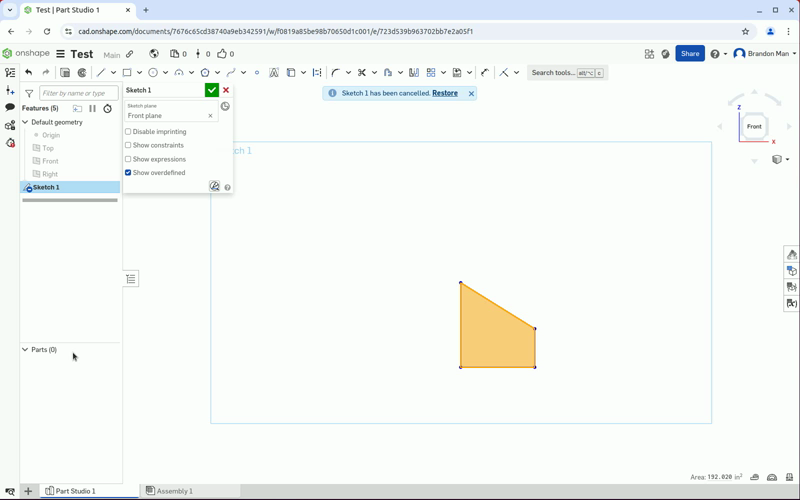
key(shift+e)
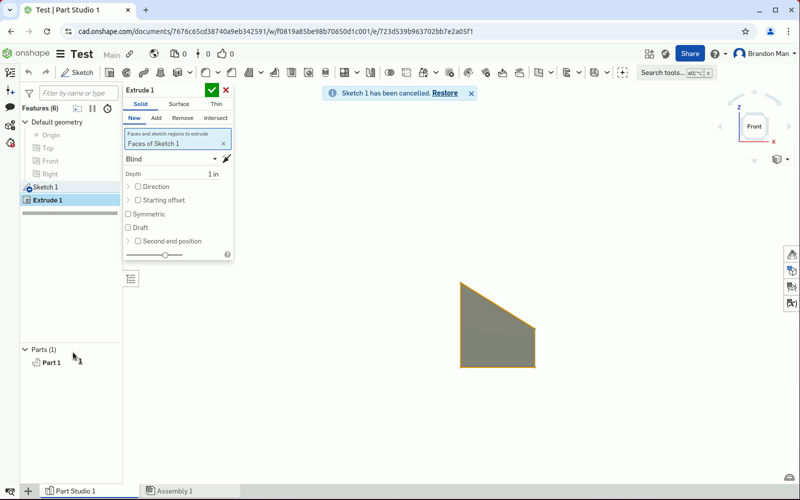
mouse_move(143, 106)
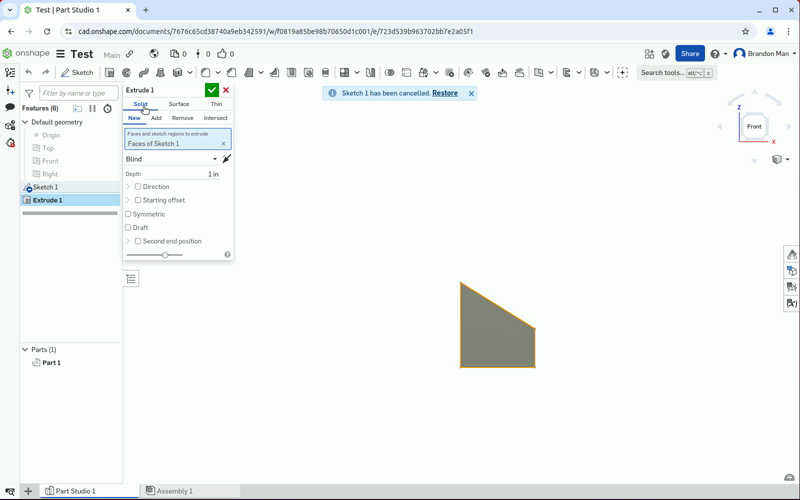
click(143, 106)
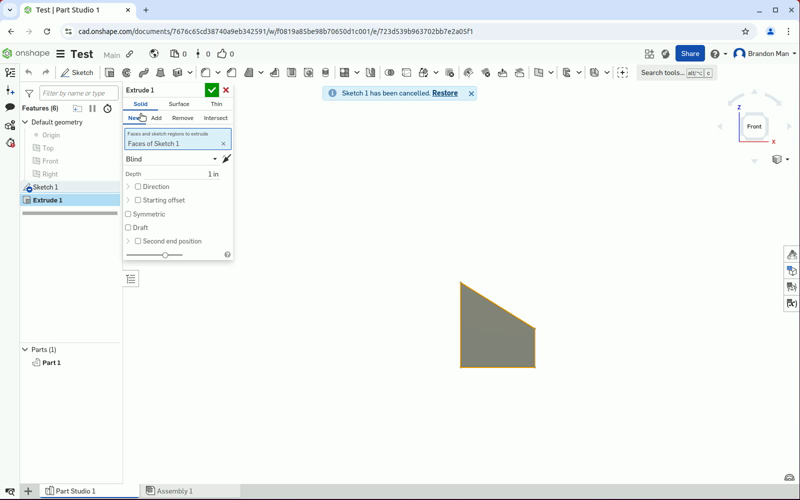
mouse_move(137, 120)
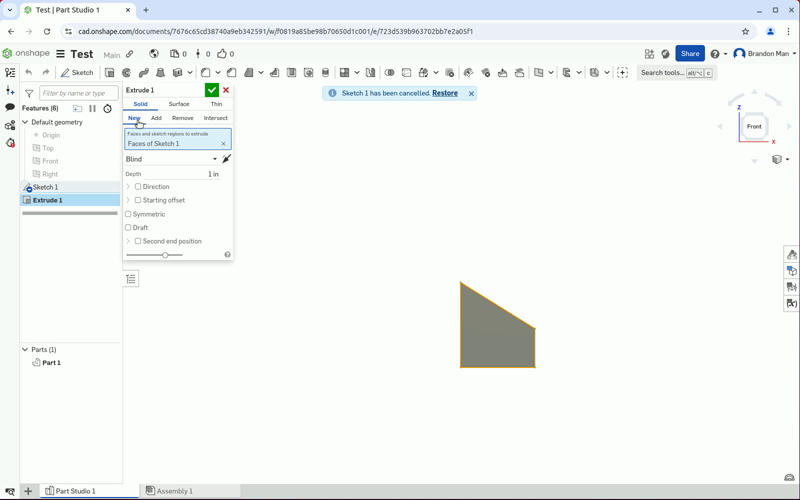
click(137, 120)
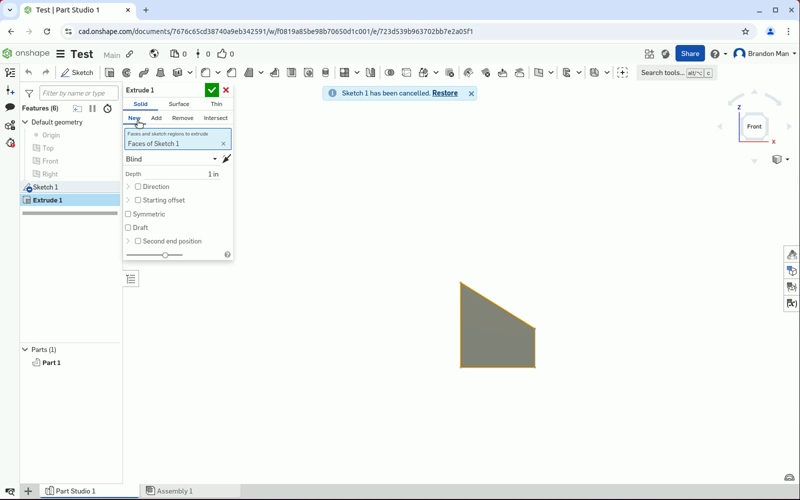
key(tab, 4)
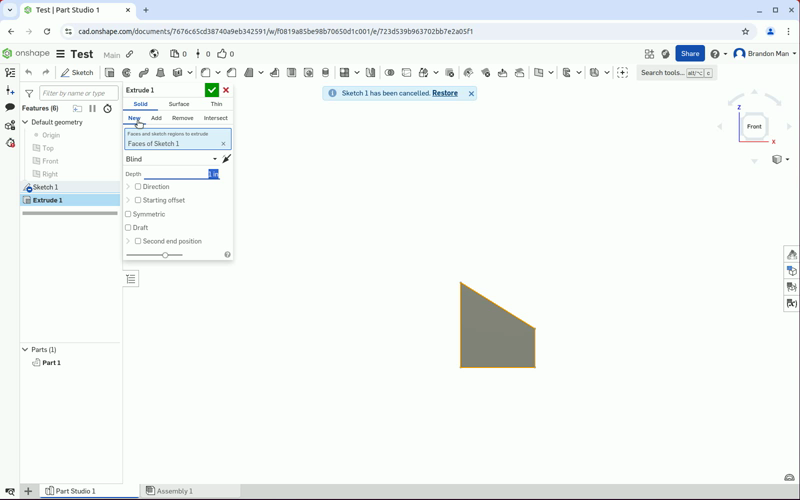
text(7.703)
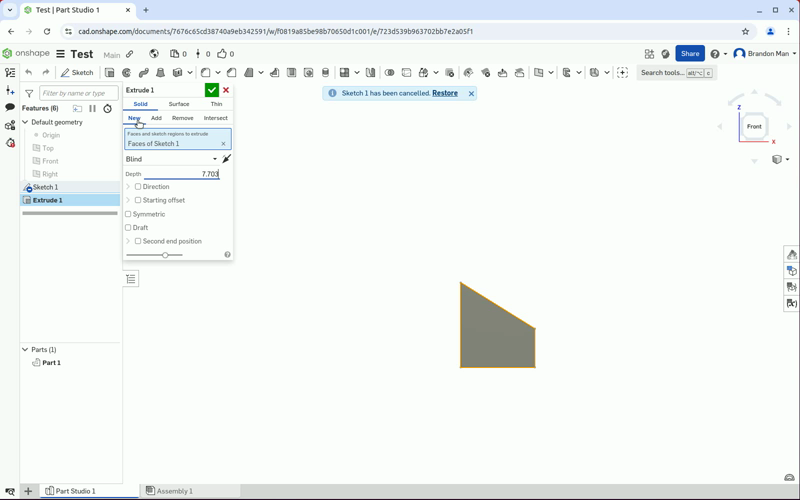
key(enter)
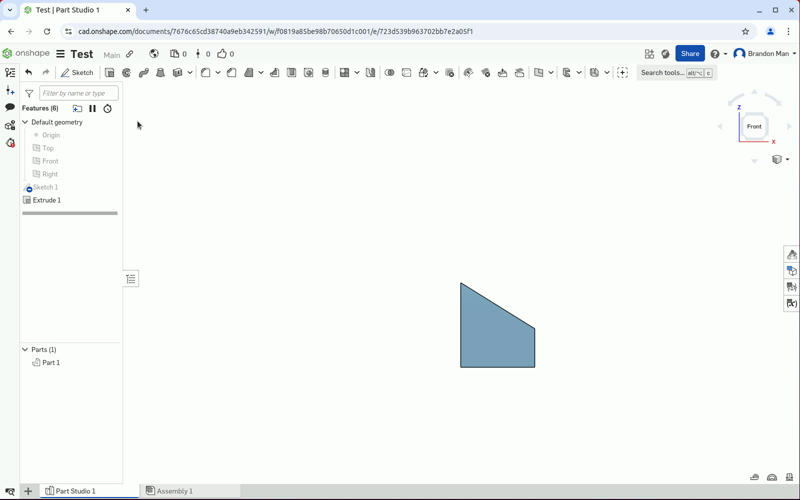
key(shift+h)
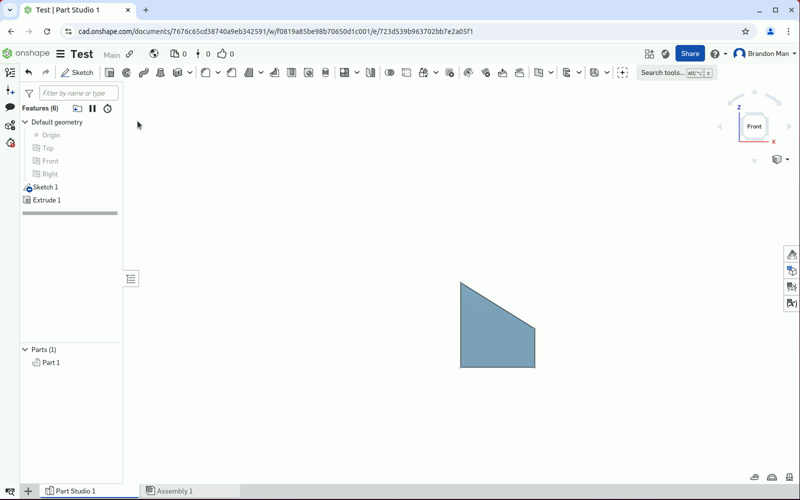
key(shift+h)
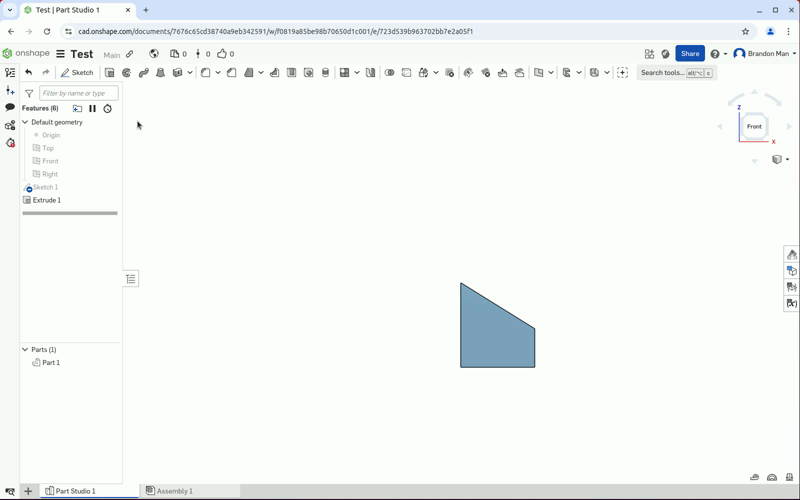
mouse_move(73, 189)
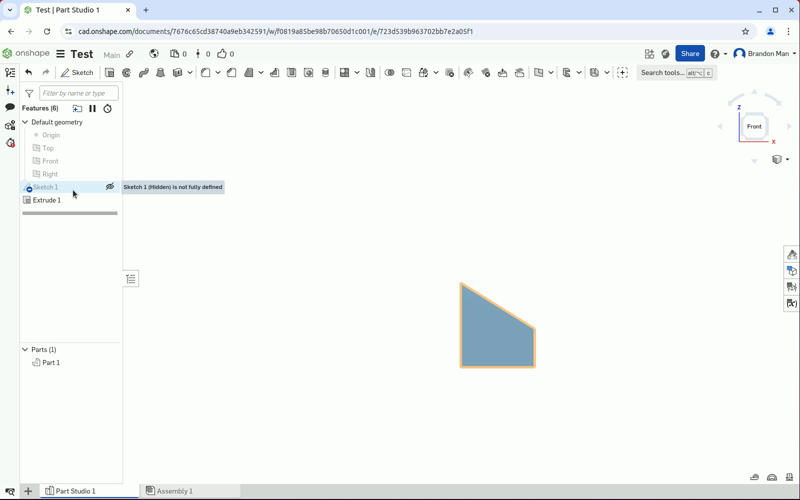
click(73, 189)
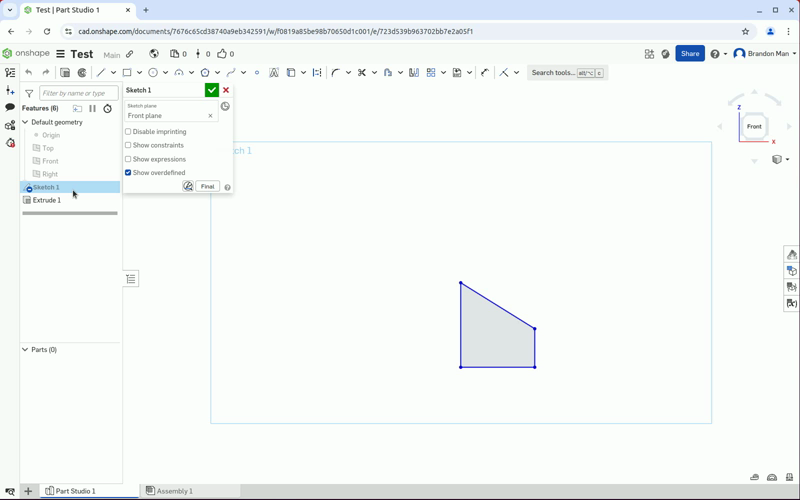
mouse_move(229, 92)
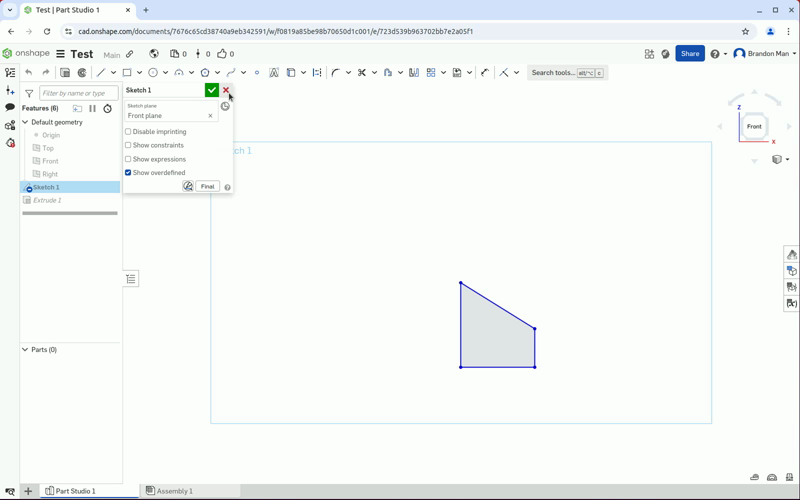
click(229, 92)
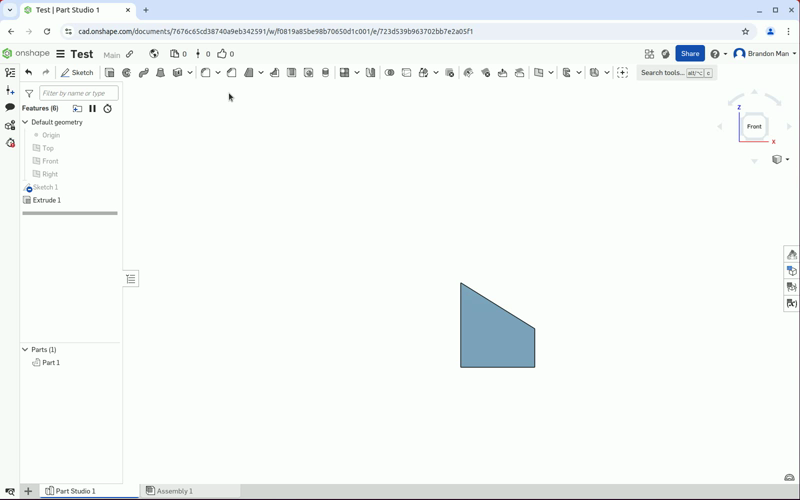
mouse_move(541, 75)
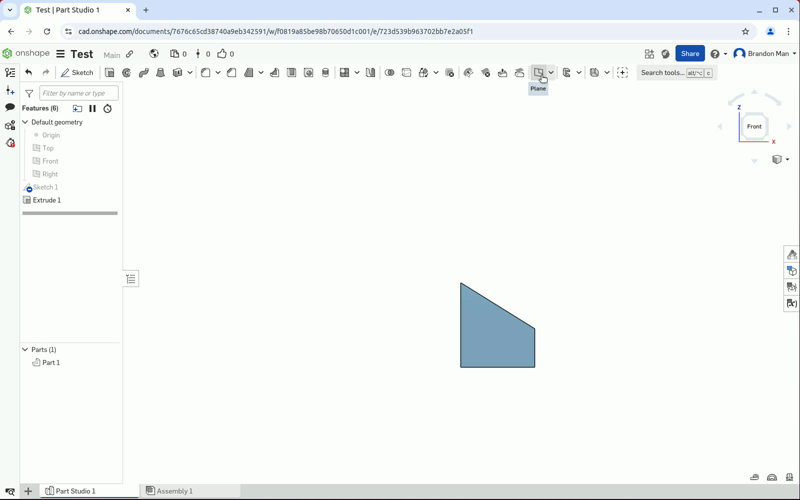
click(541, 75)
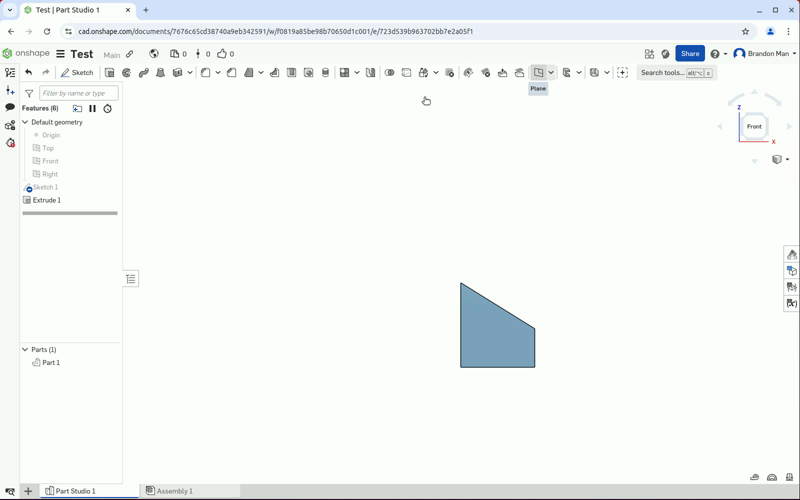
mouse_move(73, 163)
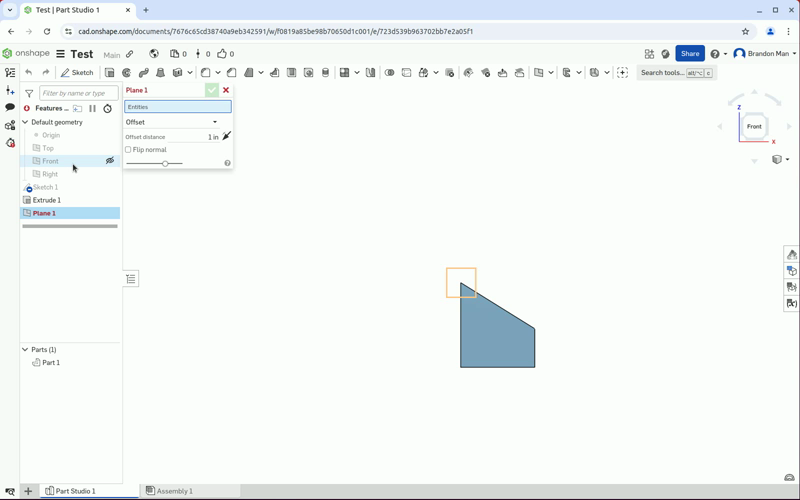
click(73, 163)
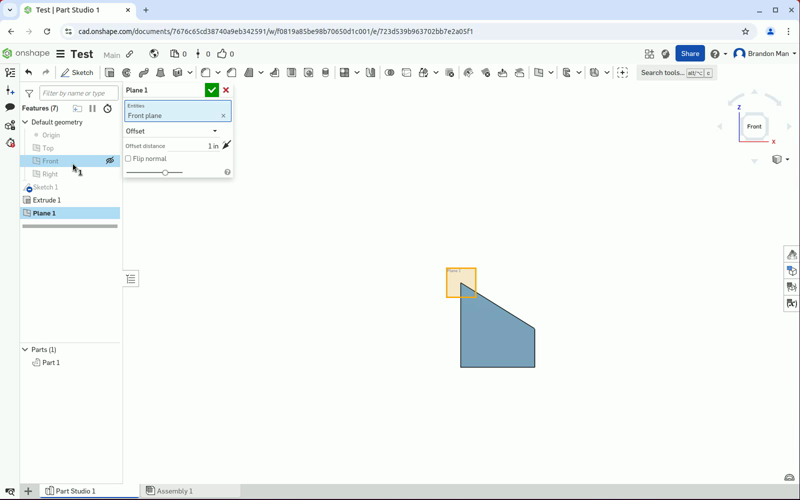
key(tab, 2)
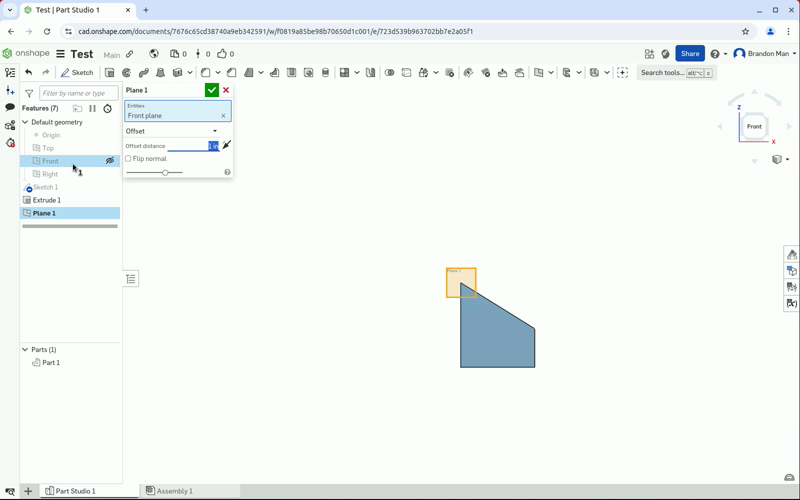
text(7.703)
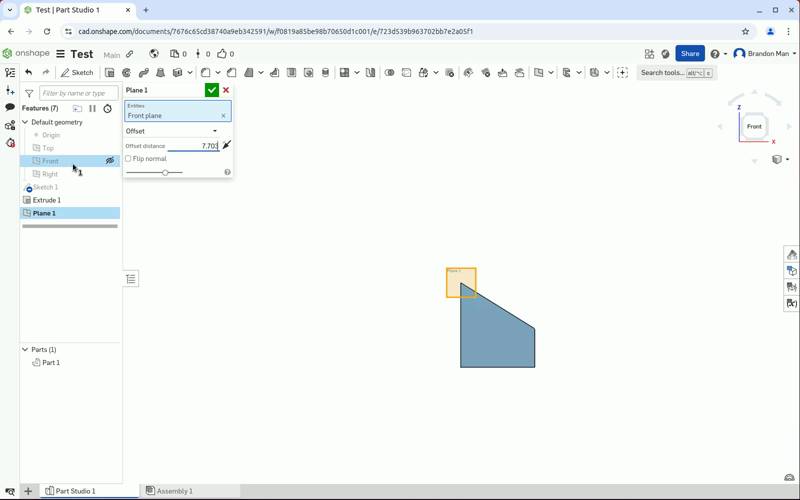
key(enter, 2)
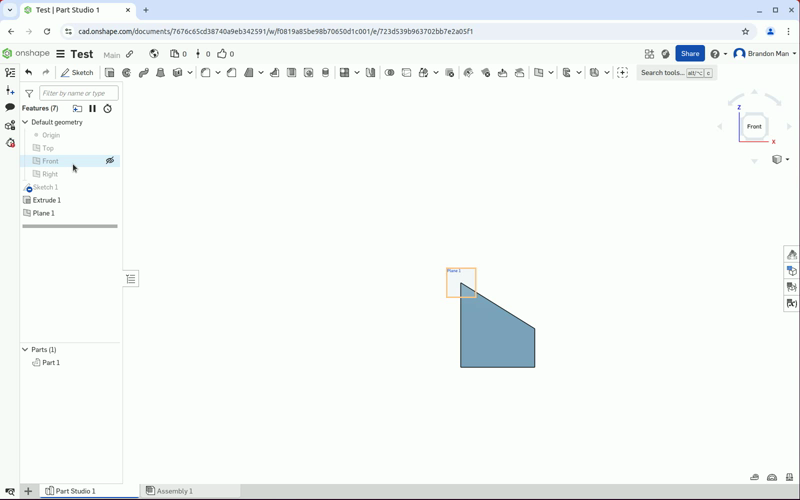
key(shift+s)
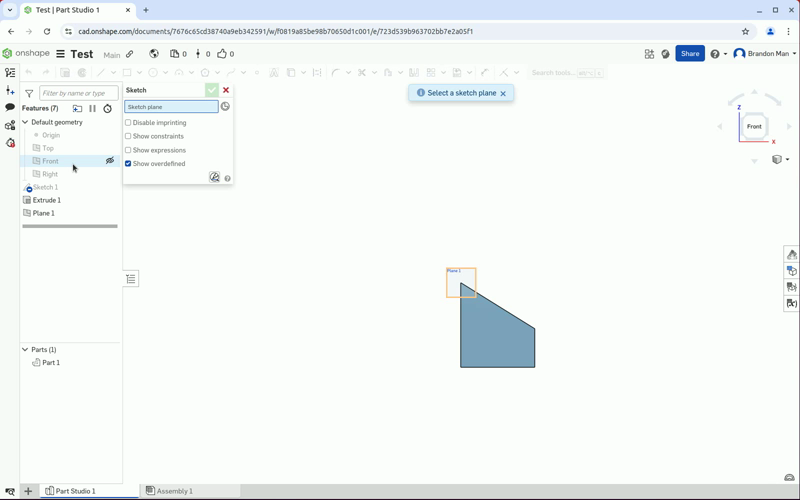
mouse_move(73, 215)
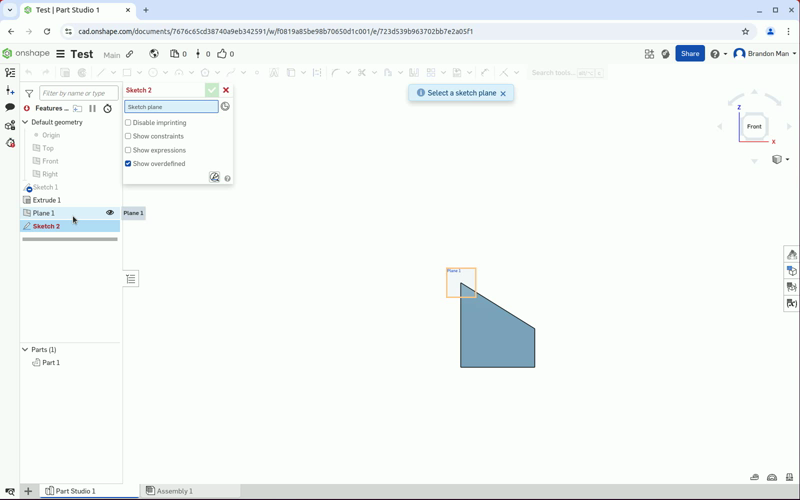
click(73, 215)
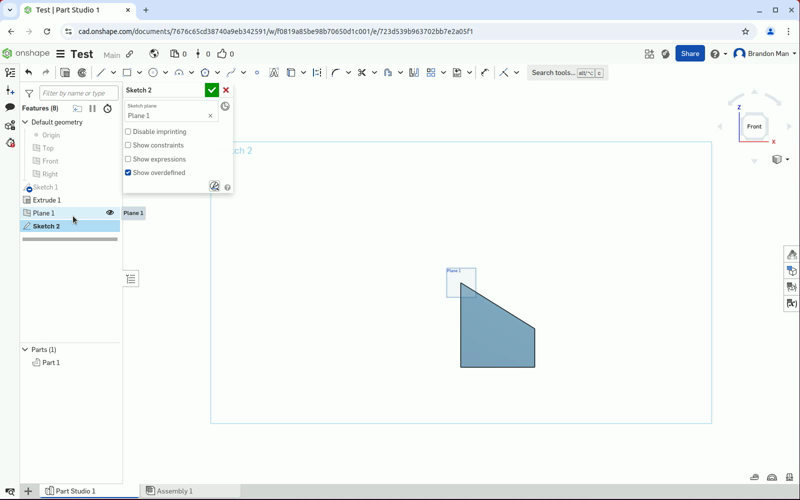
mouse_move(73, 352)
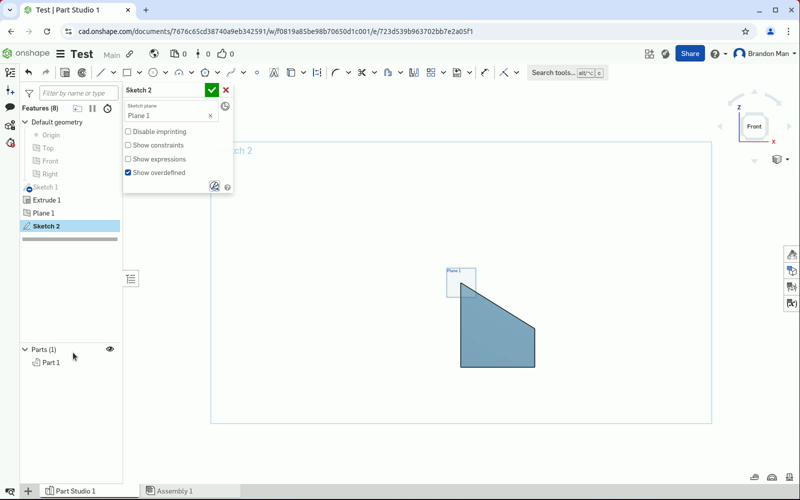
key(y)
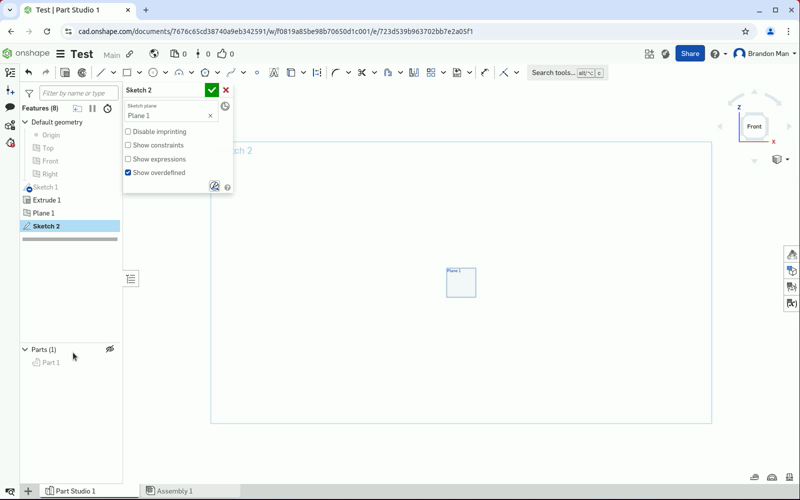
key(l)
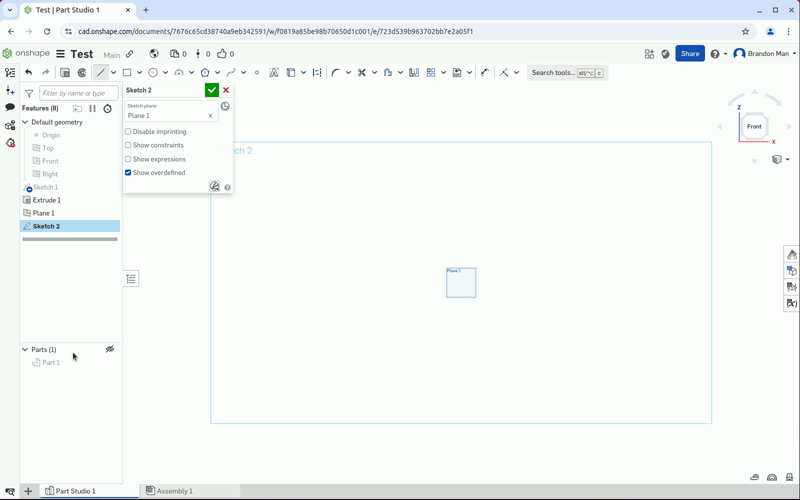
key_down(shift)
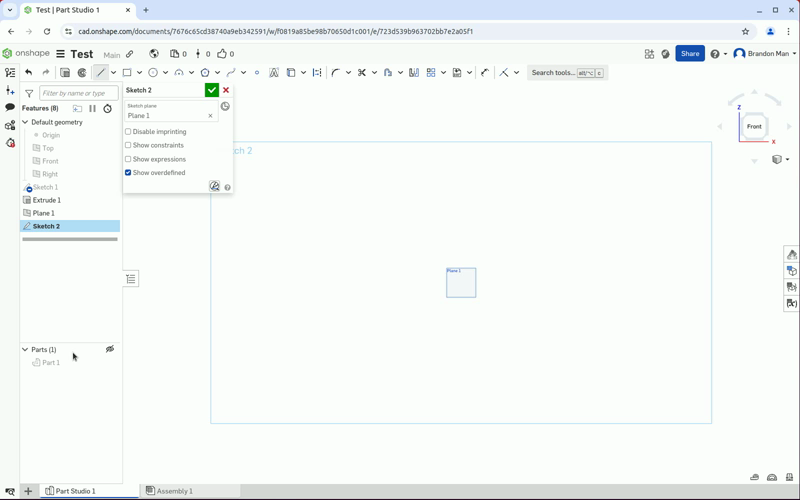
mouse_move(463, 363)
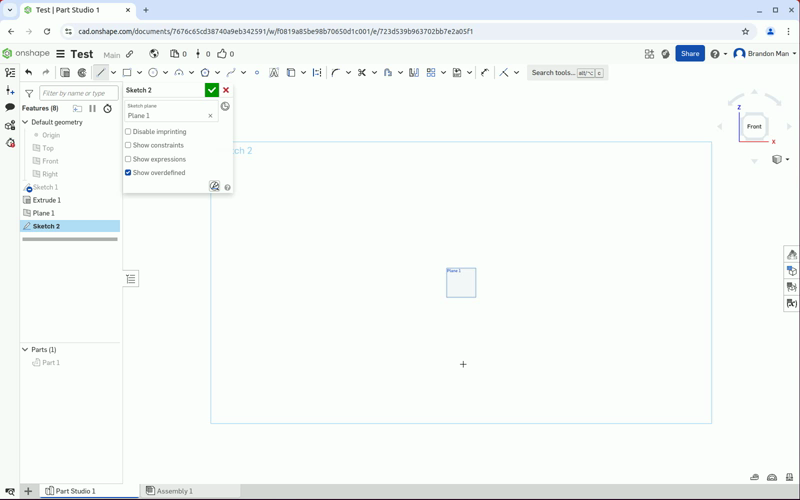
click(463, 363)
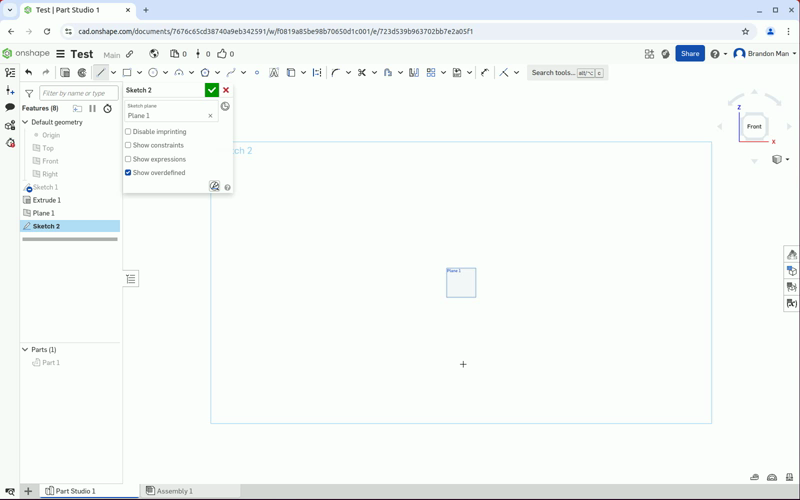
key_up(shift)
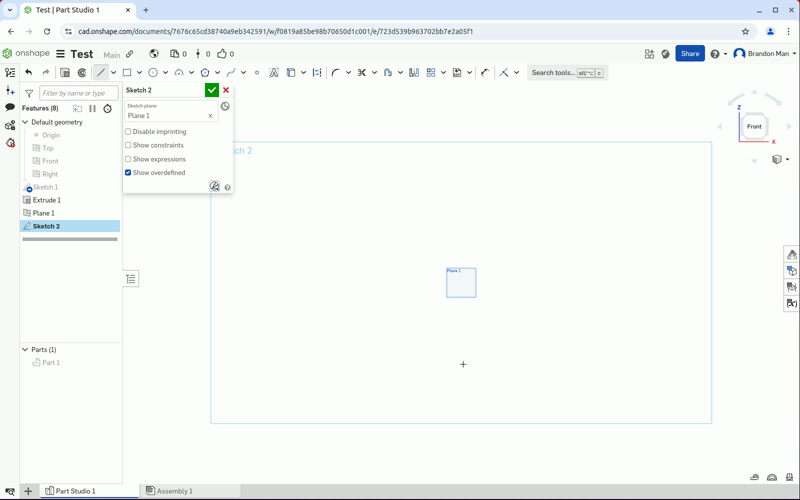
key_down(shift)
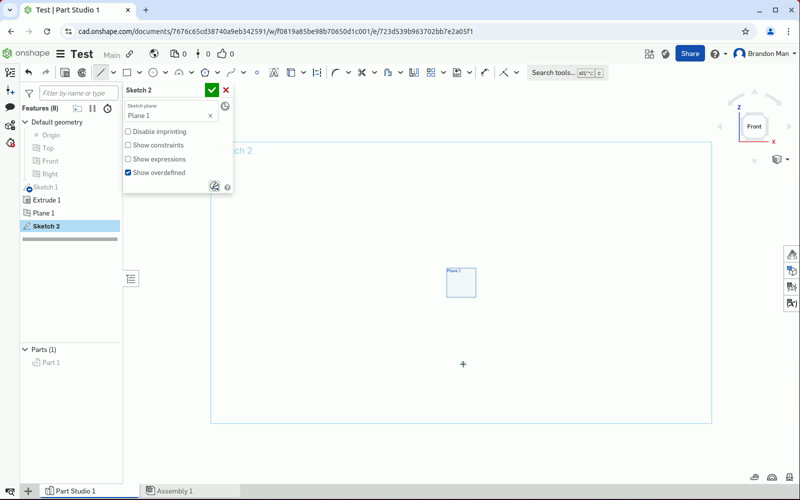
mouse_move(531, 363)
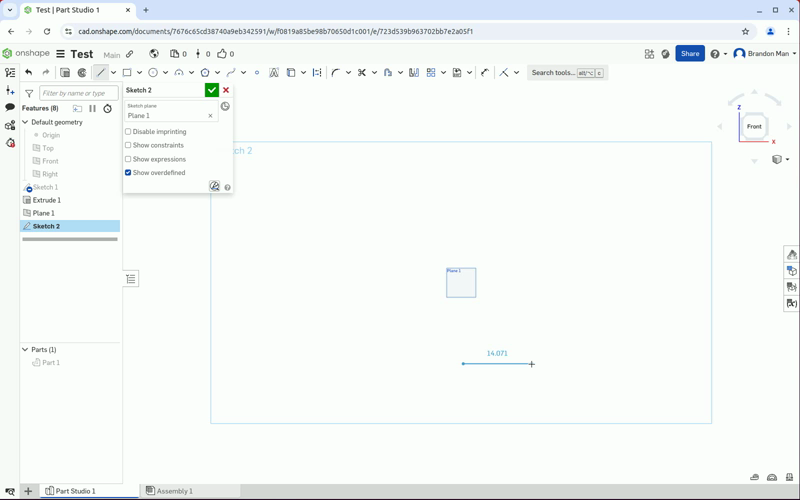
click(531, 363)
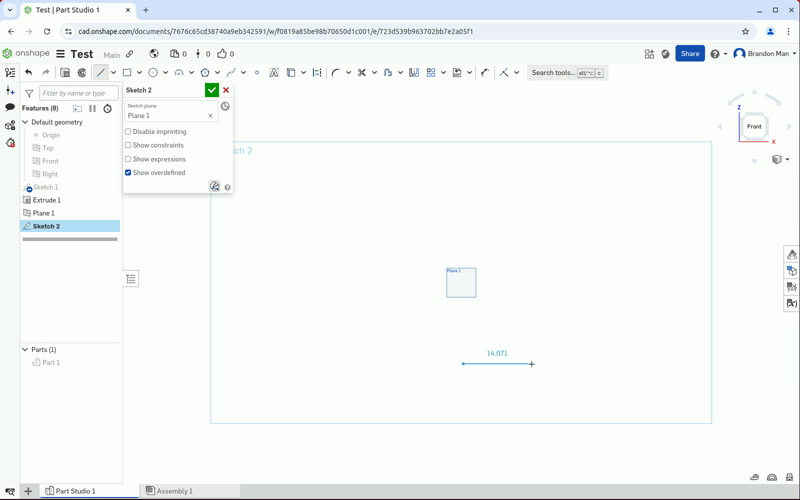
key_up(shift)
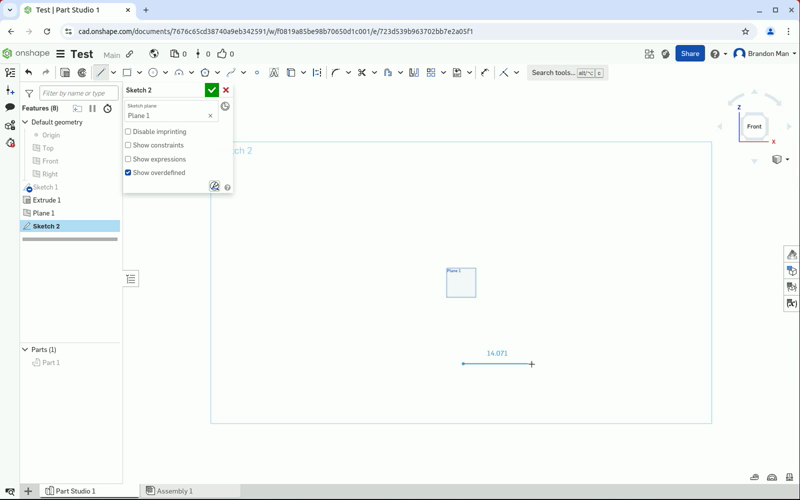
key_down(shift)
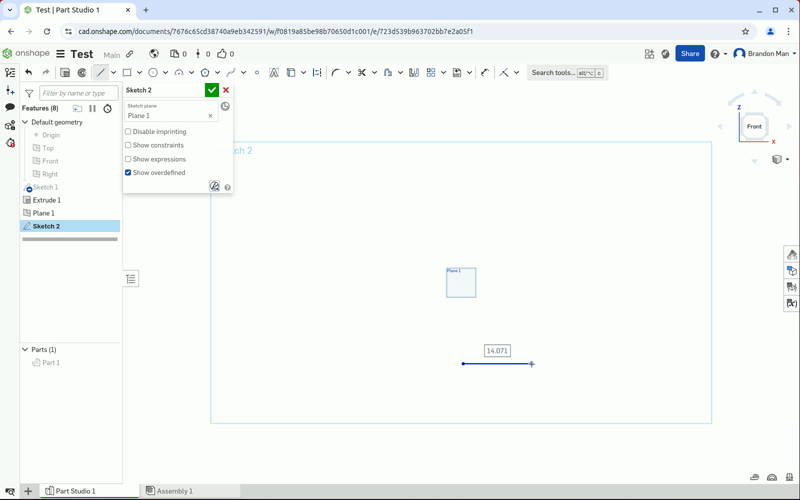
mouse_move(561, 363)
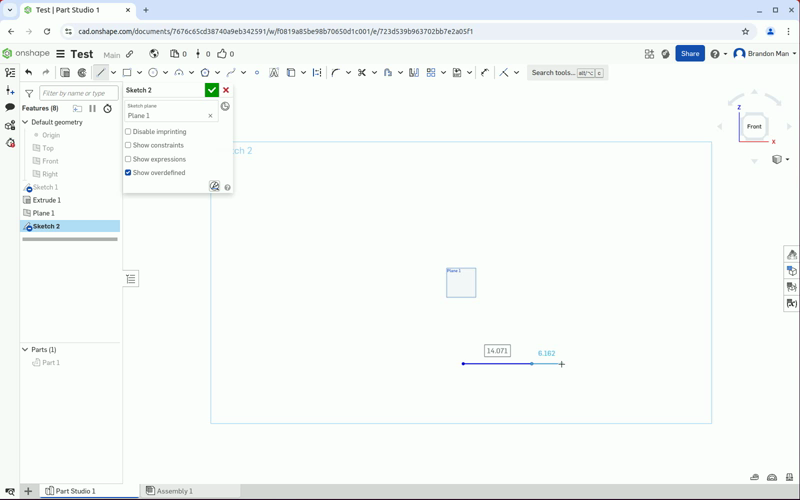
mouse_move(531, 333)
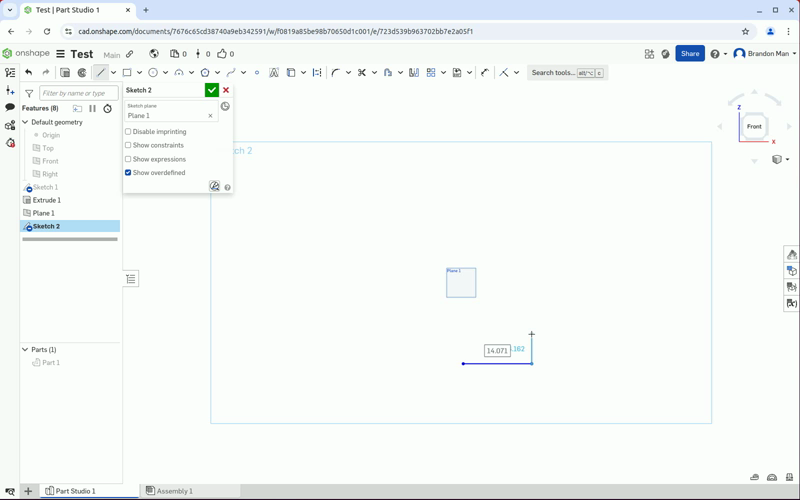
click(531, 333)
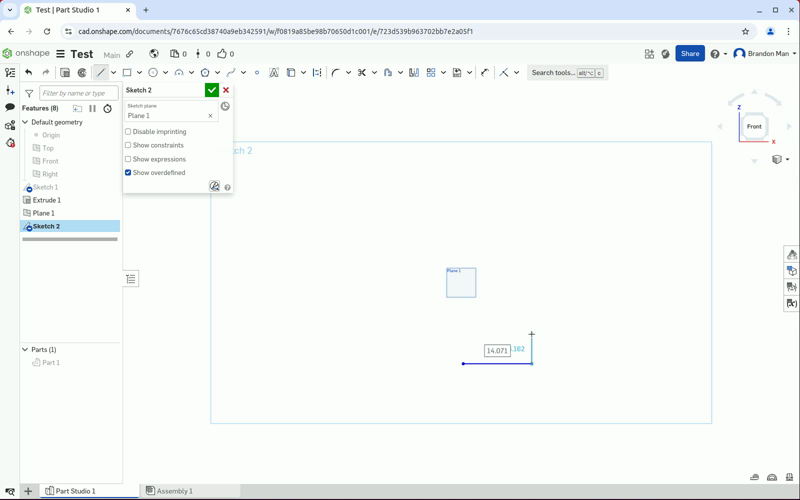
key_up(shift)
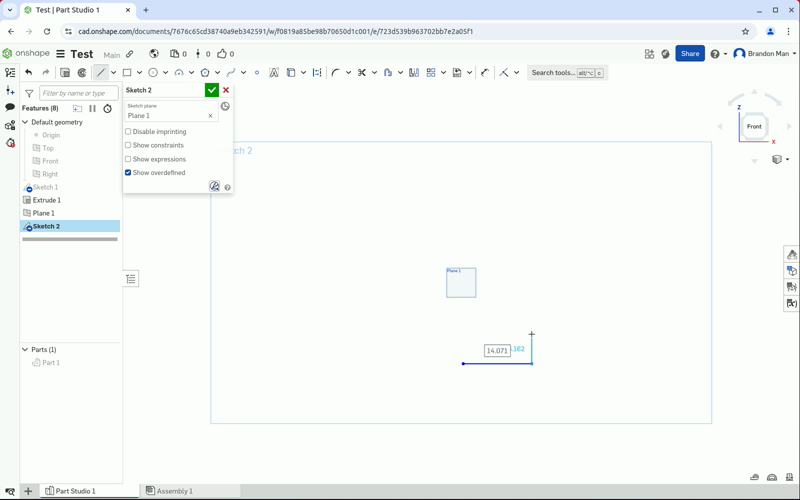
key_down(shift)
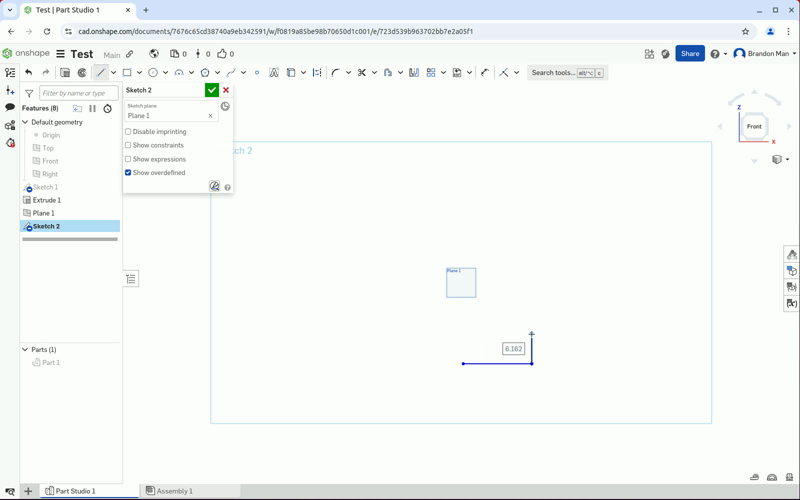
mouse_move(463, 290)
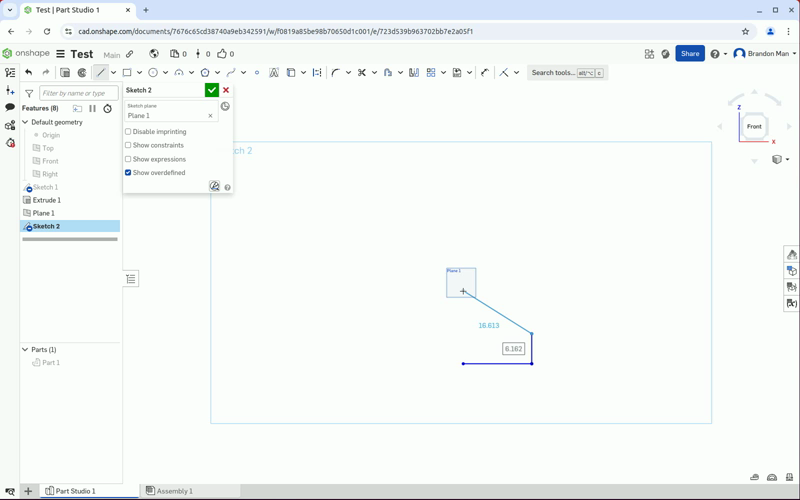
click(463, 290)
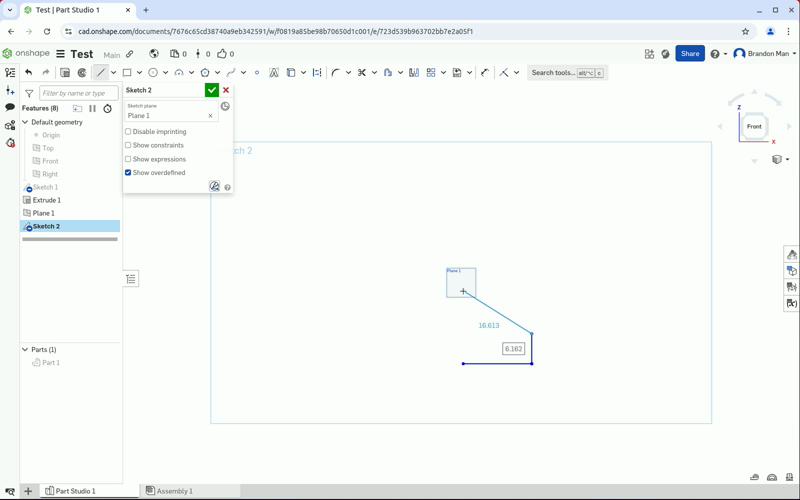
key_up(shift)
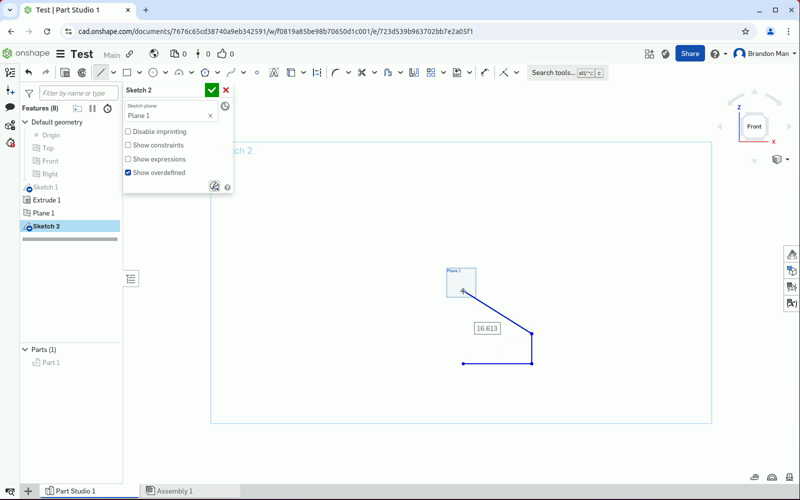
key_down(shift)
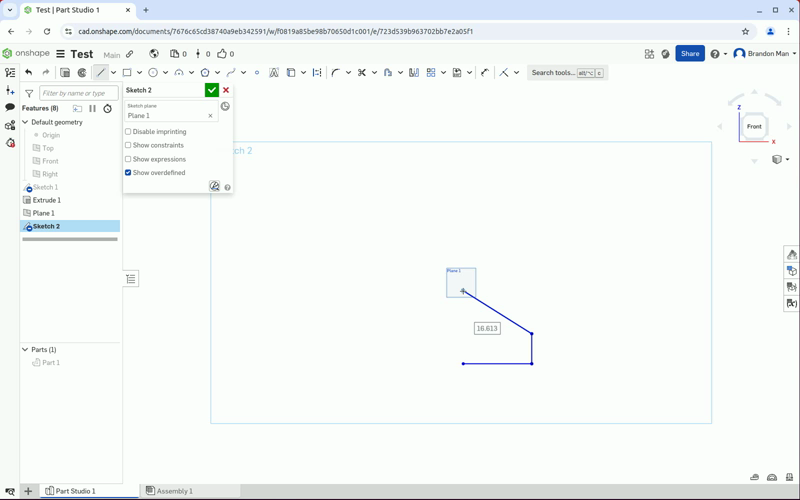
mouse_move(463, 363)
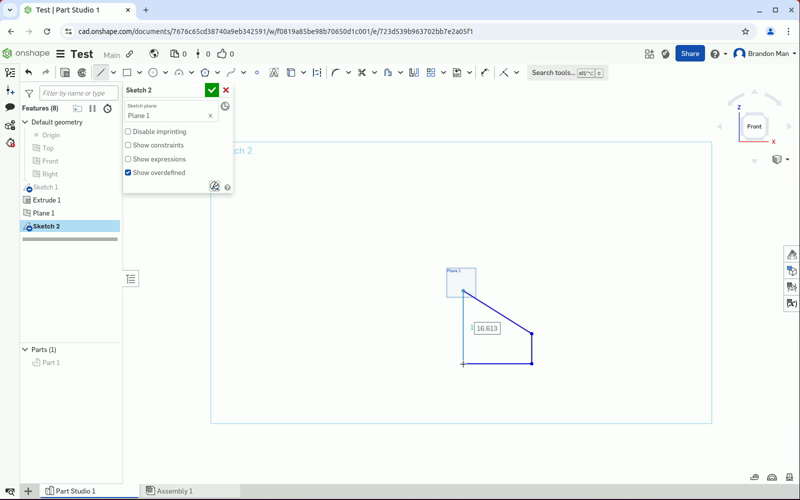
key_up(shift)
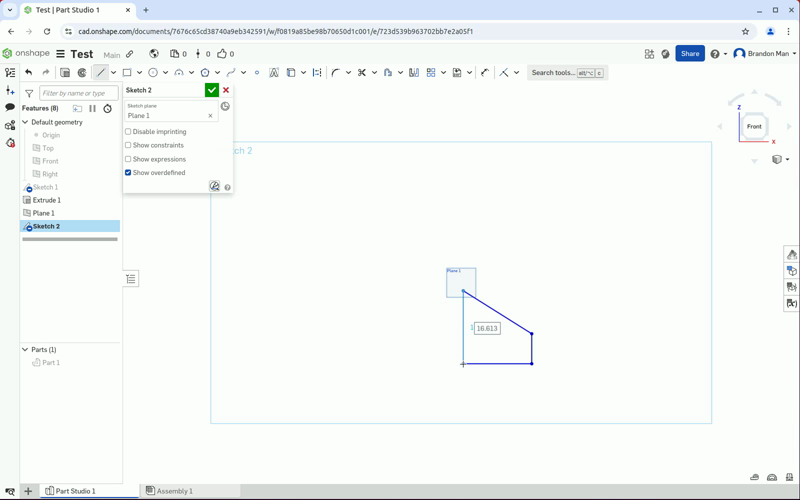
click(463, 363)
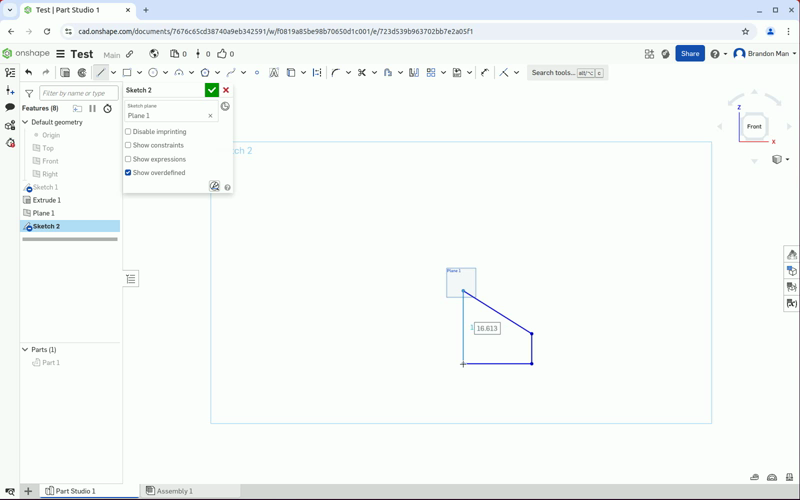
key(esc)
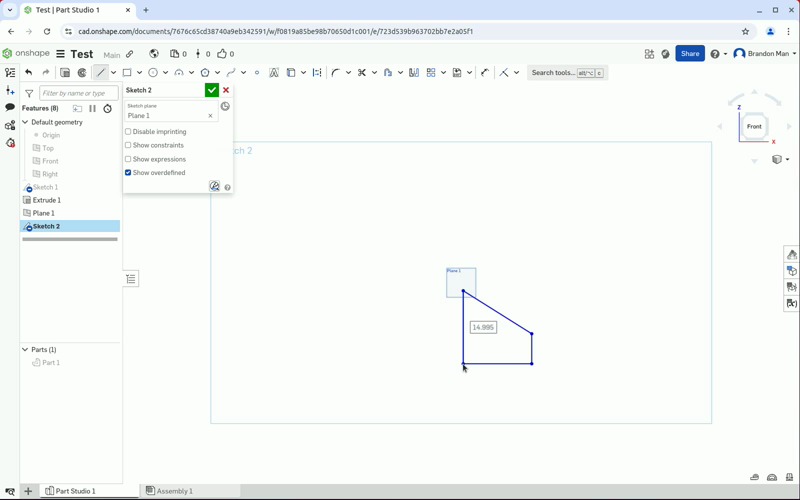
mouse_move(469, 346)
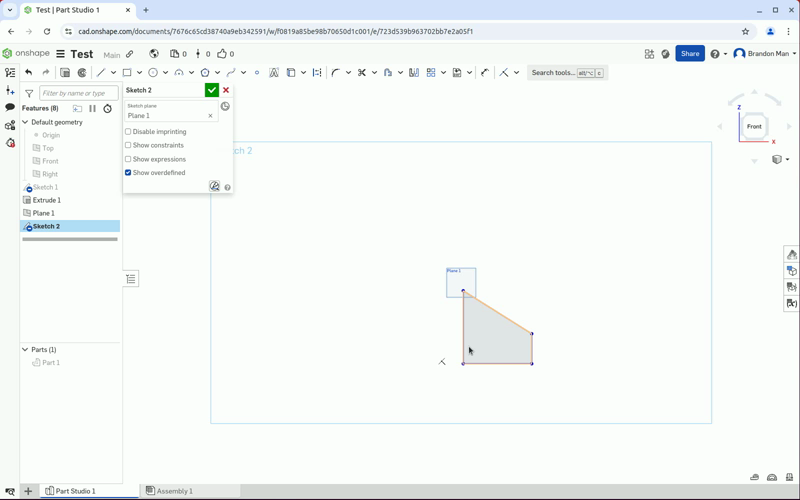
click(469, 346)
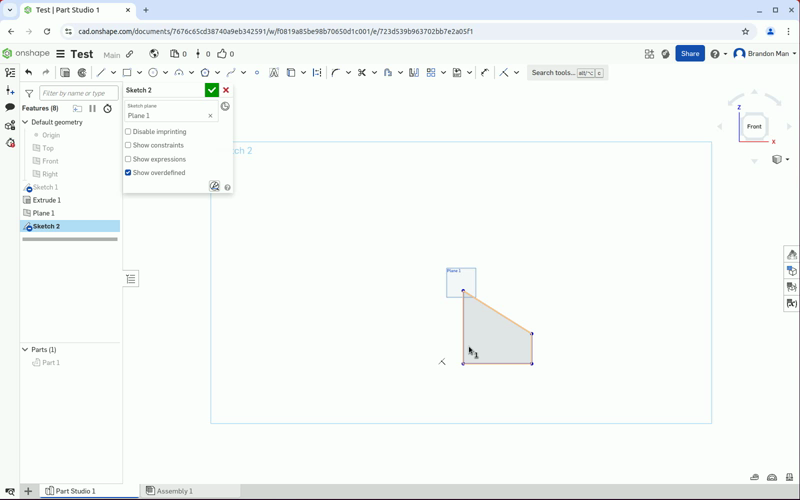
mouse_move(73, 352)
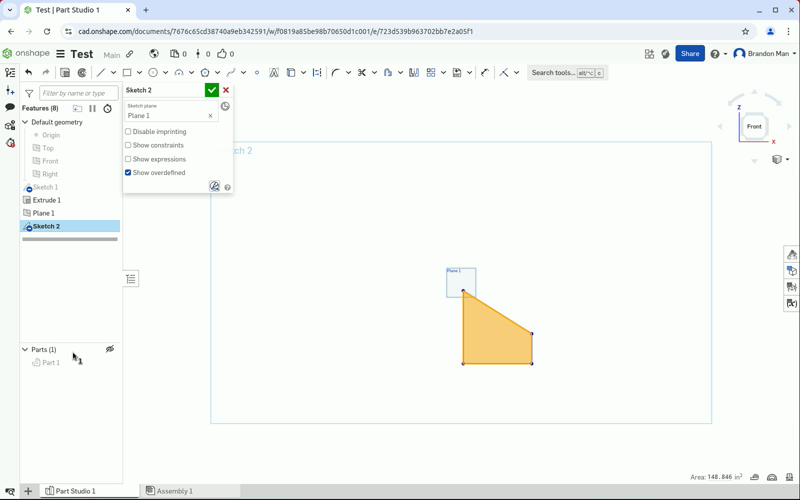
key(shift+y)
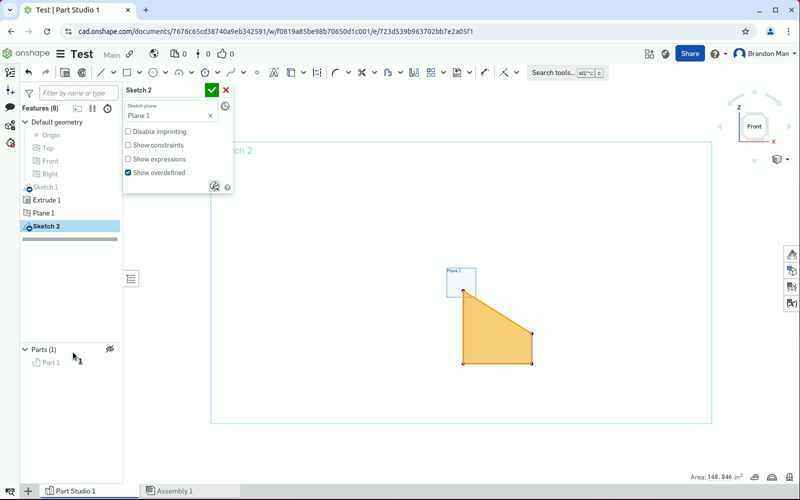
key(shift+e)
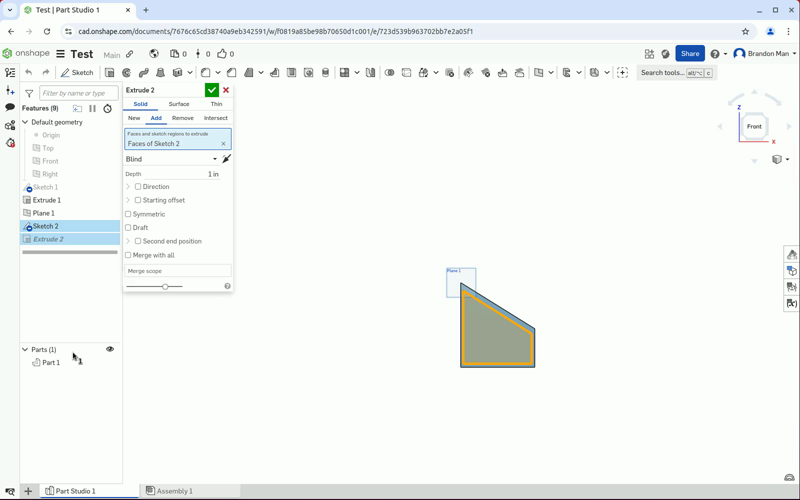
mouse_move(143, 106)
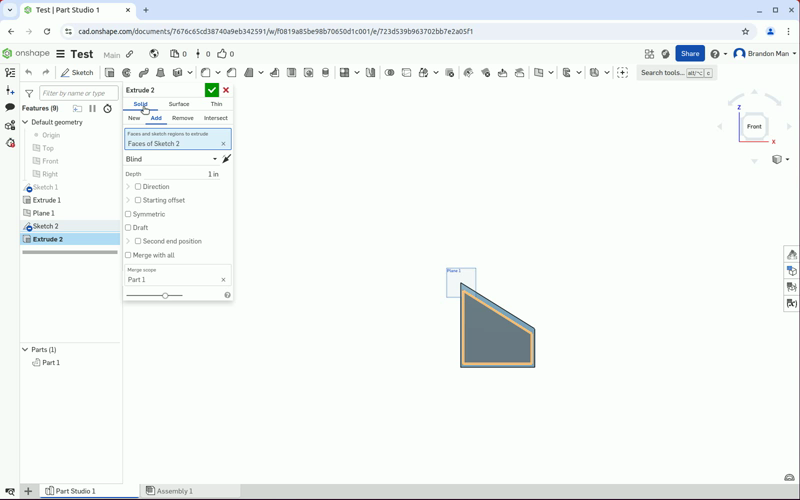
click(143, 106)
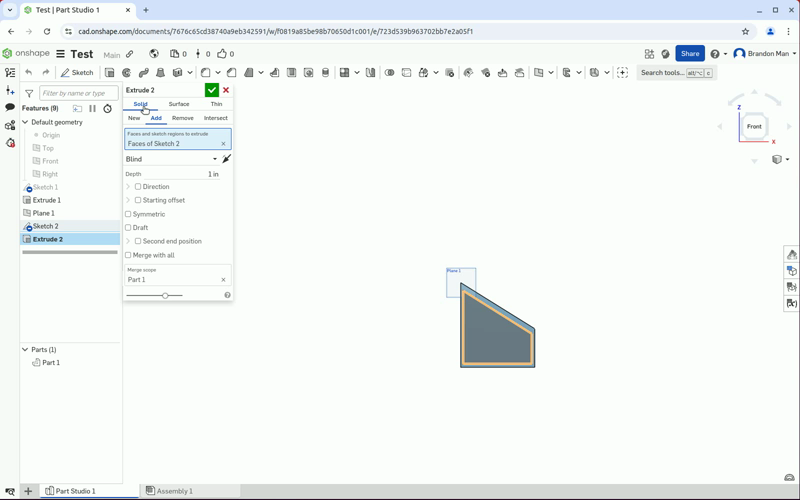
mouse_move(186, 120)
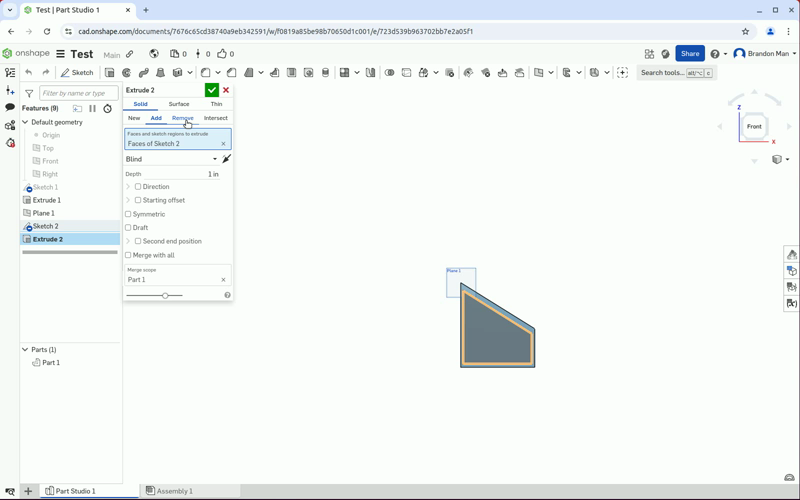
click(186, 120)
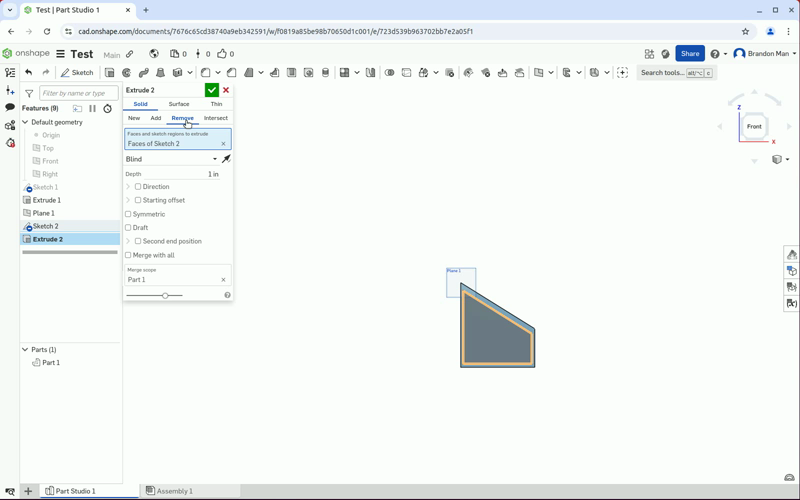
key(tab, 4)
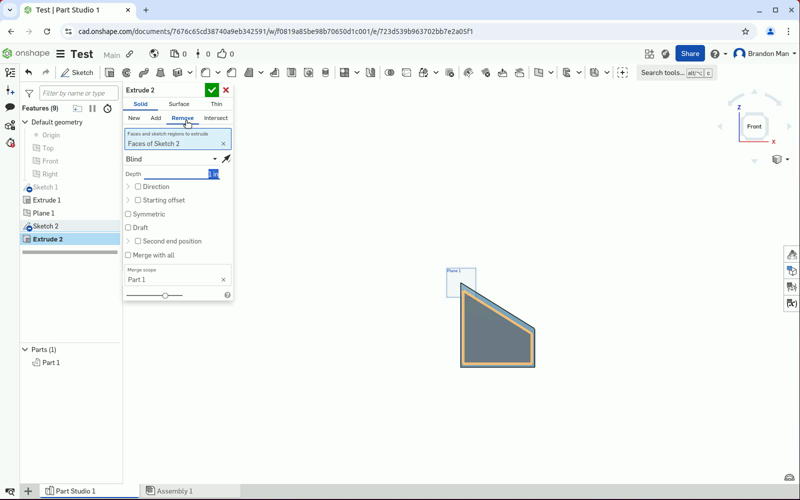
text(6.74)
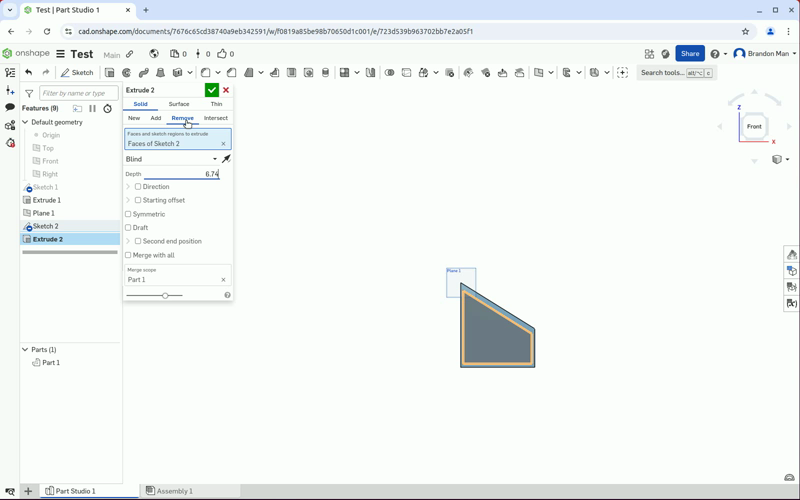
key(tab, 6)
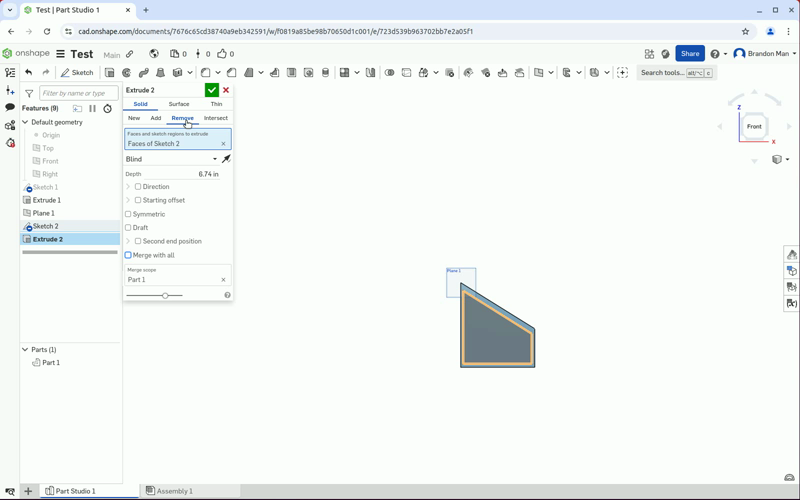
key(space)
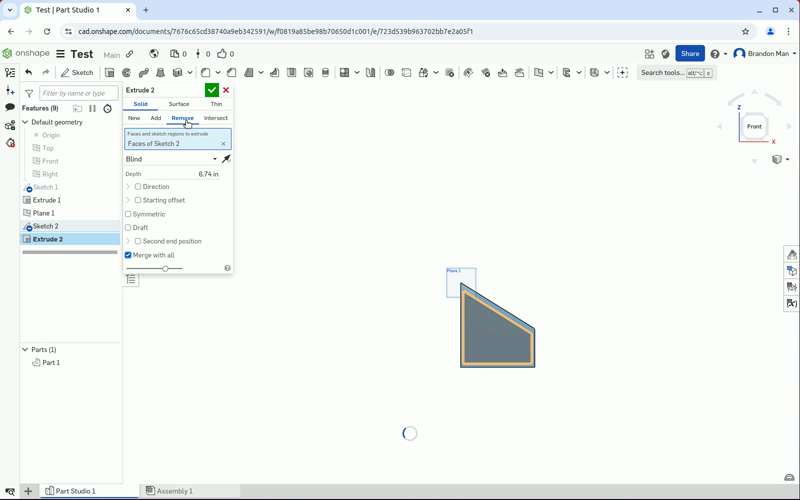
key(enter)
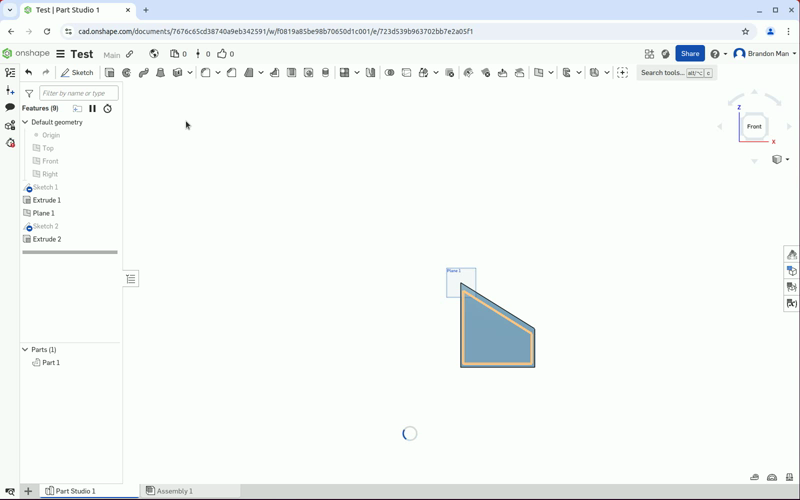
key(shift+h)
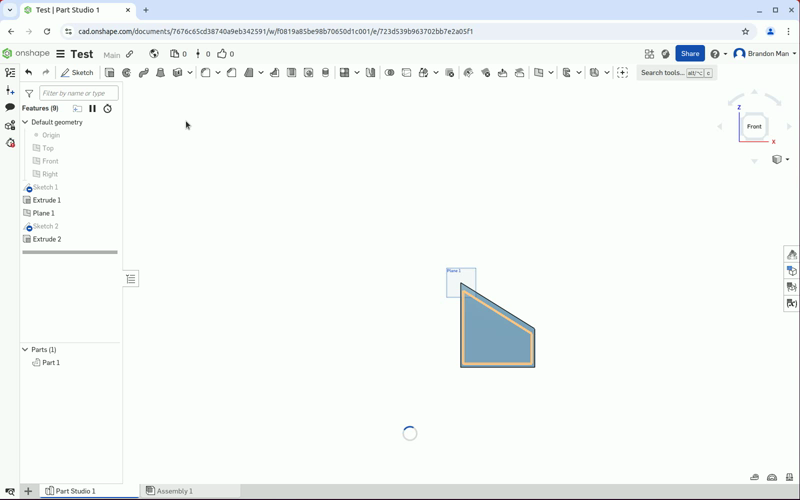
key(shift+h)
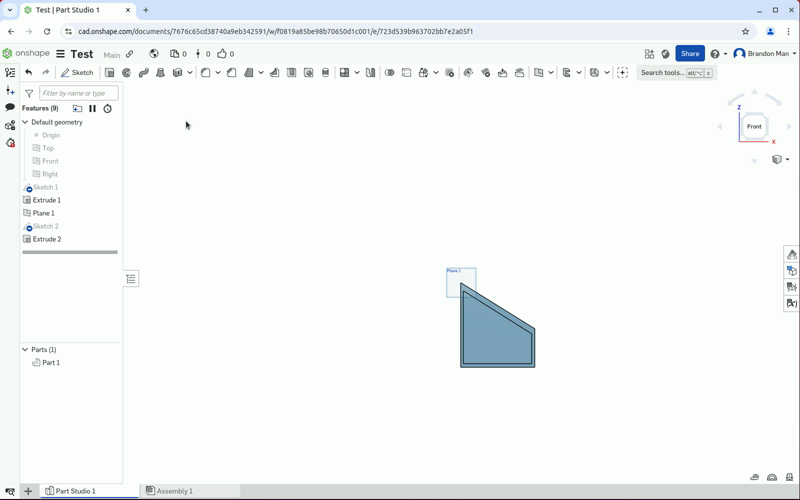
mouse_move(73, 189)
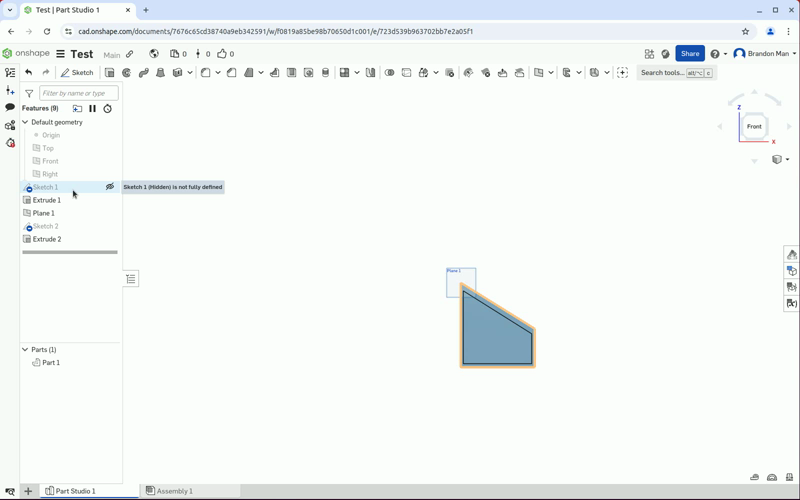
click(73, 189)
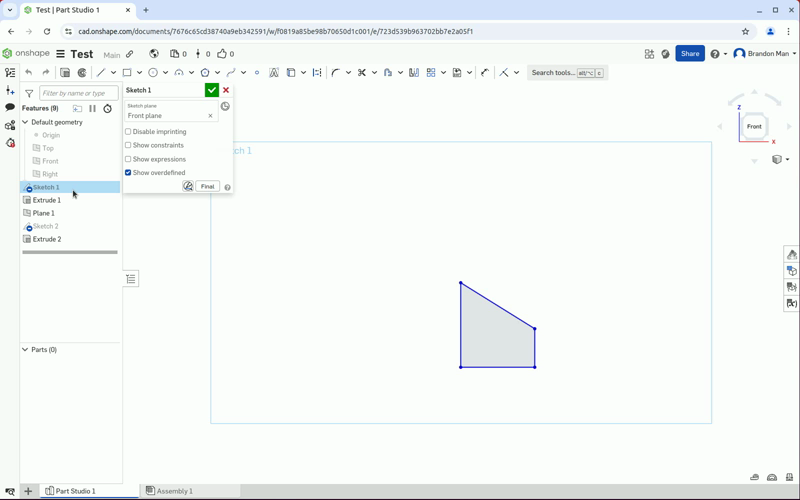
mouse_move(229, 92)
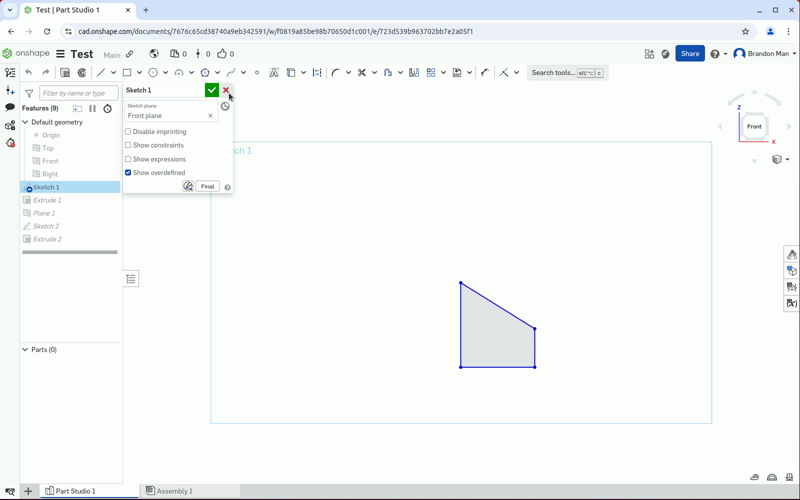
click(229, 92)
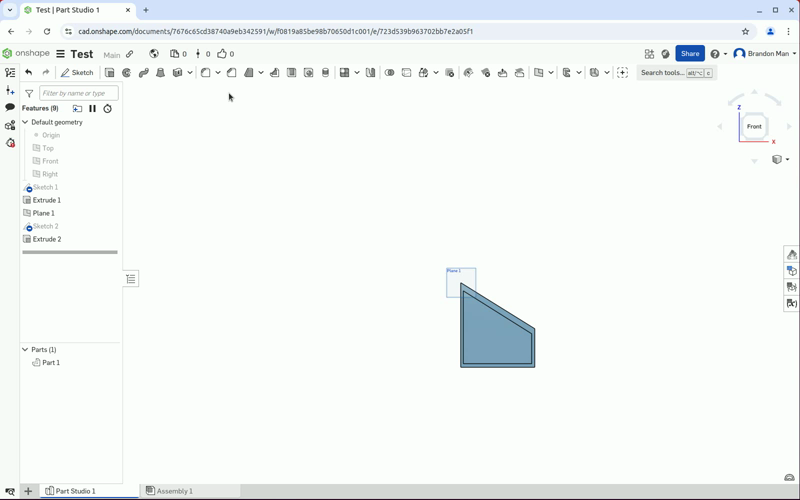
mouse_move(73, 352)
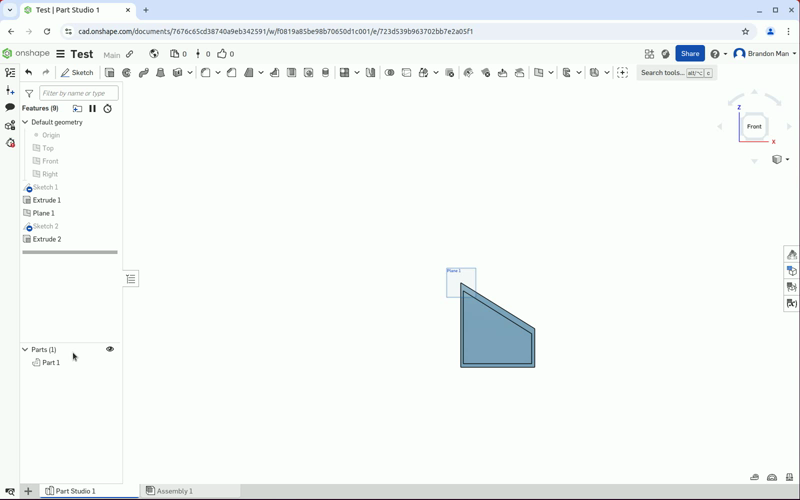
key(y)
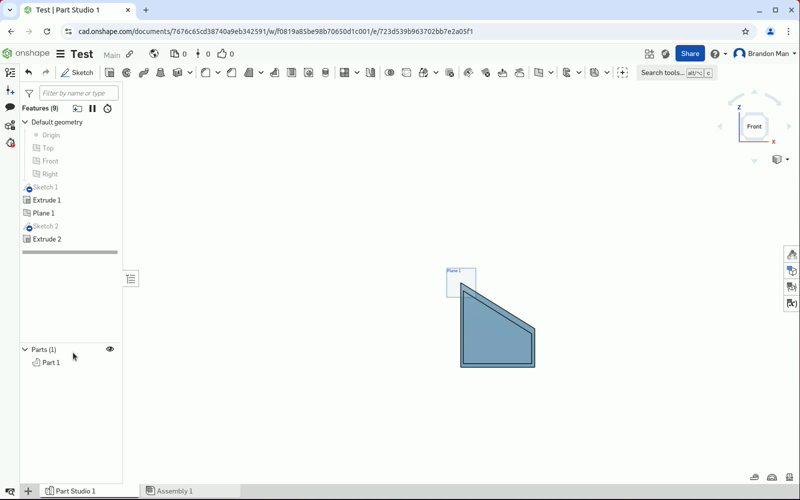
key(shift+p)
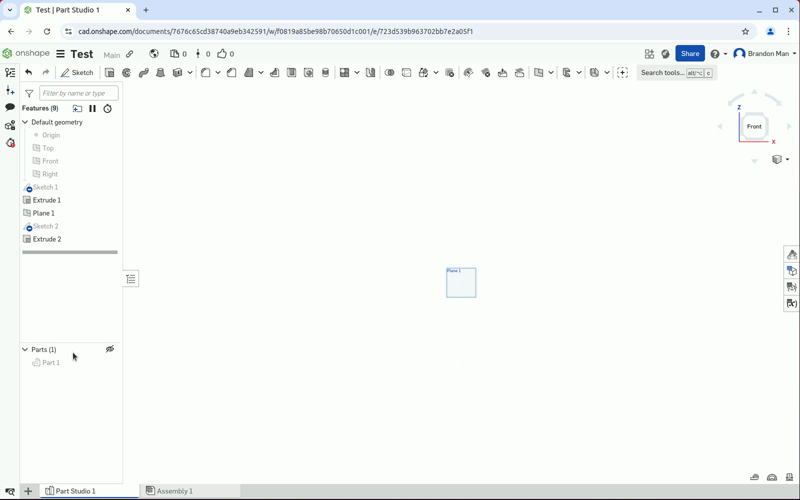
key(space)
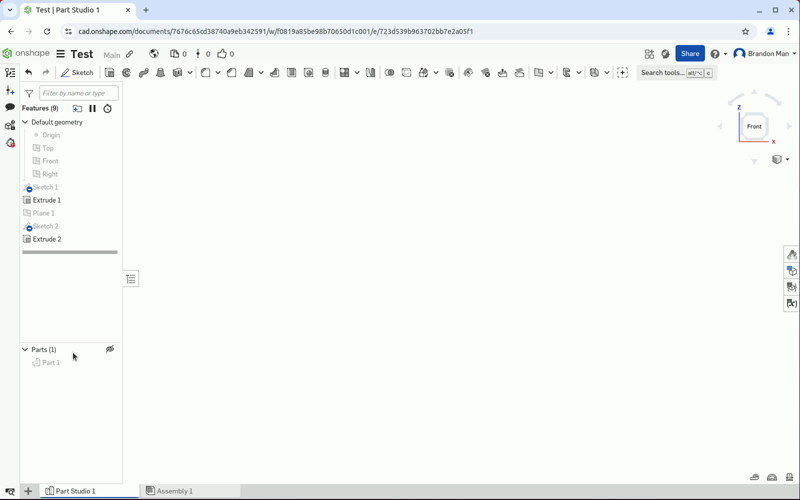
key_down(shift)
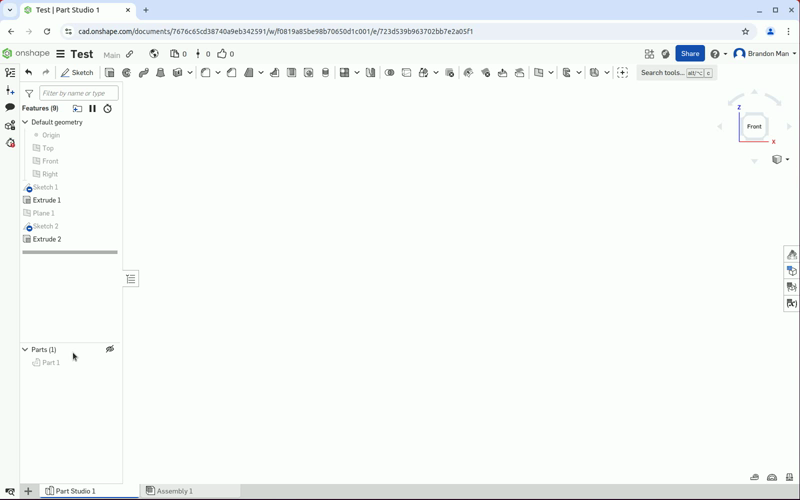
key(left)
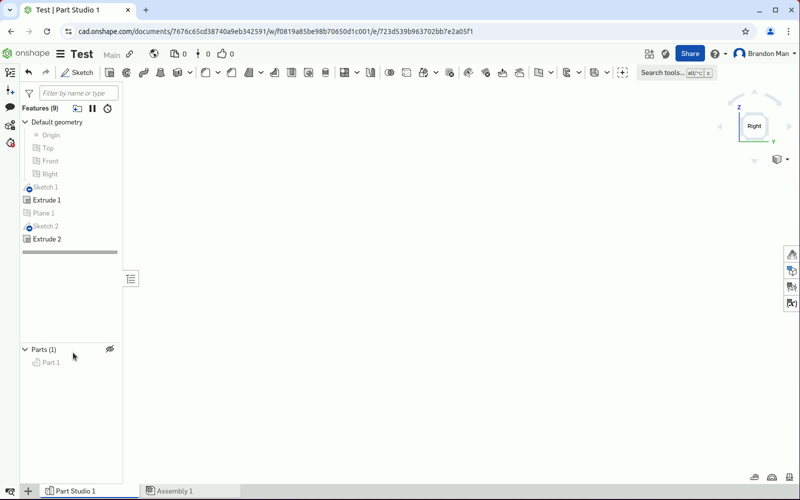
key_up(shift)
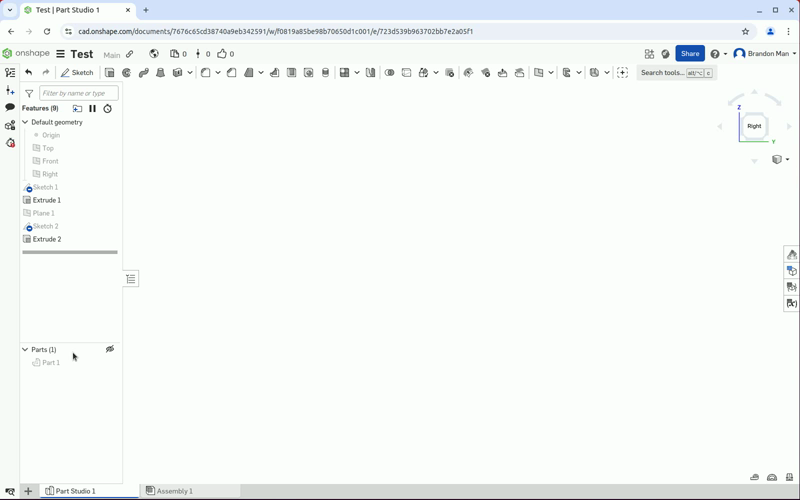
mouse_move(73, 352)
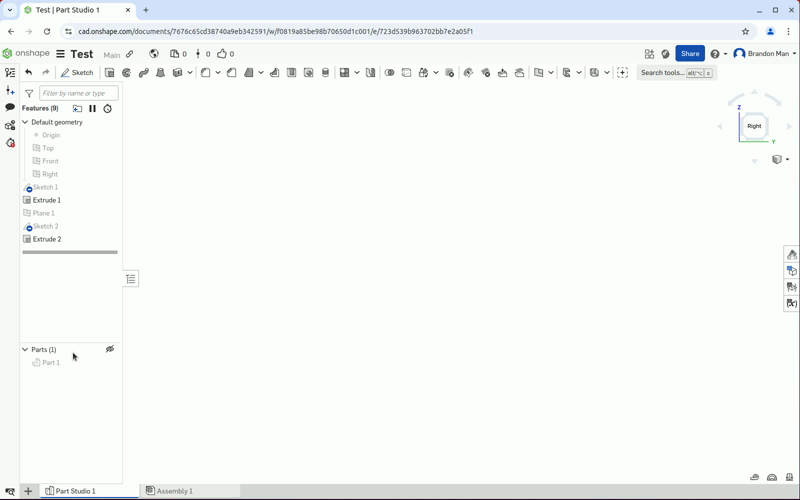
key(shift+y)
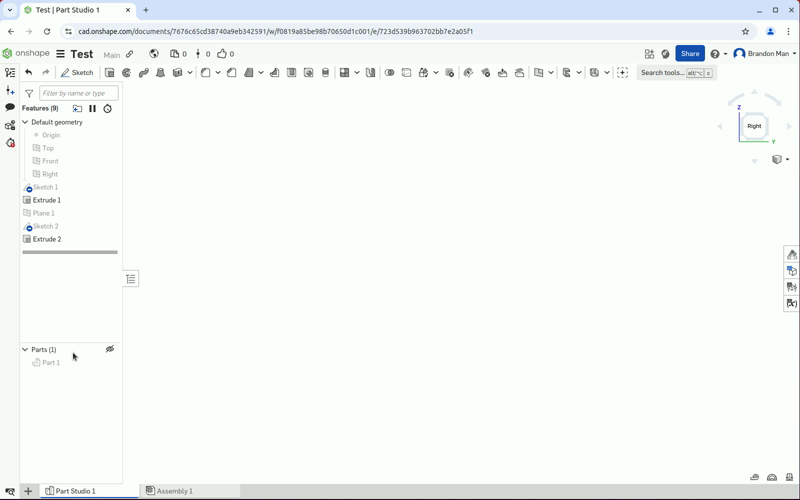
key(shift+s)
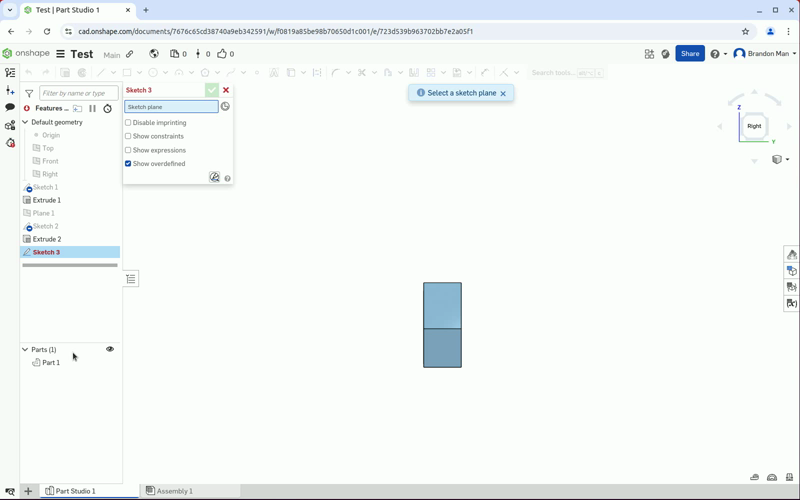
mouse_move(73, 176)
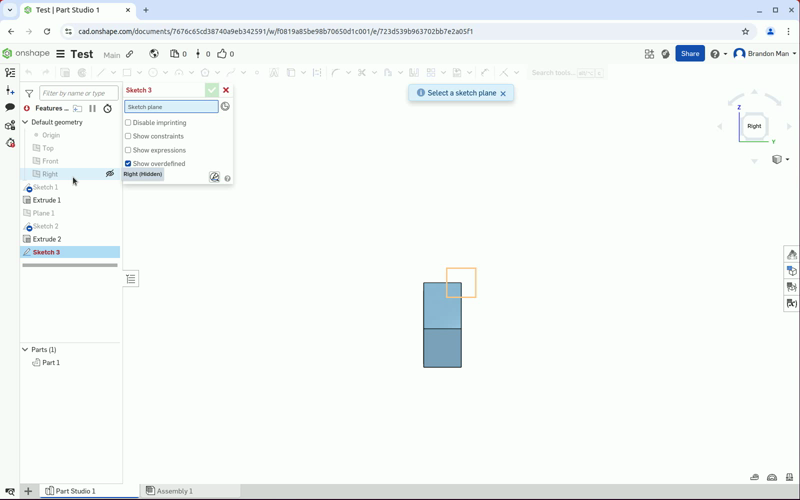
click(73, 176)
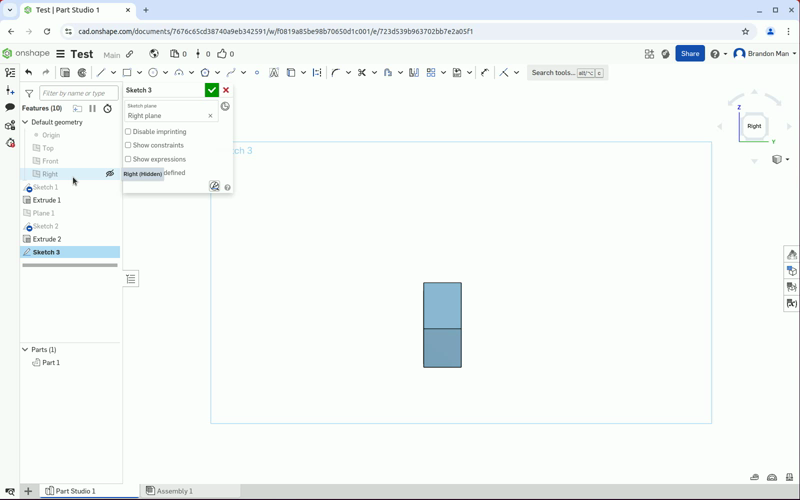
mouse_move(73, 352)
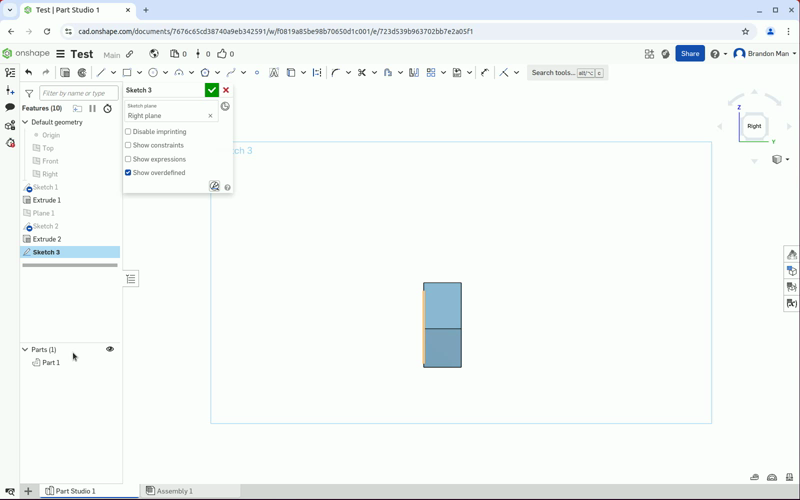
key(y)
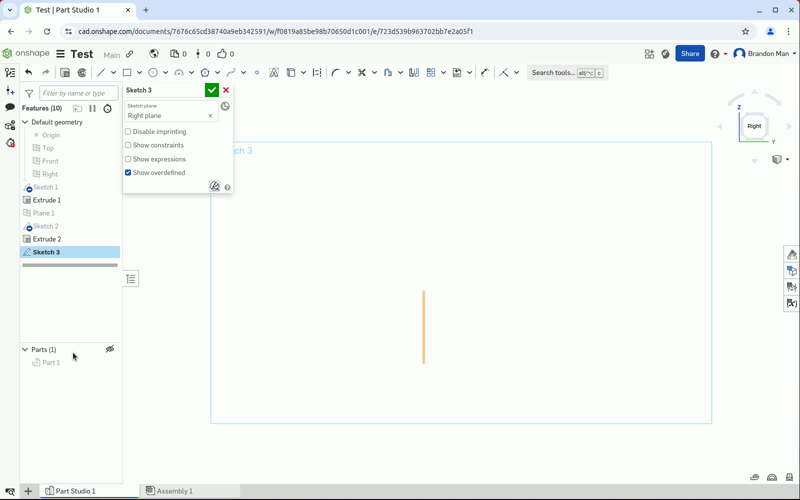
key(l)
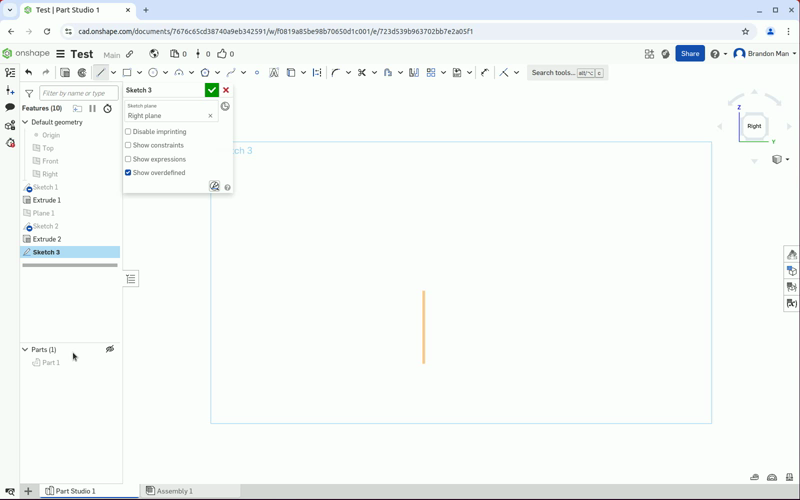
key_down(shift)
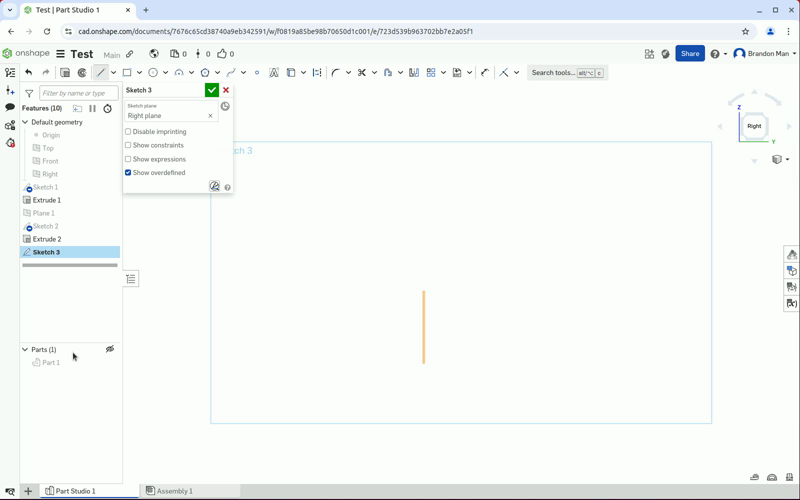
mouse_move(441, 367)
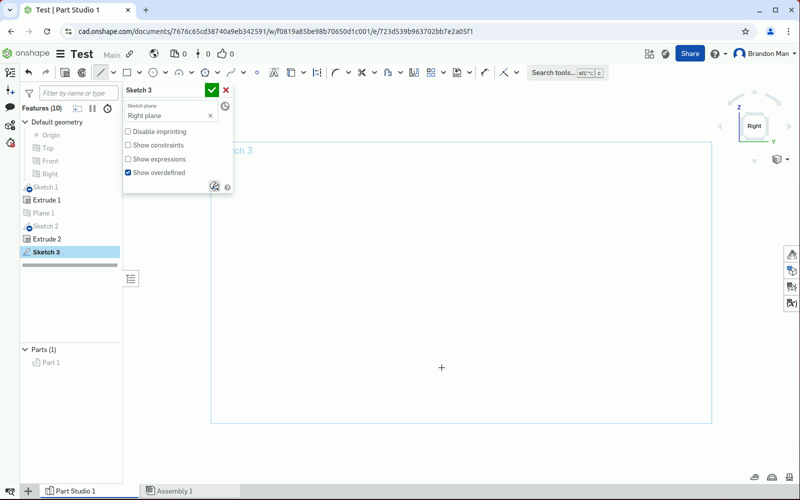
click(441, 367)
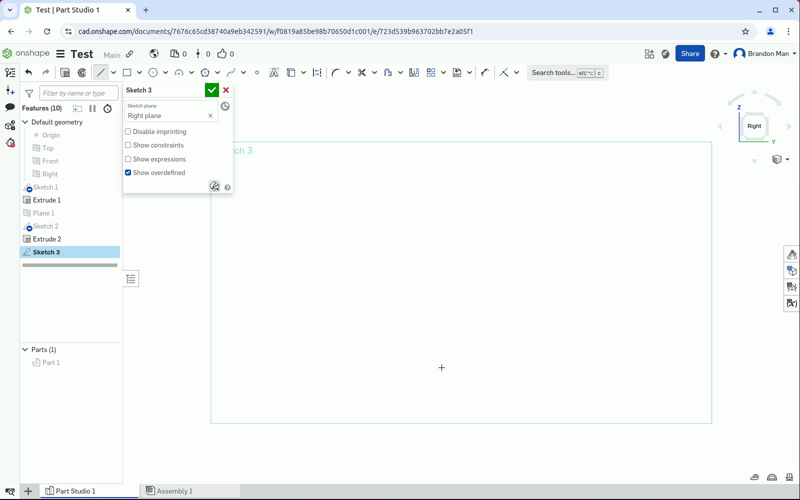
key_up(shift)
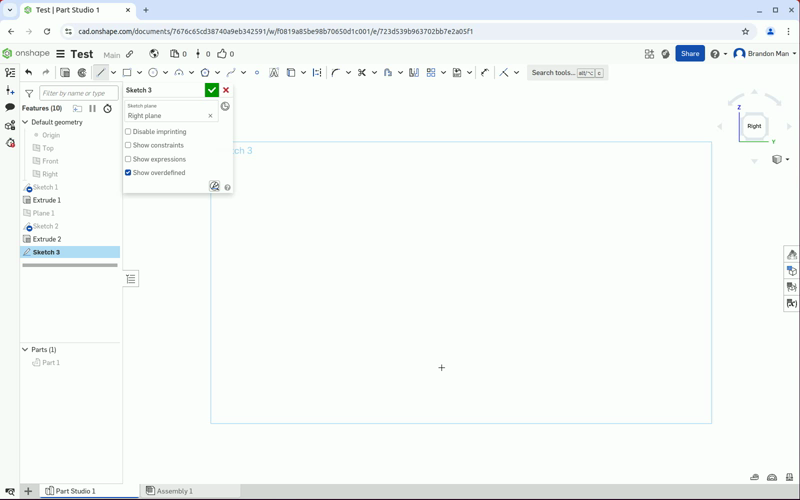
key_down(shift)
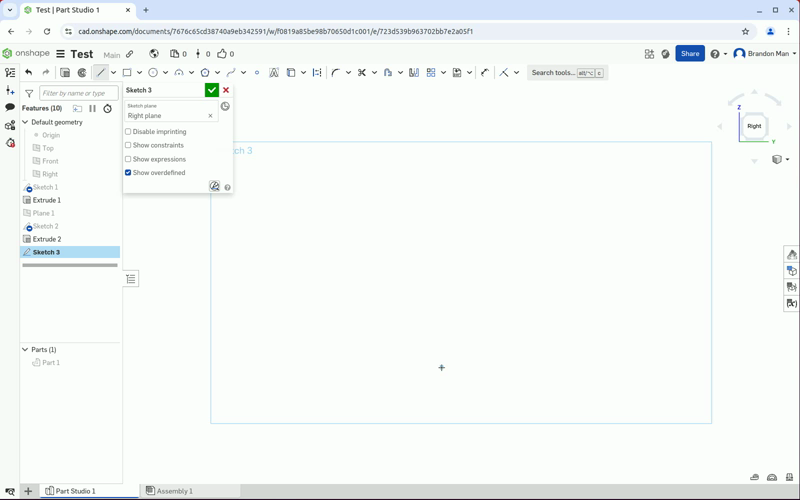
mouse_move(471, 367)
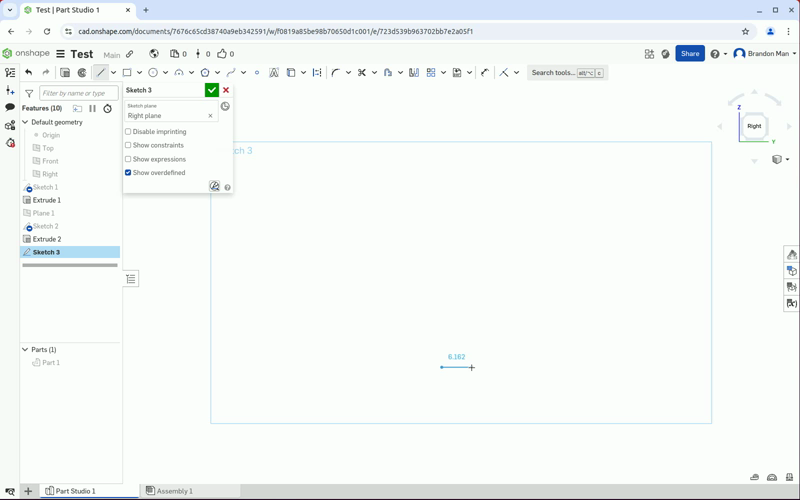
mouse_move(457, 367)
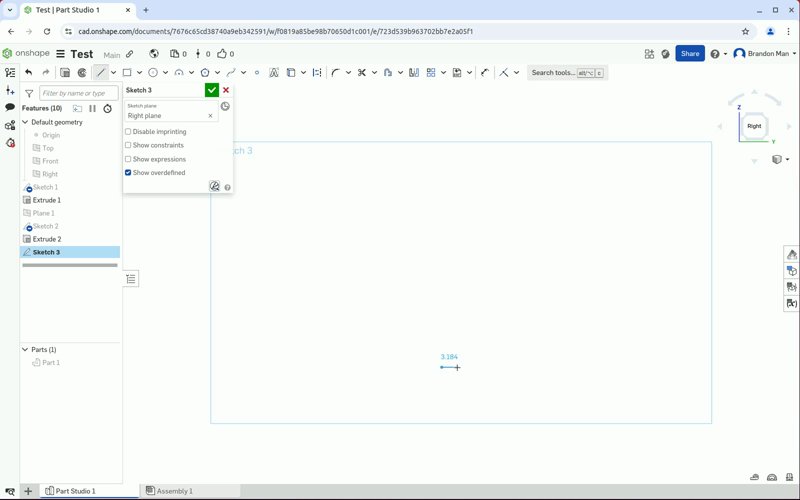
click(457, 367)
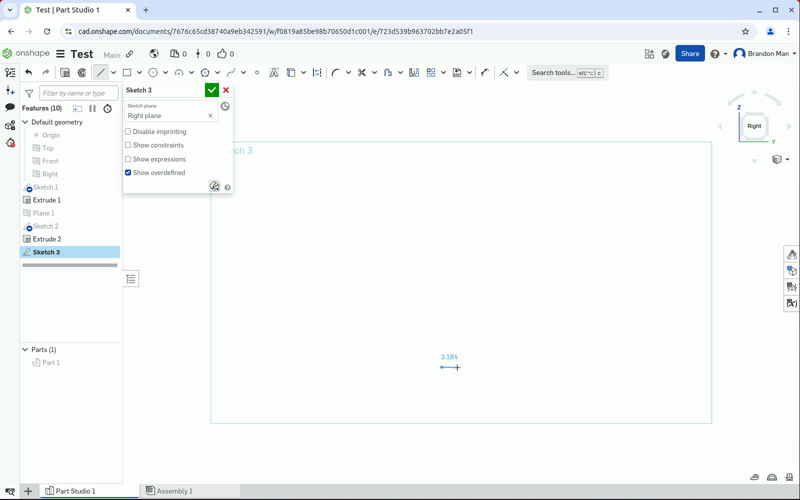
key_up(shift)
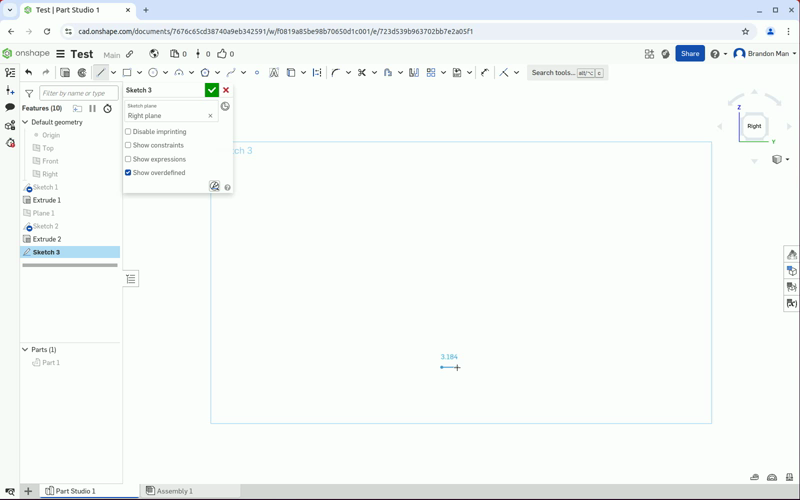
key_down(shift)
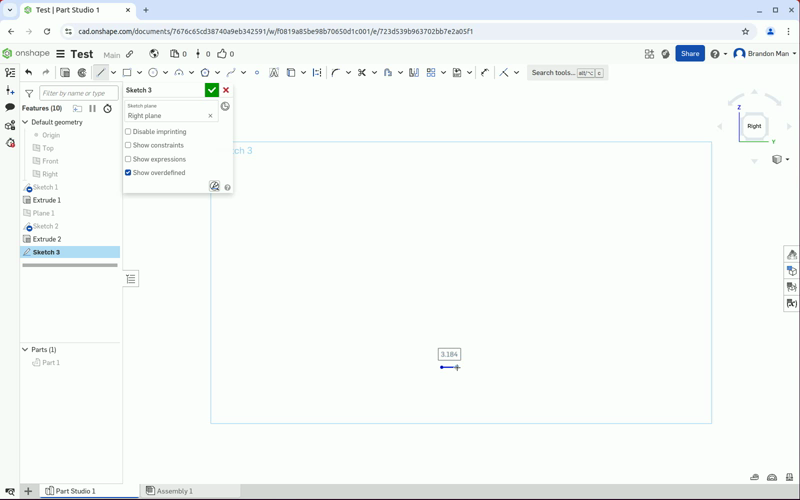
mouse_move(457, 282)
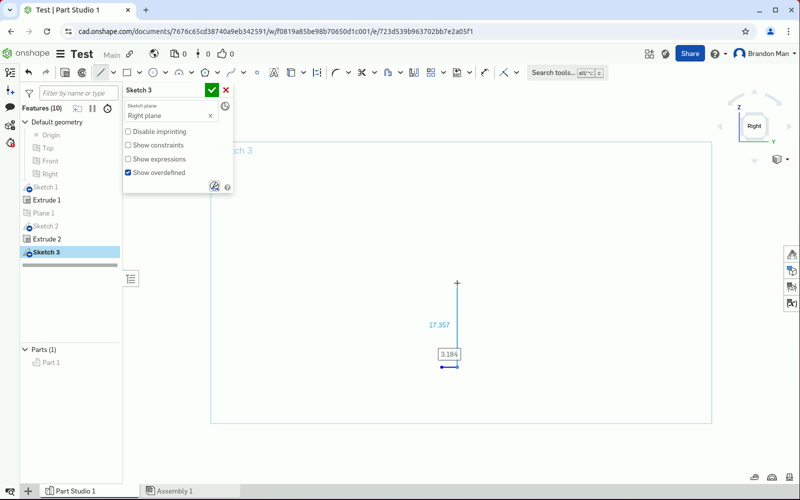
click(457, 282)
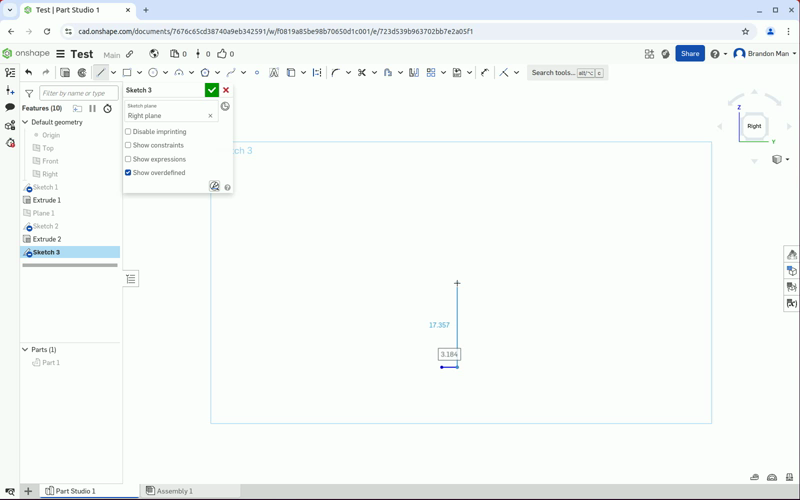
key_up(shift)
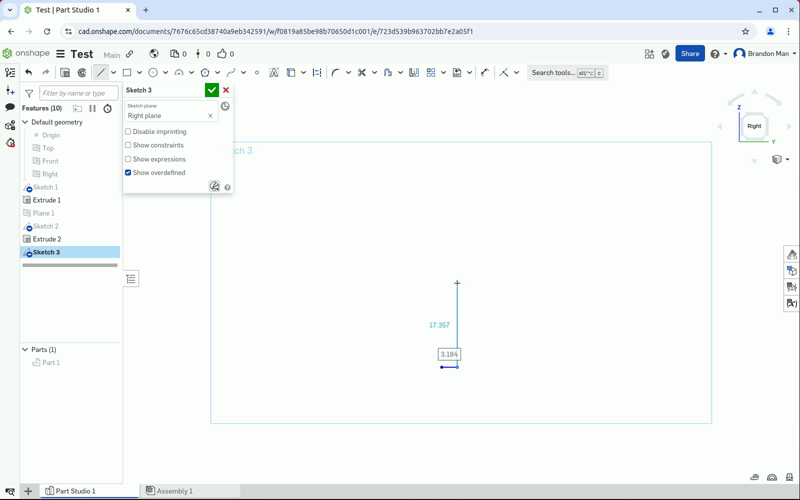
key_down(shift)
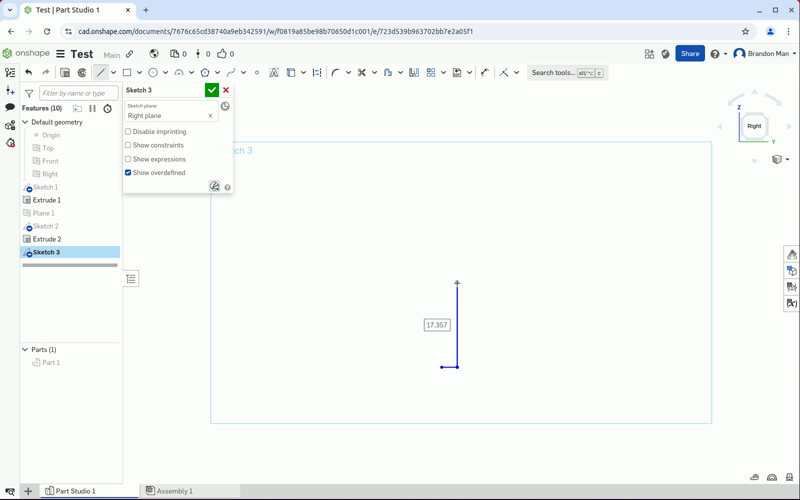
mouse_move(487, 282)
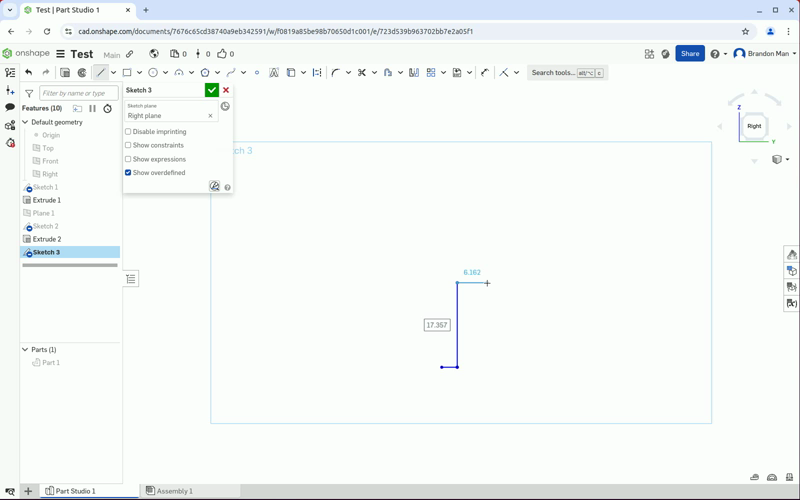
mouse_move(441, 282)
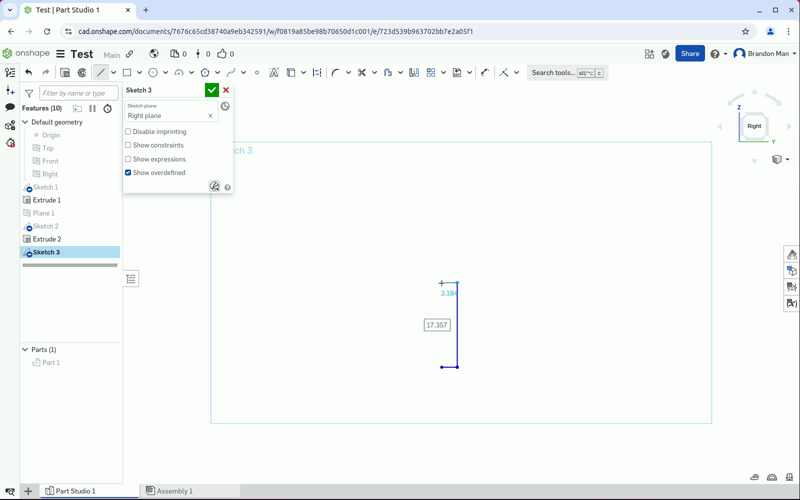
click(441, 282)
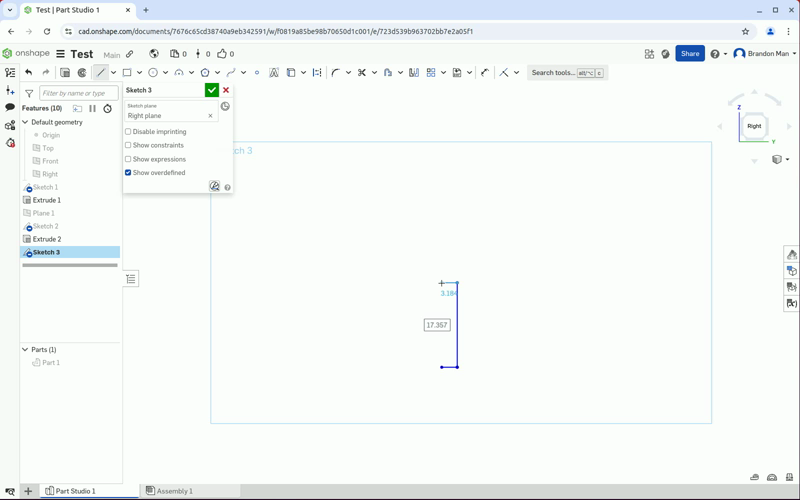
key_up(shift)
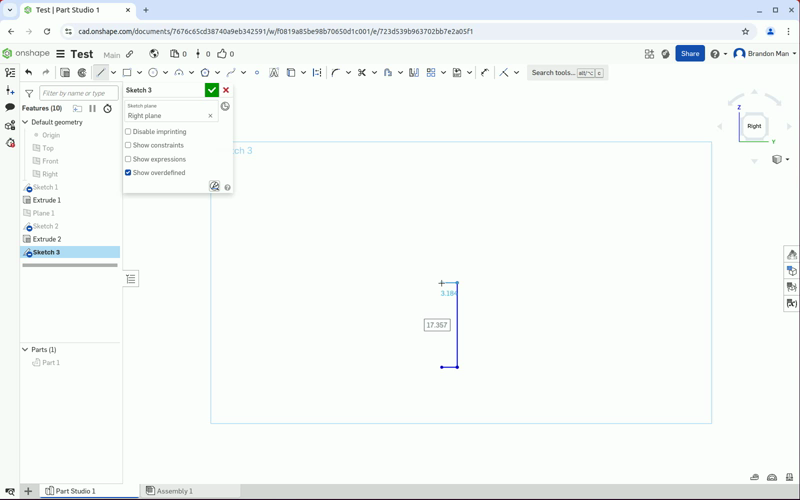
key_down(shift)
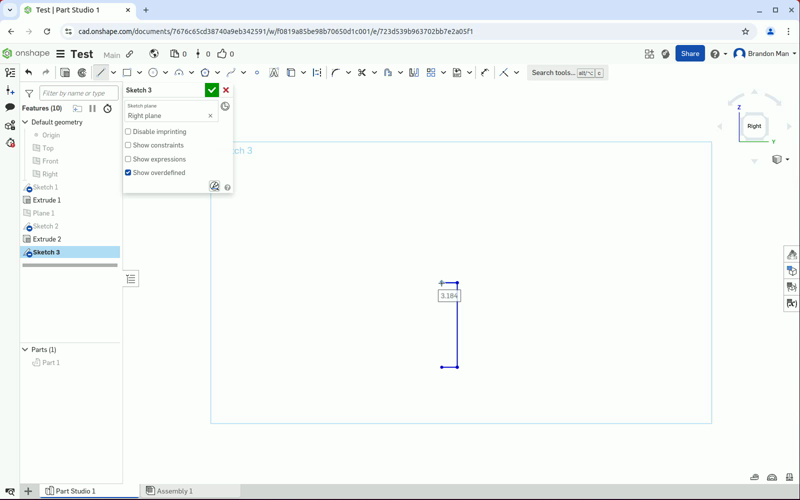
mouse_move(441, 367)
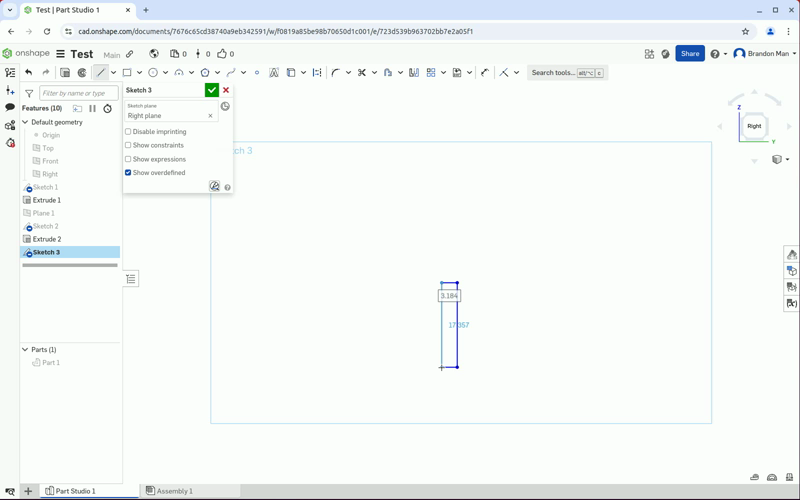
key_up(shift)
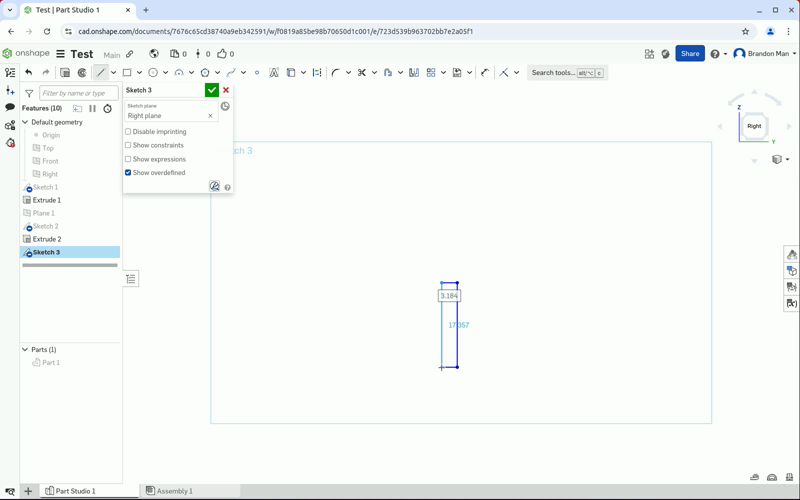
click(441, 367)
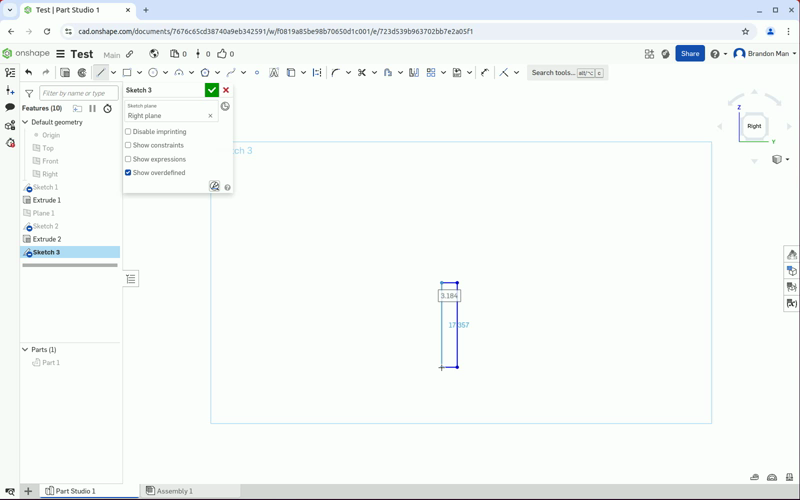
key(esc)
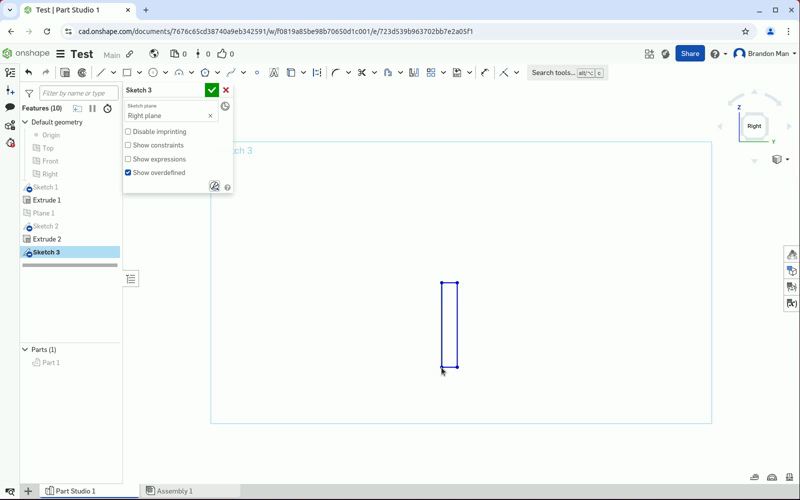
mouse_move(444, 309)
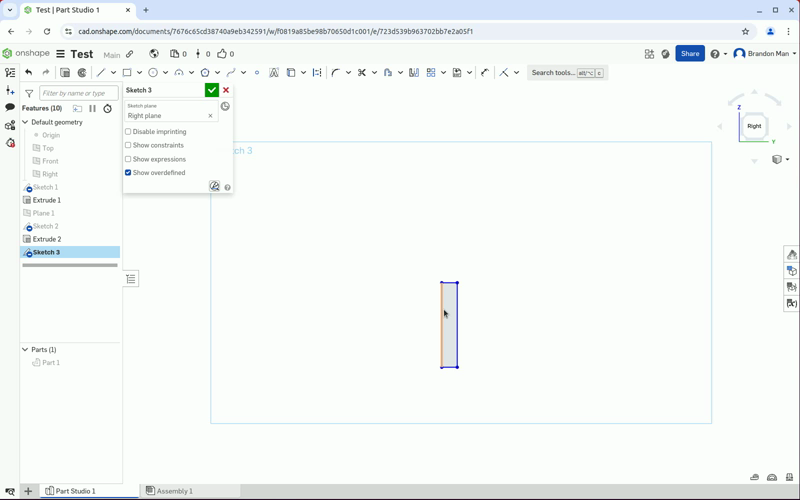
scroll(6)
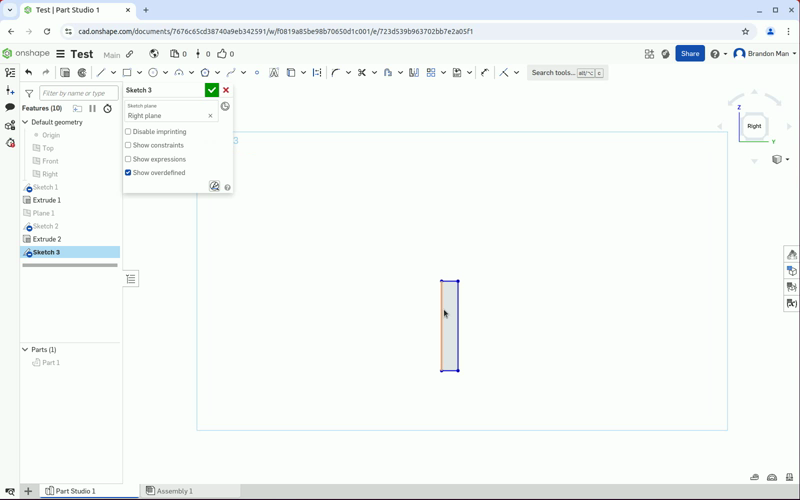
scroll(6)
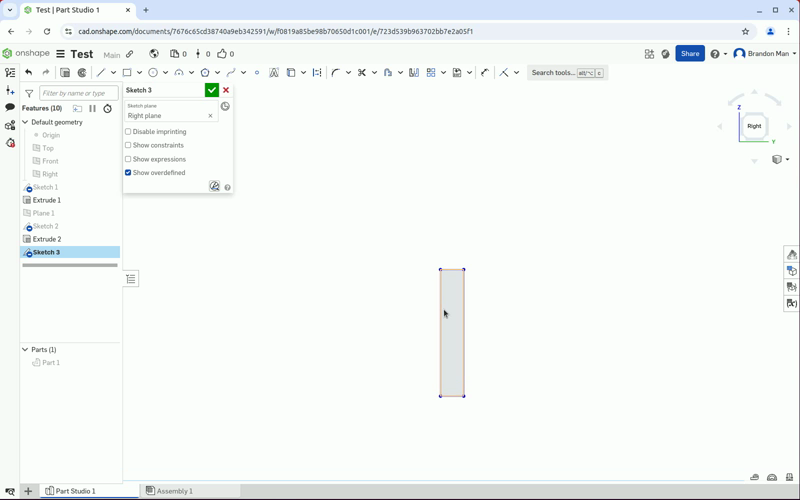
scroll(6)
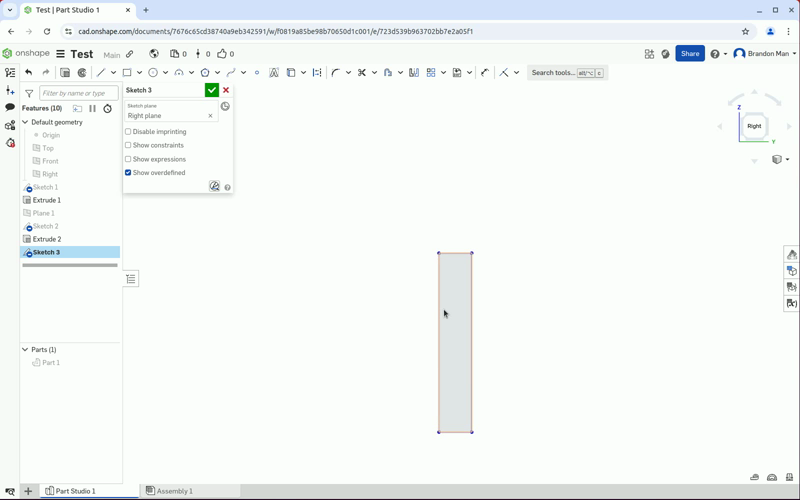
scroll(6)
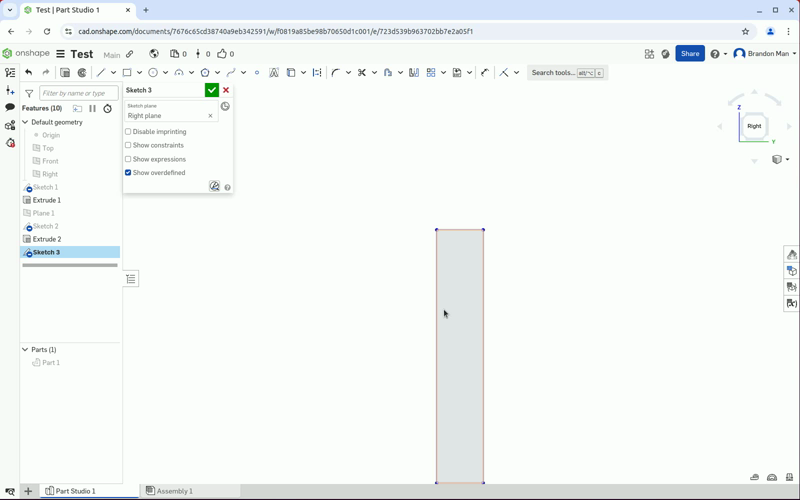
scroll(6)
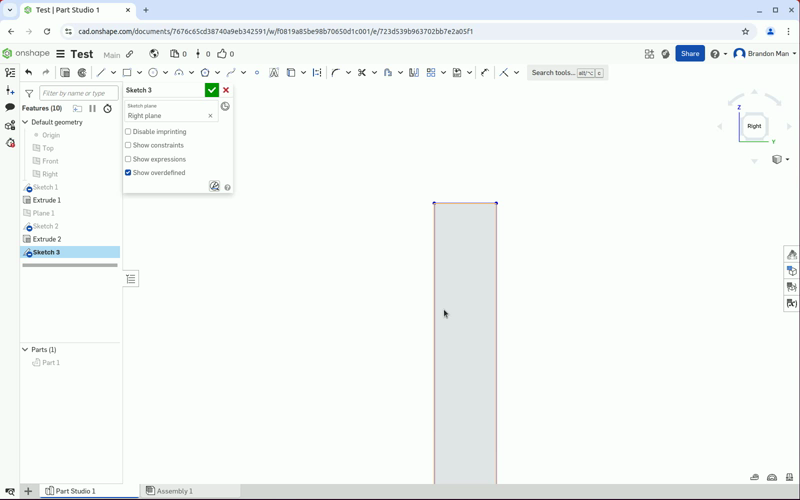
scroll(6)
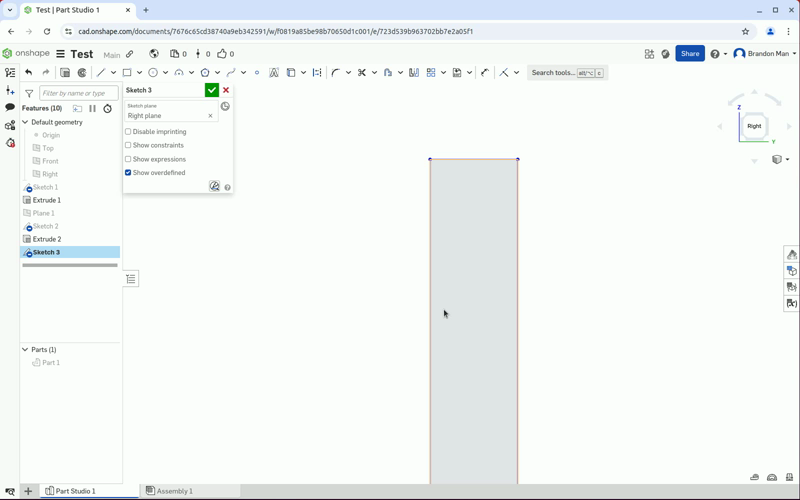
scroll(6)
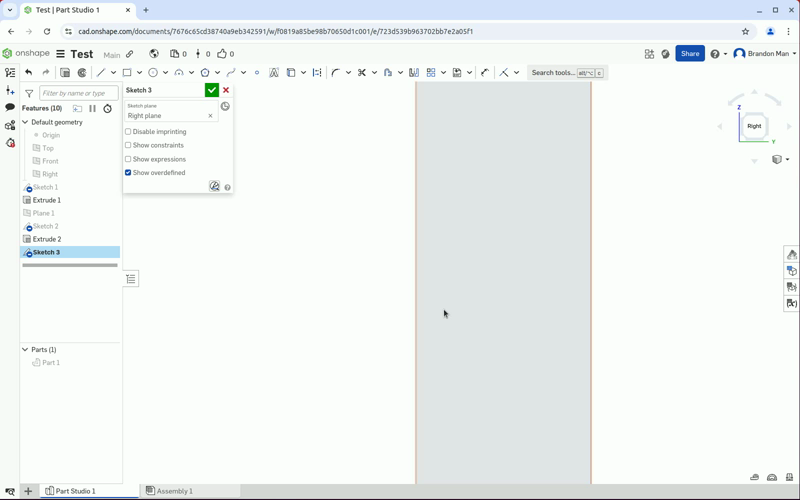
click(444, 309)
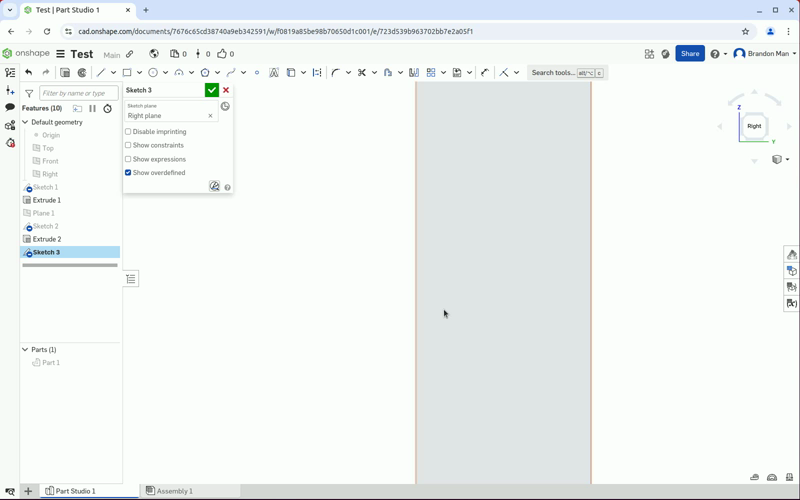
scroll(-6)
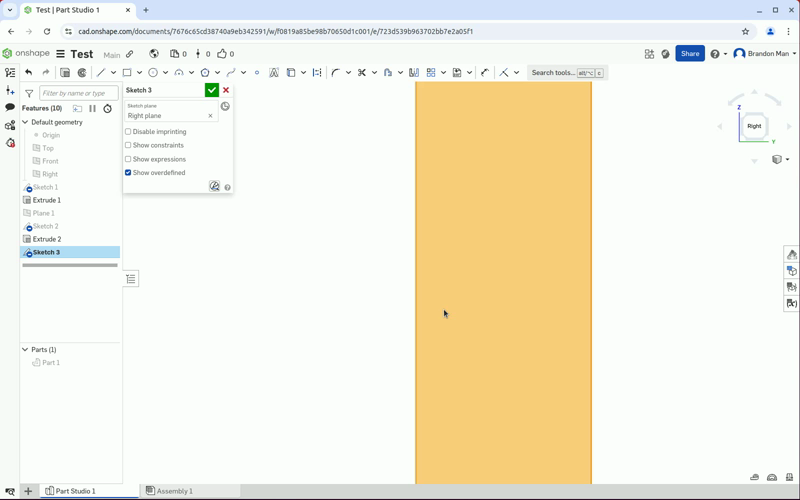
scroll(-6)
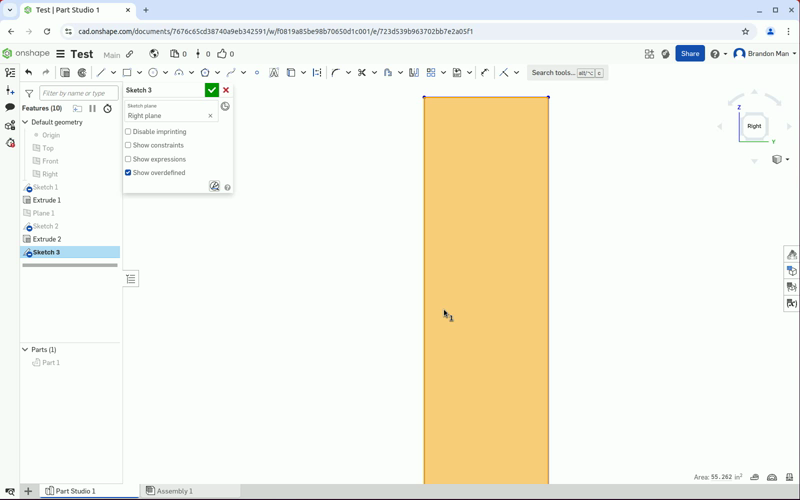
scroll(-6)
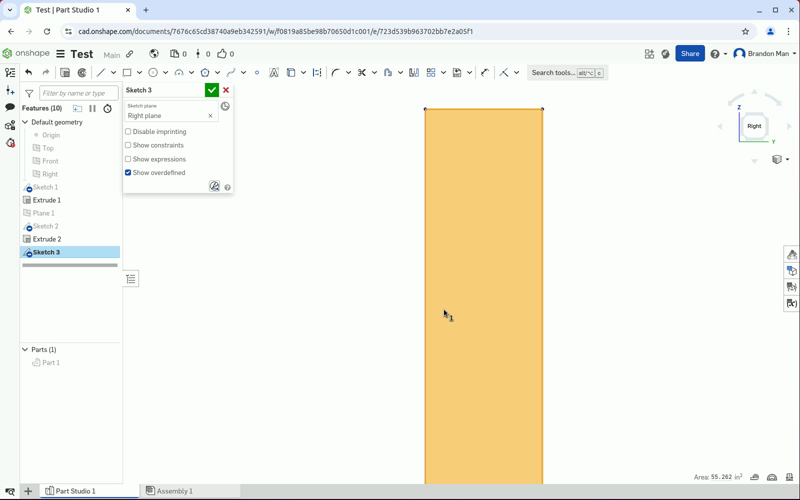
scroll(-6)
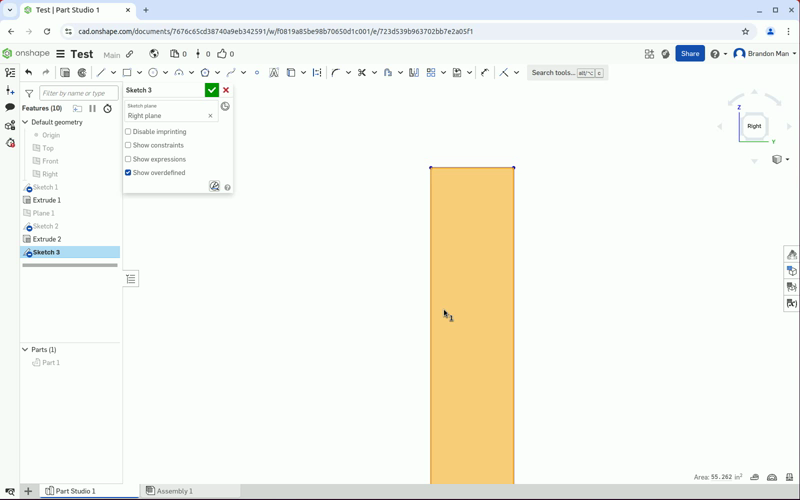
scroll(-6)
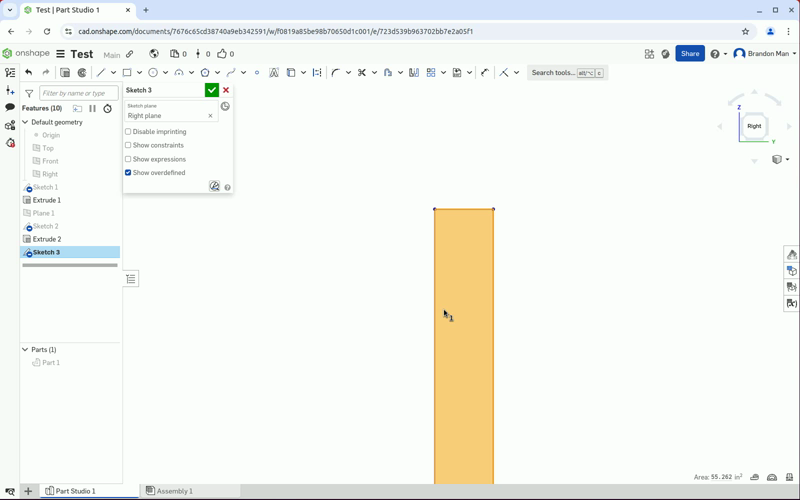
scroll(-6)
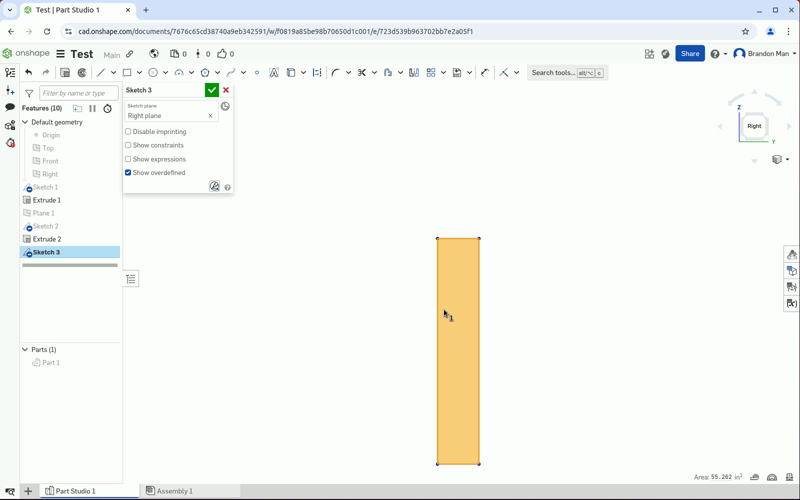
scroll(-6)
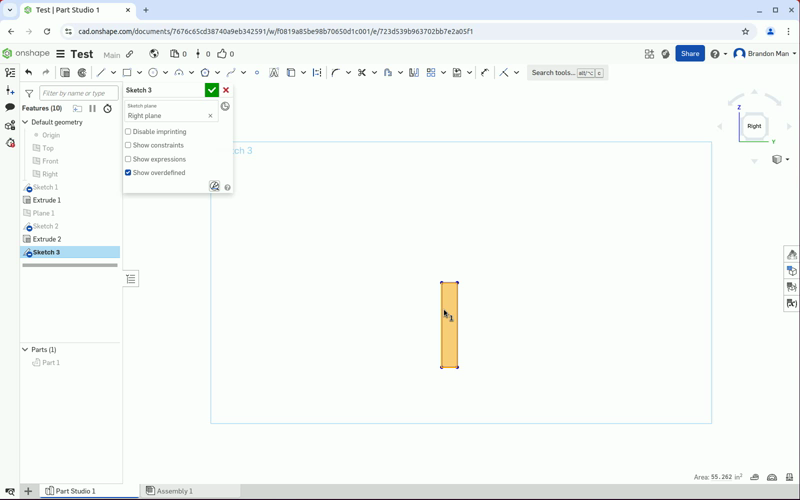
mouse_move(73, 352)
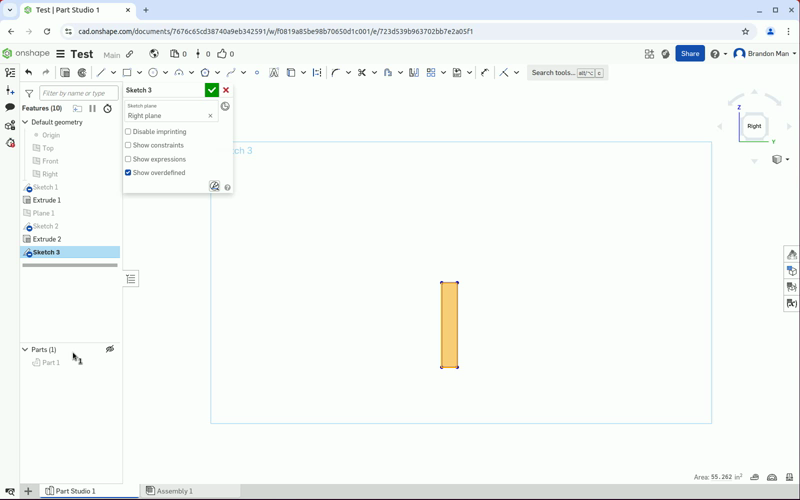
key(shift+y)
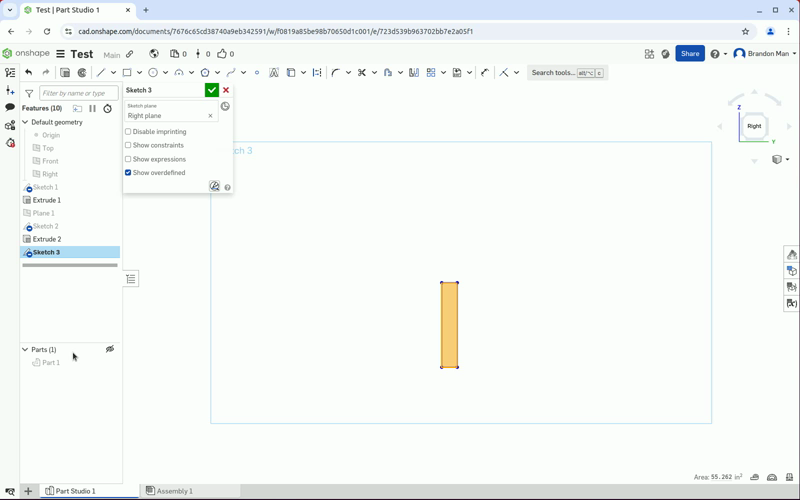
key(shift+e)
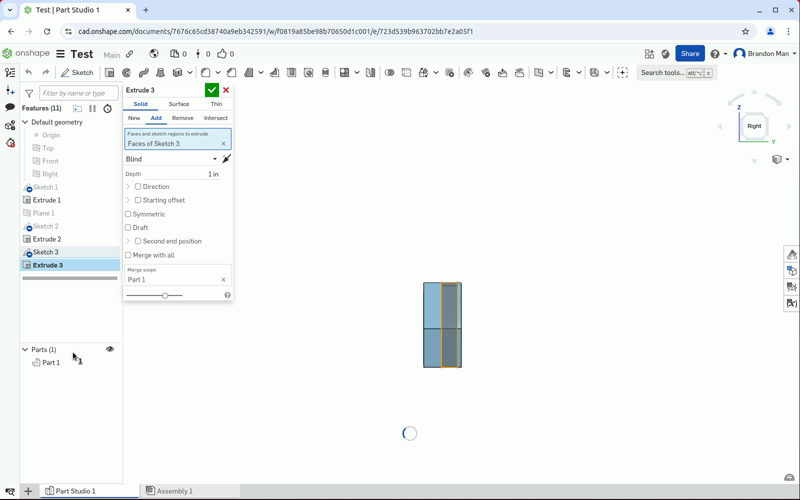
mouse_move(143, 106)
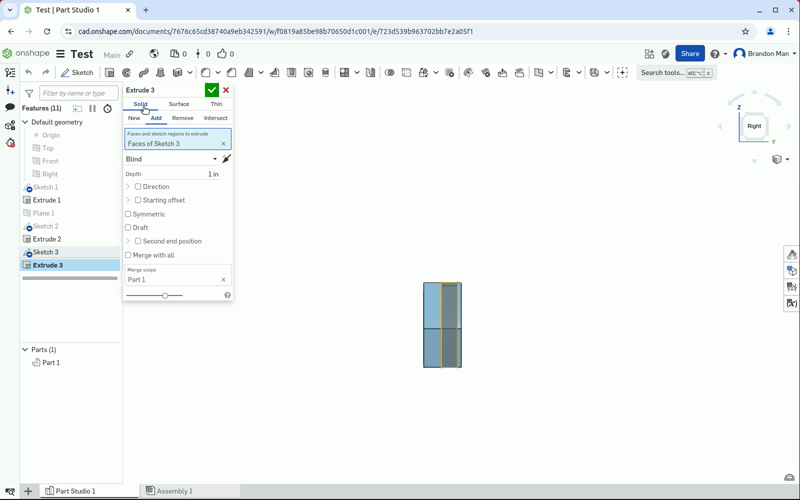
click(143, 106)
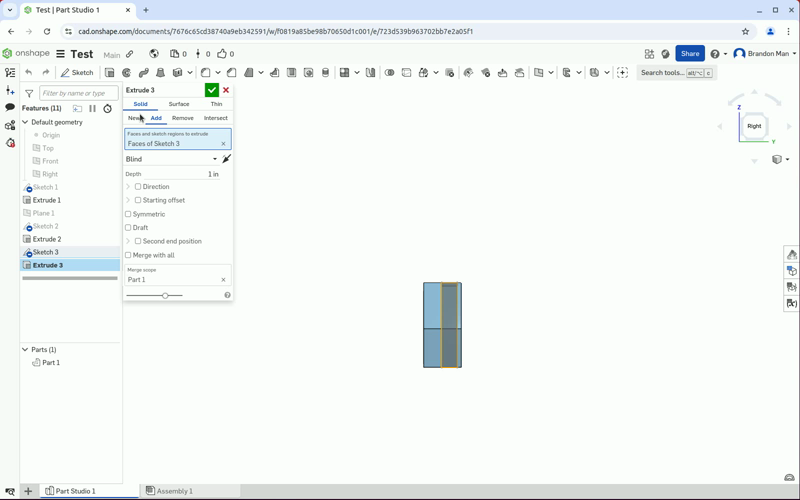
mouse_move(137, 120)
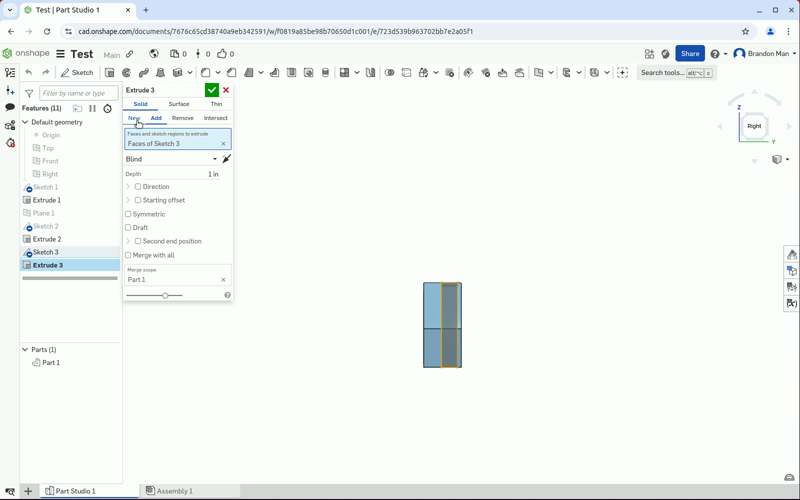
click(137, 120)
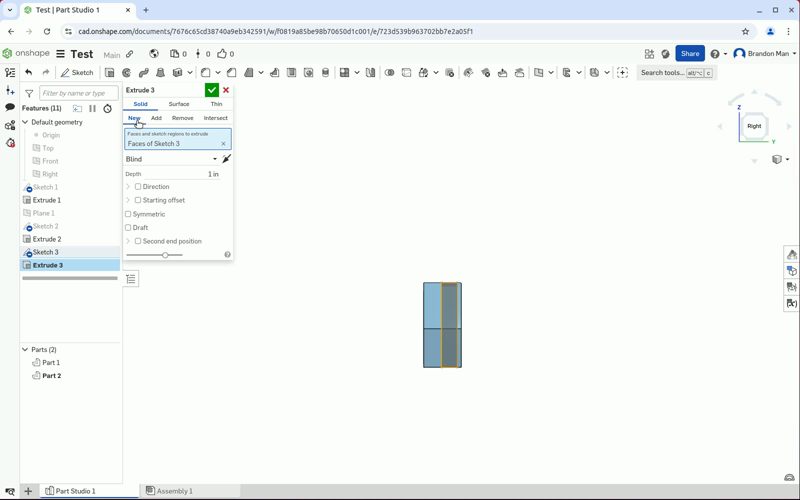
key(tab, 4)
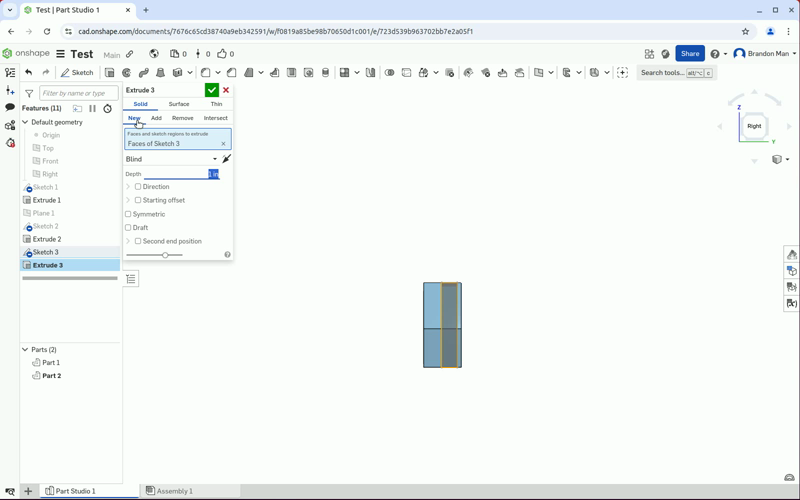
text(-0.481)
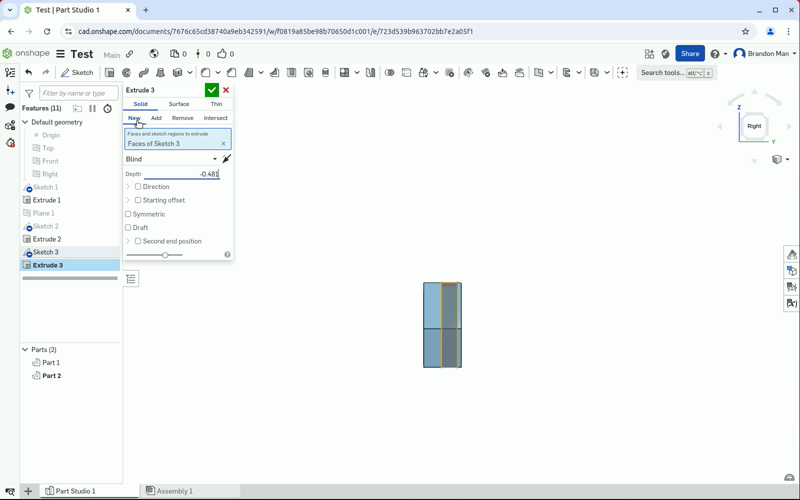
key(enter)
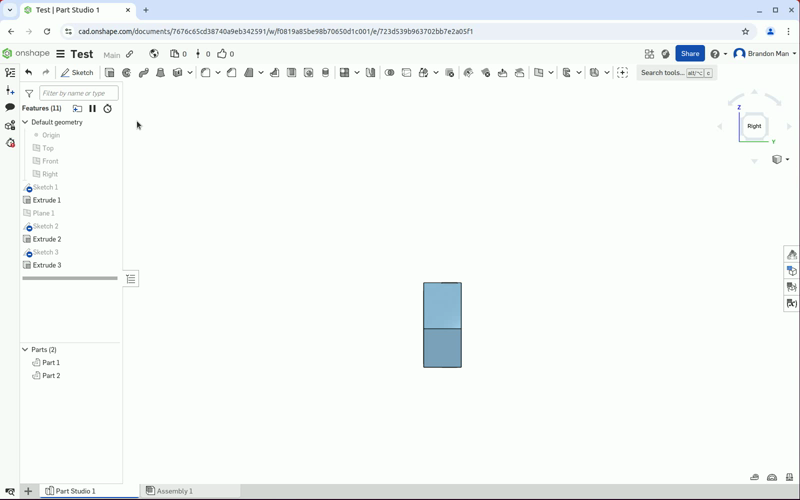
key(shift+h)
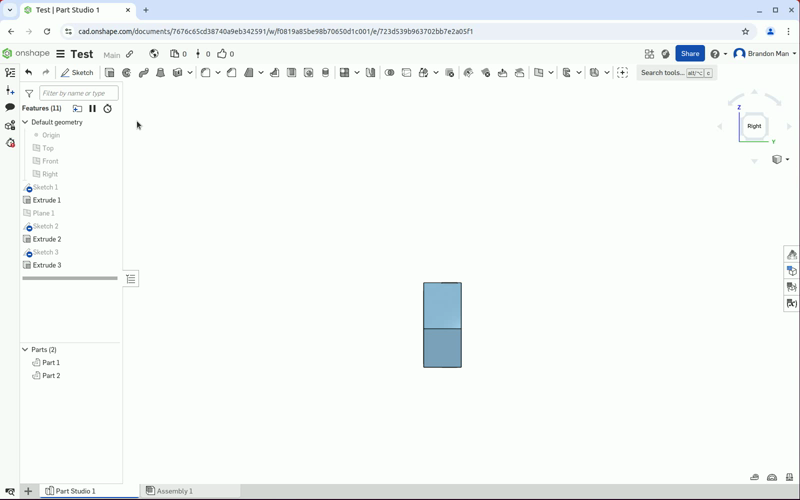
key(shift+h)
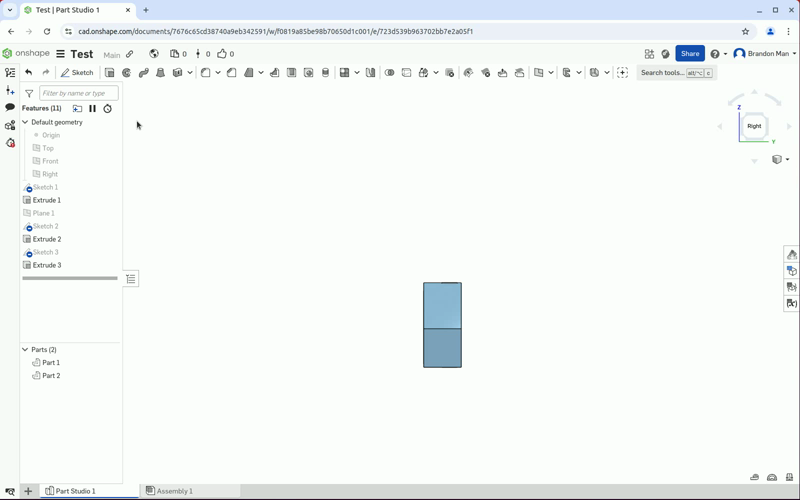
mouse_move(73, 189)
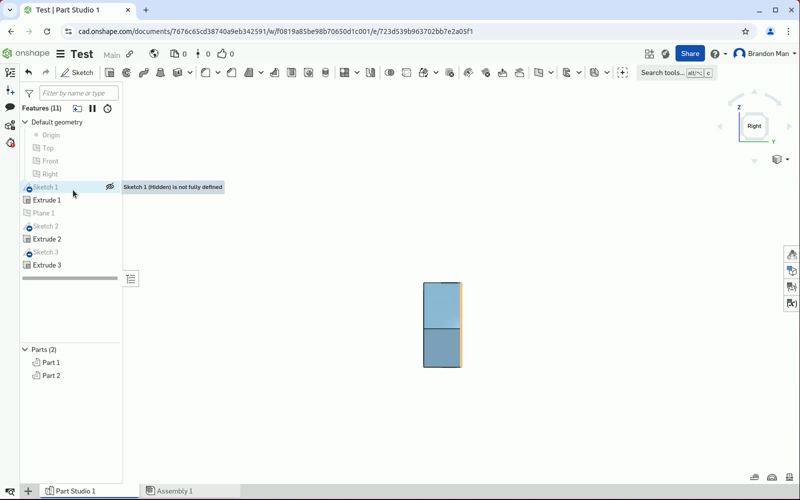
click(73, 189)
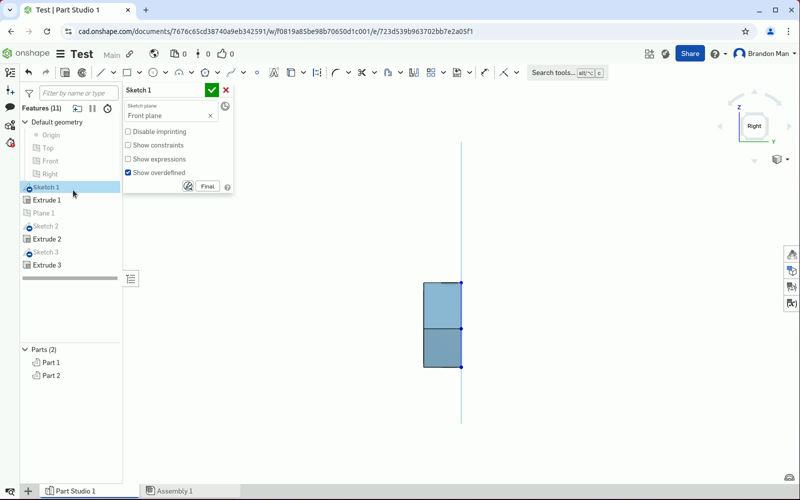
mouse_move(229, 92)
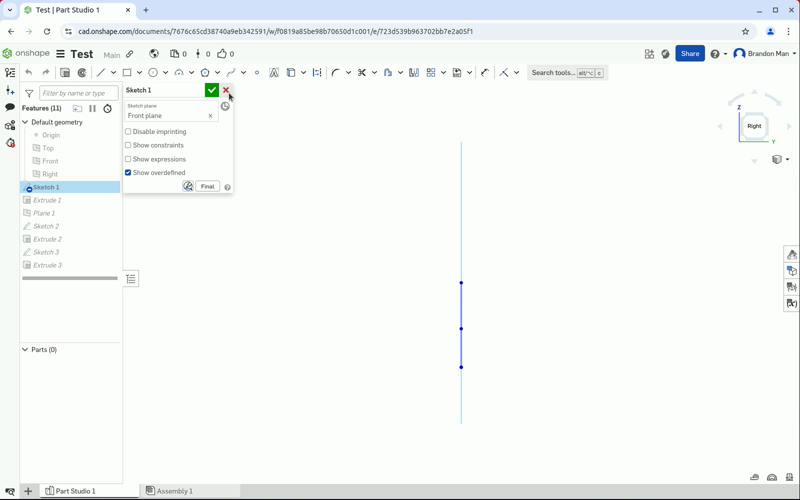
click(229, 92)
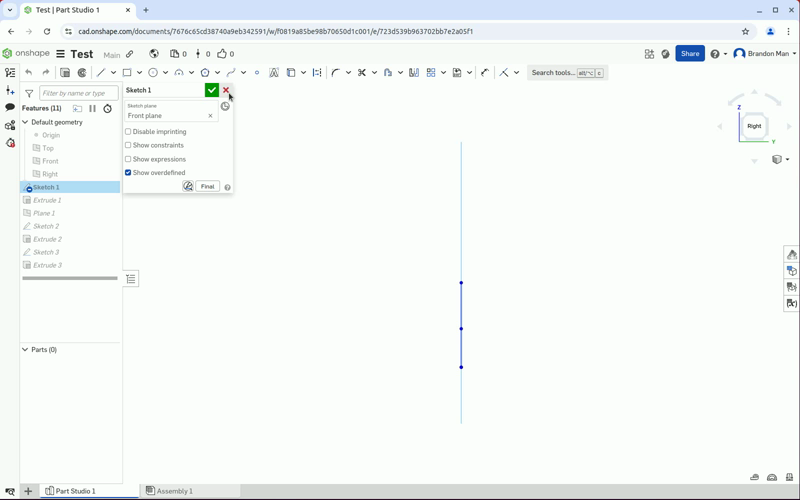
key(shift+s)
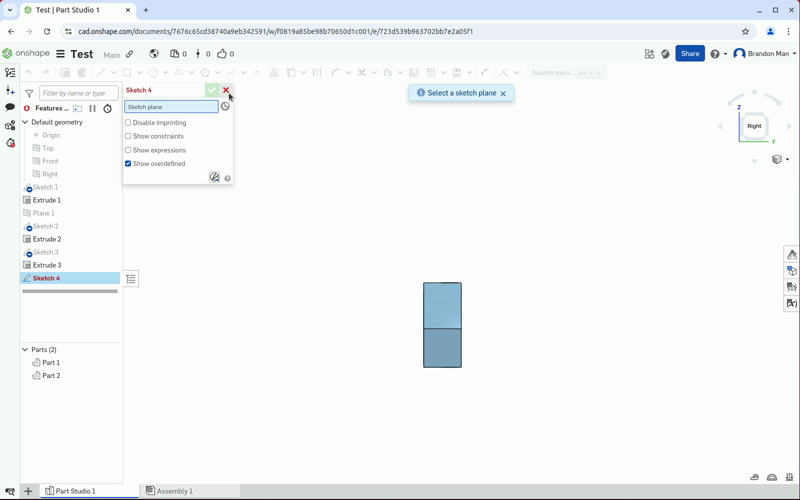
mouse_move(73, 176)
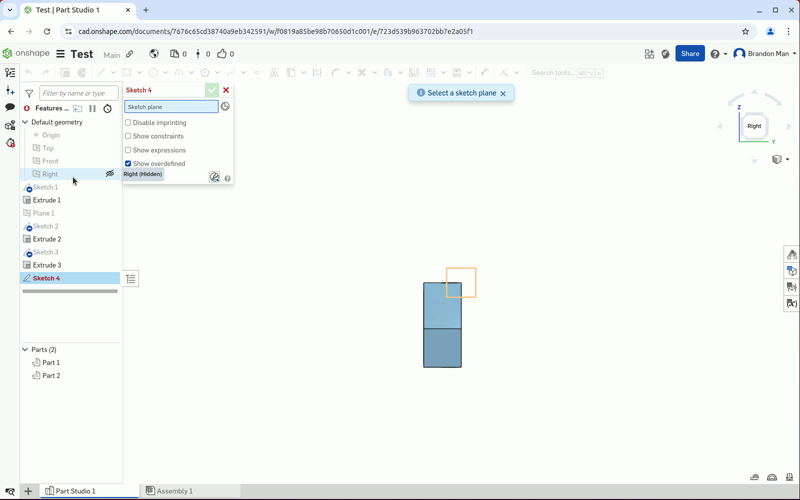
click(73, 176)
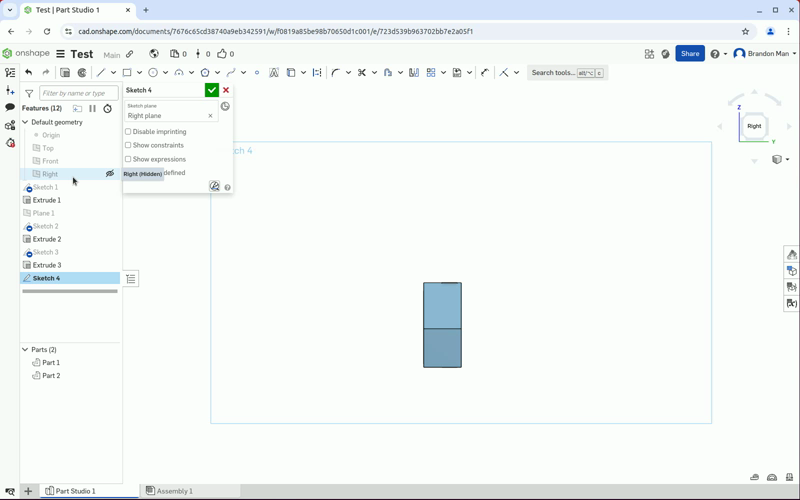
mouse_move(73, 352)
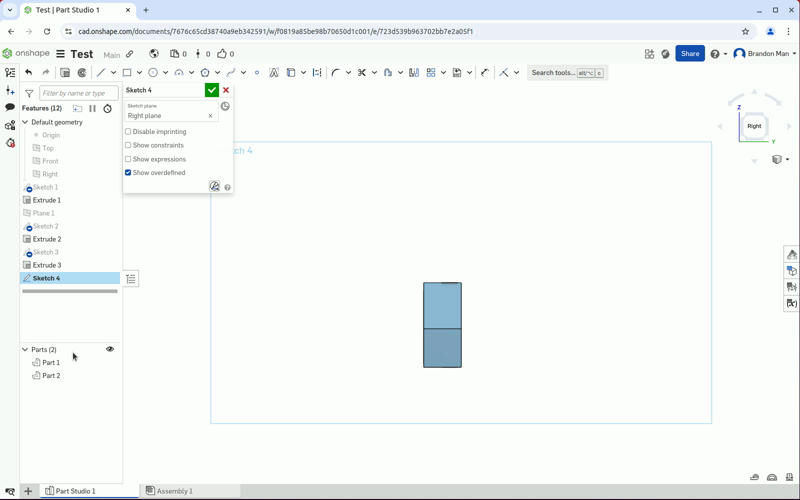
key(y)
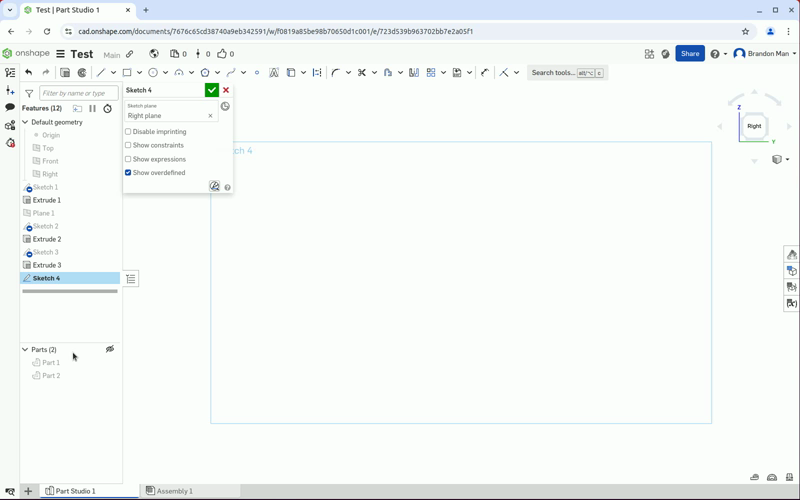
key(l)
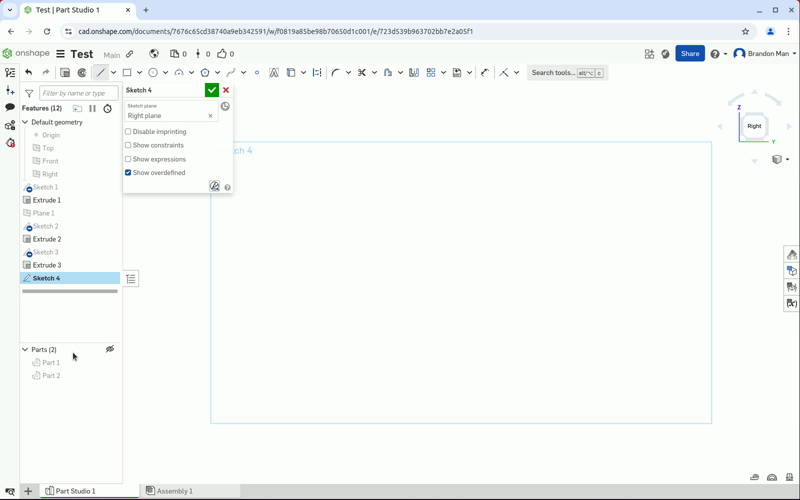
key_down(shift)
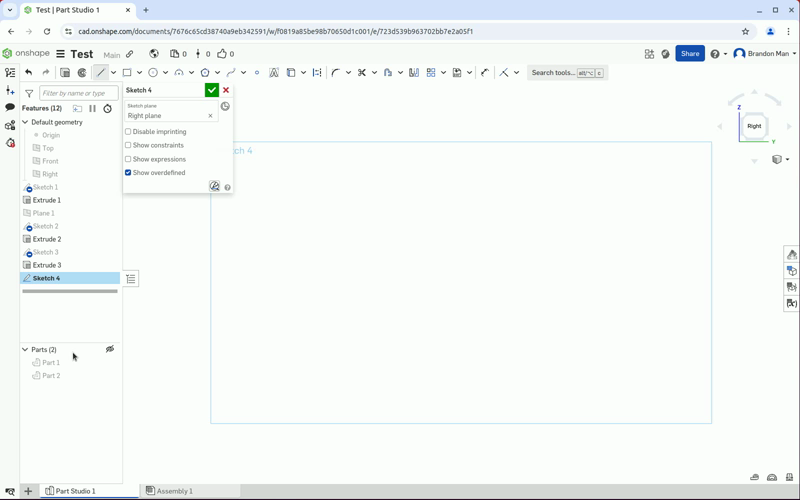
mouse_move(457, 367)
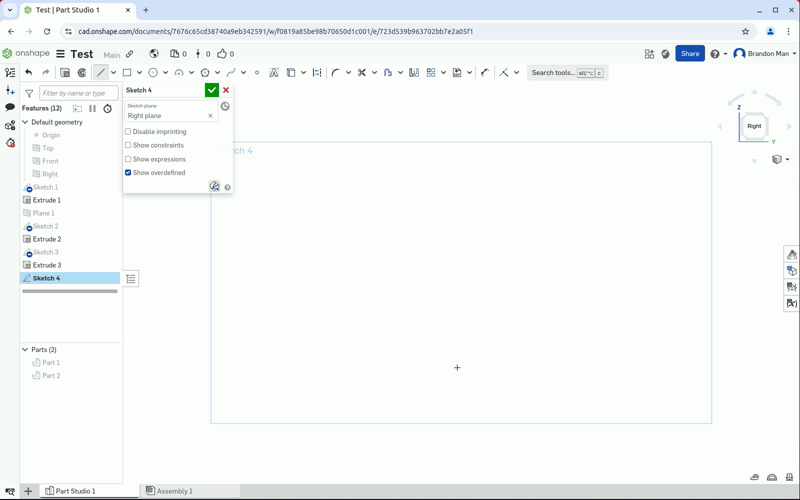
click(457, 367)
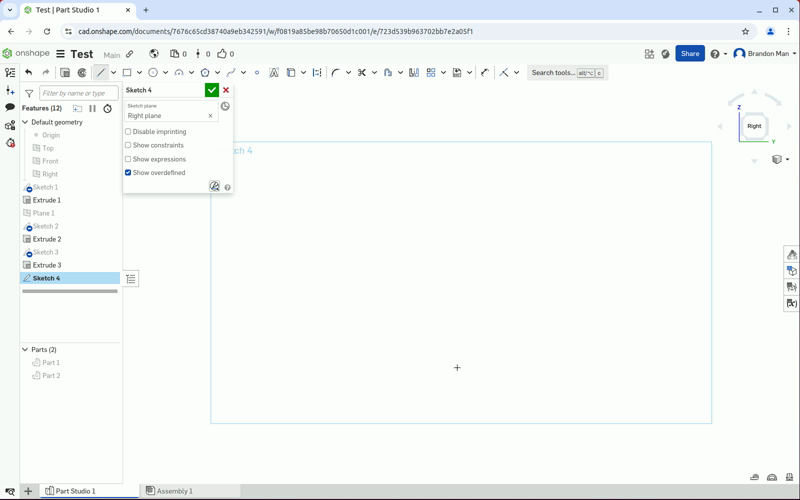
key_up(shift)
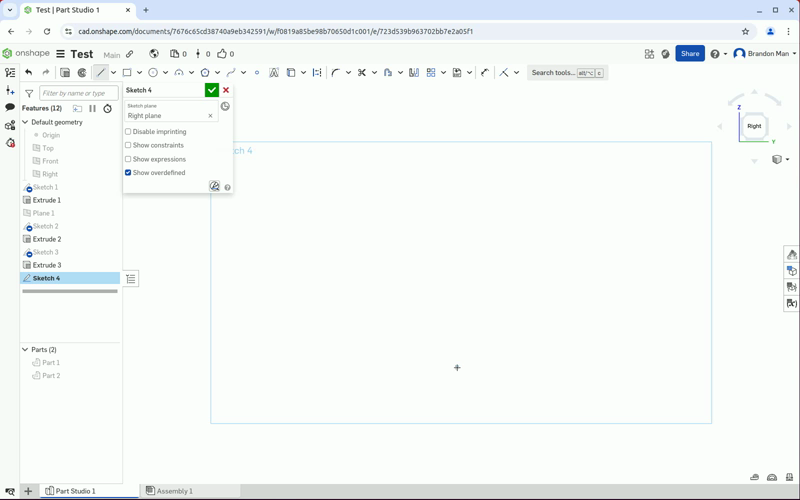
key_down(shift)
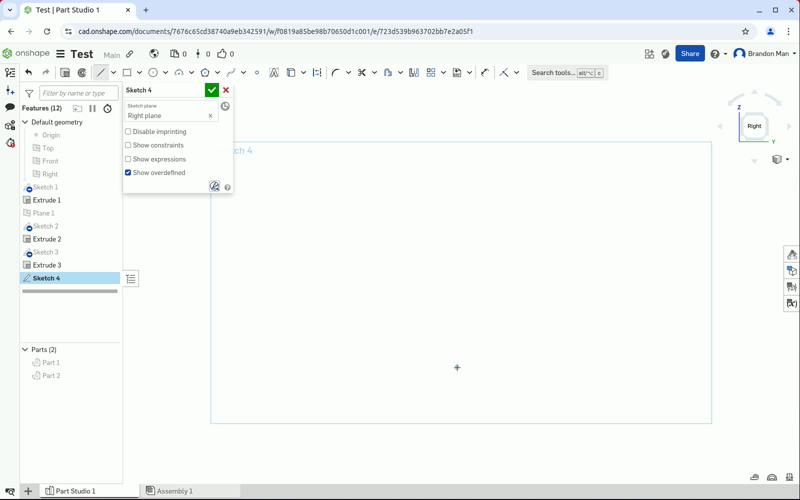
mouse_move(487, 367)
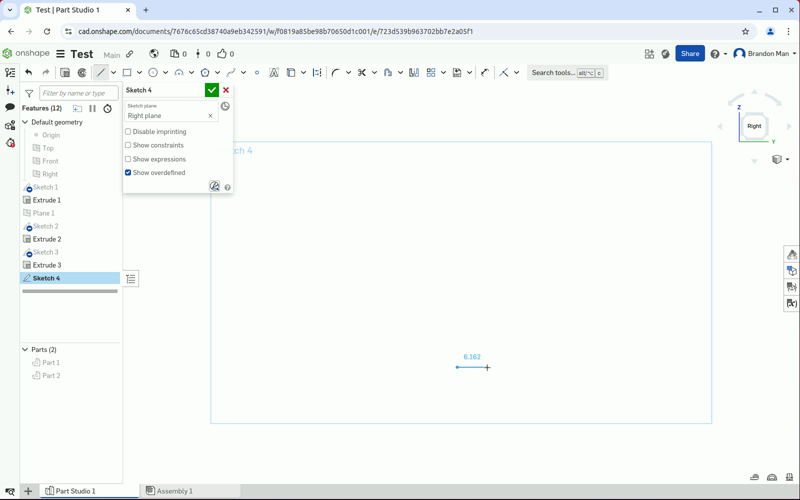
mouse_move(459, 367)
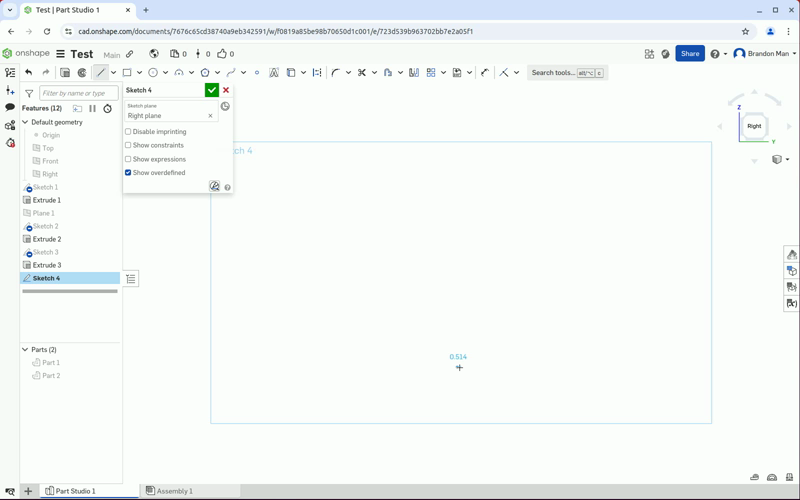
scroll(6)
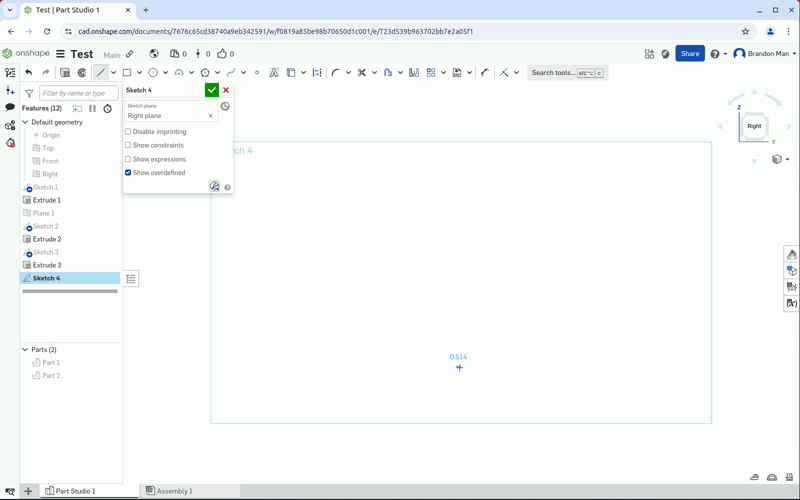
scroll(6)
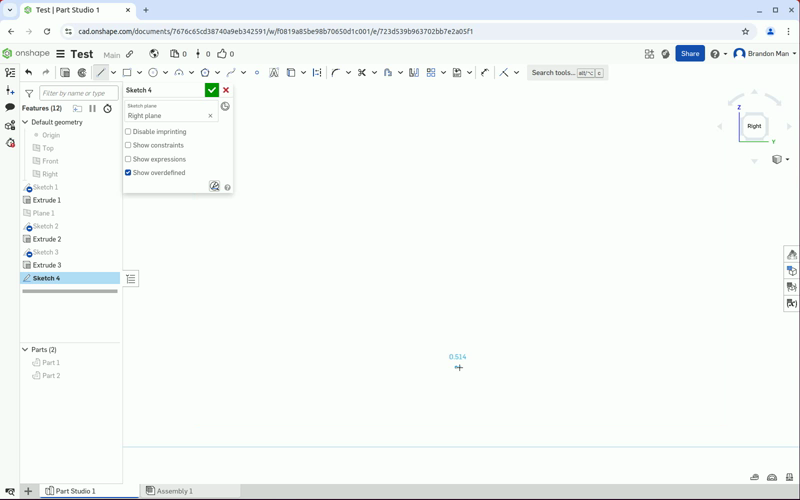
scroll(6)
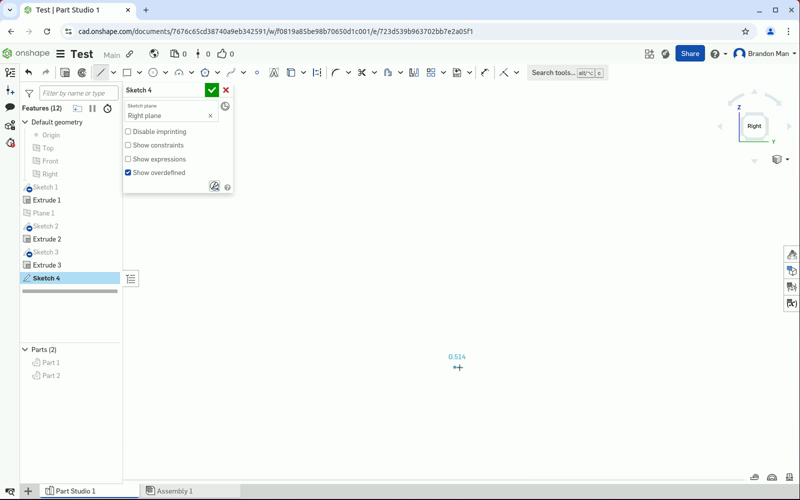
scroll(6)
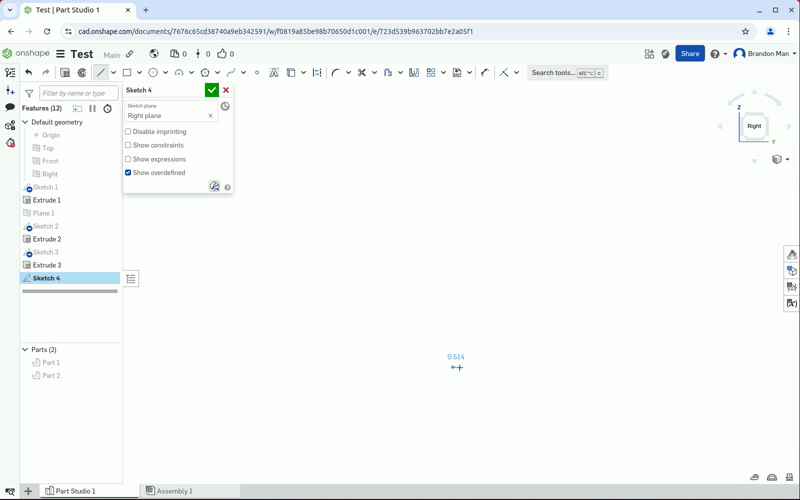
scroll(6)
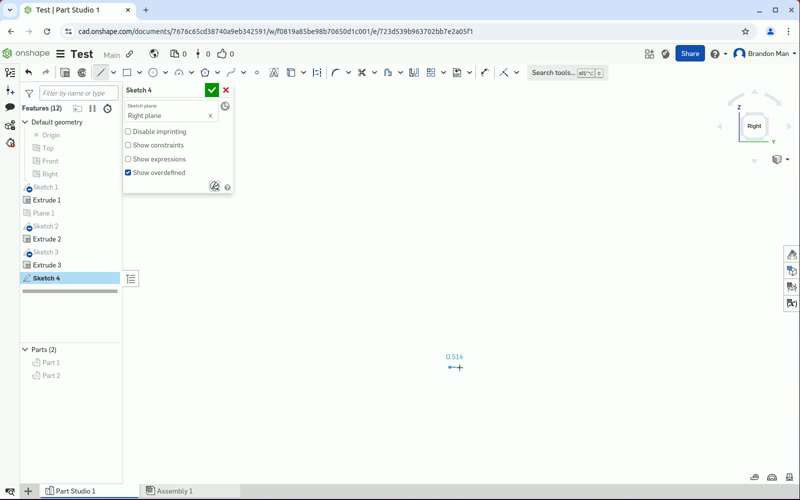
scroll(6)
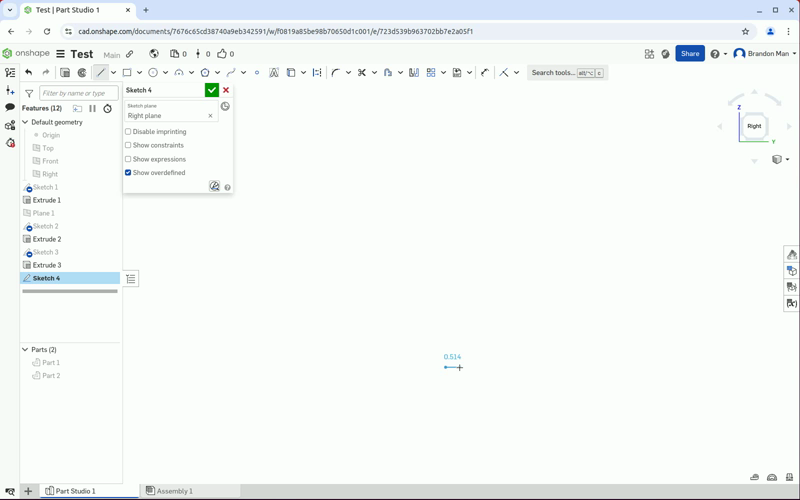
scroll(6)
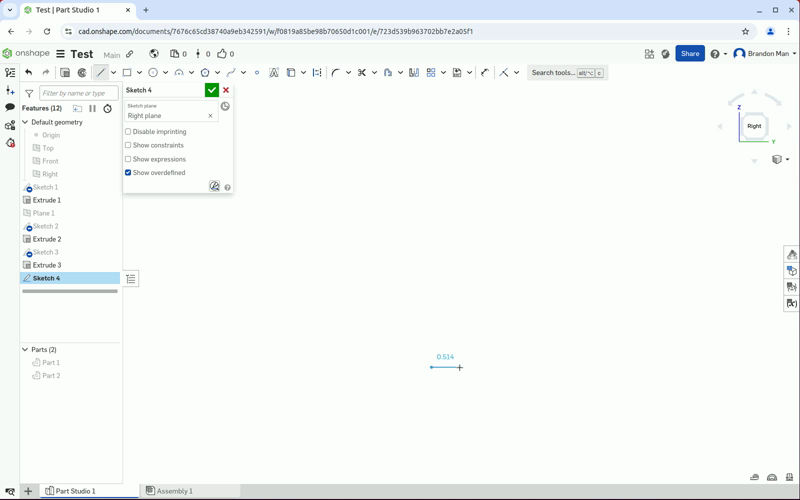
click(459, 367)
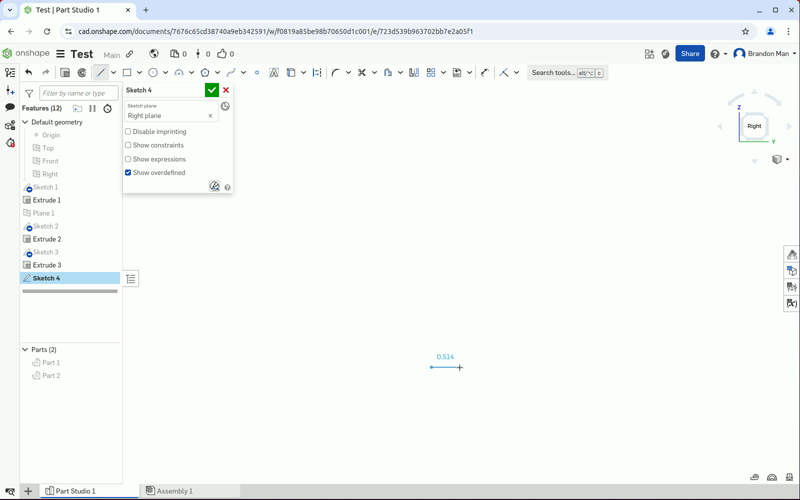
scroll(-6)
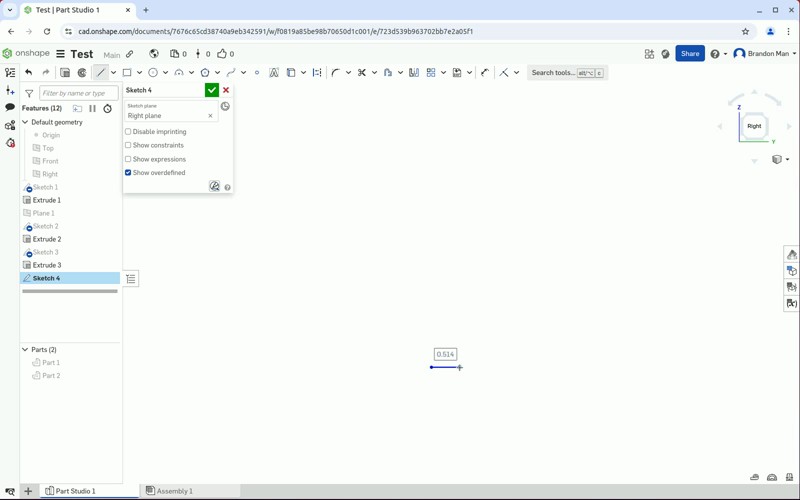
scroll(-6)
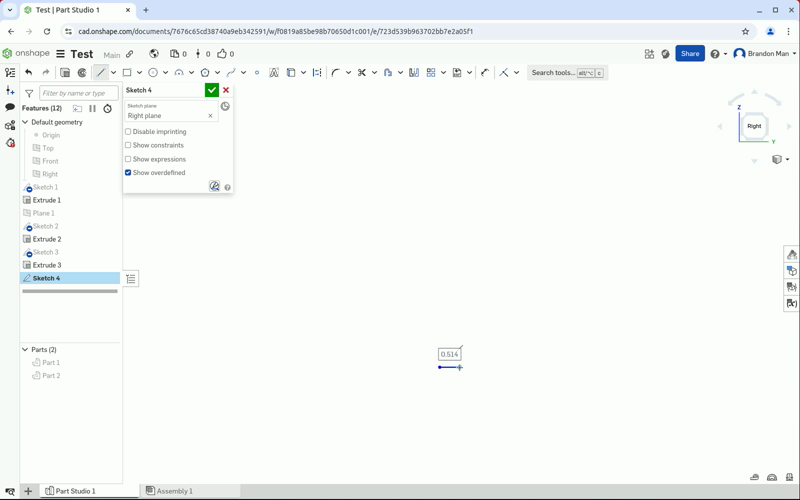
scroll(-6)
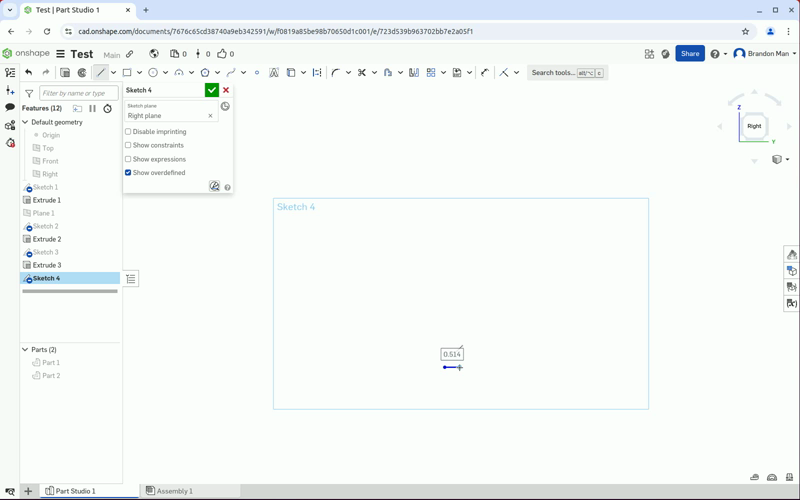
scroll(-6)
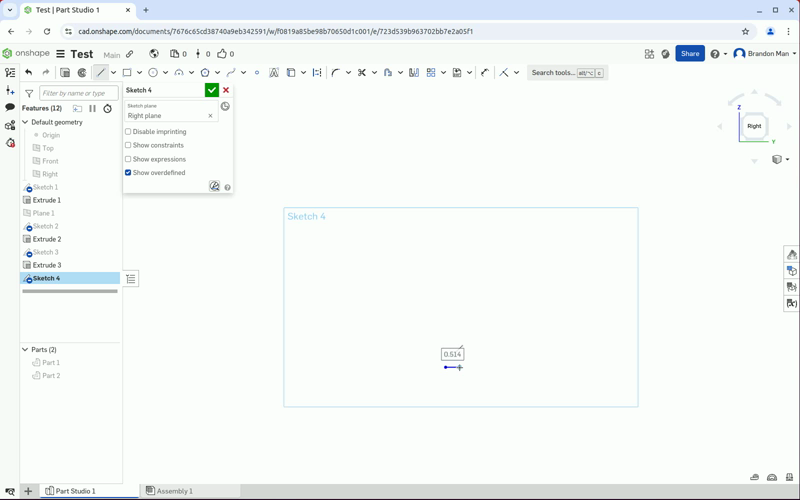
scroll(-6)
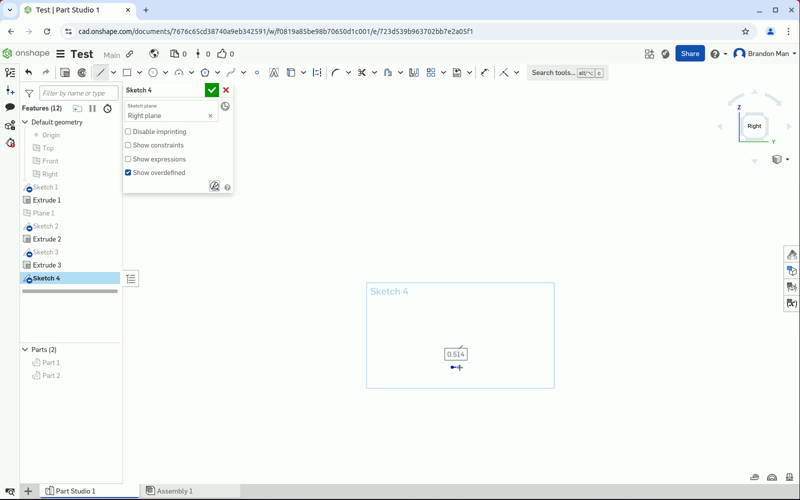
scroll(-6)
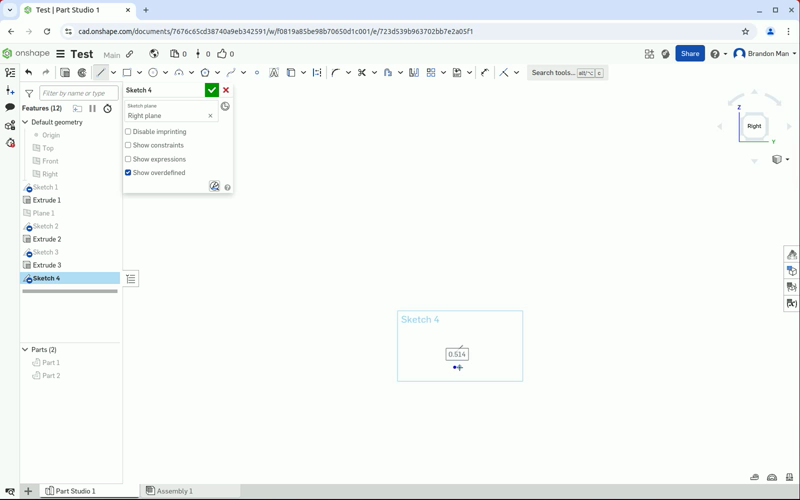
scroll(-6)
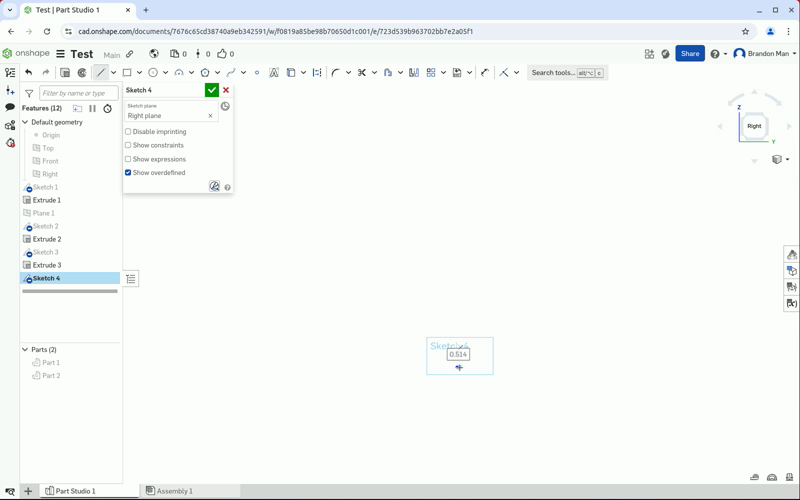
key_up(shift)
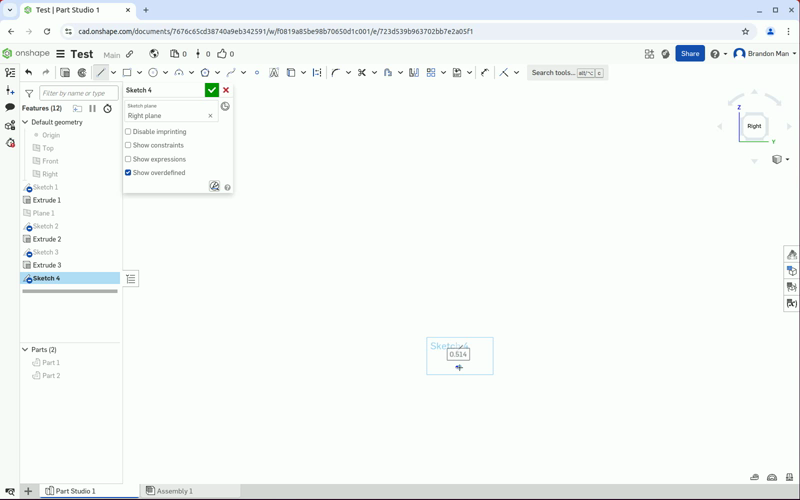
key_down(shift)
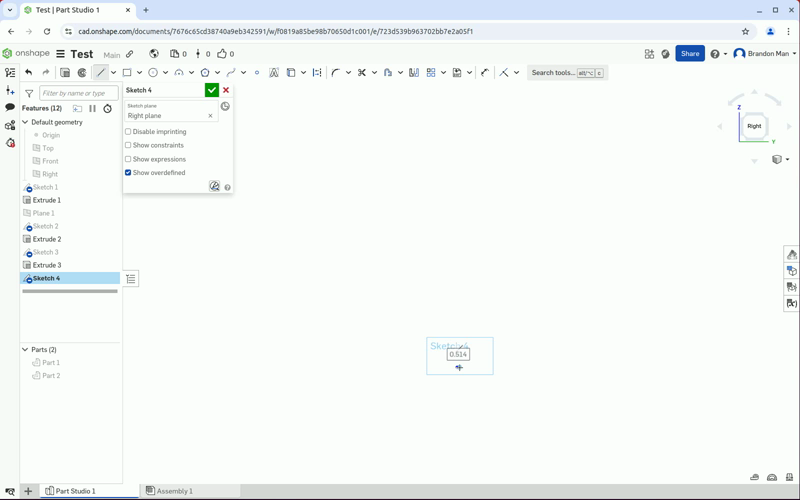
mouse_move(459, 282)
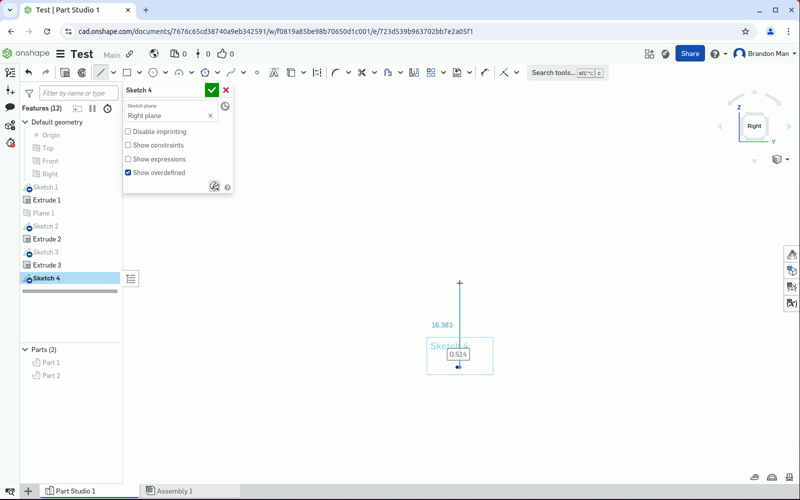
click(459, 282)
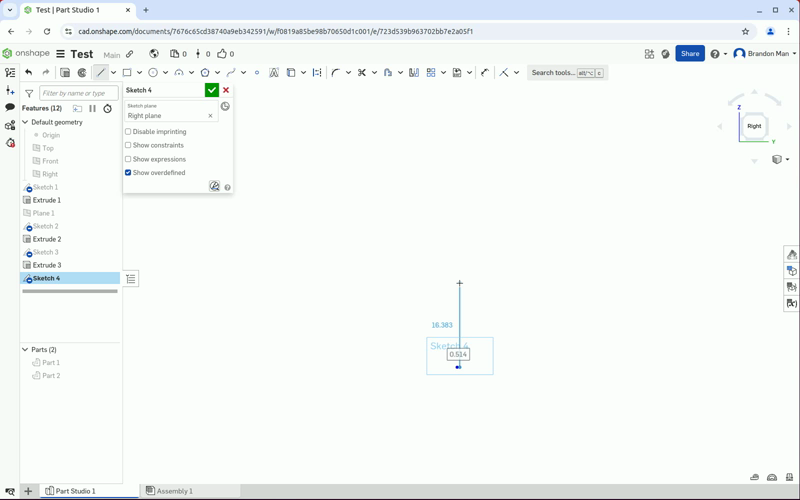
key_up(shift)
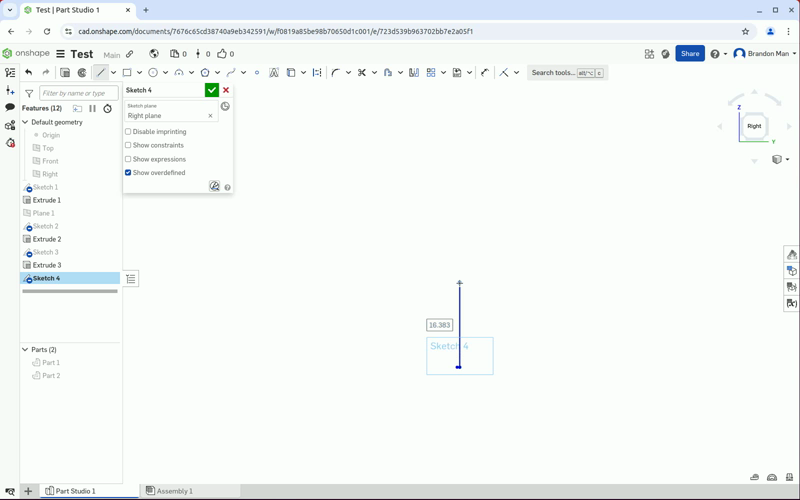
key_down(shift)
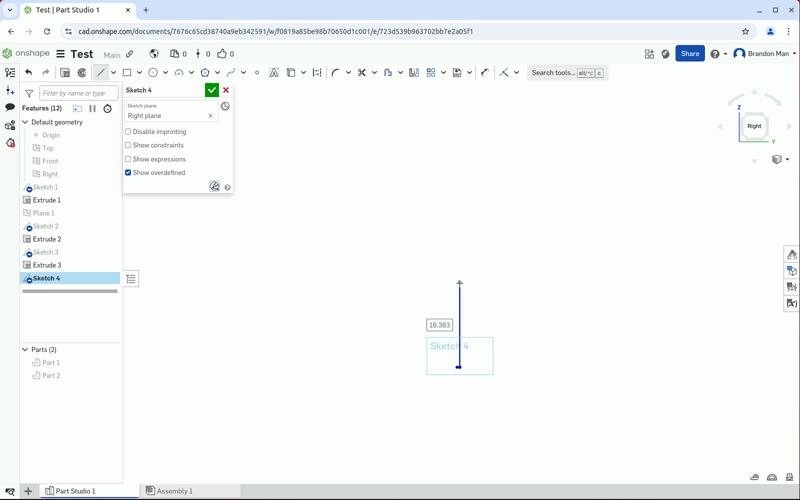
mouse_move(489, 282)
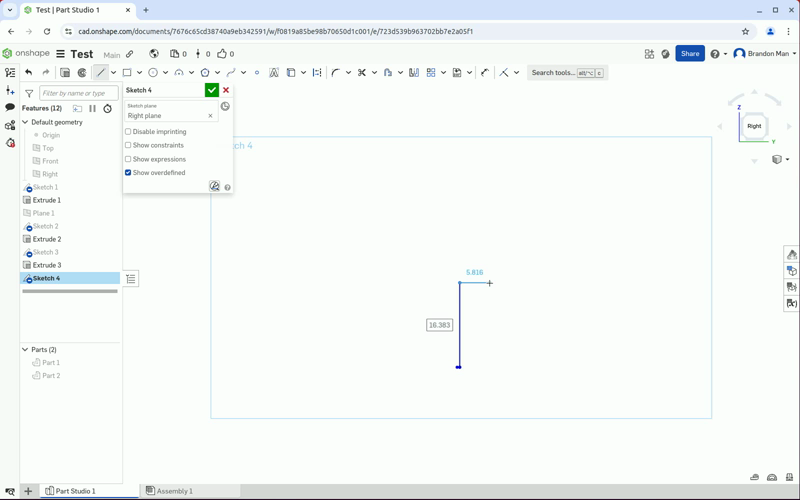
mouse_move(457, 282)
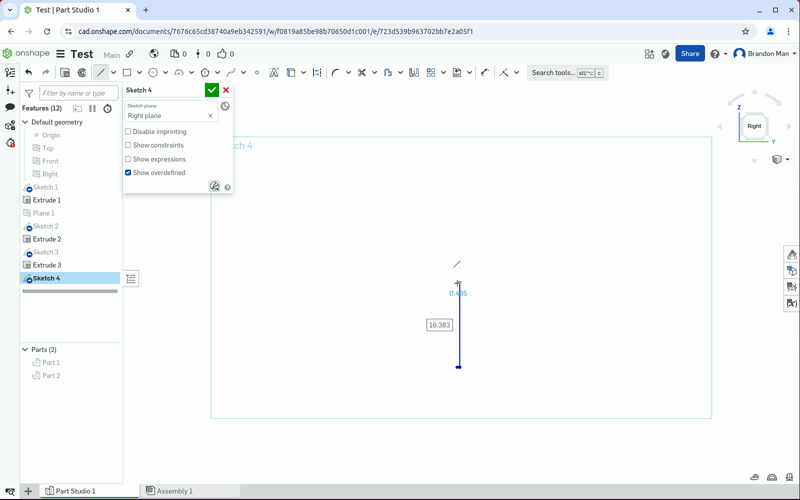
scroll(6)
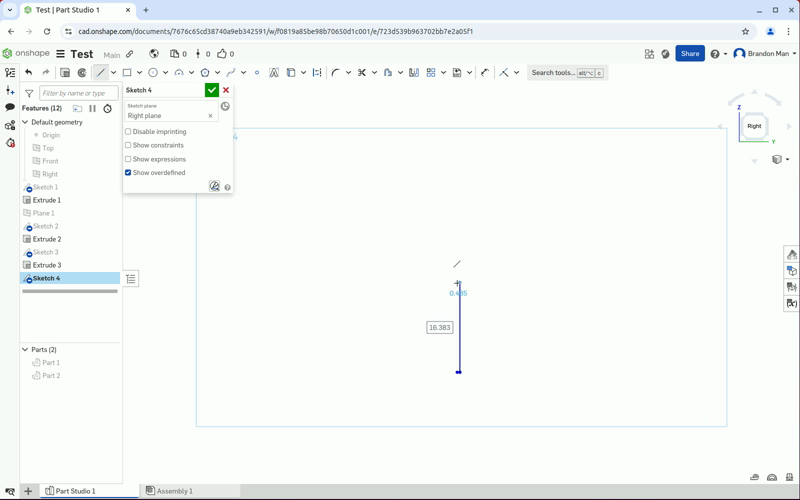
scroll(6)
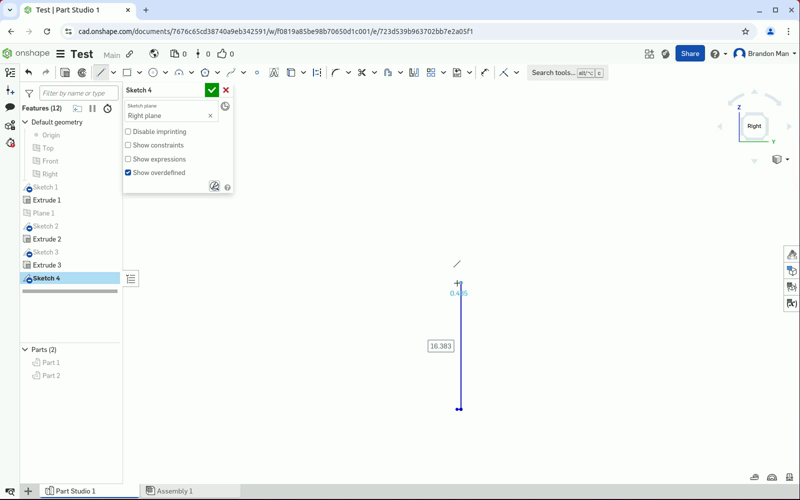
scroll(6)
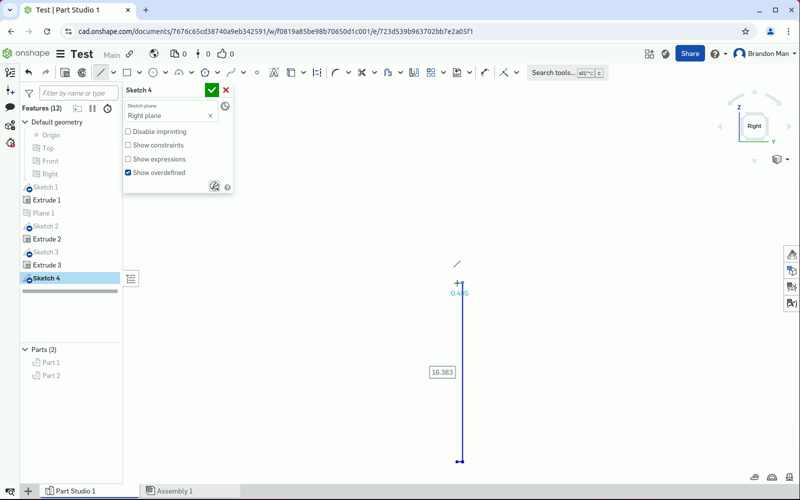
scroll(6)
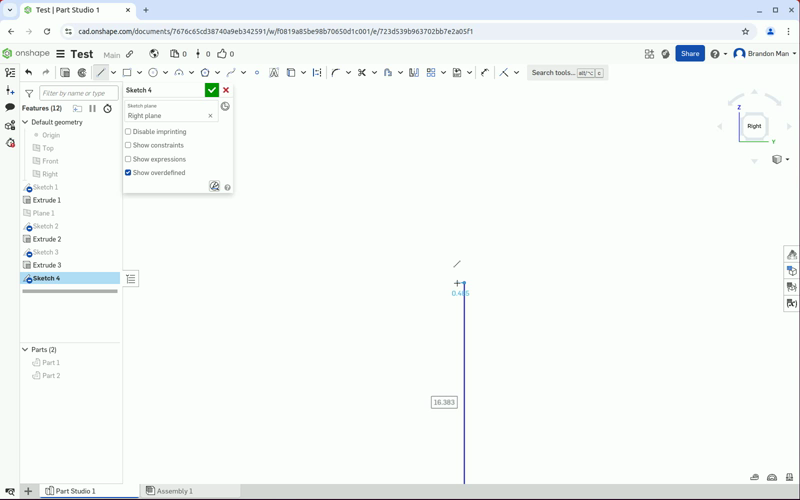
scroll(6)
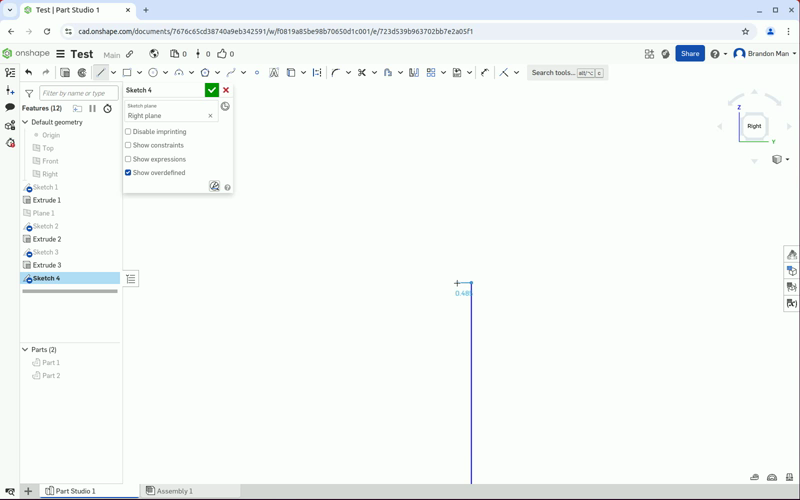
scroll(6)
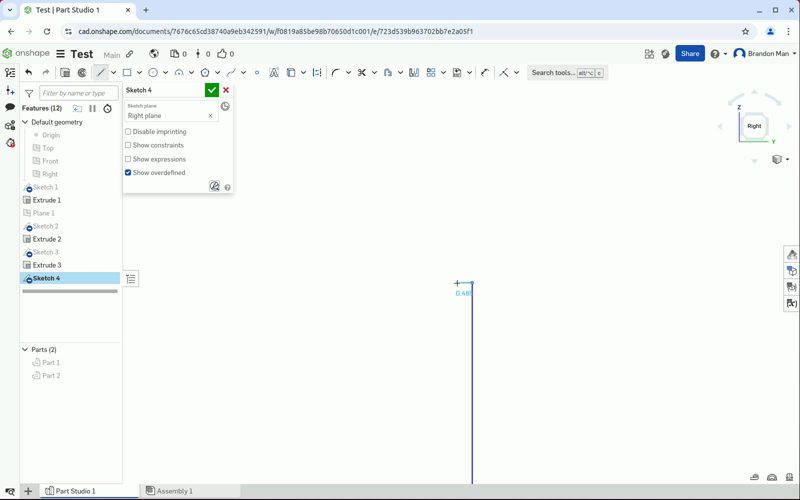
scroll(6)
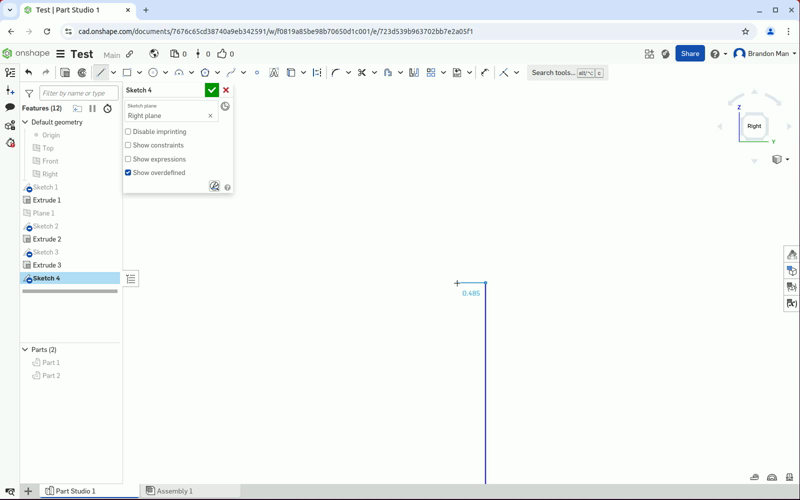
click(457, 282)
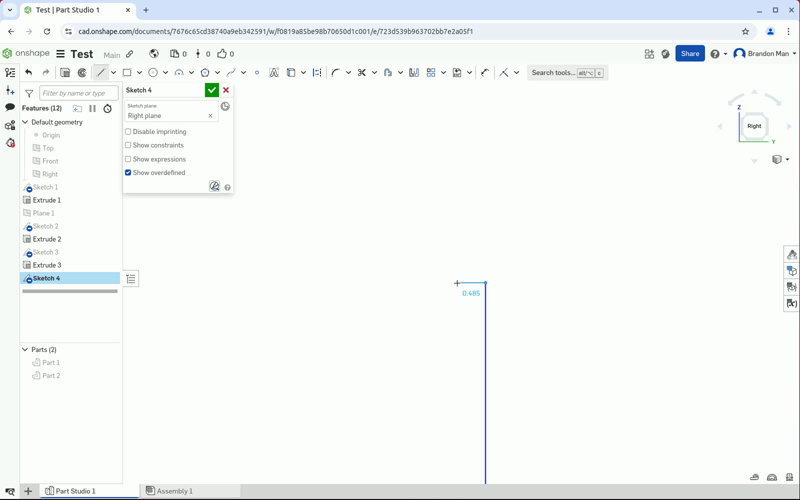
scroll(-6)
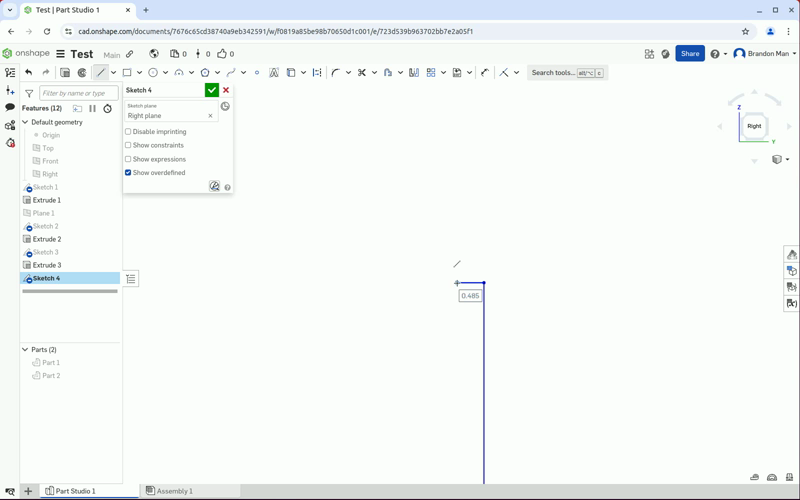
scroll(-6)
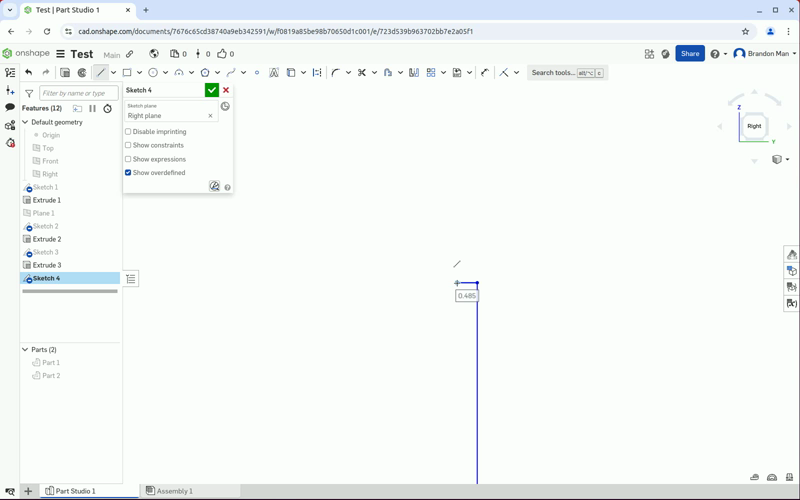
scroll(-6)
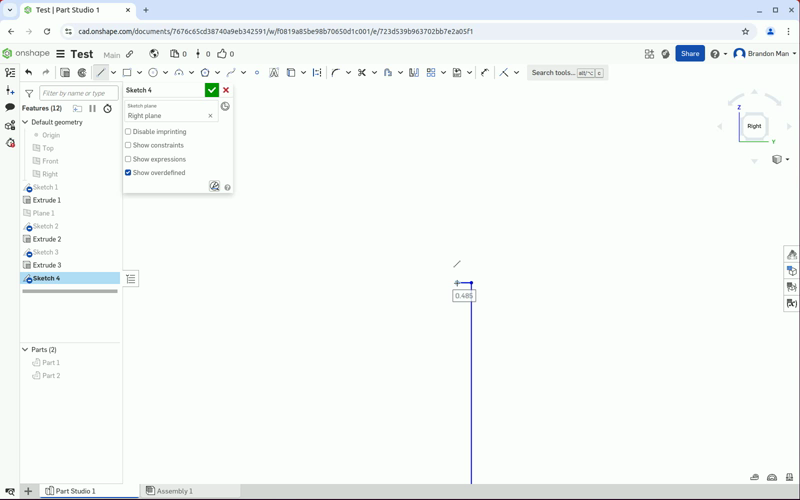
scroll(-6)
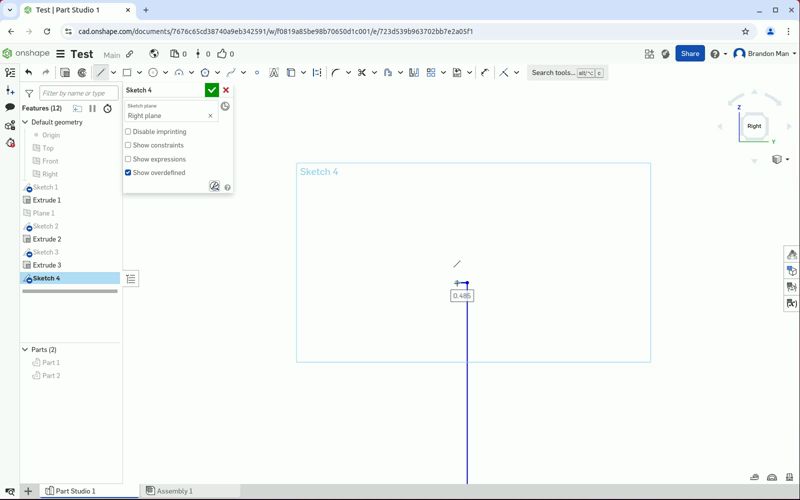
scroll(-6)
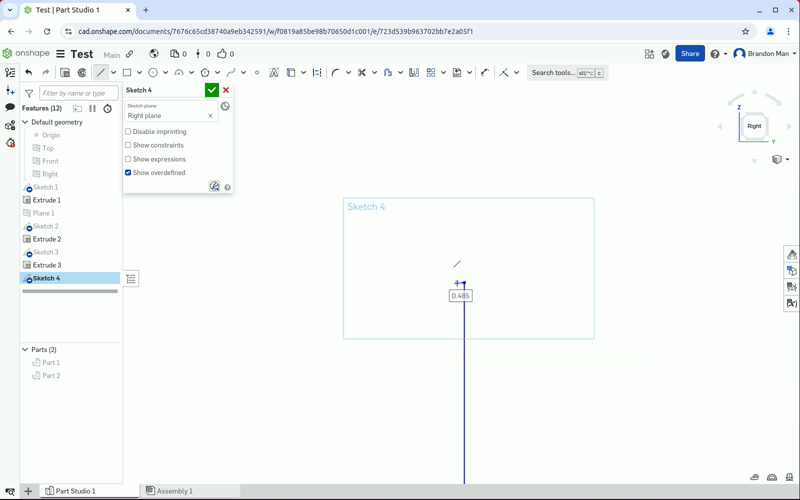
scroll(-6)
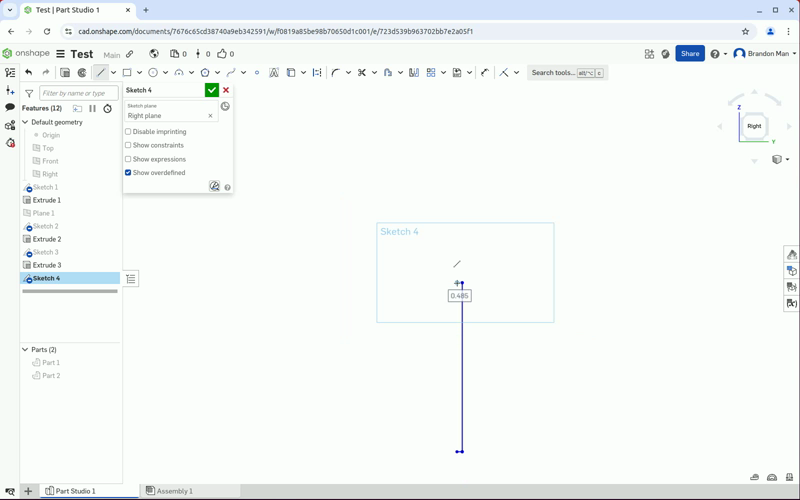
scroll(-6)
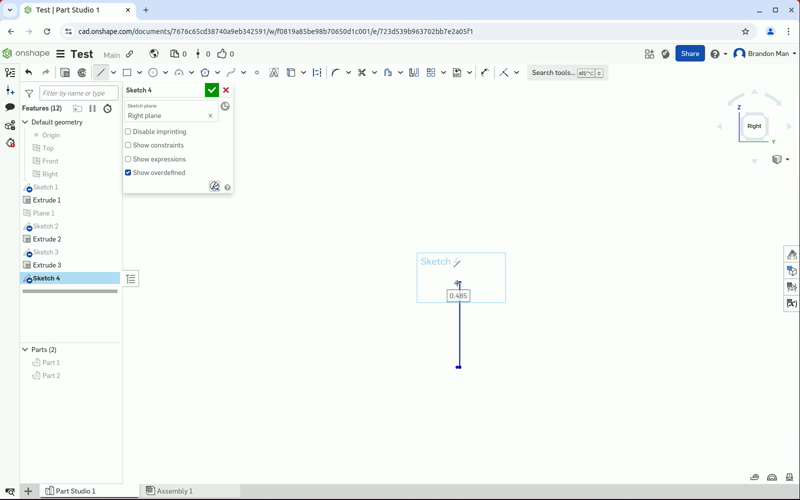
key_up(shift)
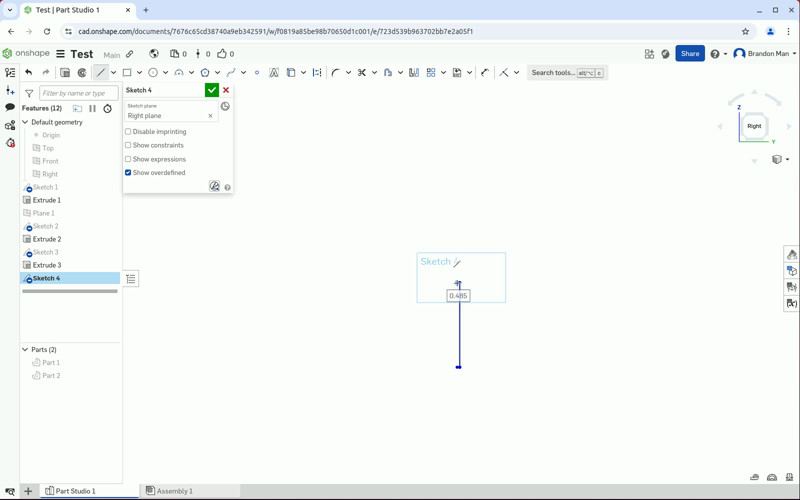
key_down(shift)
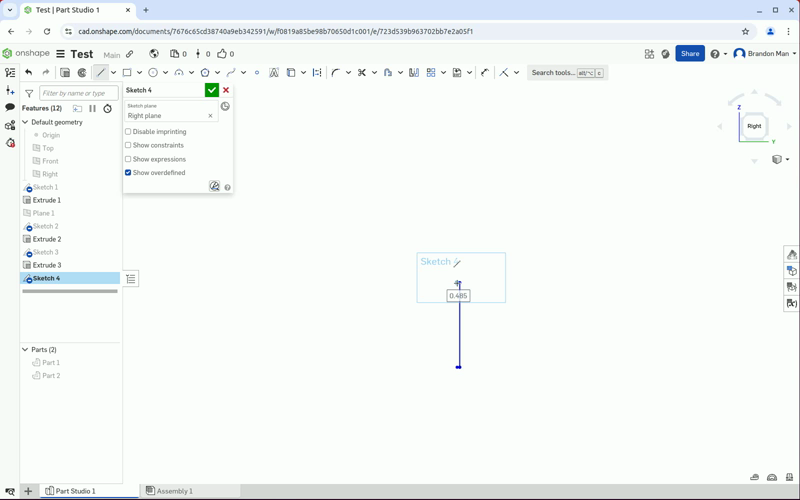
mouse_move(457, 367)
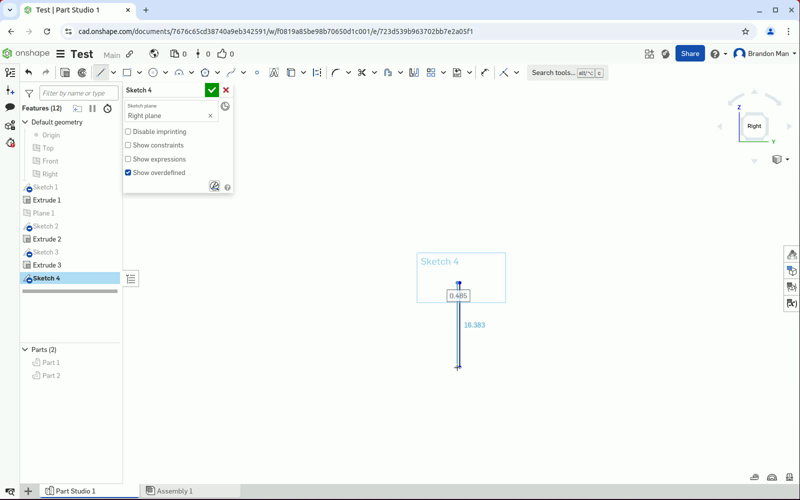
scroll(6)
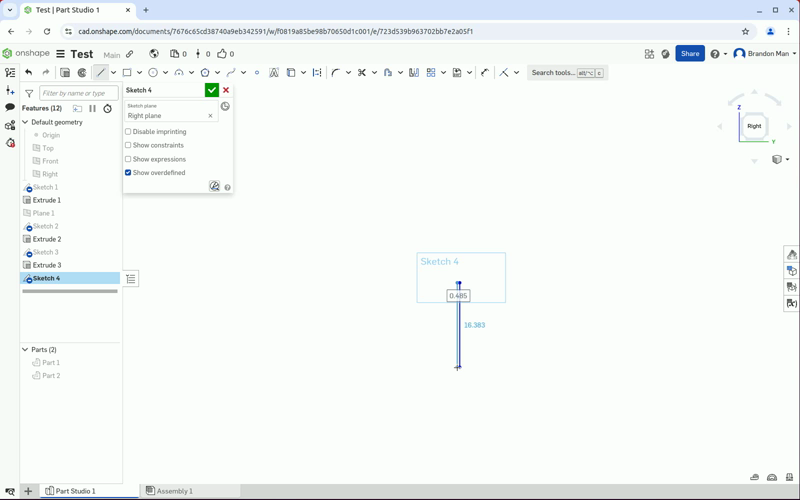
scroll(6)
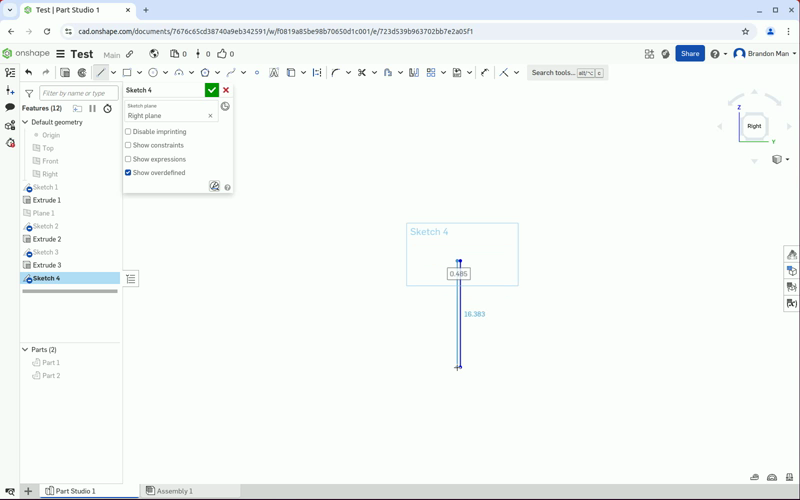
scroll(6)
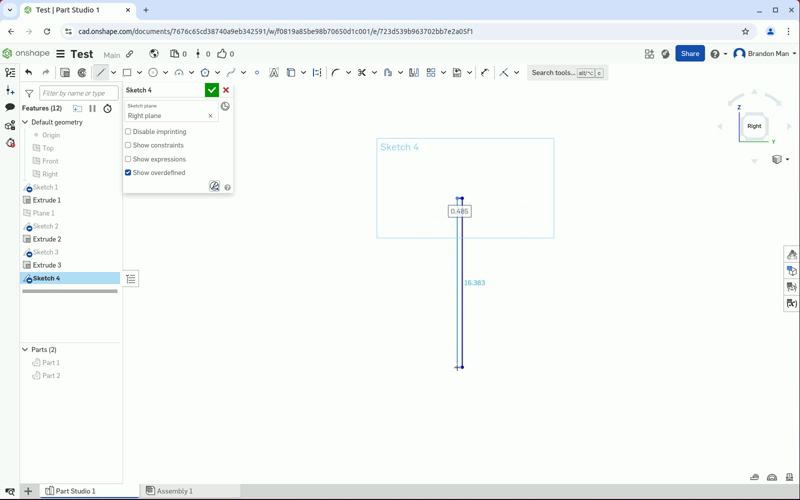
scroll(6)
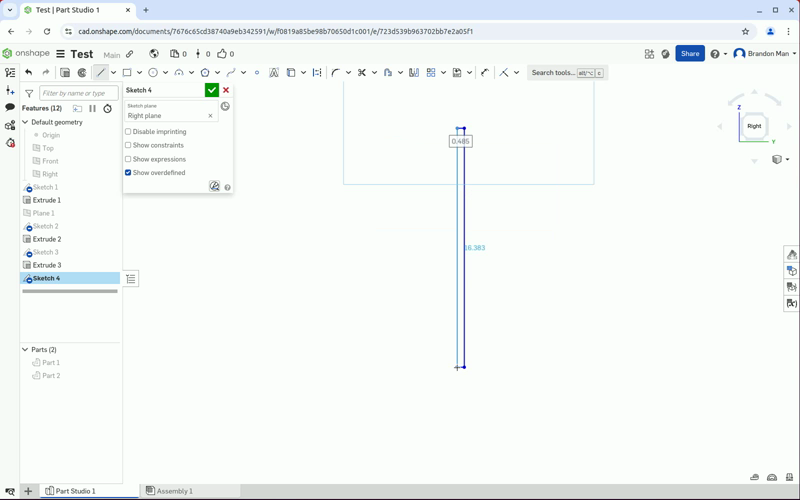
scroll(6)
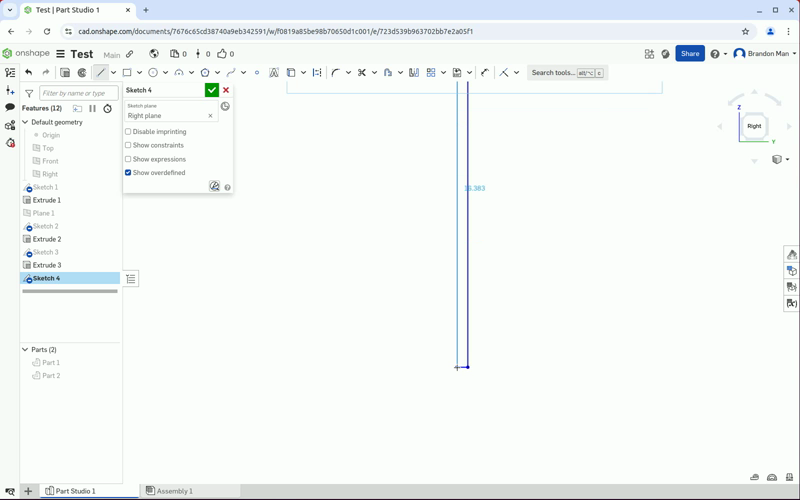
scroll(6)
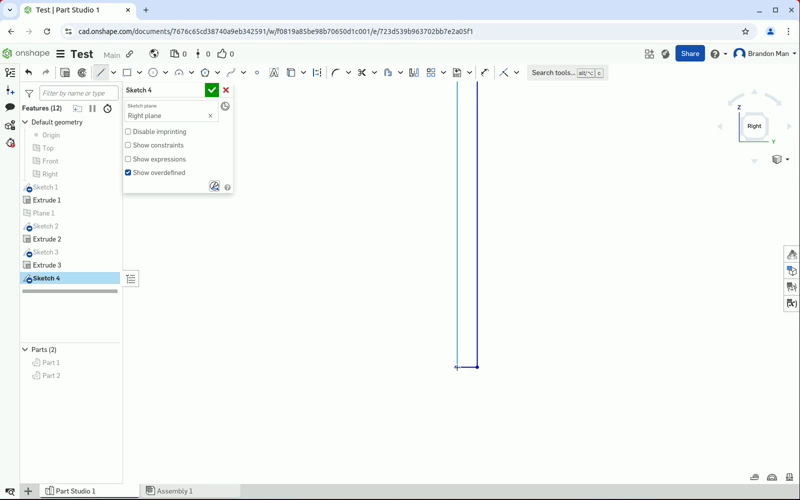
scroll(6)
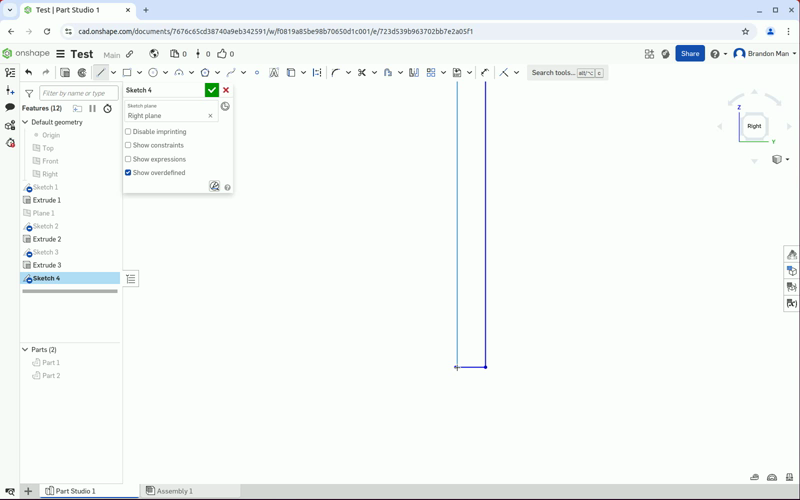
key_up(shift)
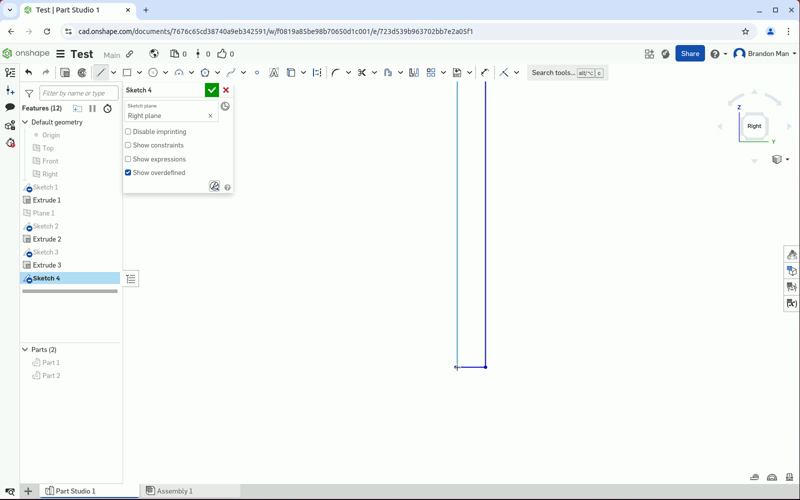
click(457, 367)
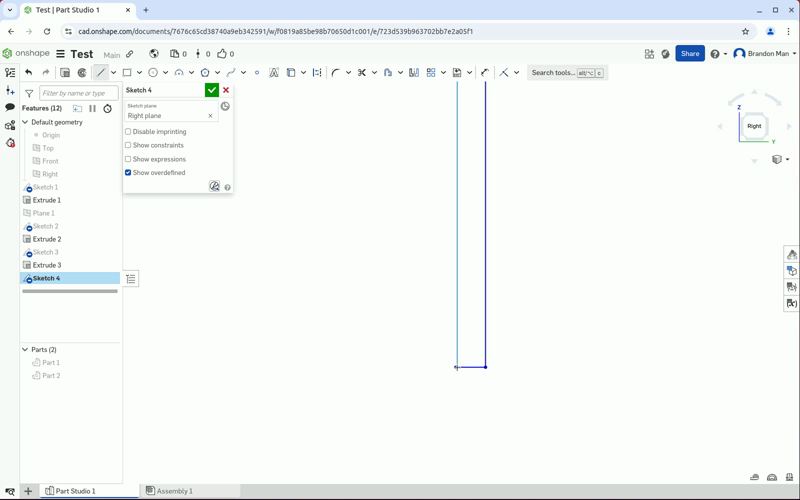
scroll(-6)
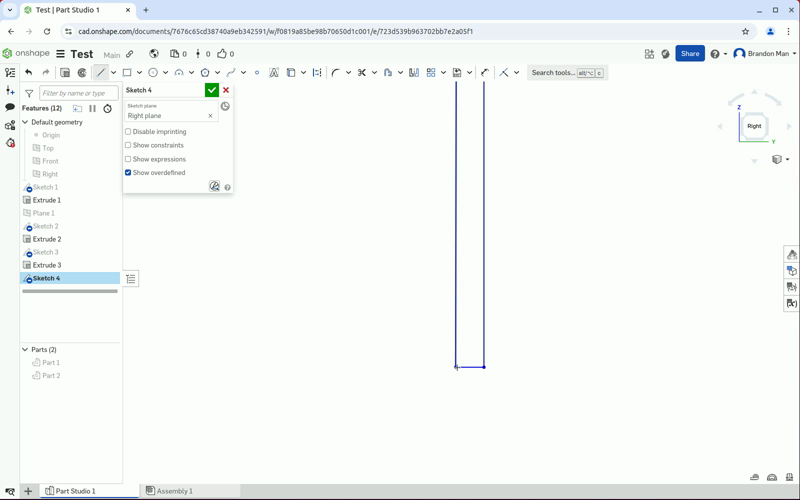
scroll(-6)
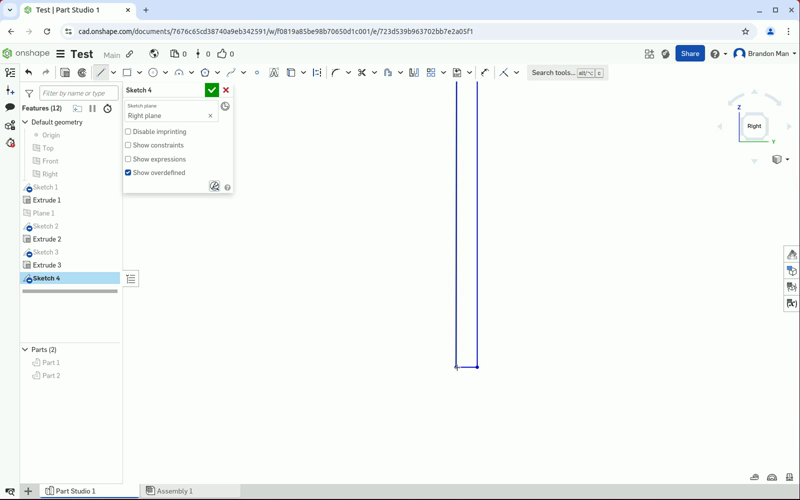
scroll(-6)
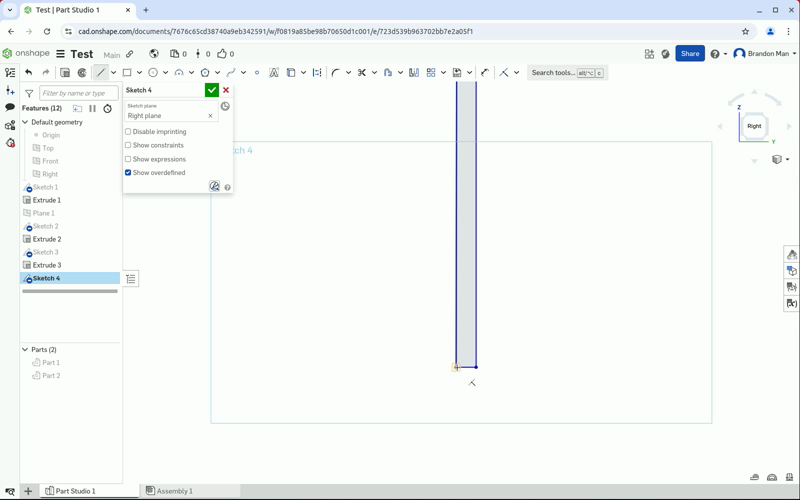
scroll(-6)
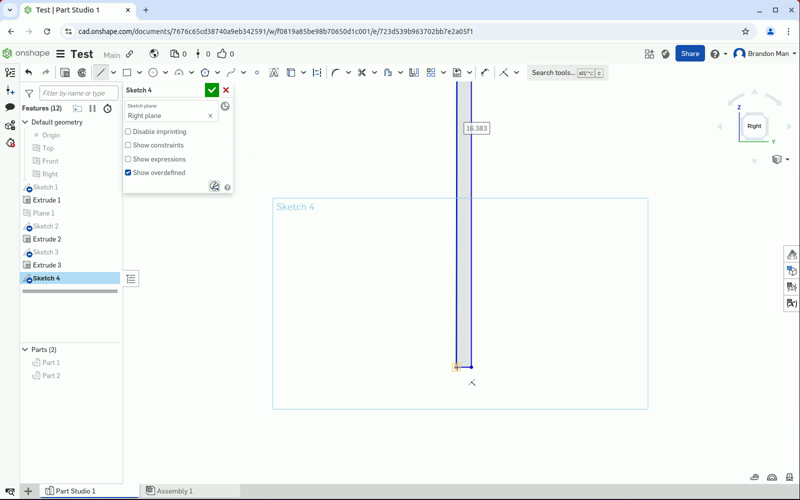
scroll(-6)
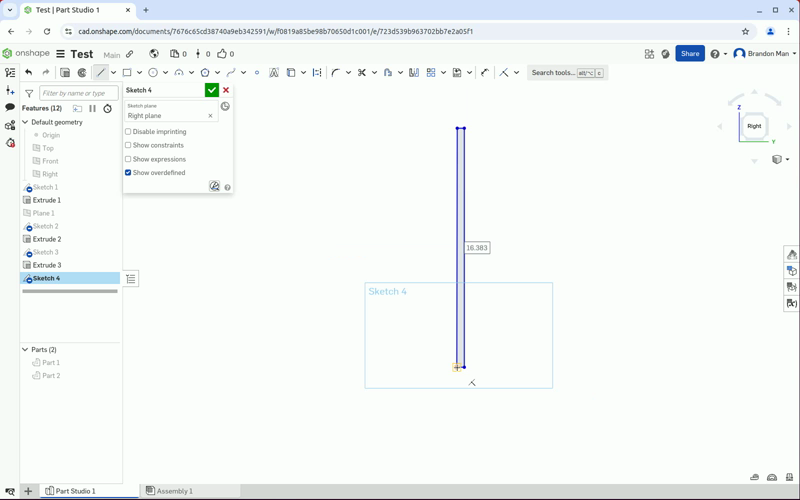
scroll(-6)
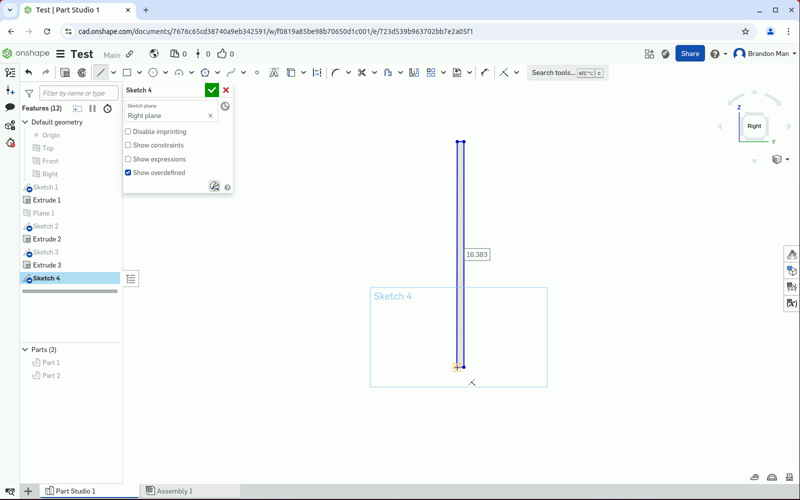
scroll(-6)
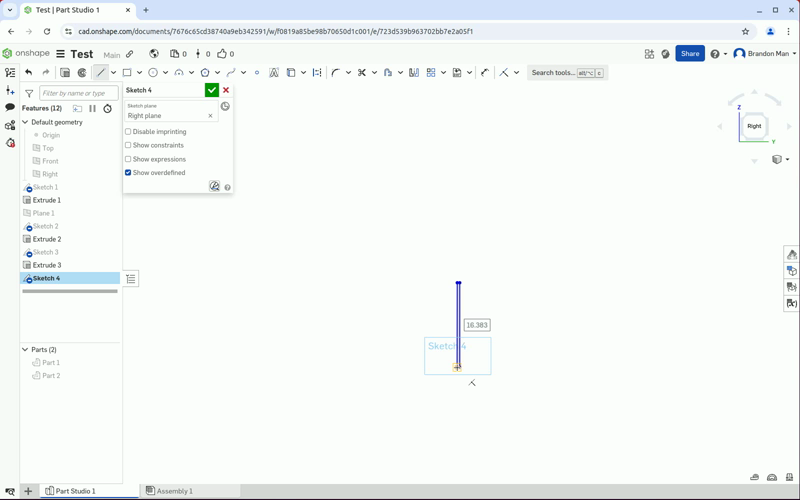
key(esc)
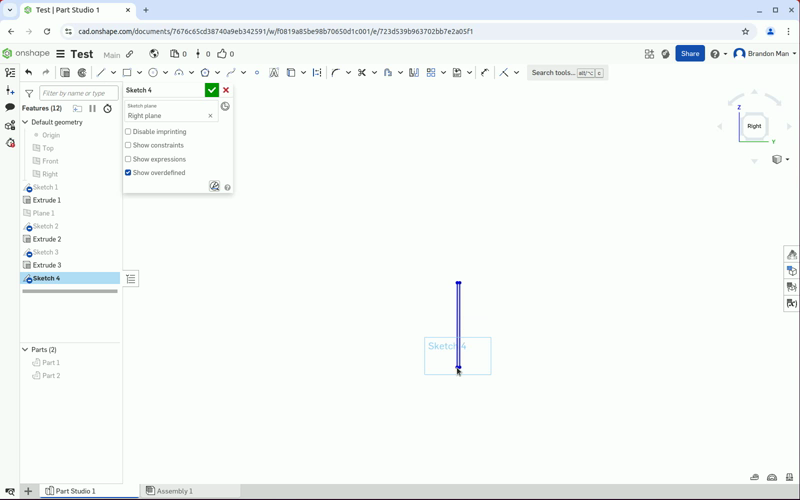
mouse_move(459, 341)
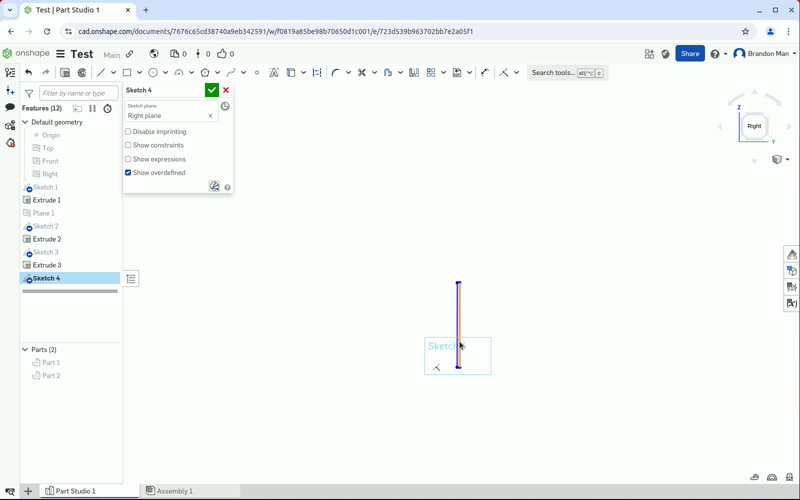
scroll(6)
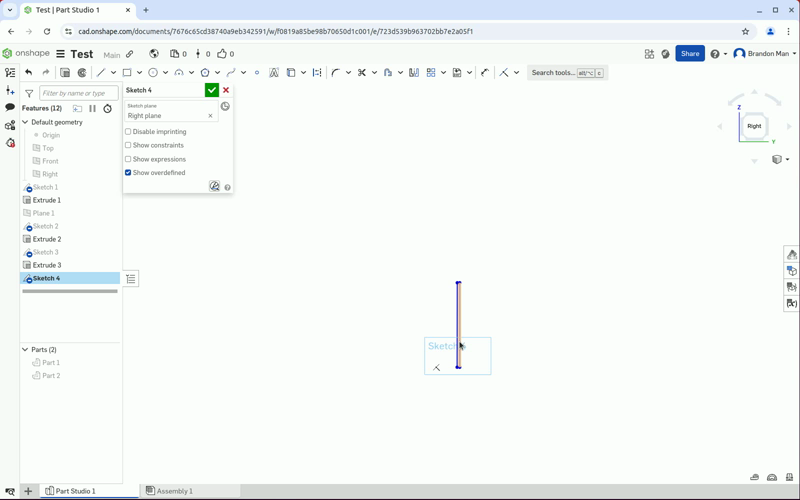
scroll(6)
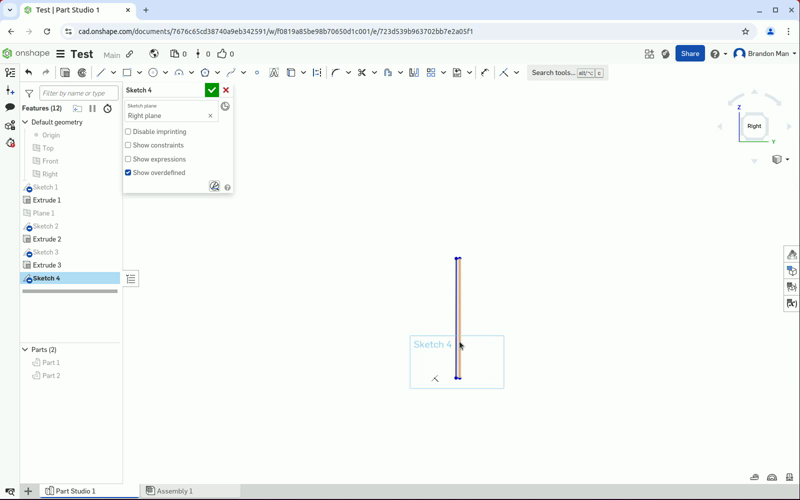
scroll(6)
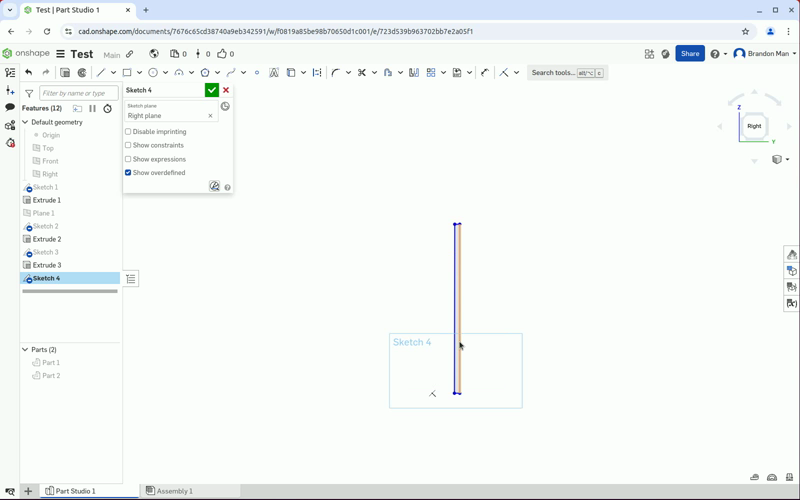
scroll(6)
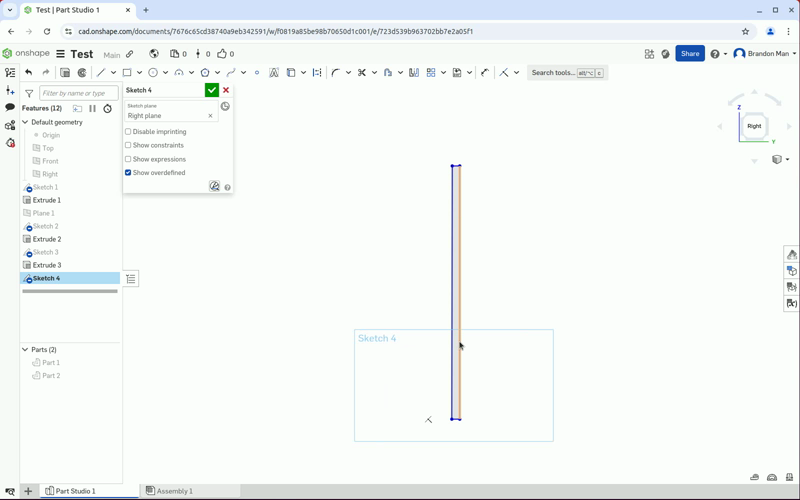
scroll(6)
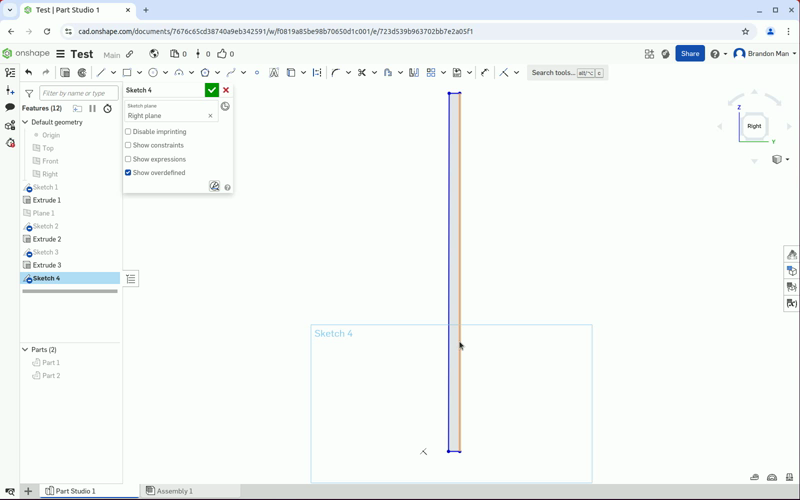
scroll(6)
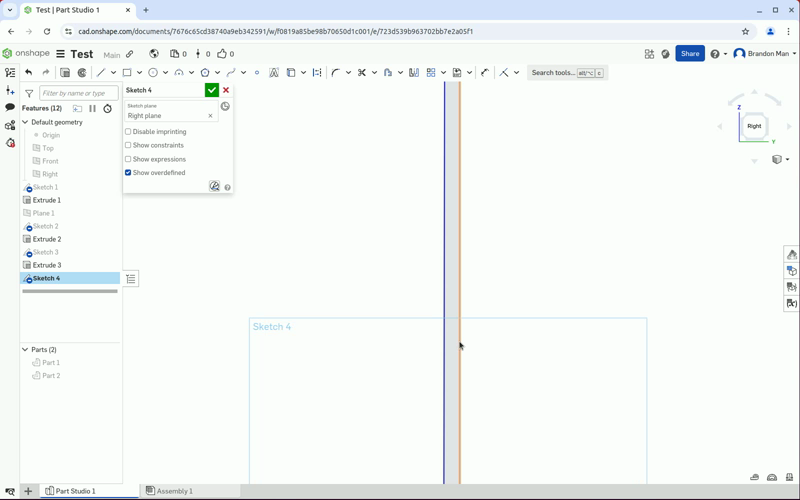
scroll(6)
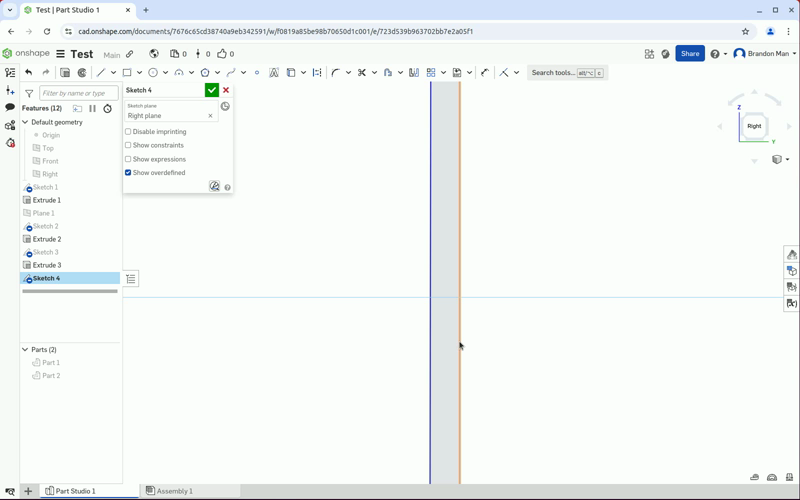
click(459, 341)
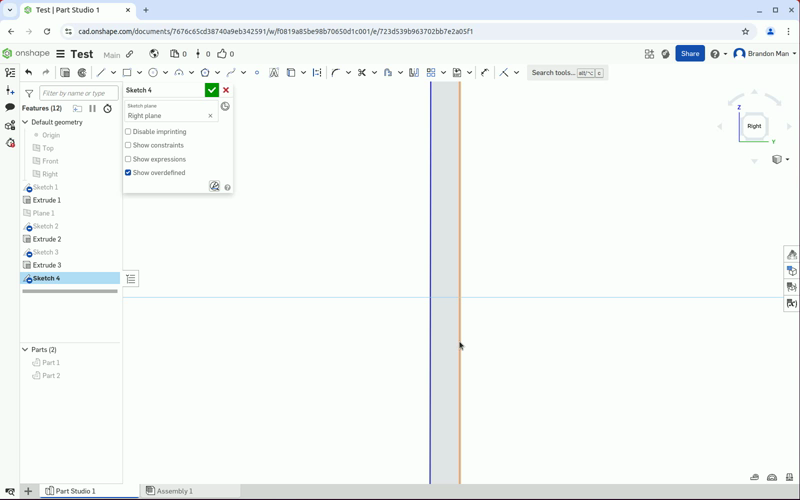
scroll(-6)
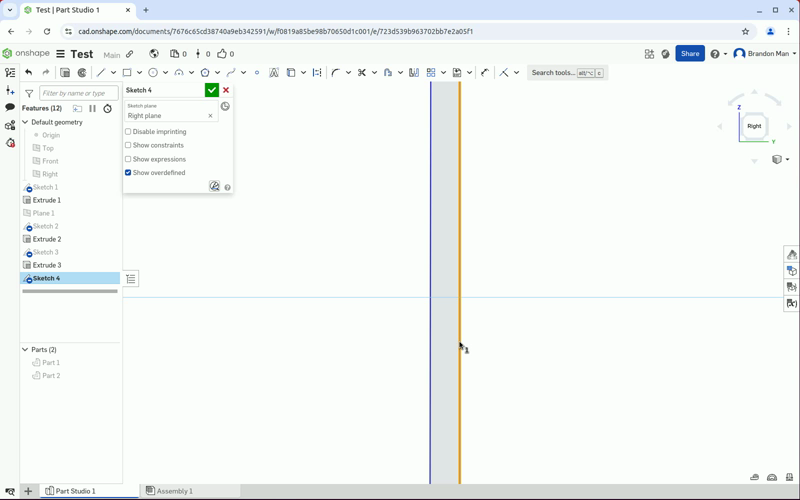
scroll(-6)
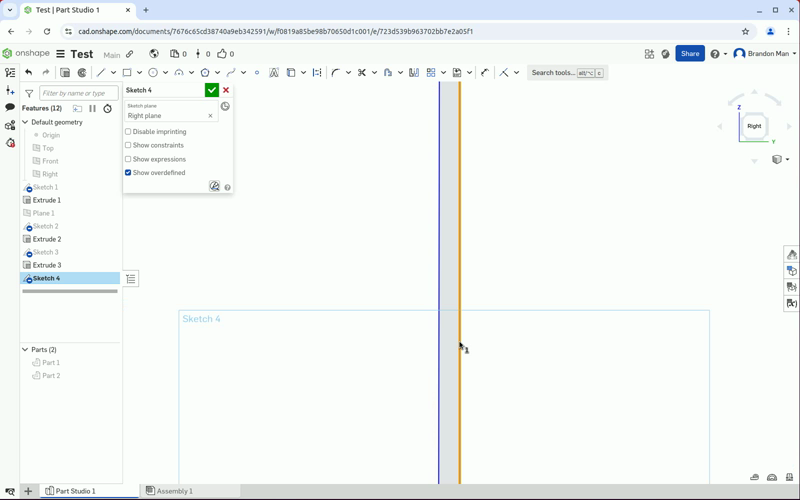
scroll(-6)
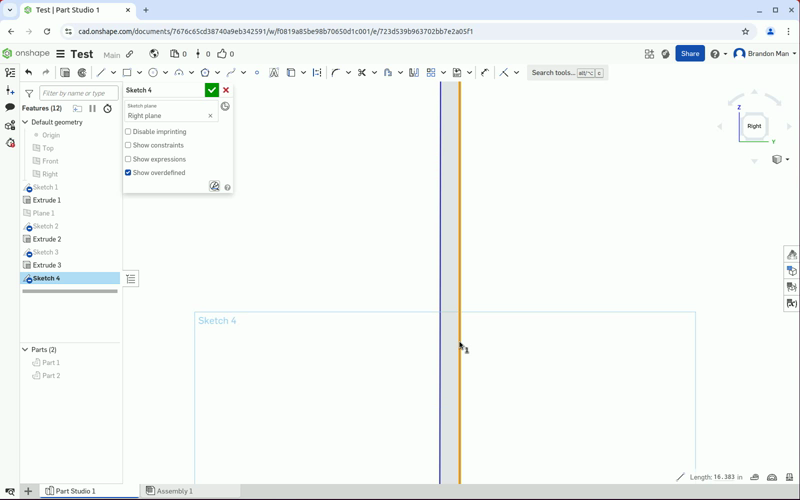
scroll(-6)
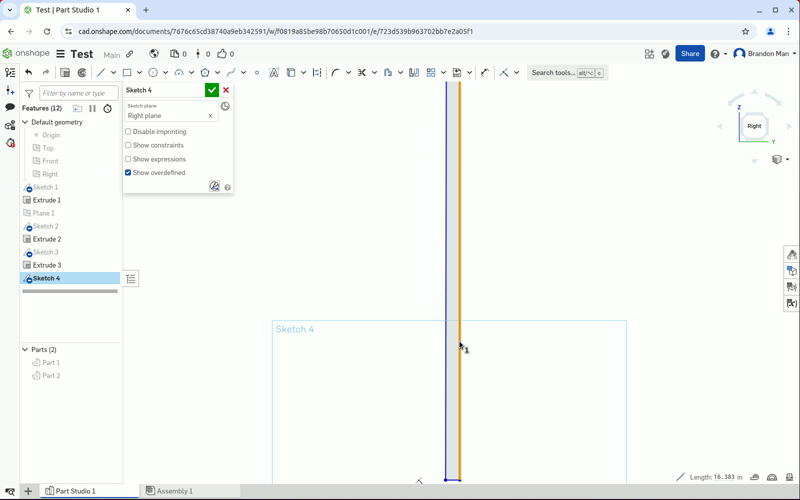
scroll(-6)
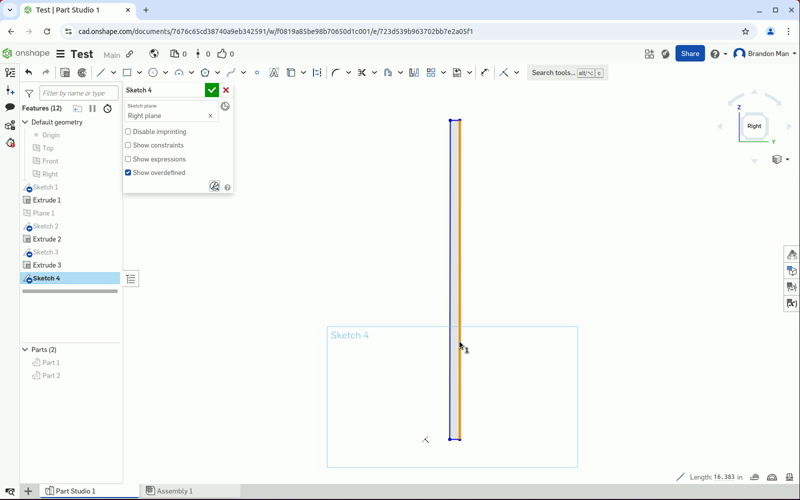
scroll(-6)
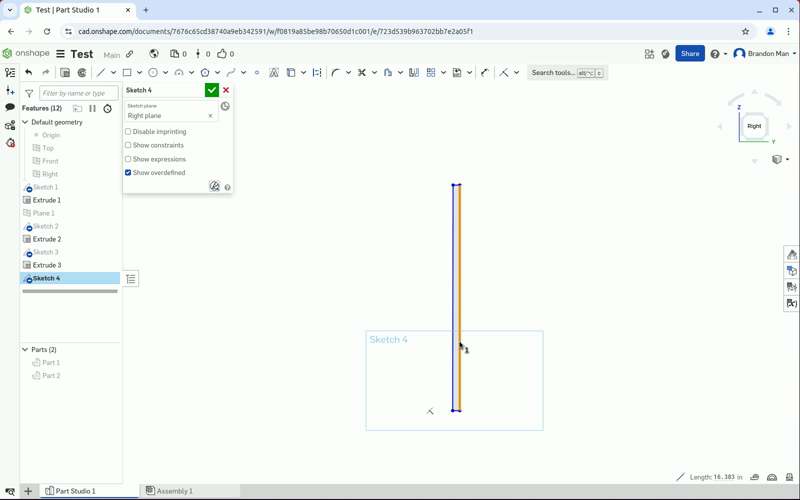
scroll(-6)
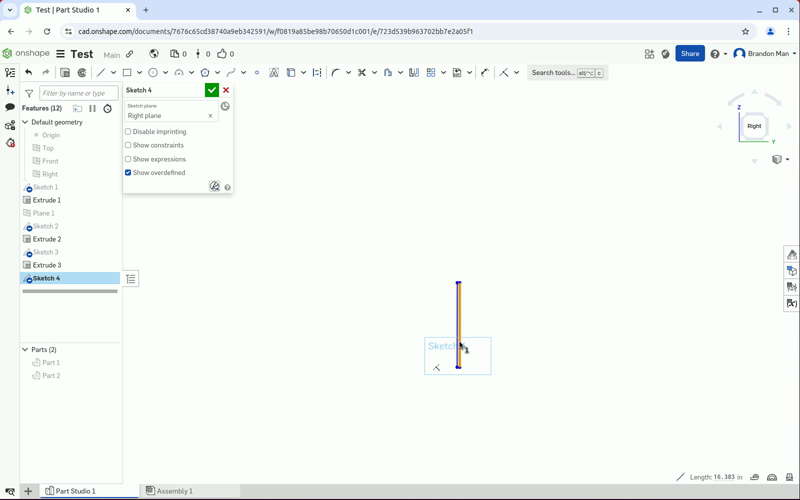
mouse_move(73, 352)
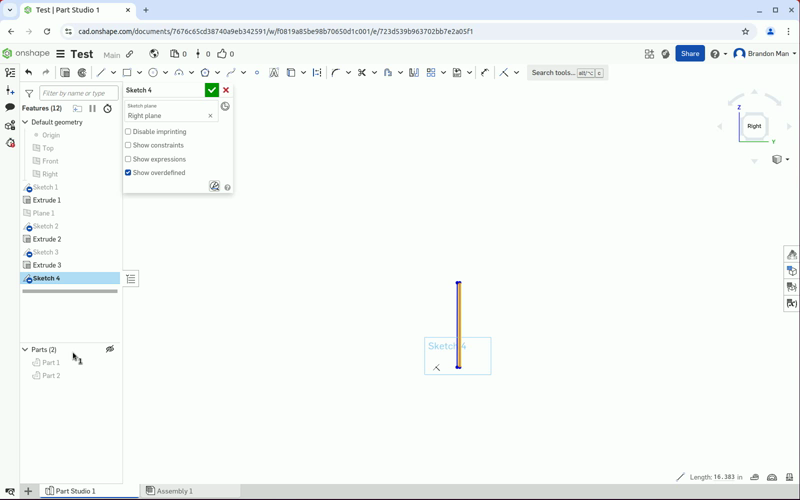
key(shift+y)
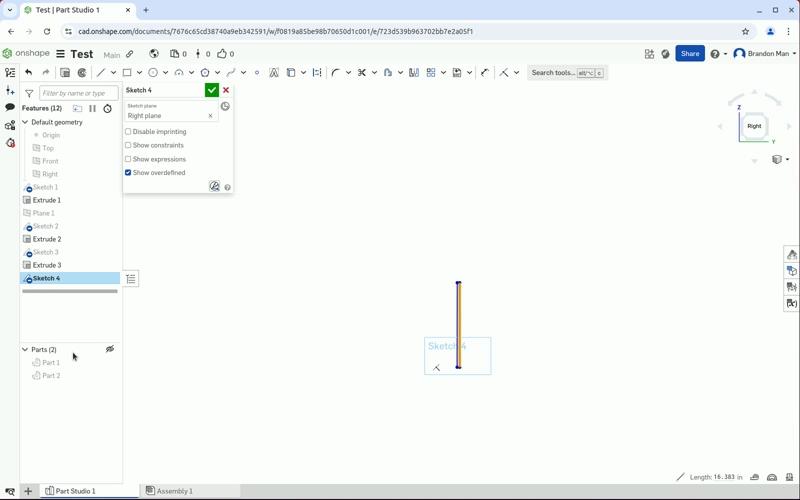
key(shift+e)
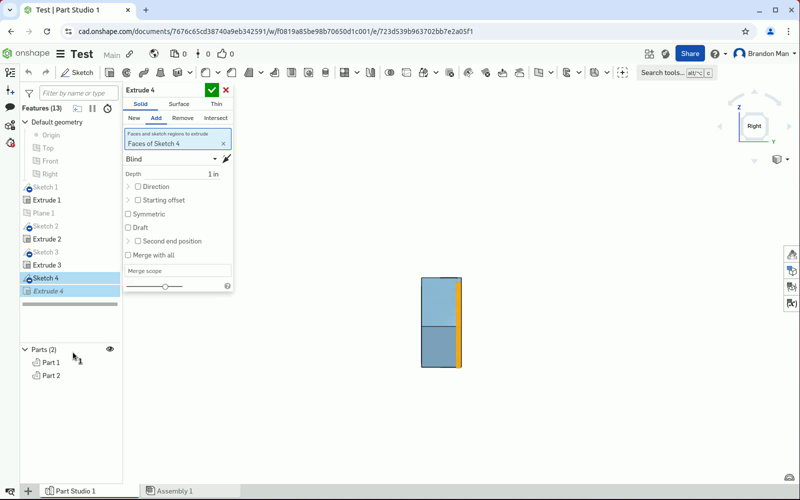
mouse_move(143, 106)
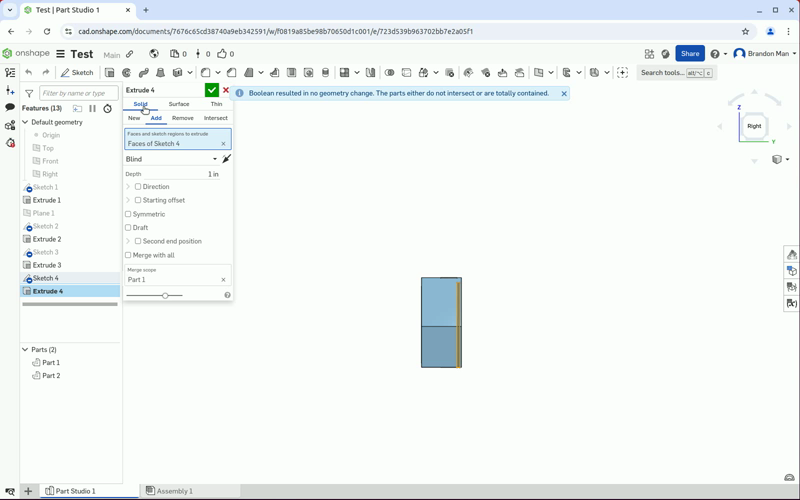
click(143, 106)
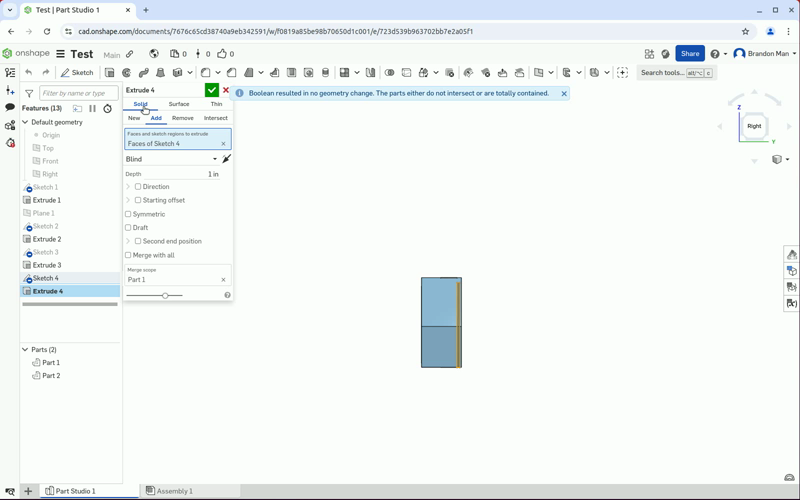
mouse_move(137, 120)
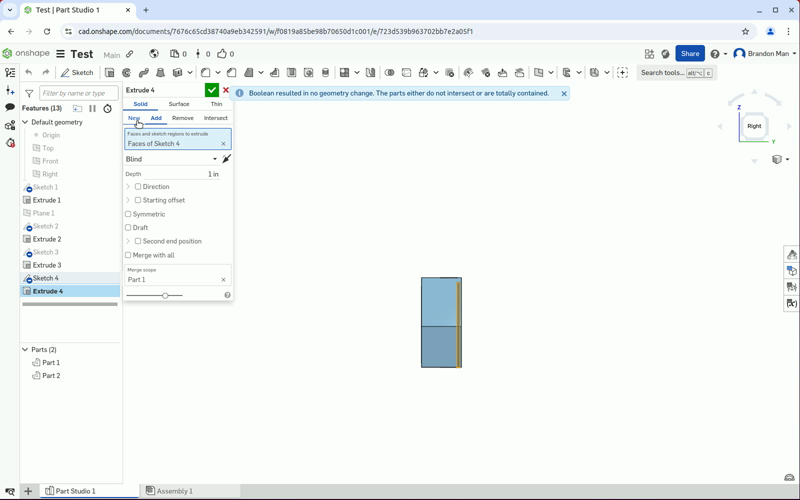
click(137, 120)
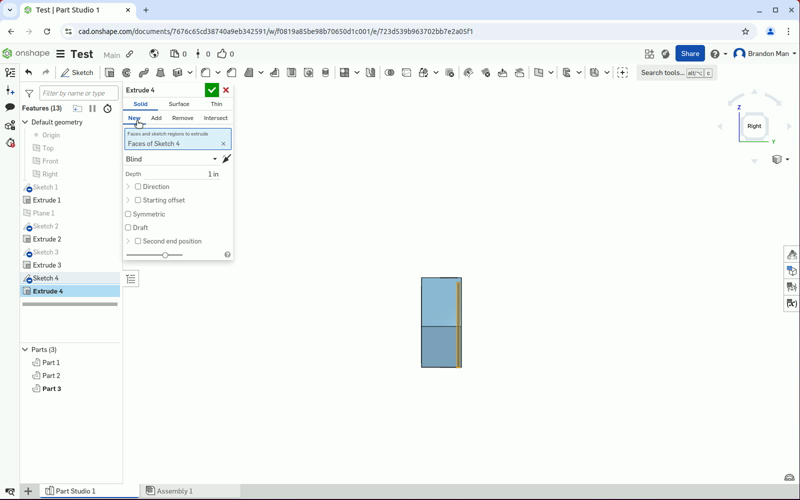
key(tab, 4)
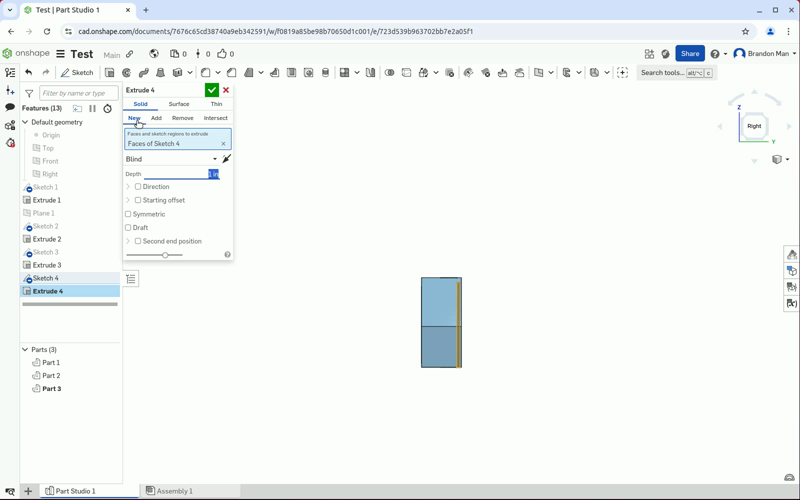
text(-0.722)
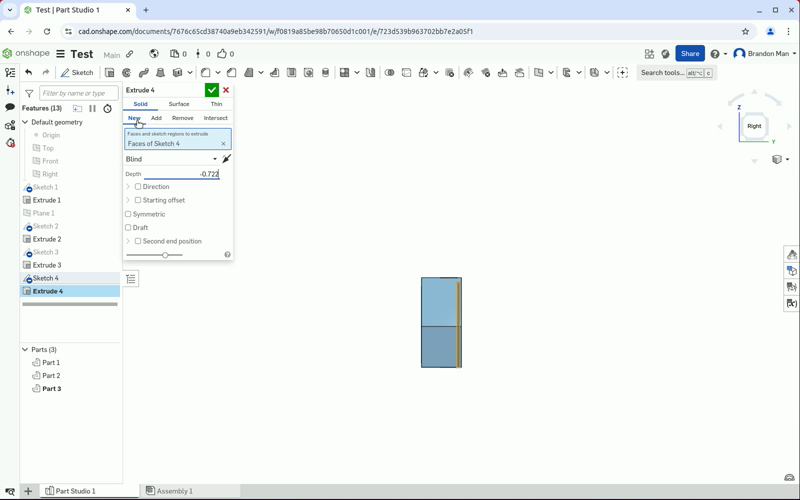
key(enter)
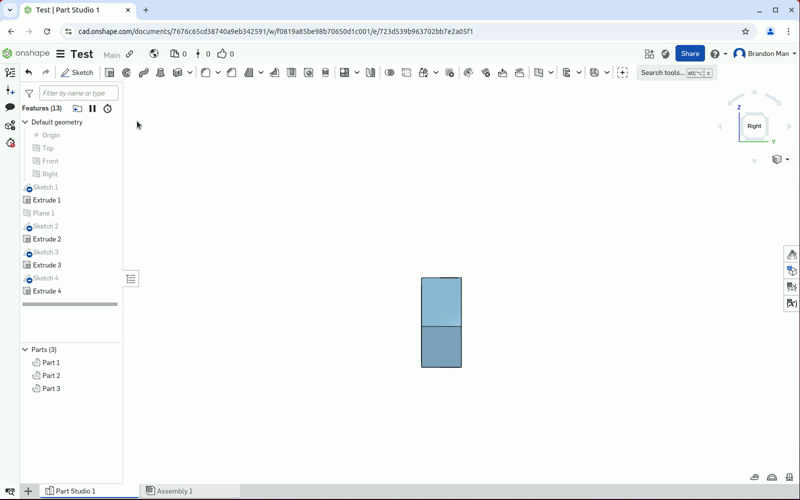
key(shift+h)
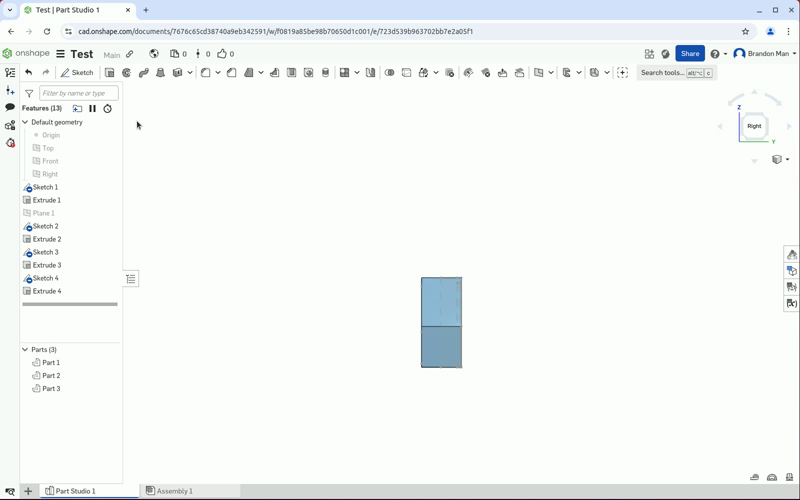
key(shift+h)
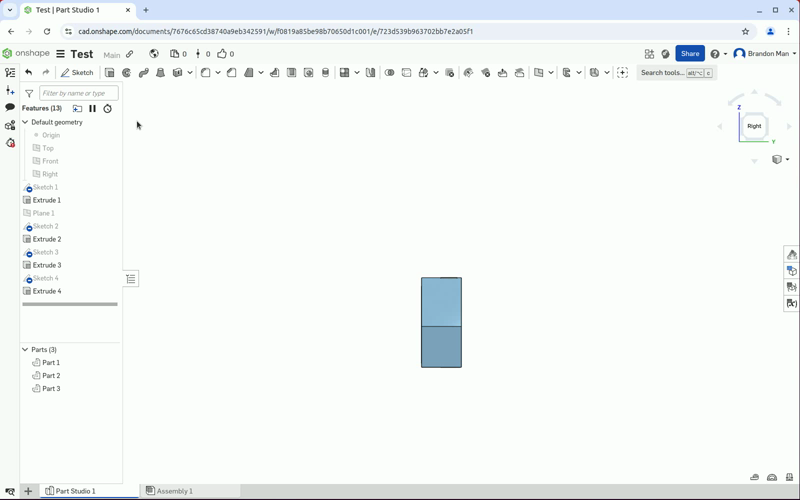
mouse_move(73, 189)
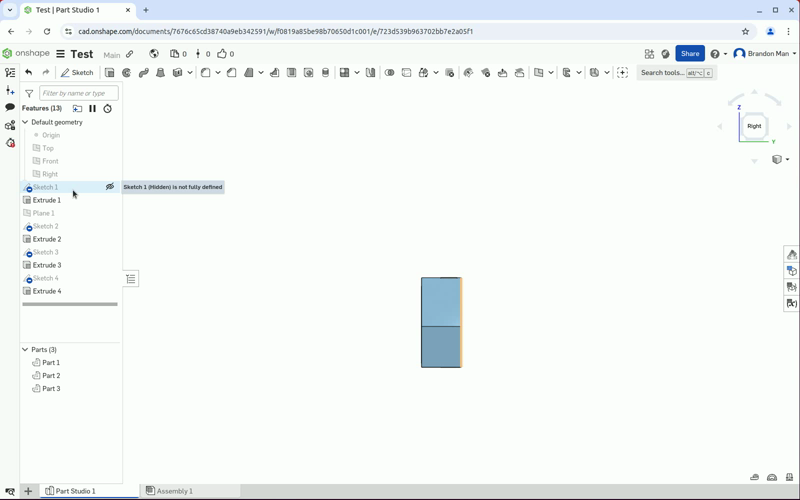
click(73, 189)
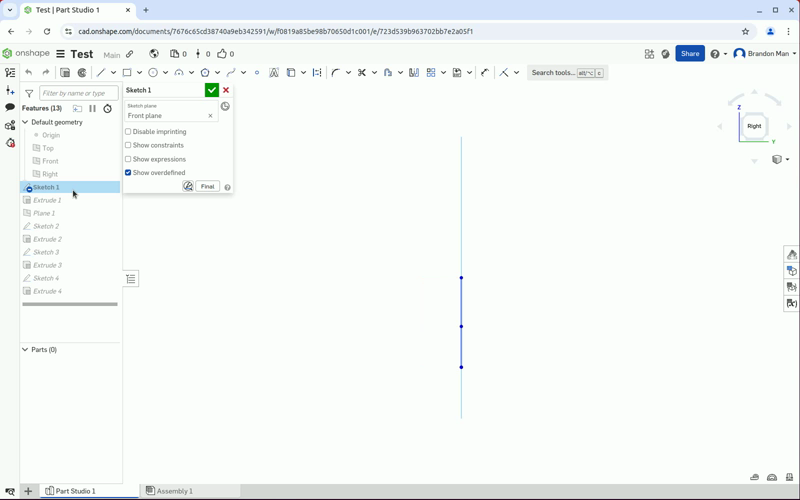
mouse_move(229, 92)
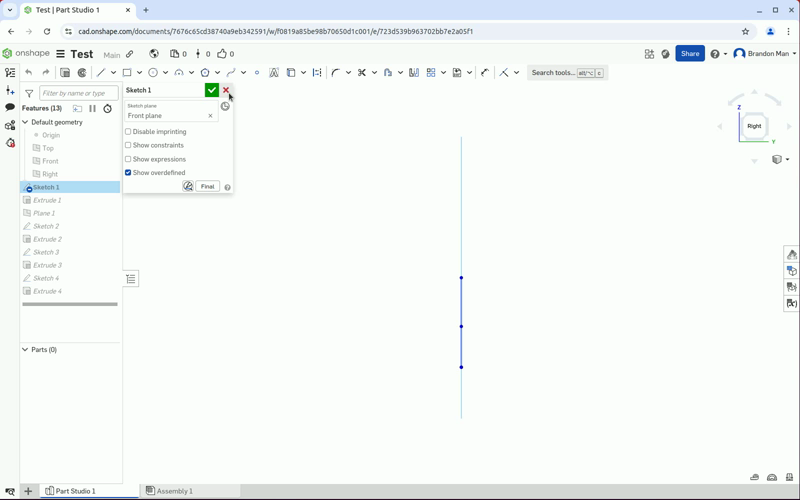
click(229, 92)
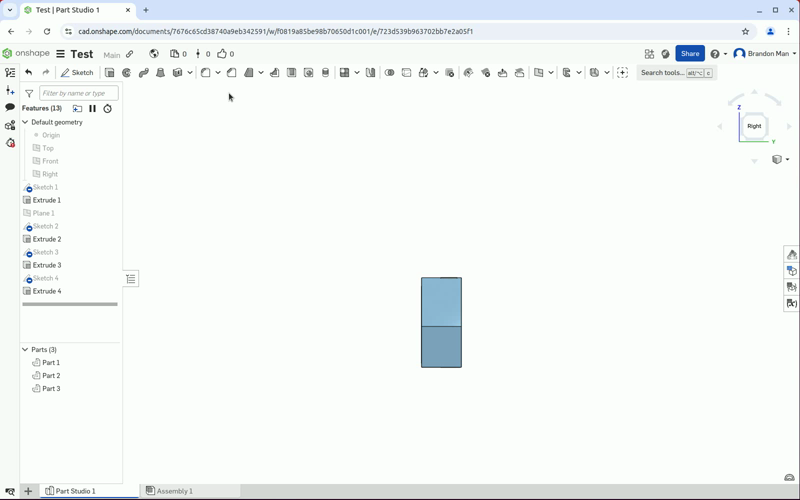
mouse_move(73, 352)
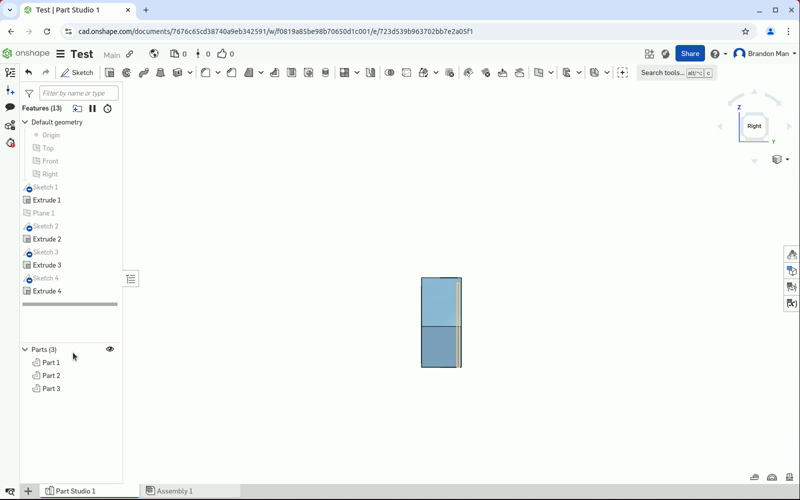
key(y)
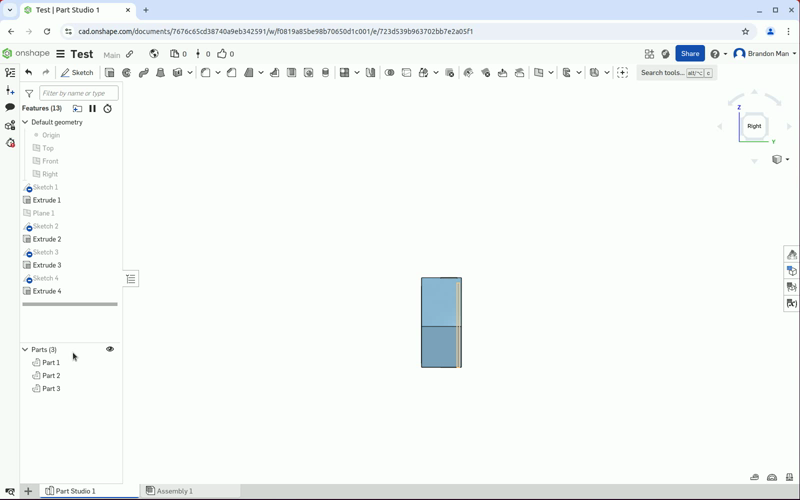
key(shift+p)
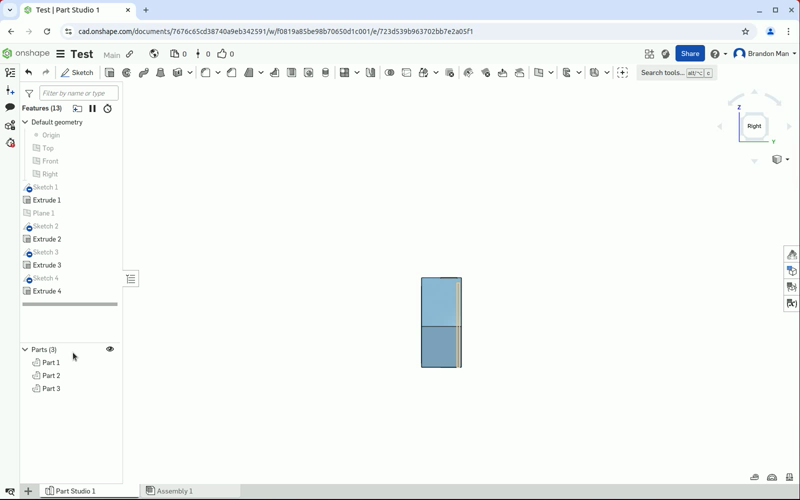
key(space)
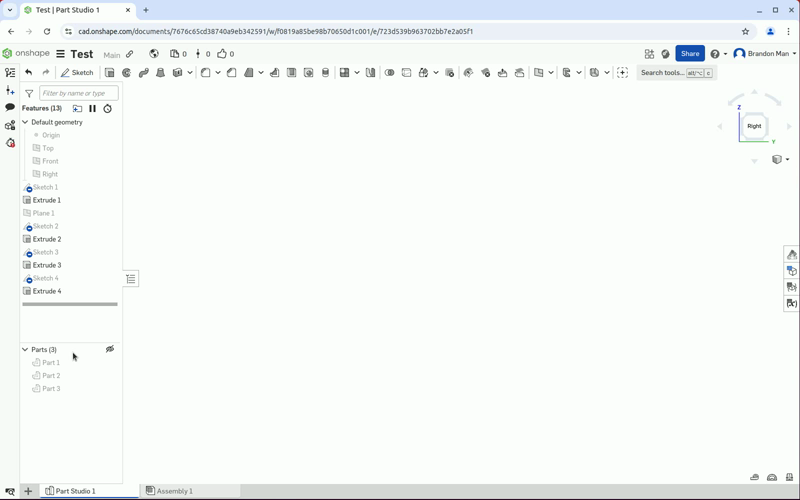
key_down(shift)
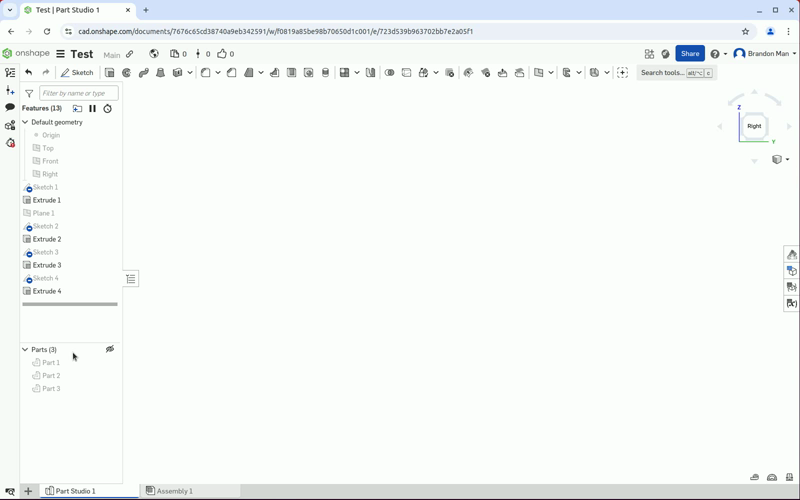
key(right)
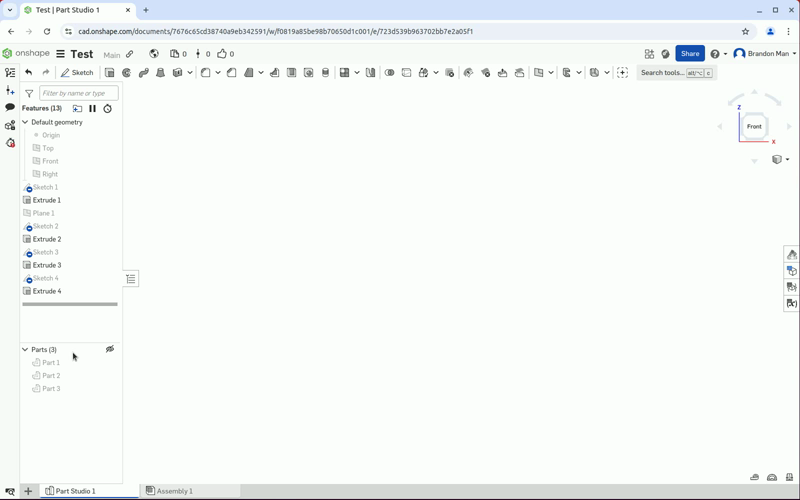
key_up(shift)
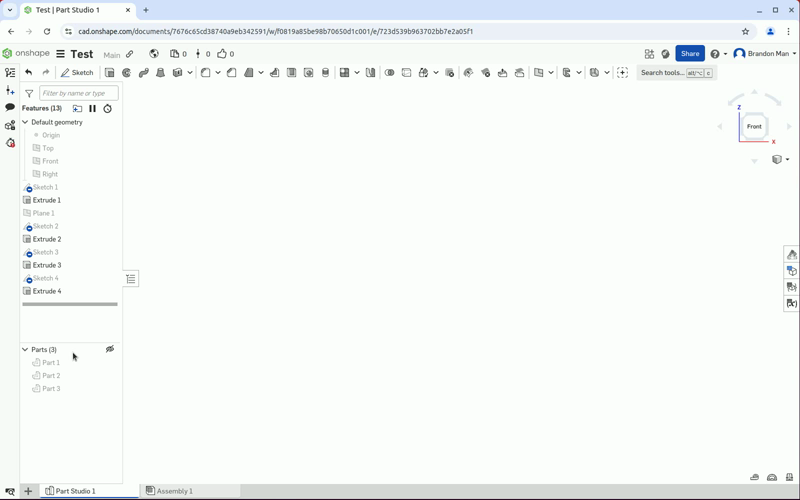
mouse_move(73, 352)
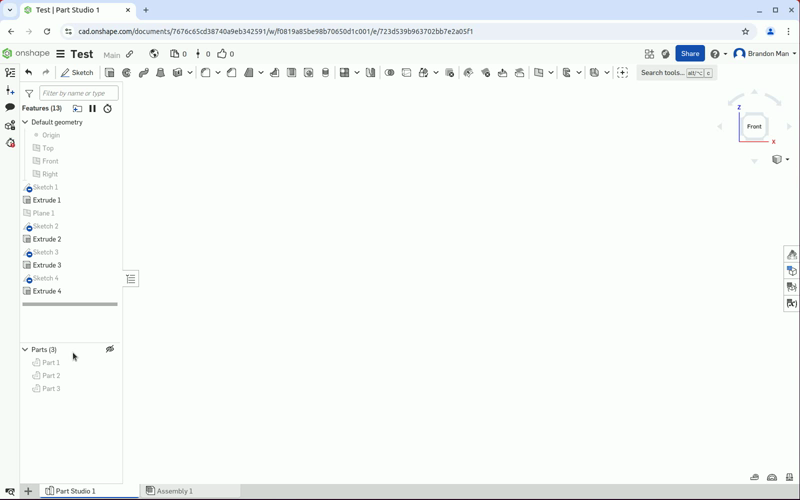
key(shift+y)
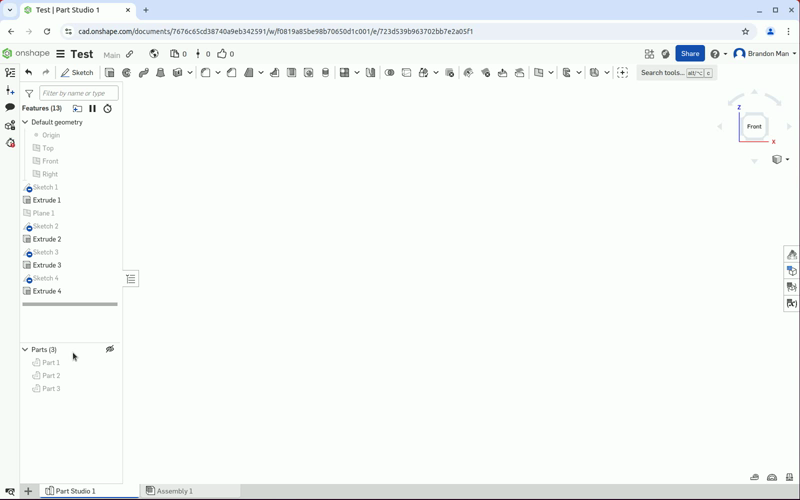
key(shift+s)
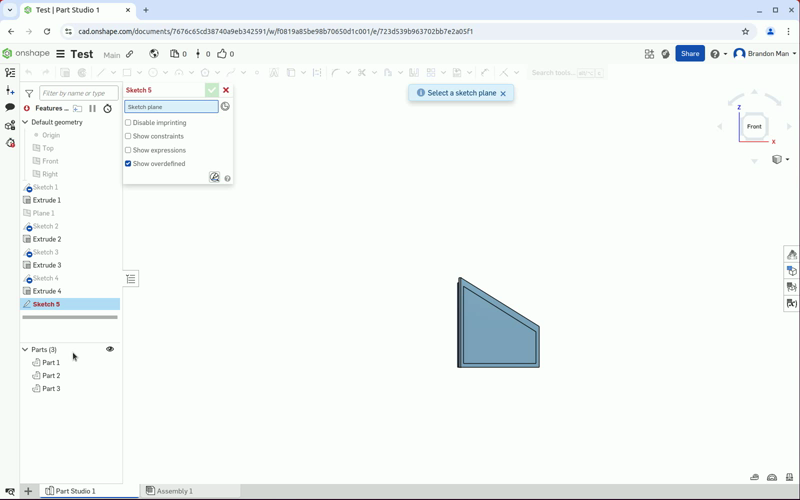
mouse_move(73, 215)
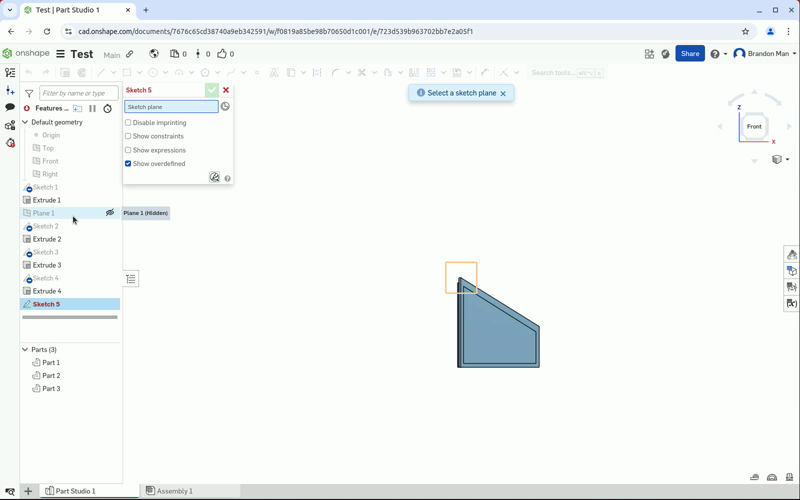
click(73, 215)
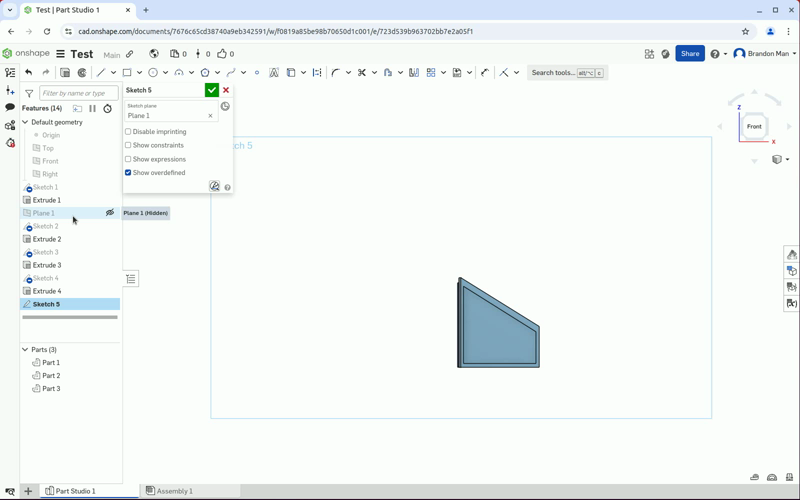
mouse_move(73, 352)
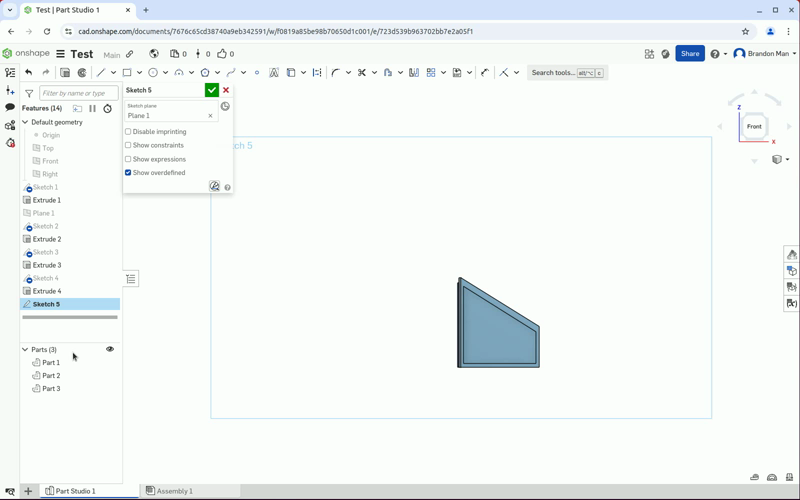
key(y)
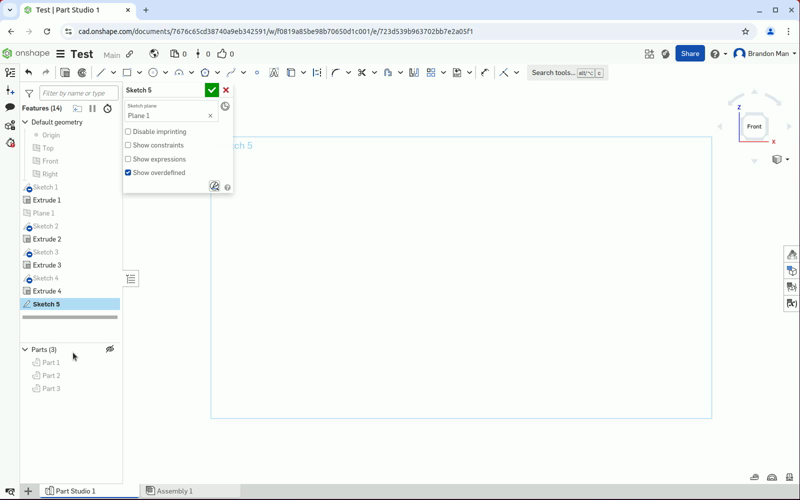
key(l)
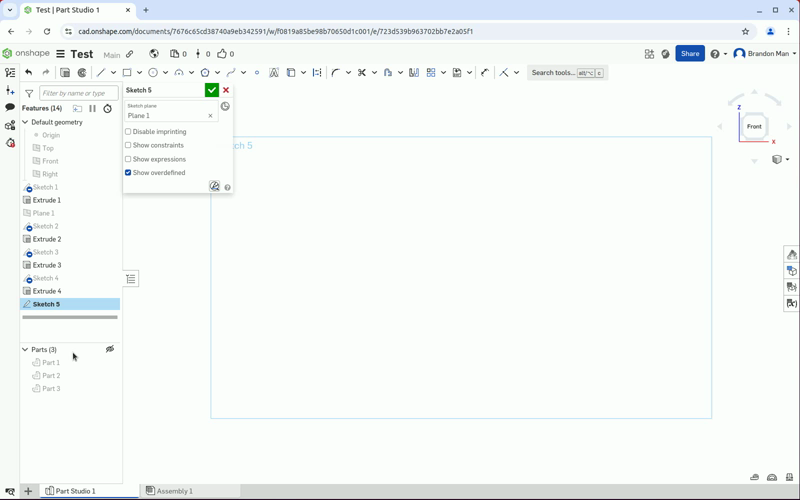
key_down(shift)
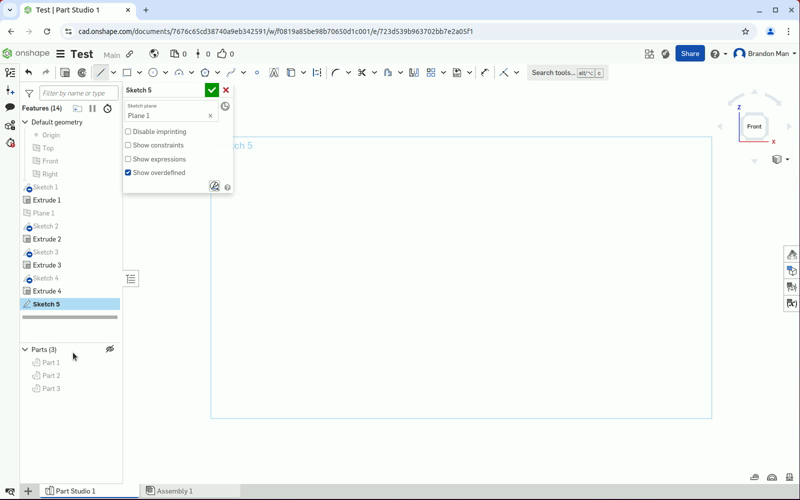
mouse_move(531, 363)
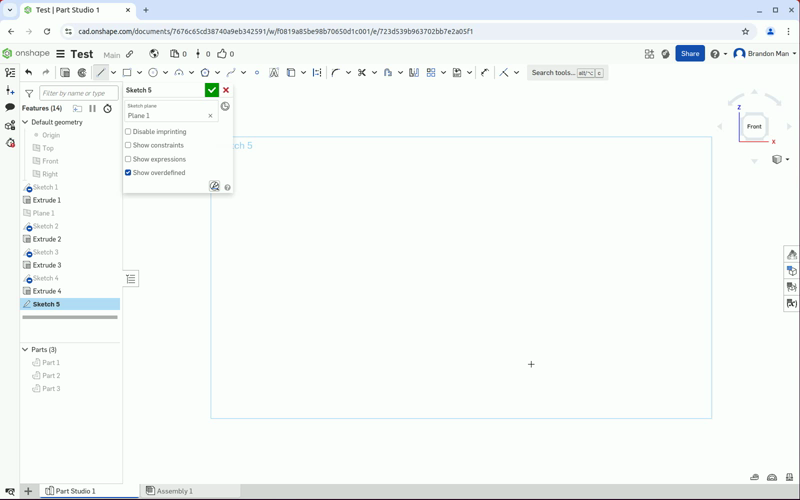
click(531, 363)
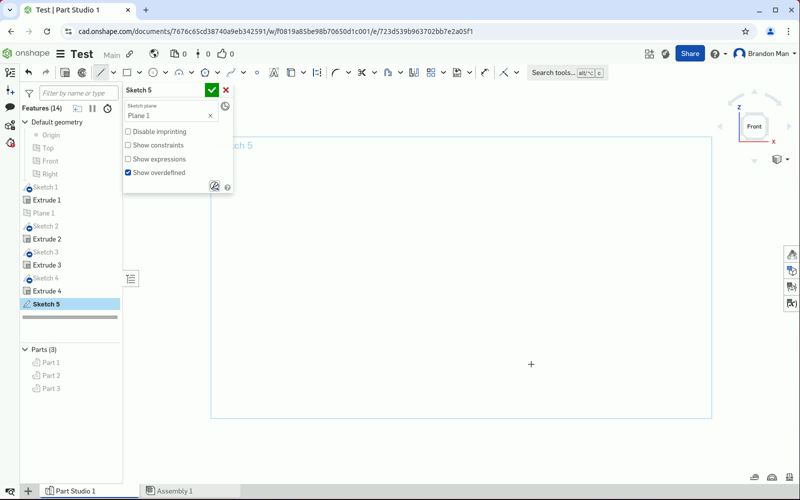
key_up(shift)
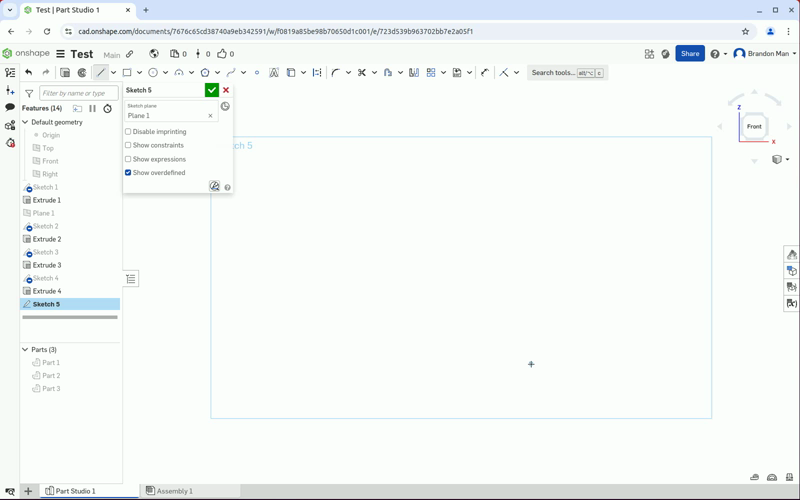
key_down(shift)
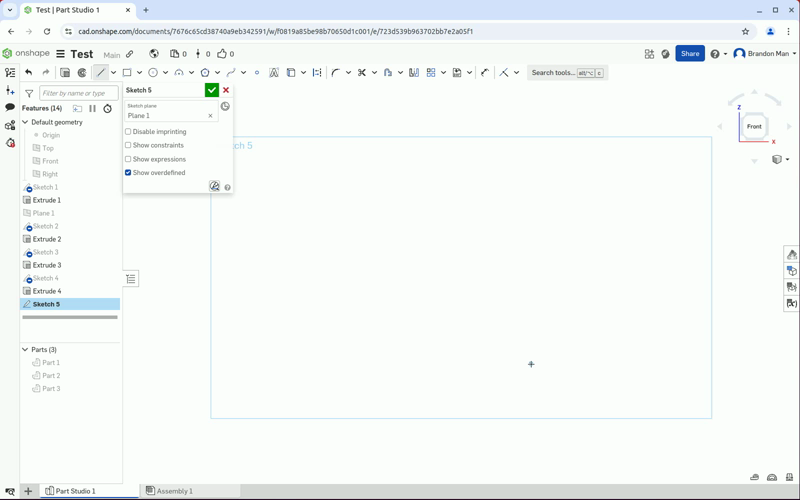
mouse_move(561, 363)
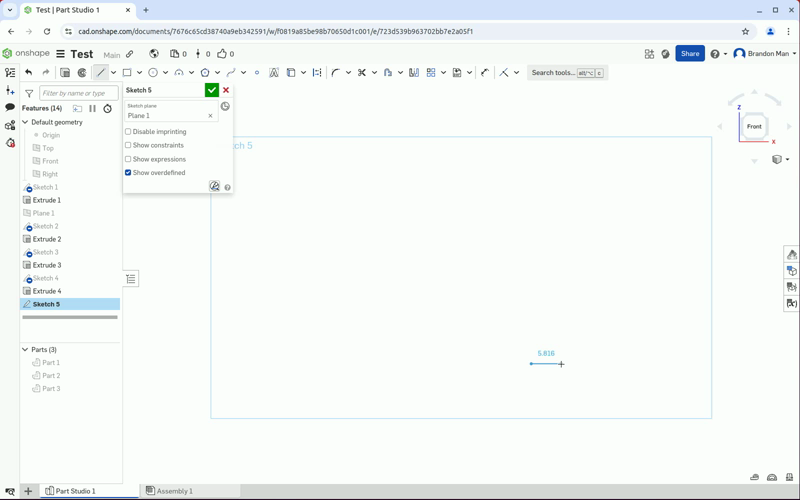
mouse_move(534, 363)
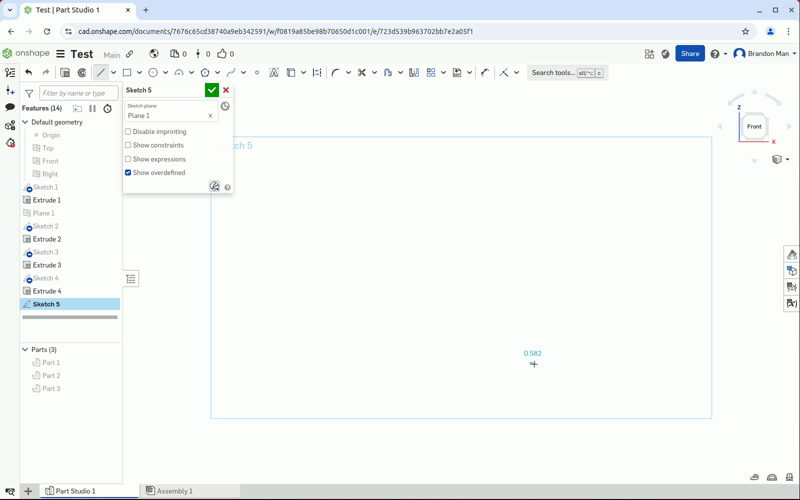
scroll(6)
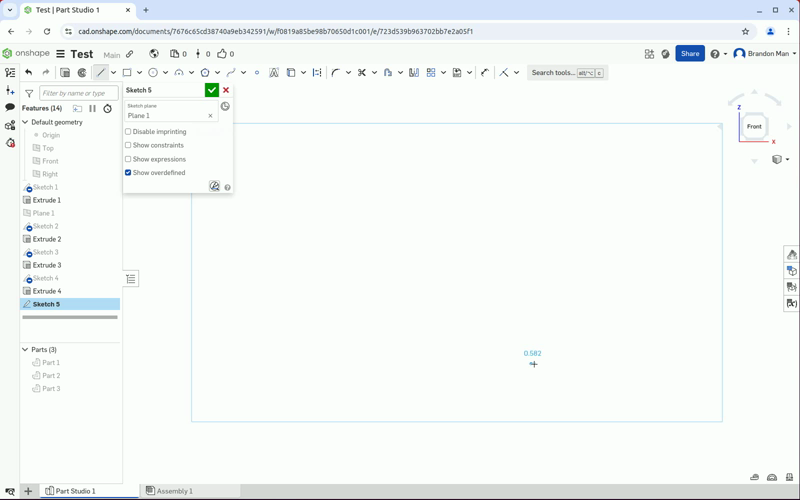
scroll(6)
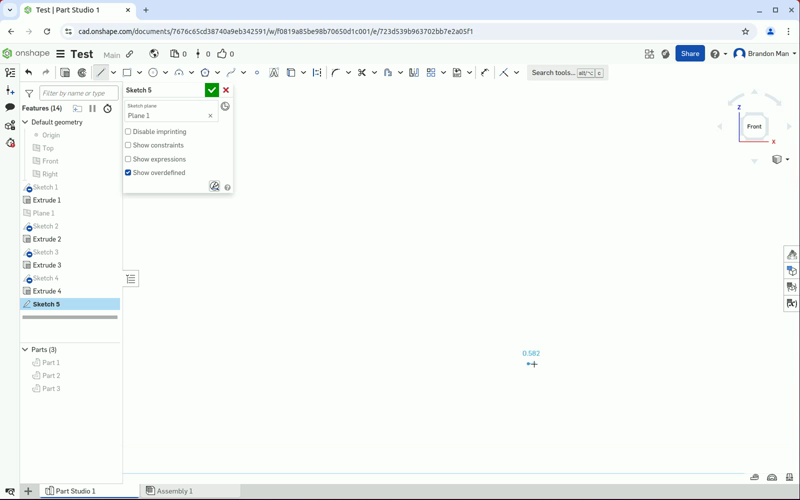
scroll(6)
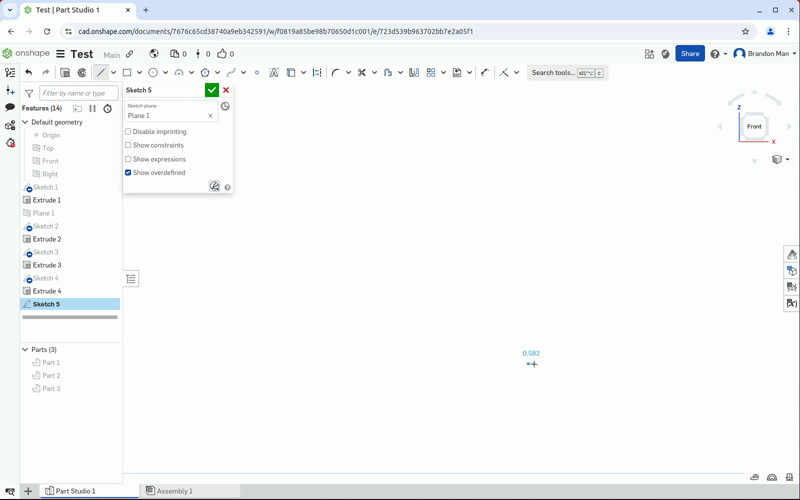
scroll(6)
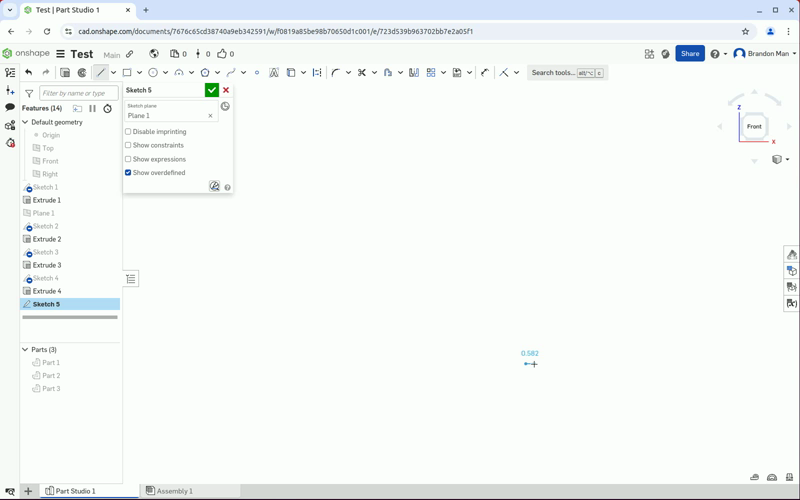
scroll(6)
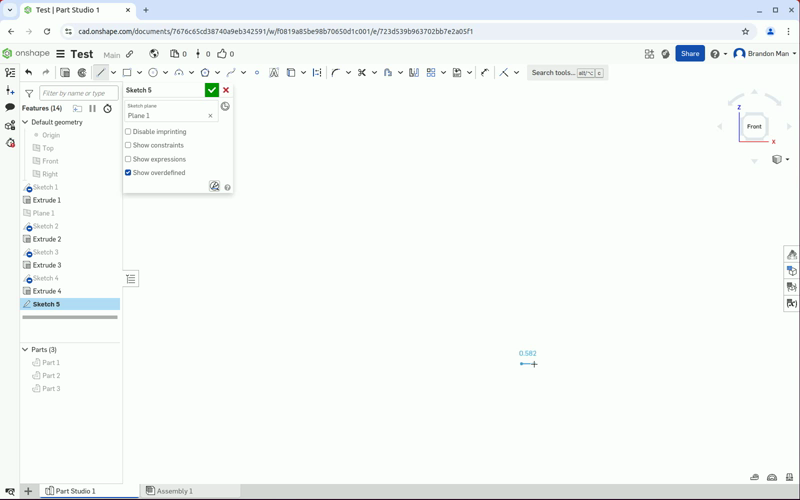
scroll(6)
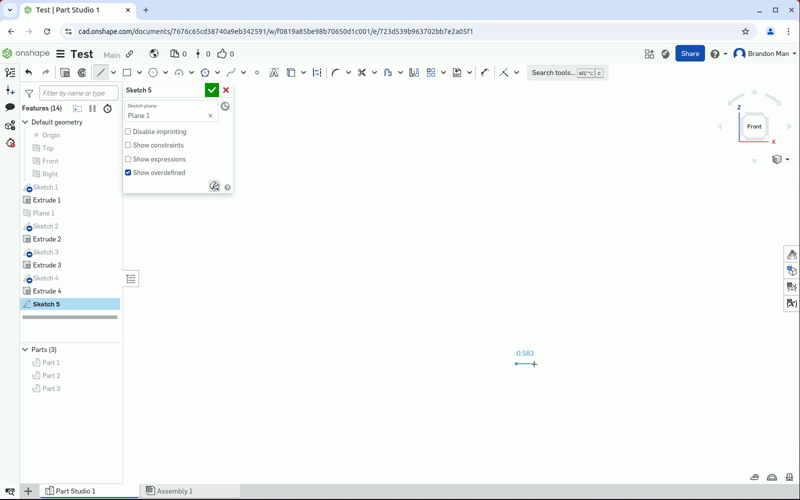
scroll(6)
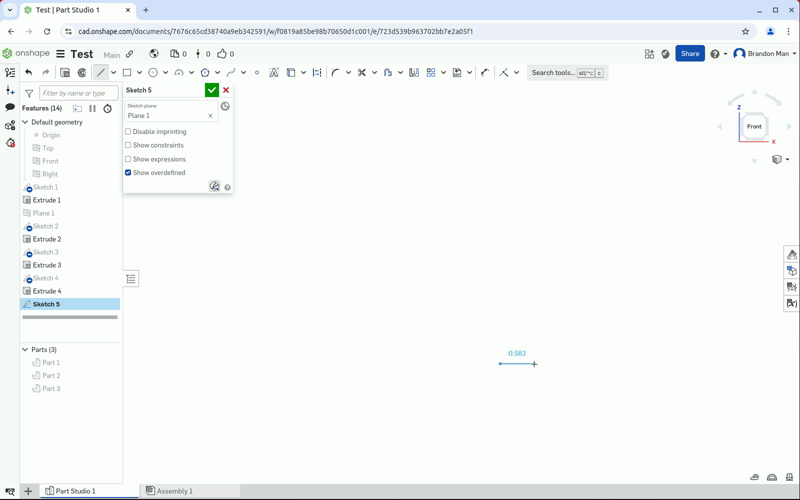
click(534, 363)
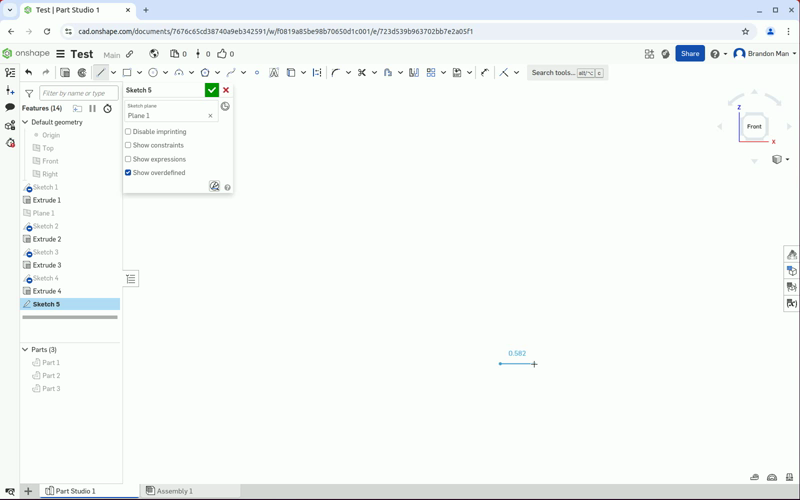
scroll(-6)
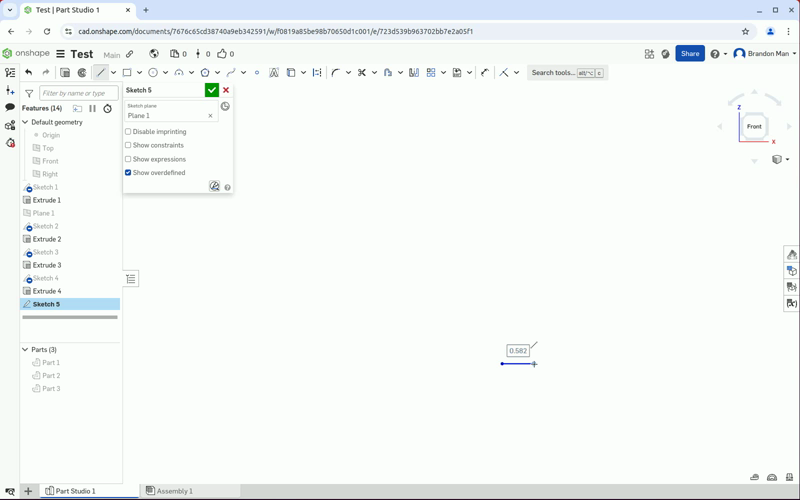
scroll(-6)
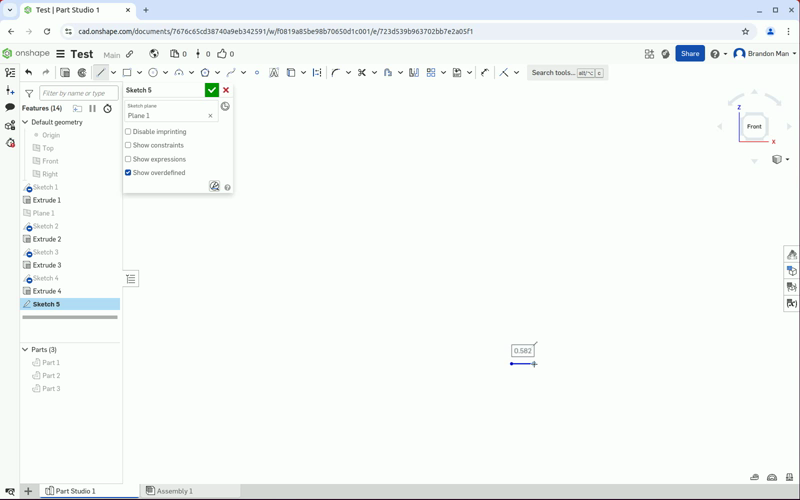
scroll(-6)
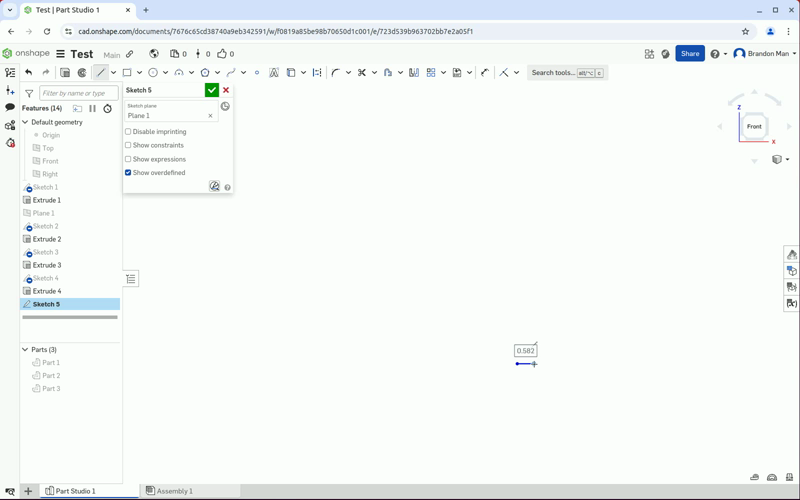
scroll(-6)
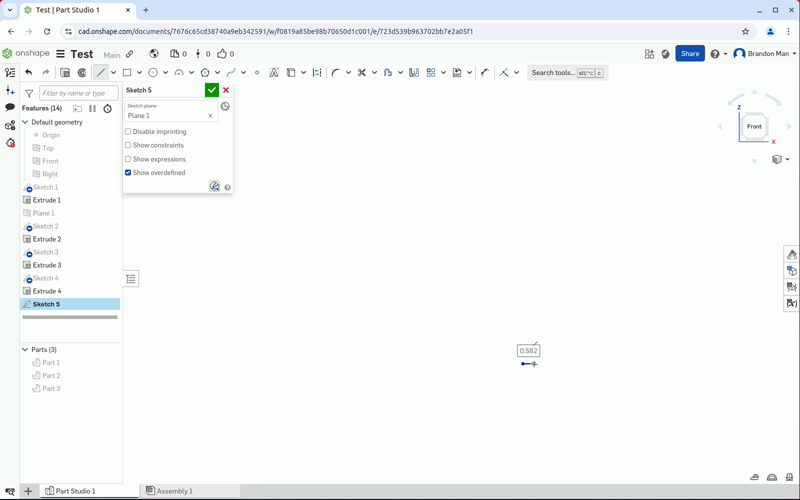
scroll(-6)
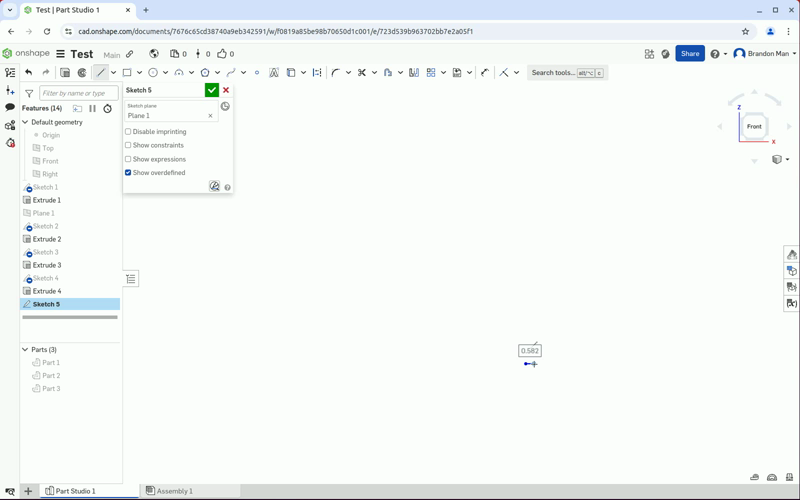
scroll(-6)
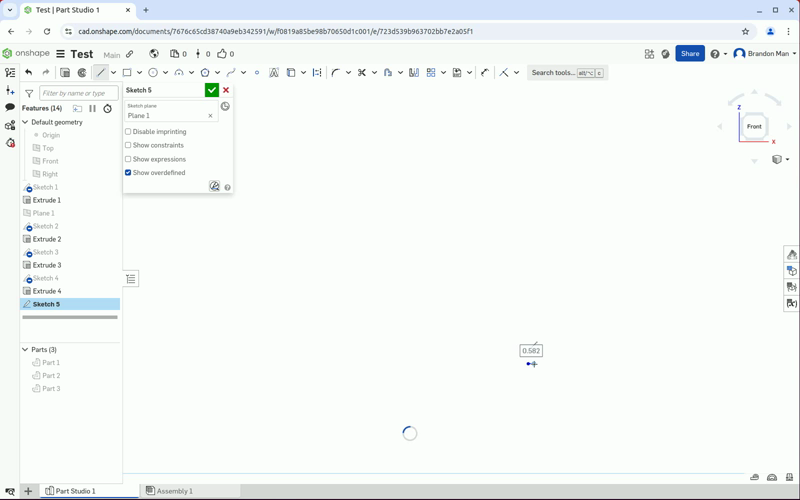
scroll(-6)
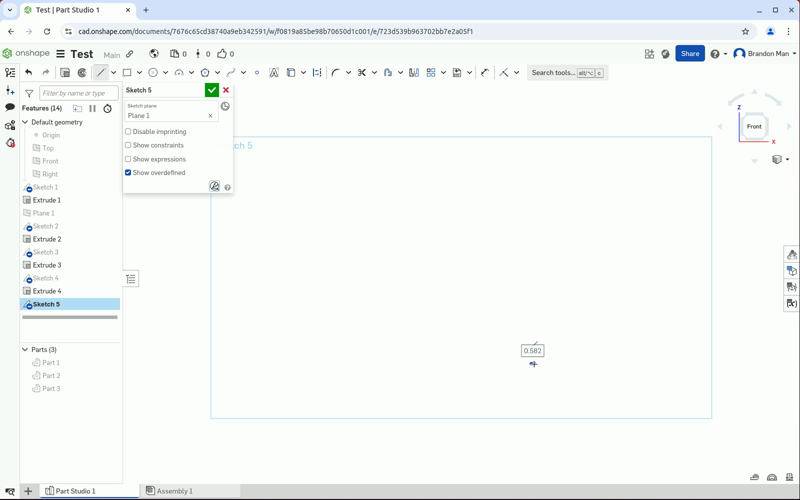
key_up(shift)
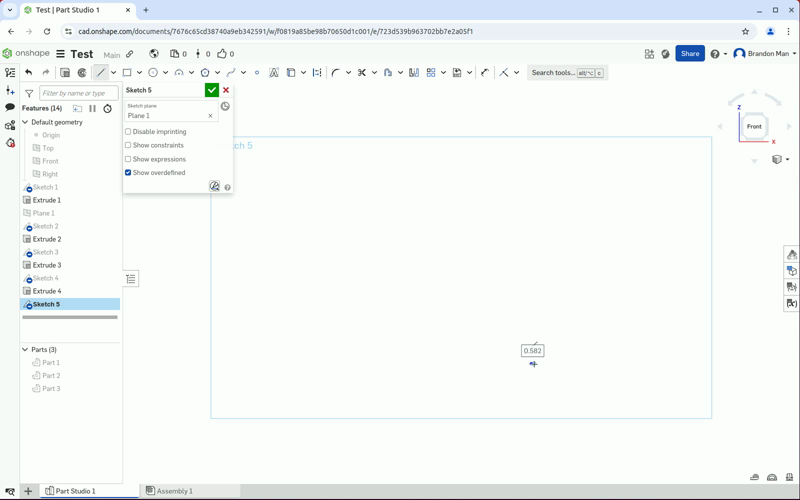
key_down(shift)
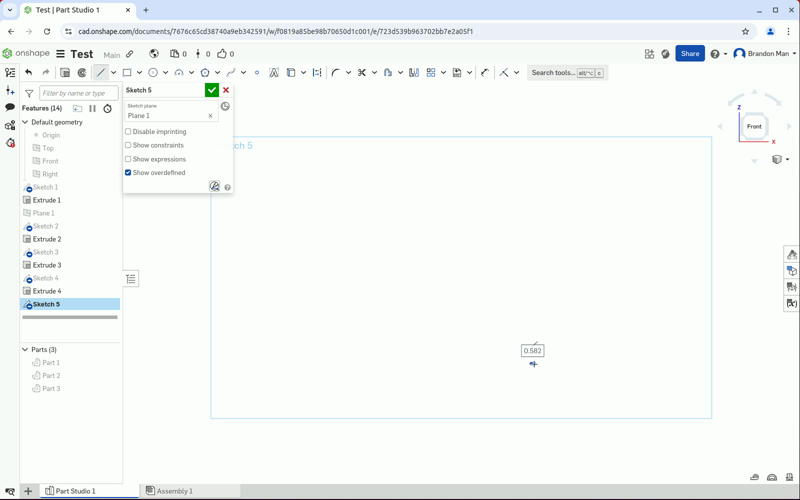
mouse_move(564, 363)
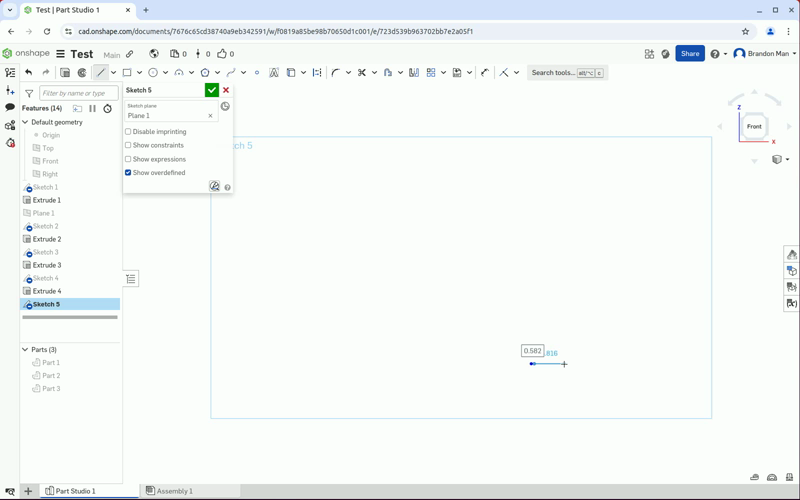
mouse_move(534, 333)
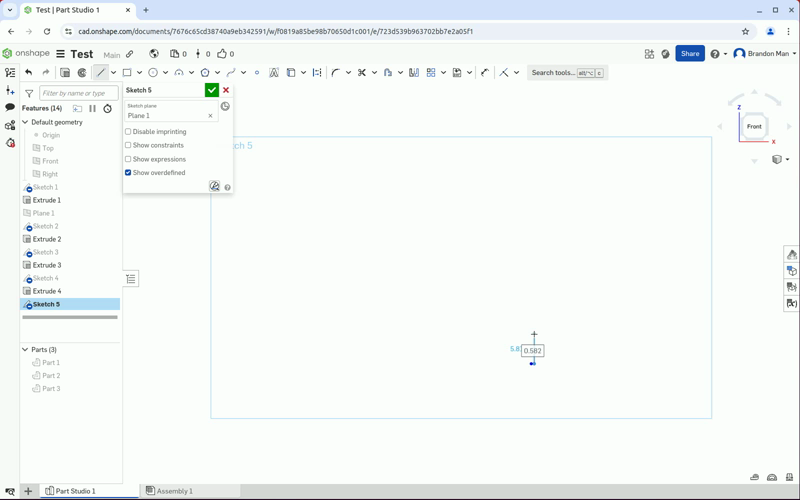
click(534, 333)
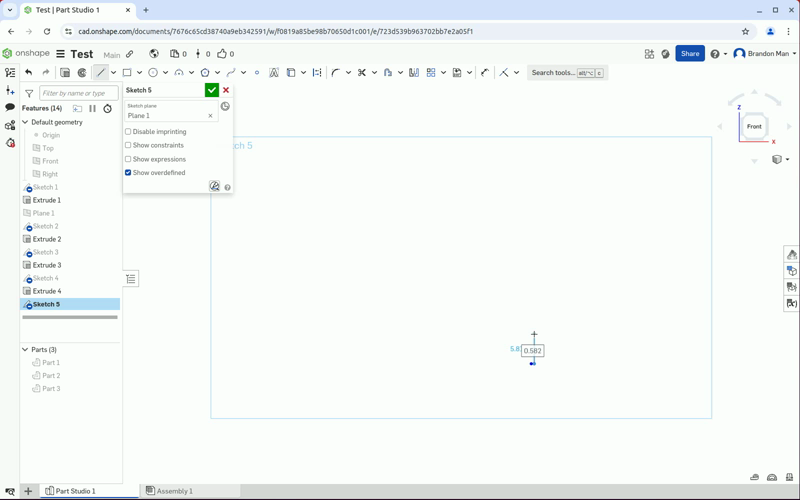
key_up(shift)
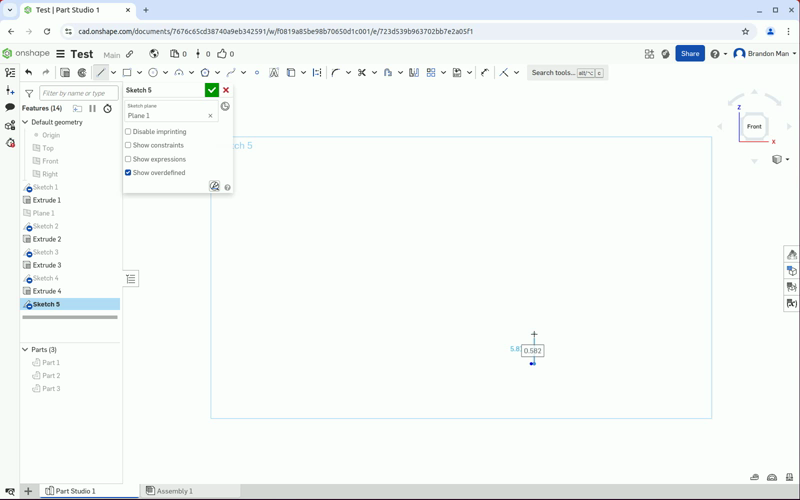
key_down(shift)
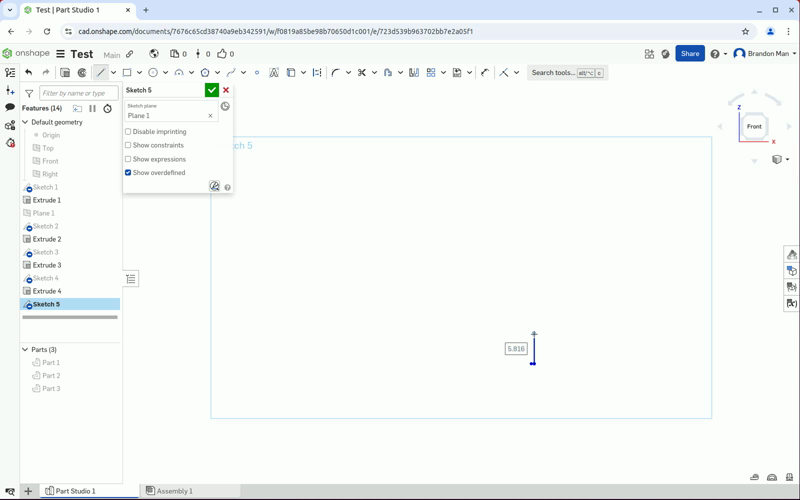
mouse_move(564, 333)
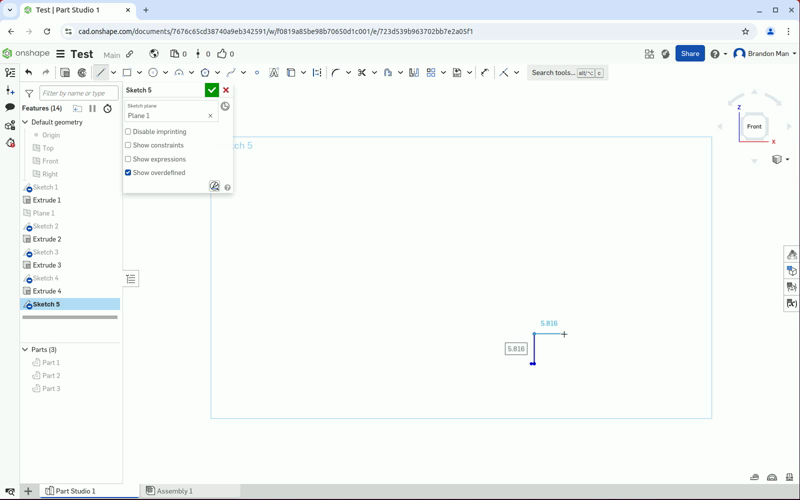
mouse_move(531, 333)
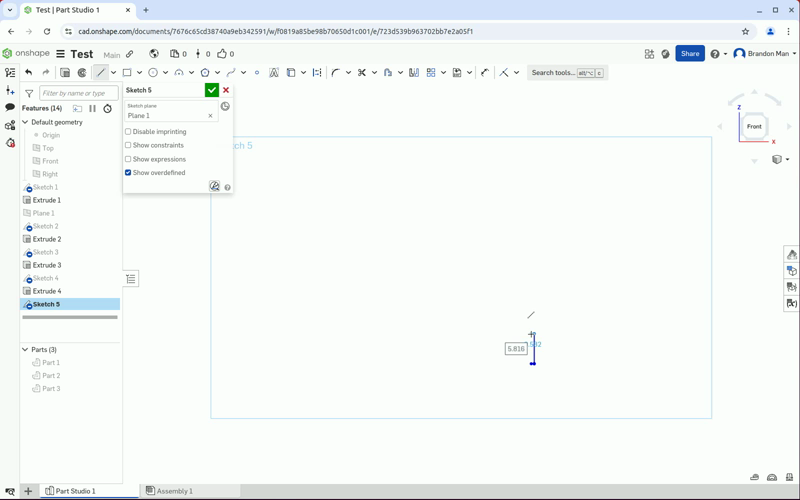
scroll(6)
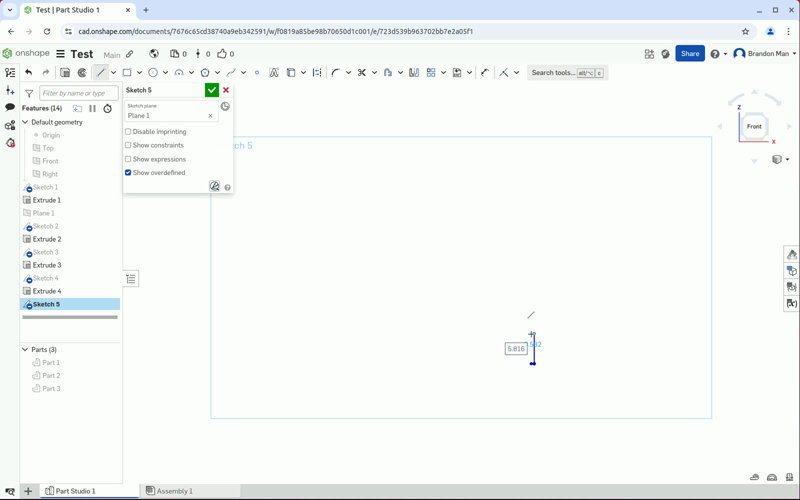
scroll(6)
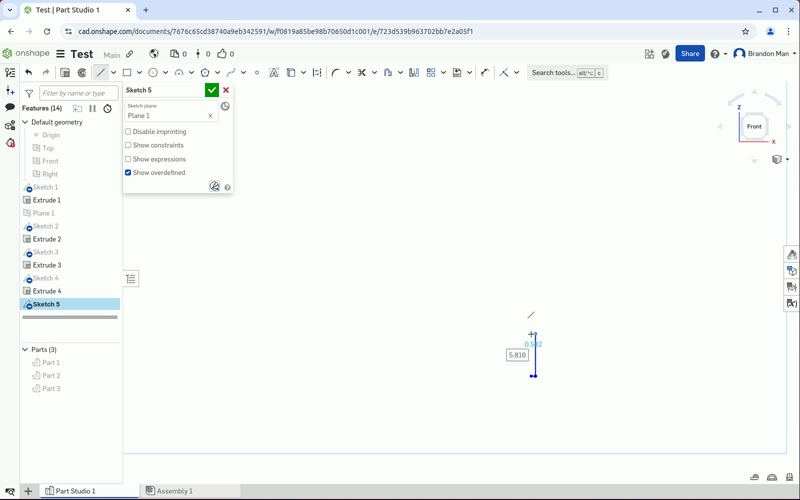
scroll(6)
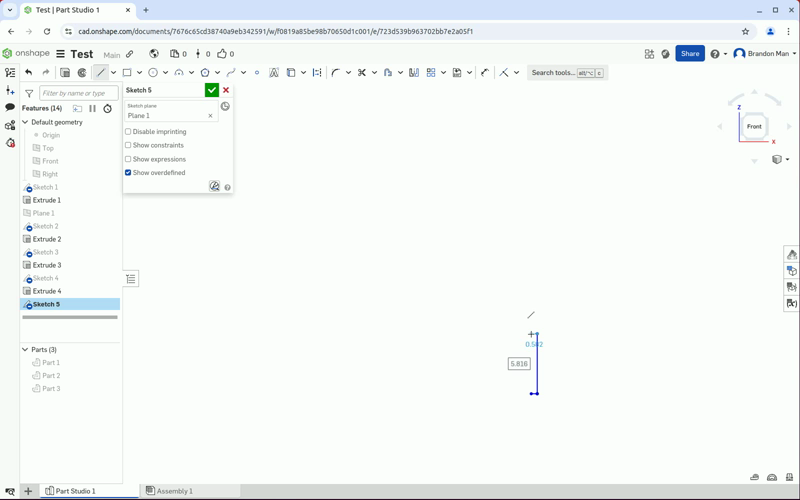
scroll(6)
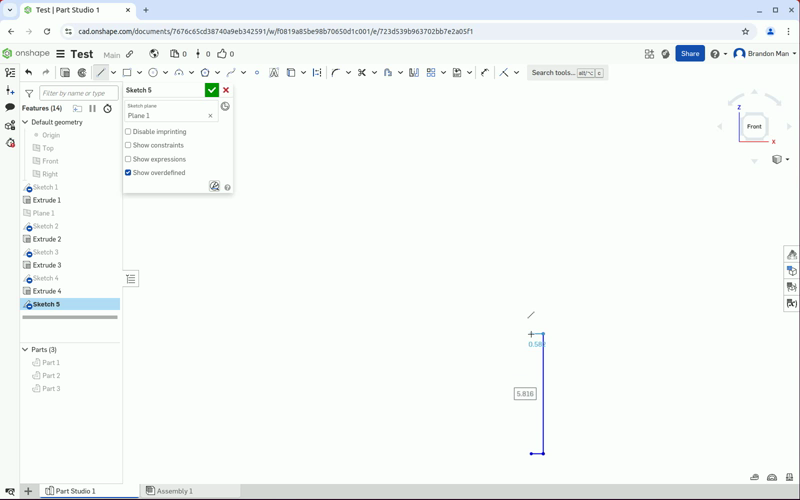
scroll(6)
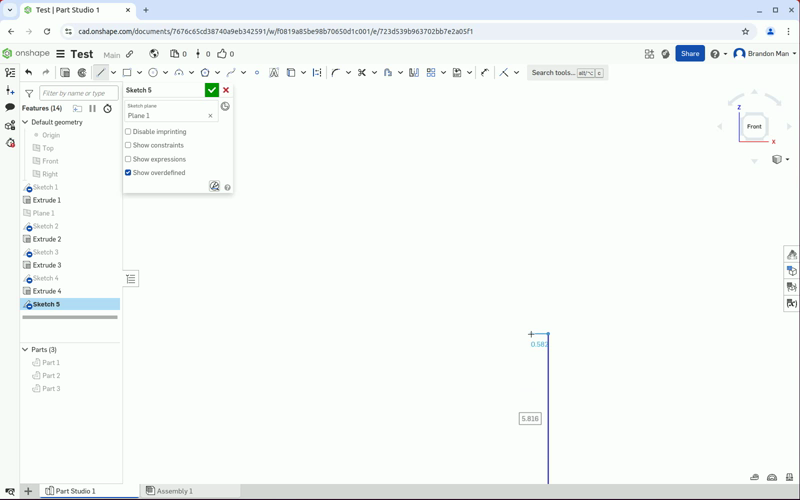
scroll(6)
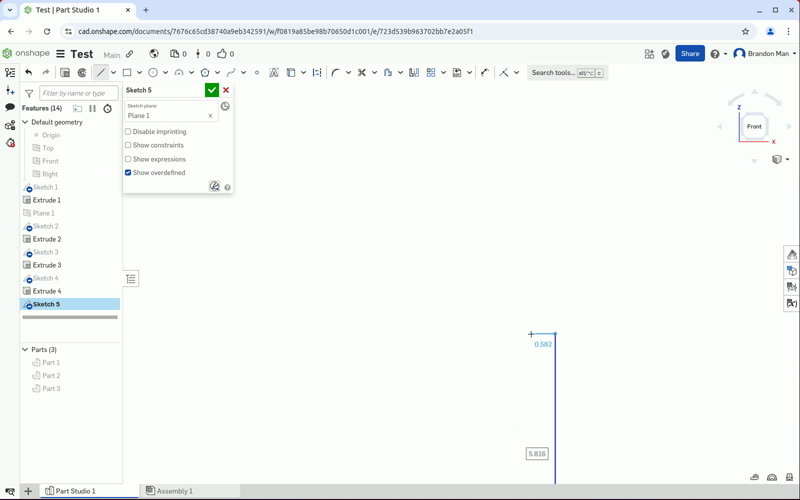
scroll(6)
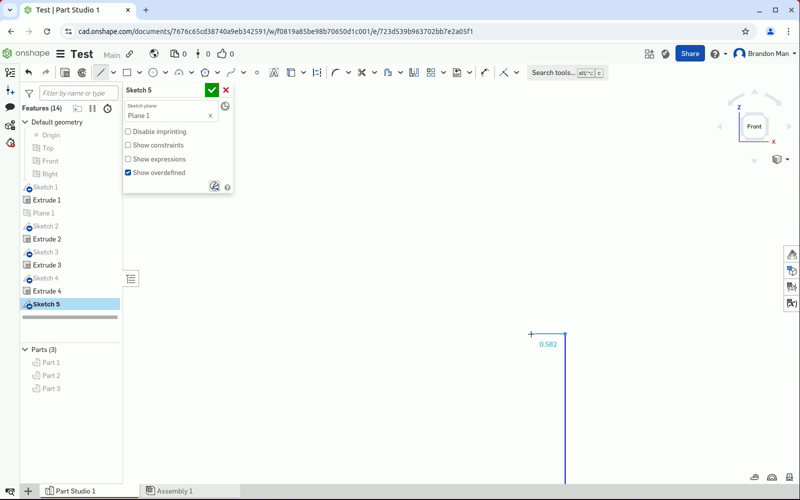
click(531, 333)
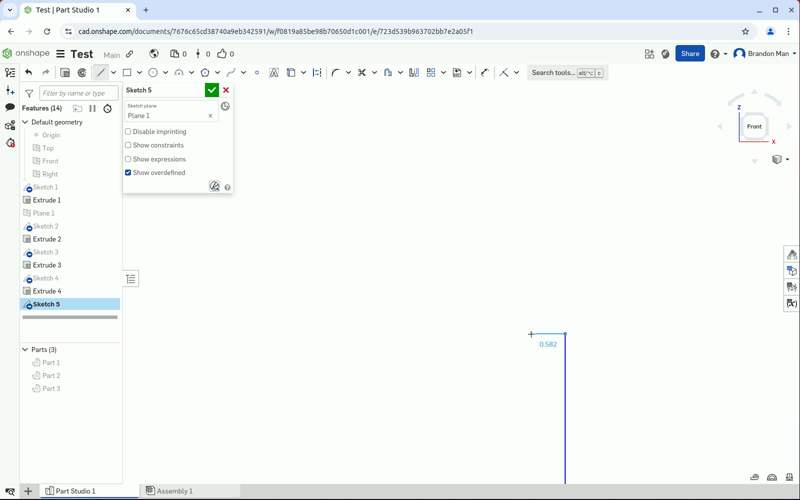
scroll(-6)
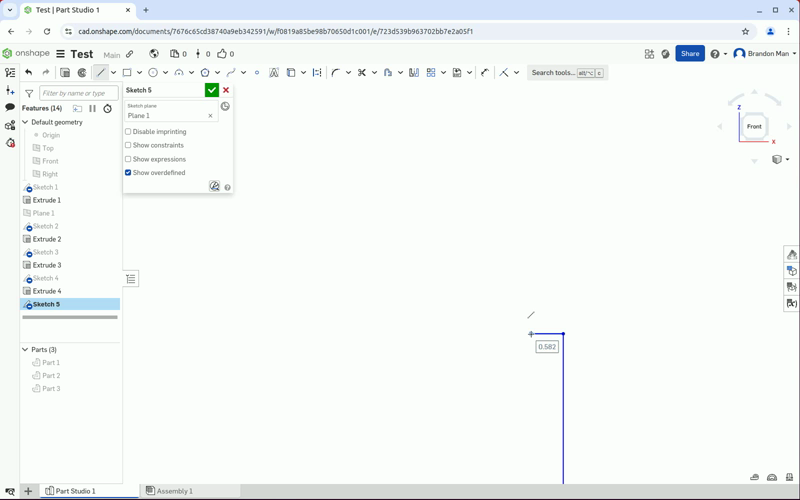
scroll(-6)
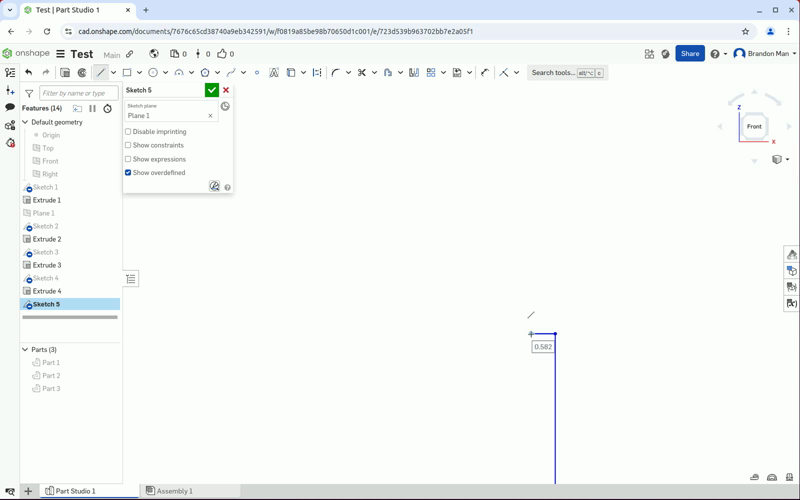
scroll(-6)
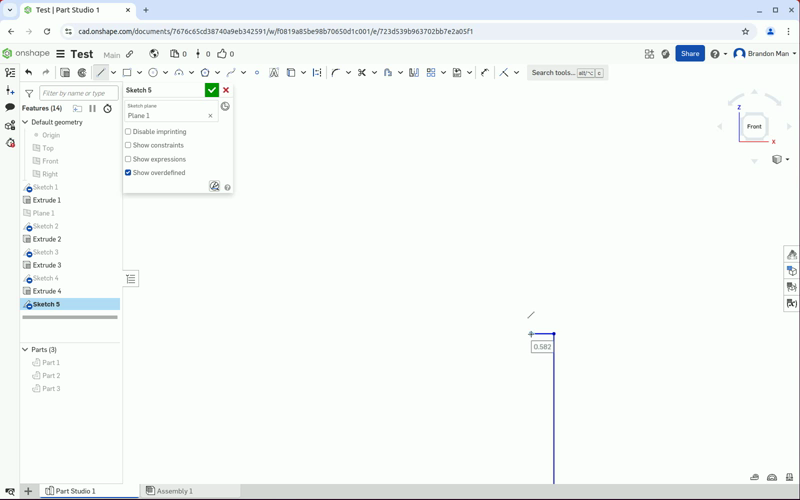
scroll(-6)
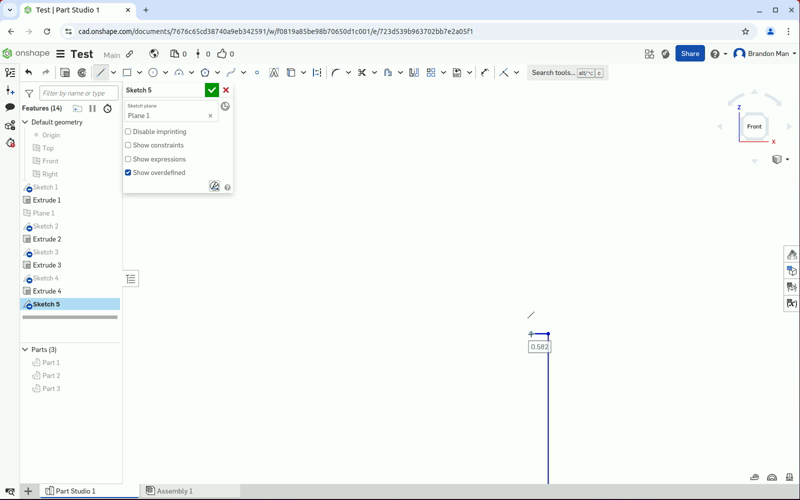
scroll(-6)
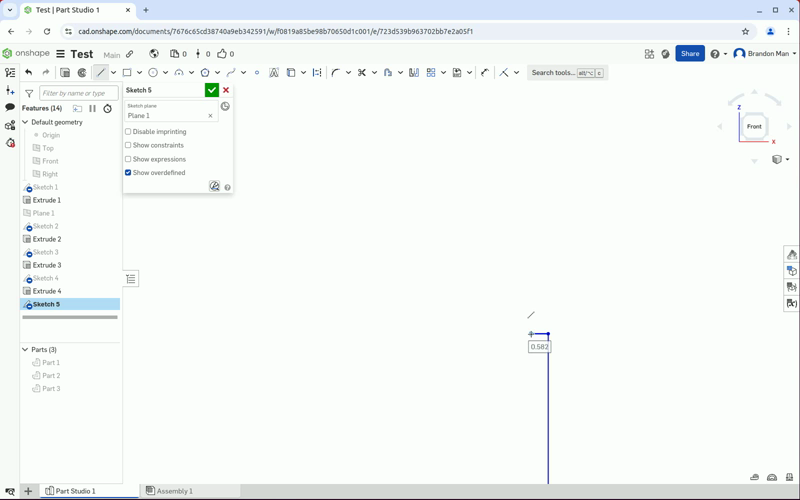
scroll(-6)
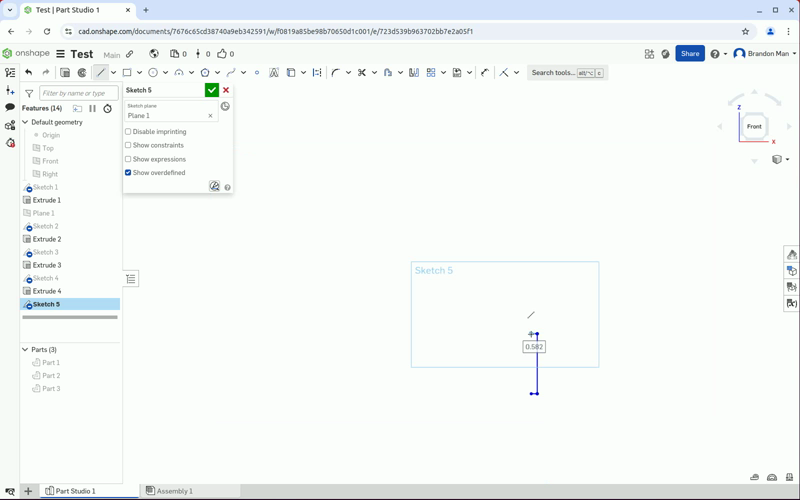
scroll(-6)
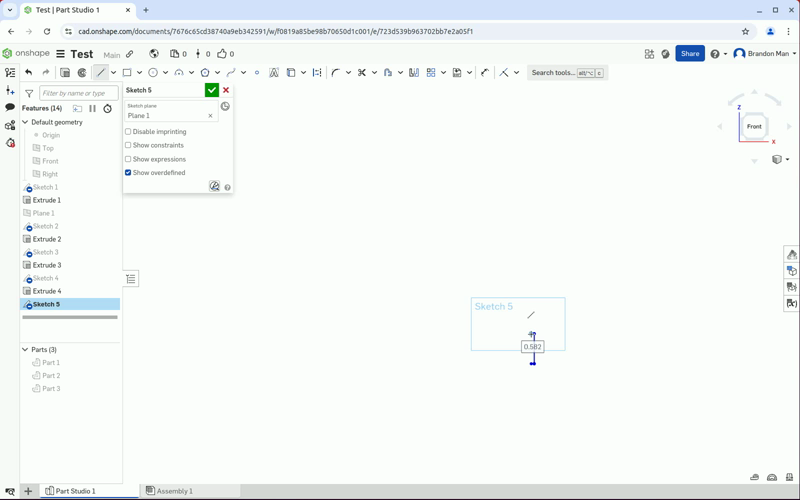
key_up(shift)
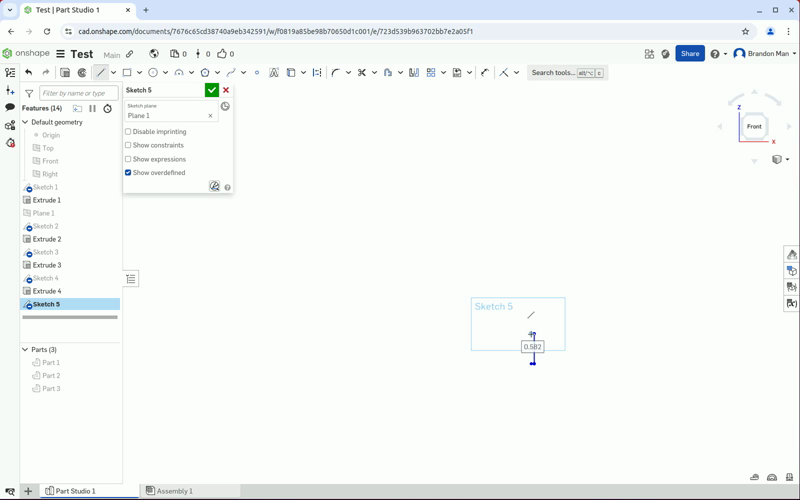
mouse_move(561, 333)
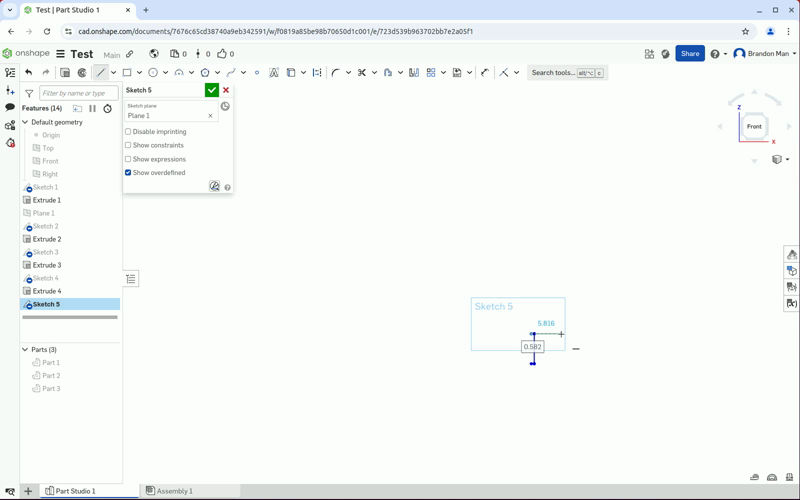
key_down(shift)
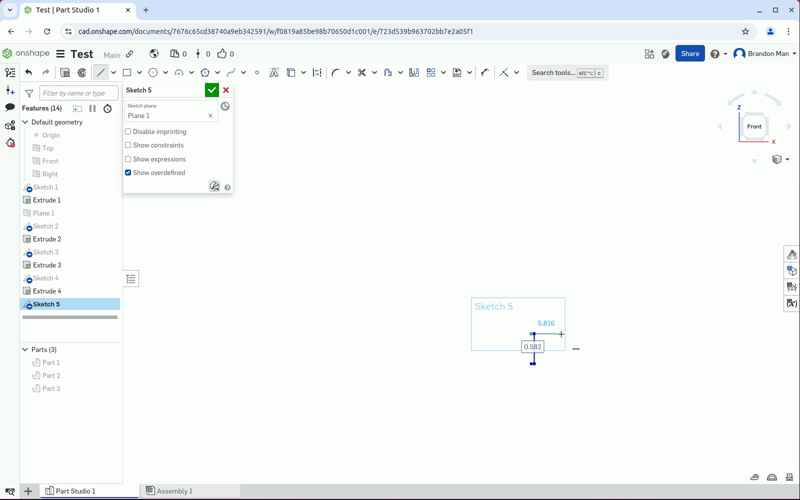
mouse_move(531, 363)
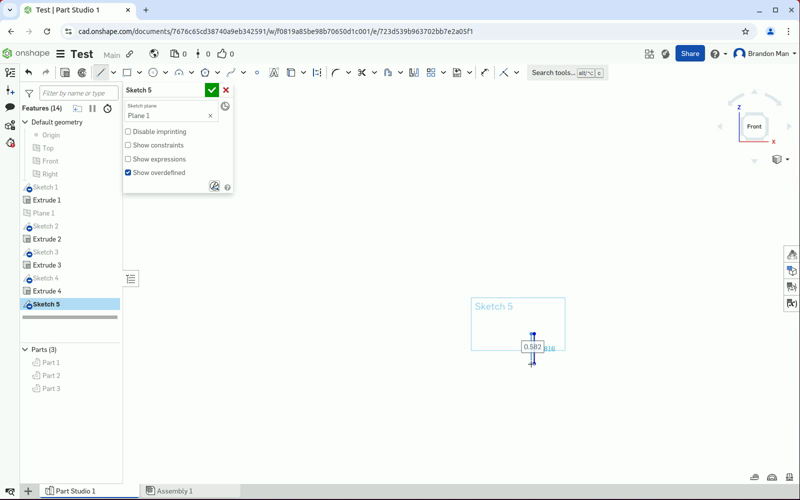
scroll(6)
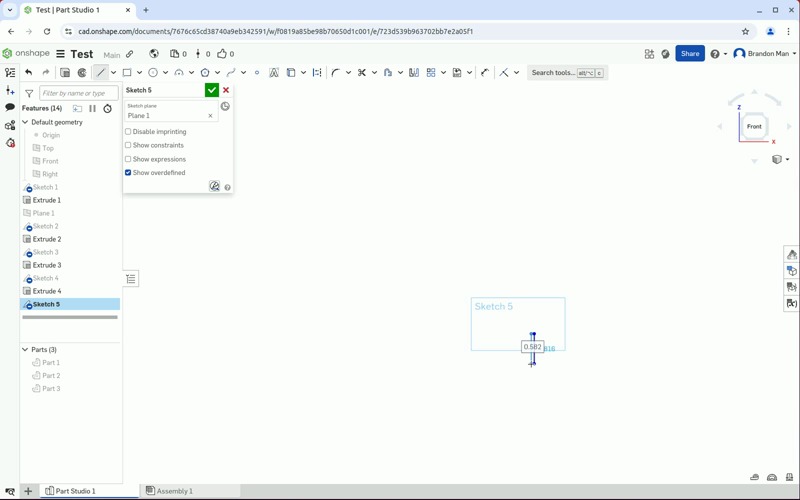
scroll(6)
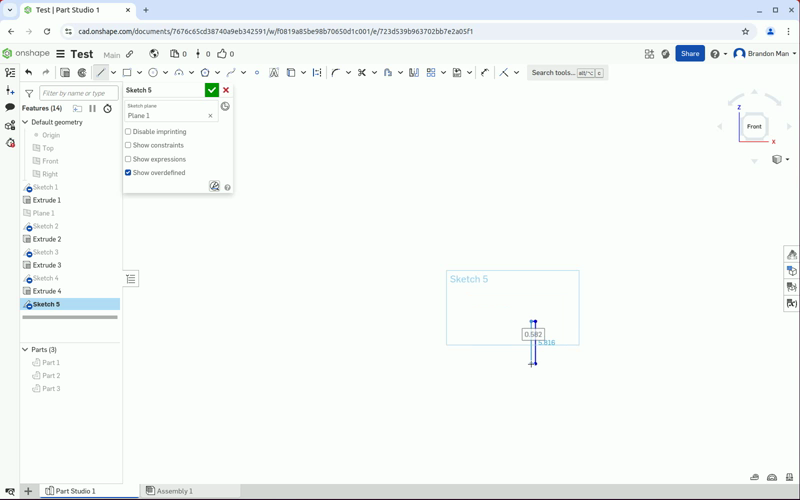
scroll(6)
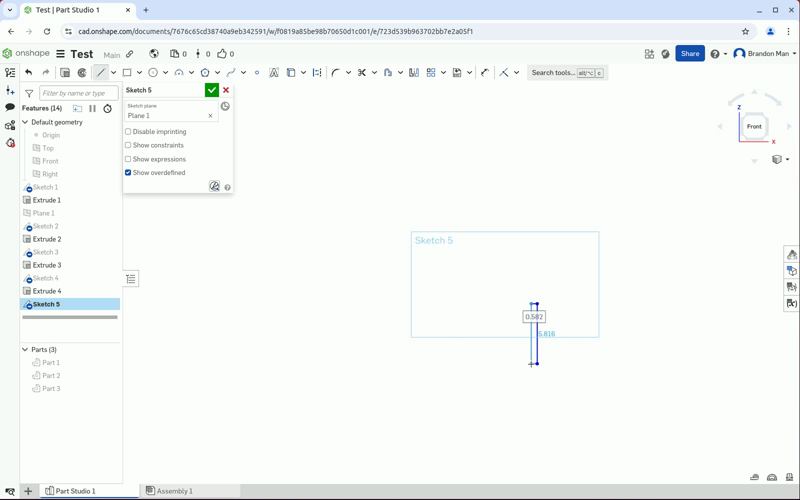
scroll(6)
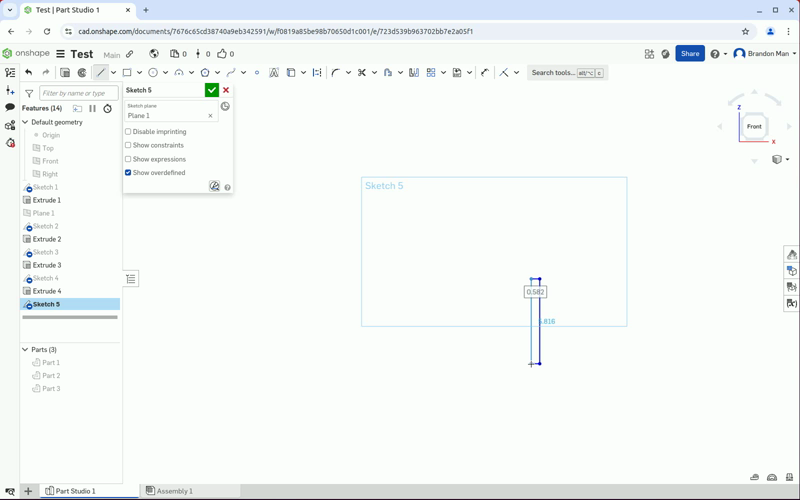
scroll(6)
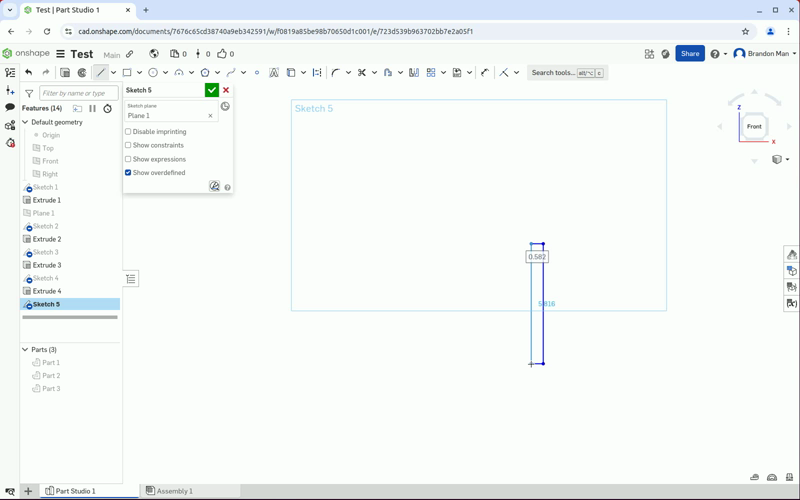
scroll(6)
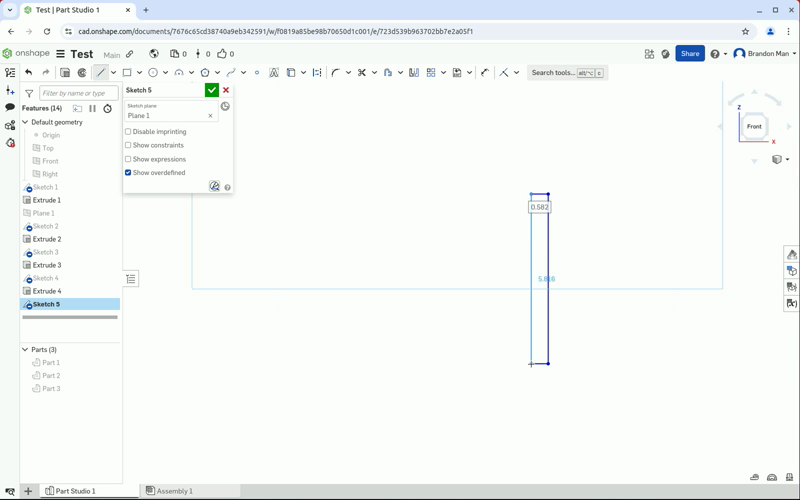
scroll(6)
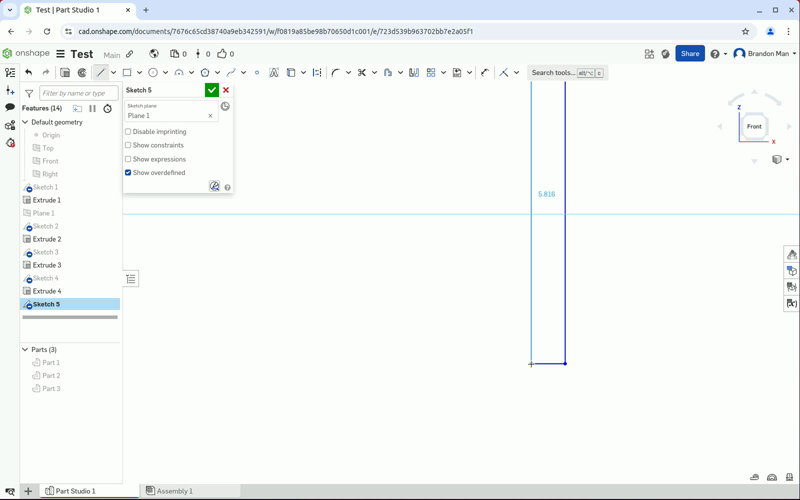
key_up(shift)
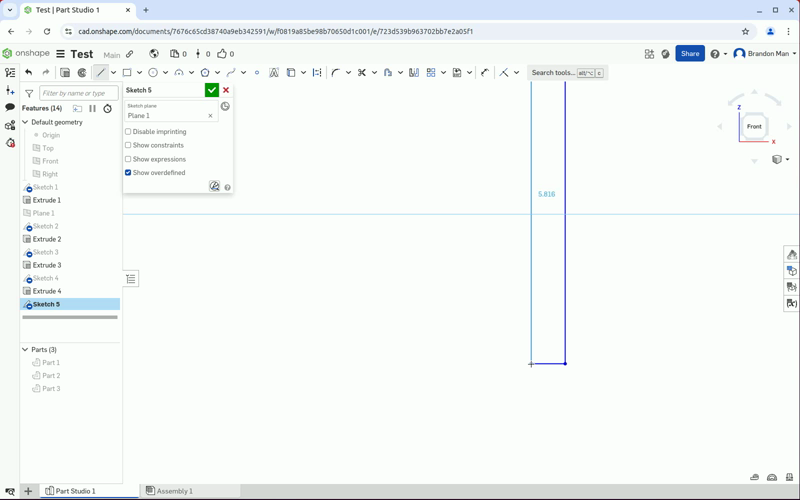
click(531, 363)
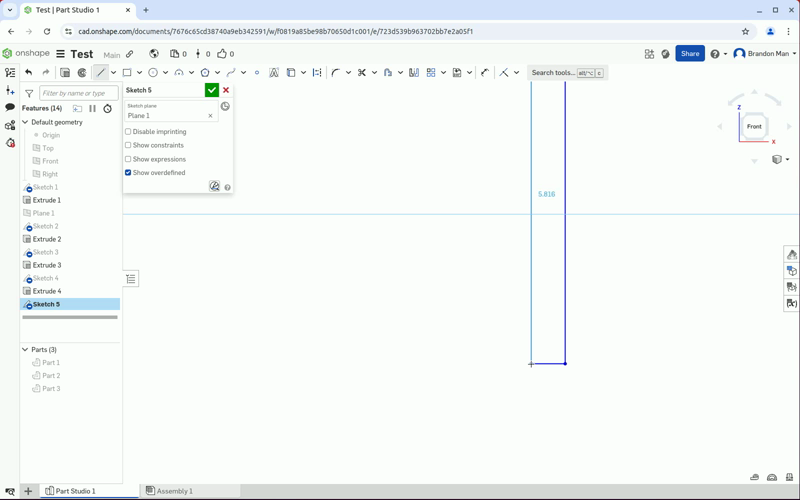
scroll(-6)
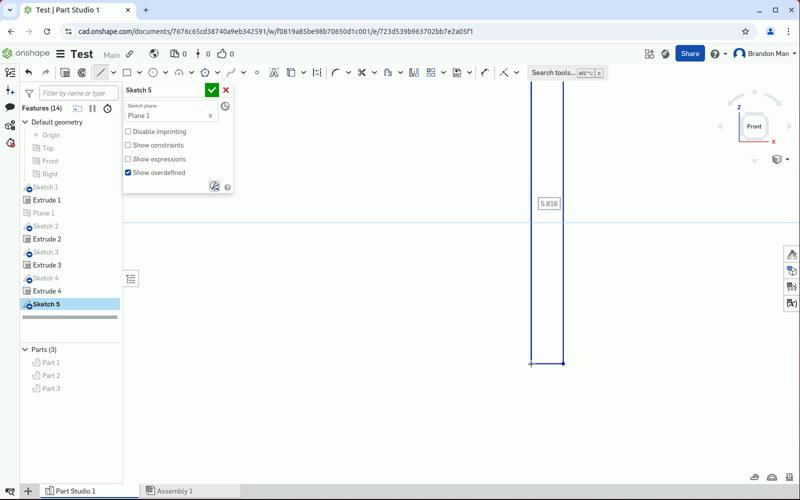
scroll(-6)
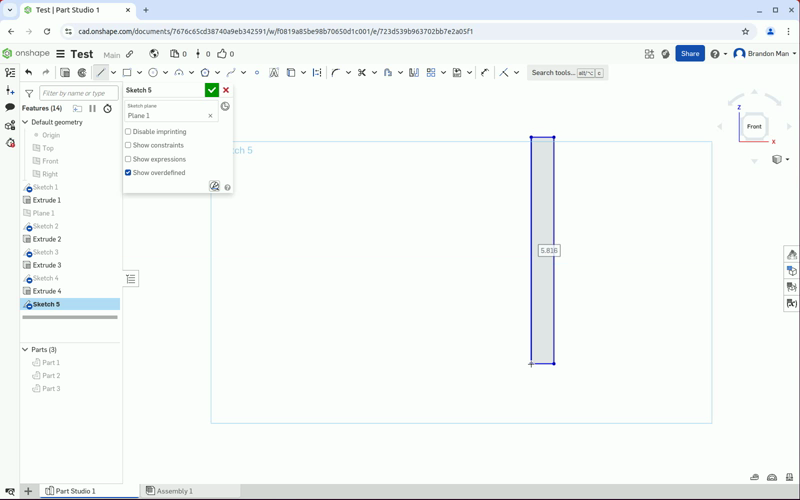
scroll(-6)
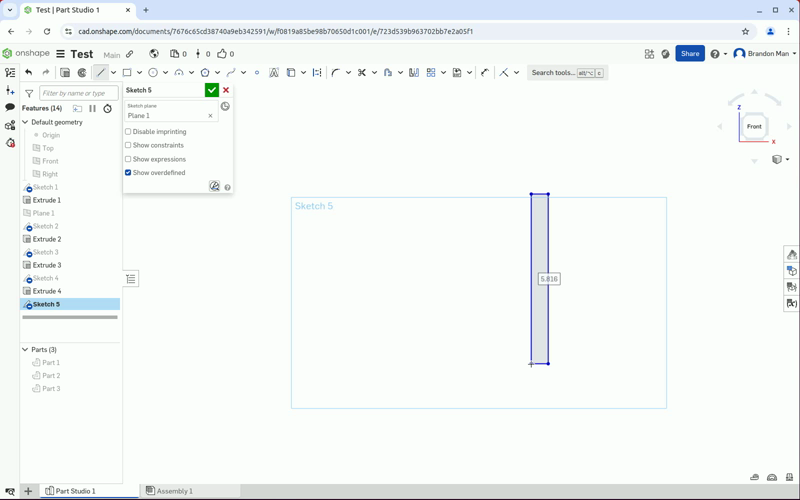
scroll(-6)
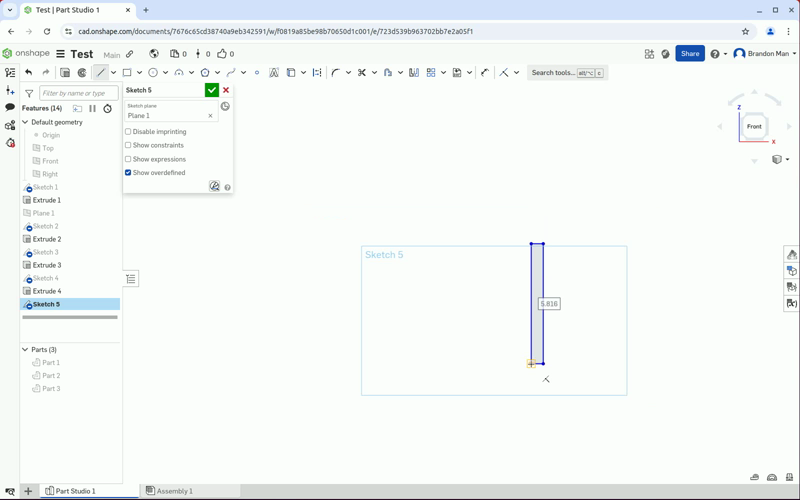
scroll(-6)
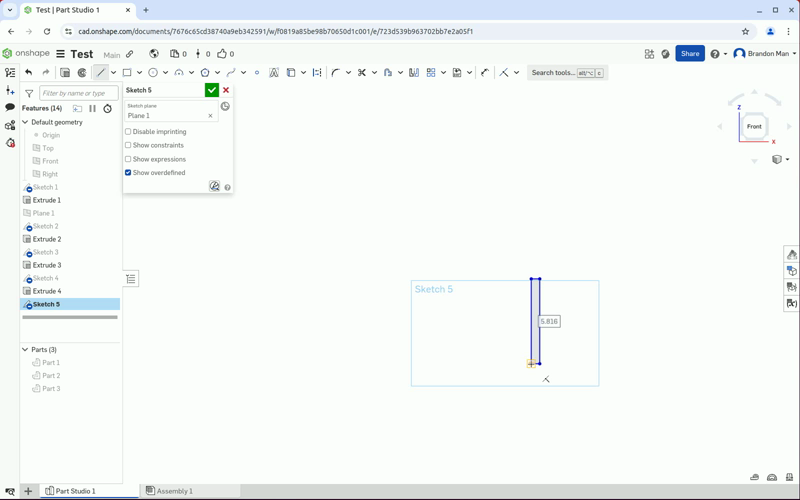
scroll(-6)
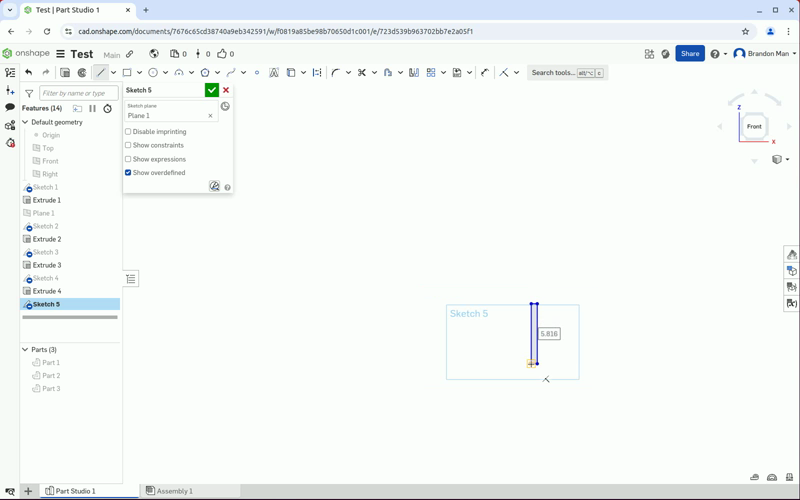
scroll(-6)
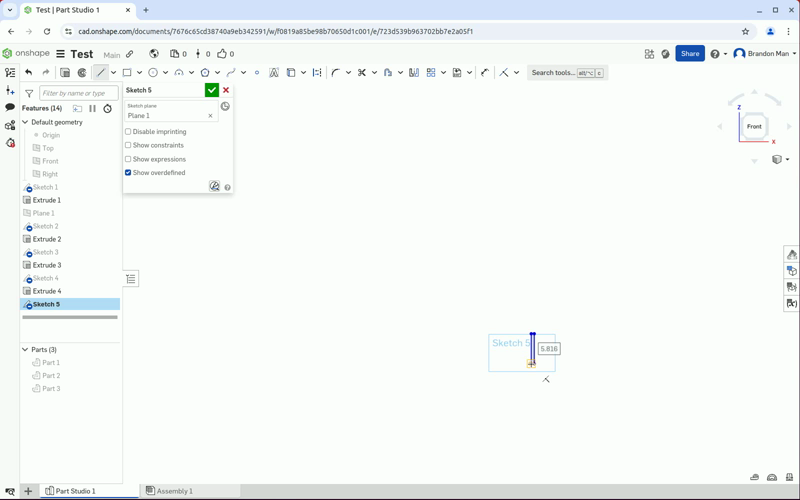
key(esc)
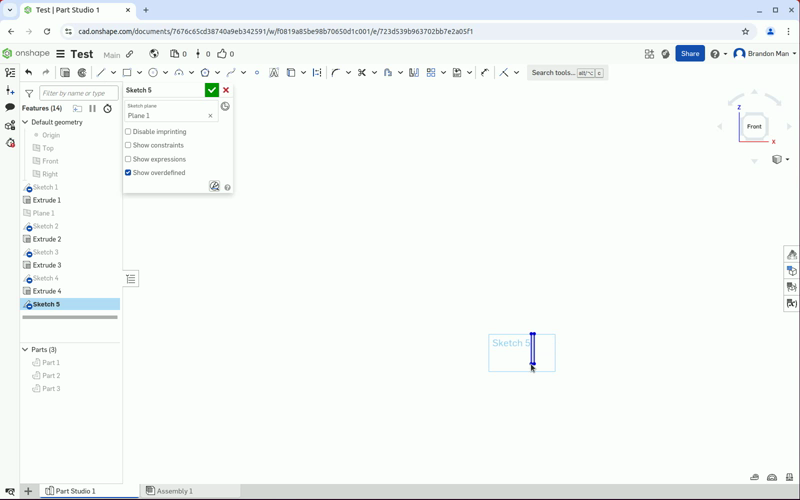
mouse_move(531, 333)
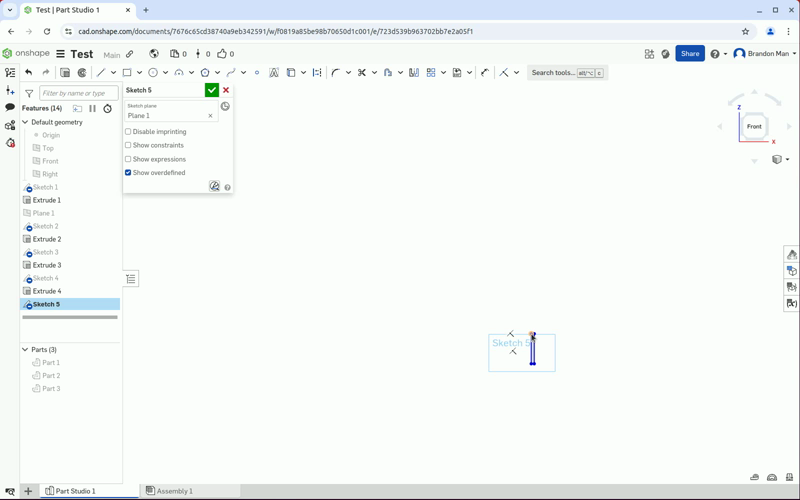
scroll(6)
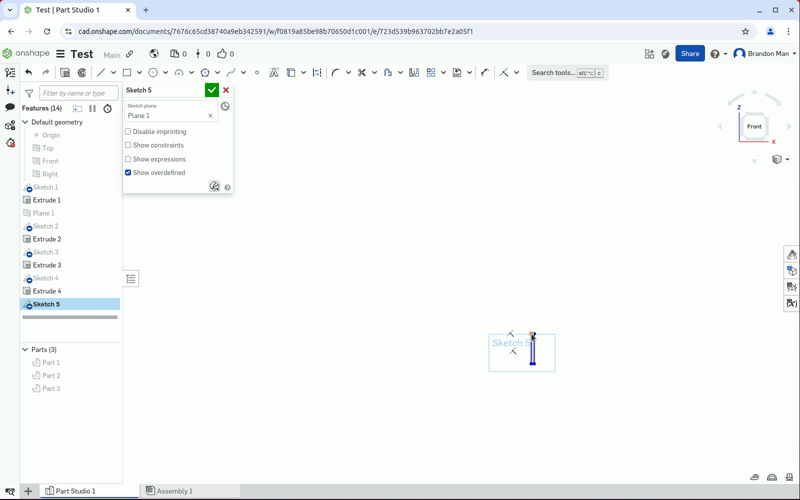
scroll(6)
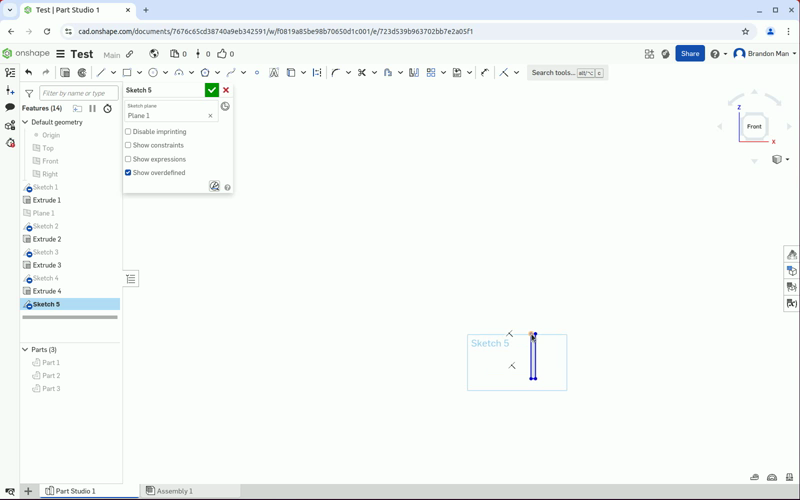
scroll(6)
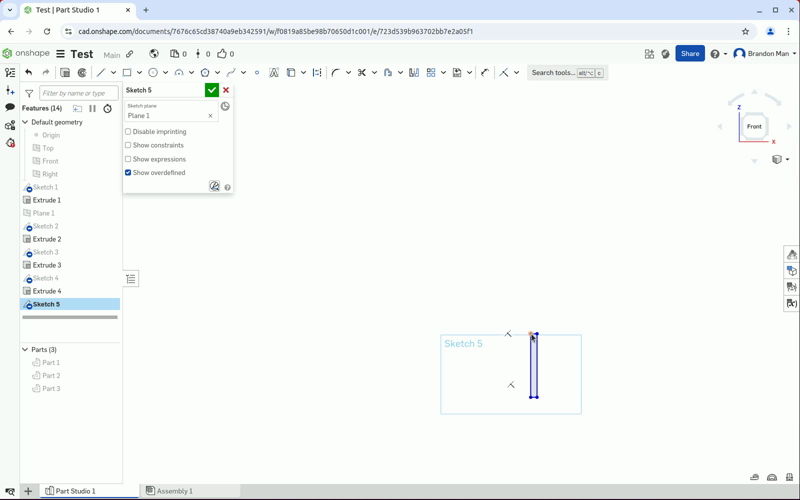
scroll(6)
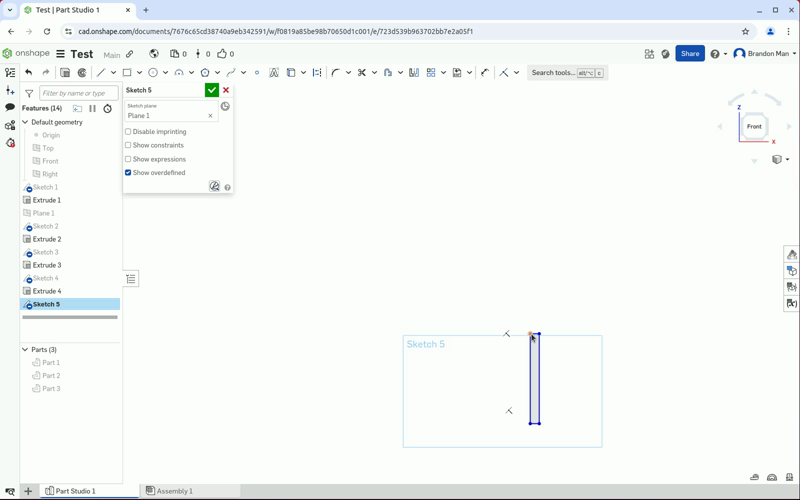
scroll(6)
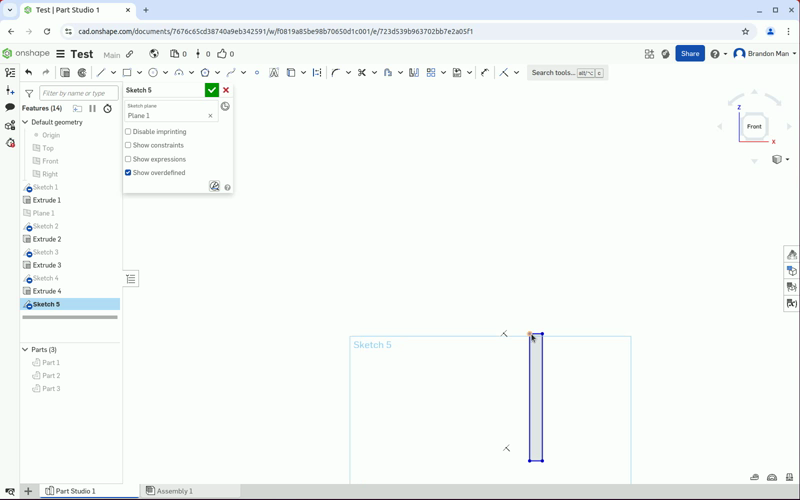
scroll(6)
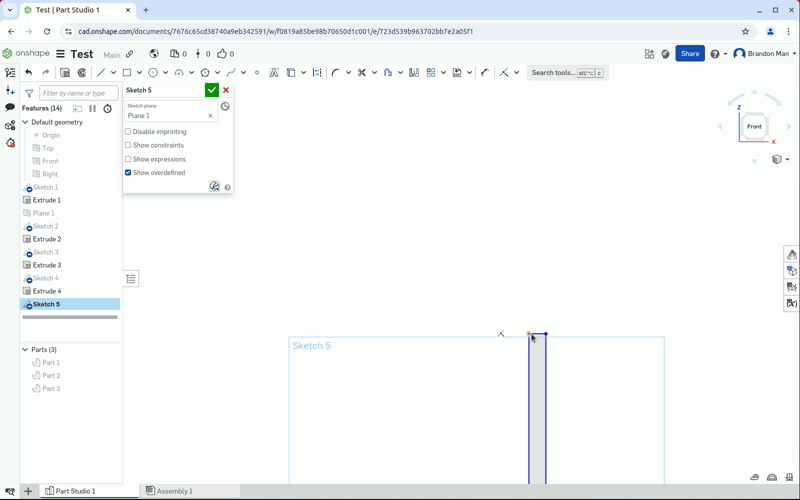
scroll(6)
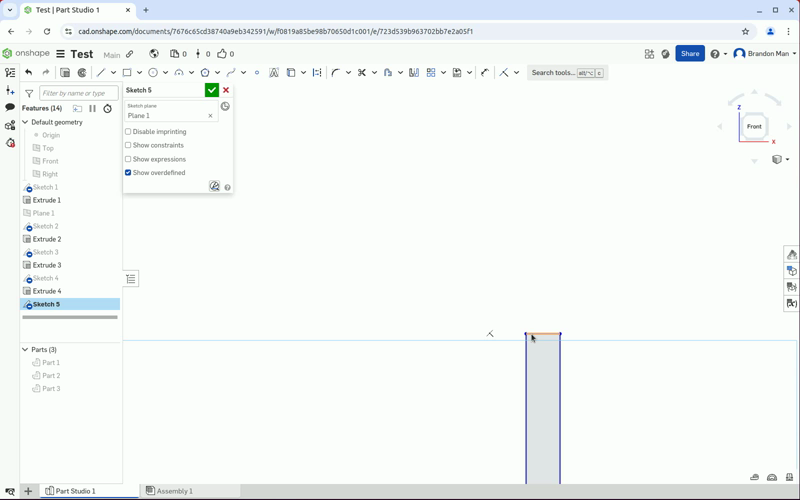
click(531, 333)
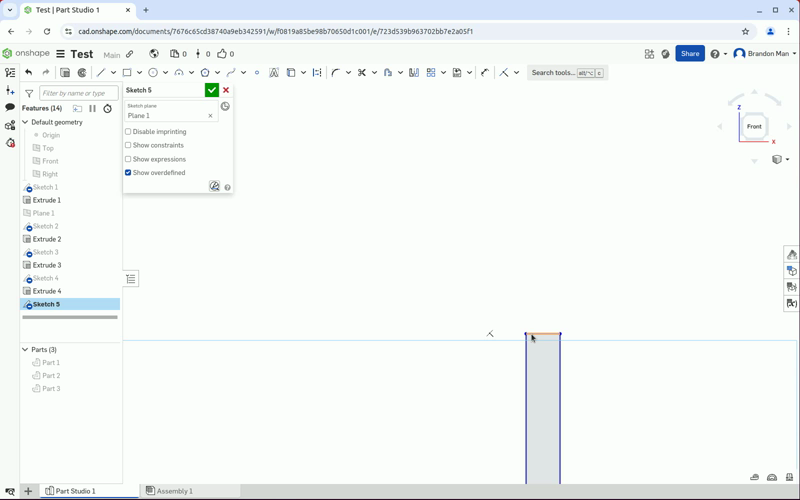
scroll(-6)
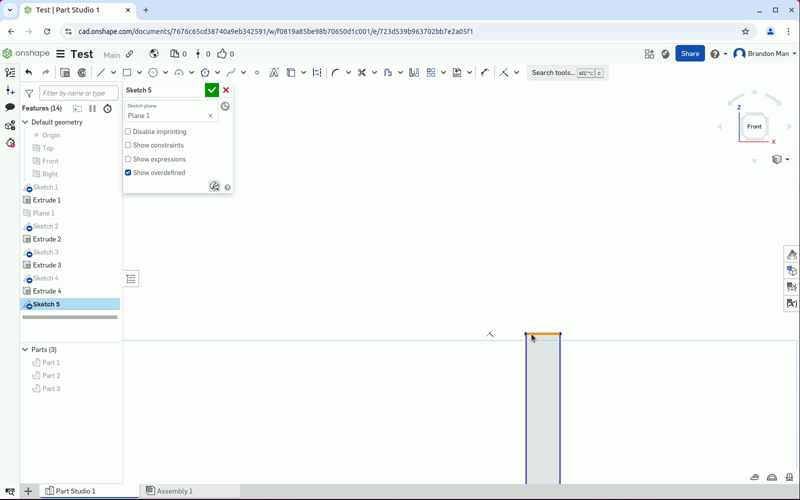
scroll(-6)
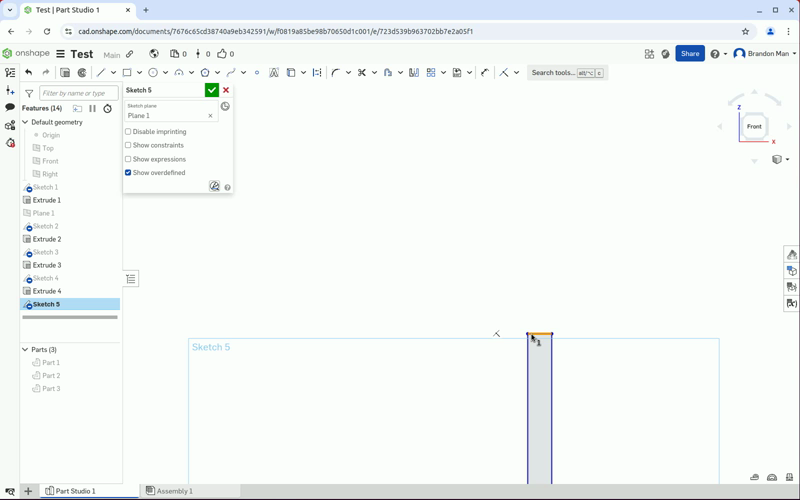
scroll(-6)
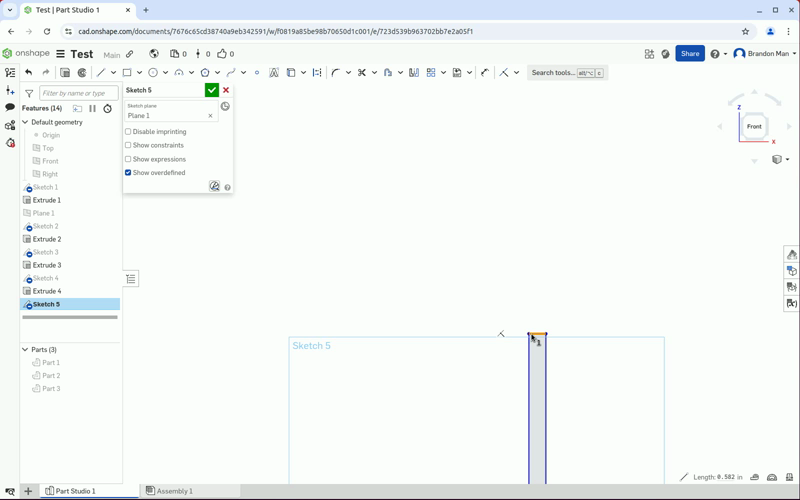
scroll(-6)
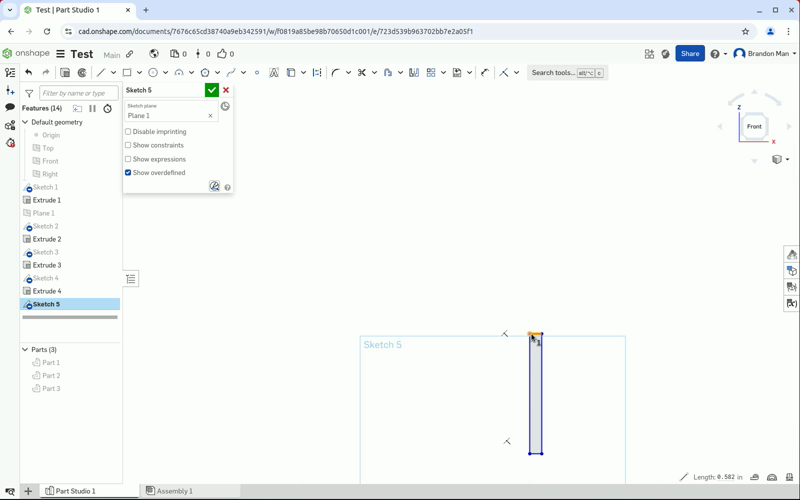
scroll(-6)
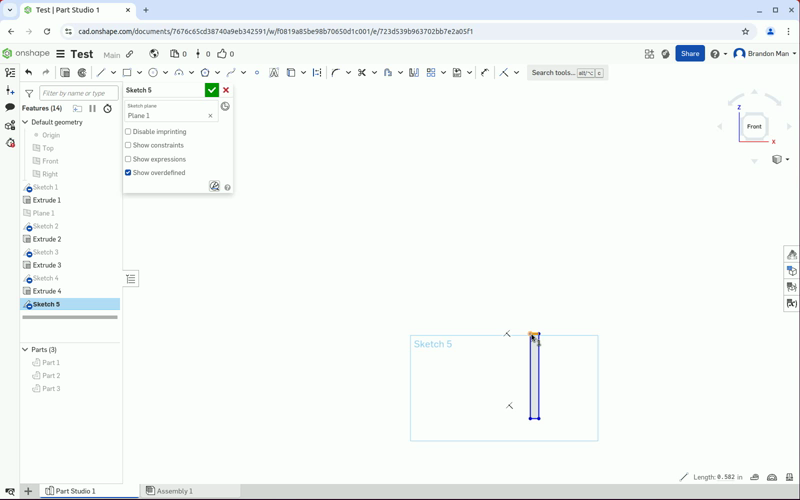
scroll(-6)
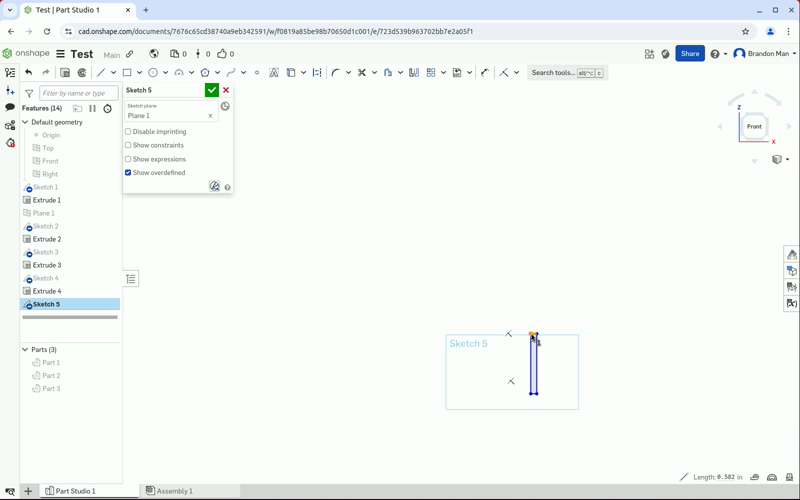
scroll(-6)
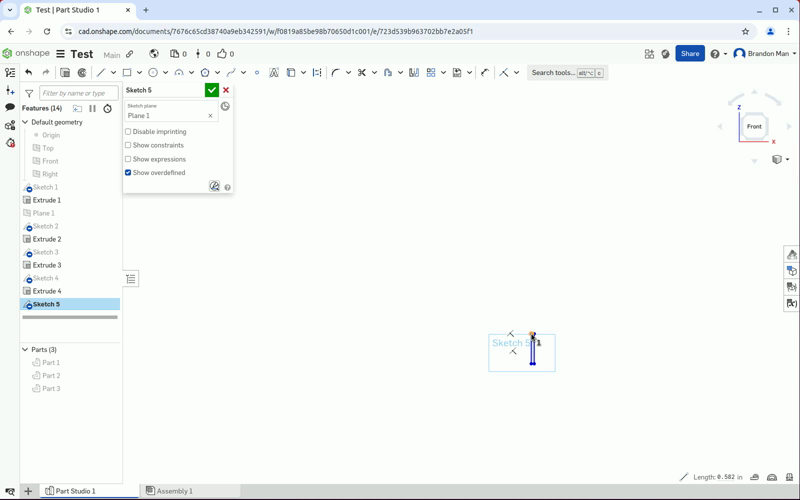
mouse_move(73, 352)
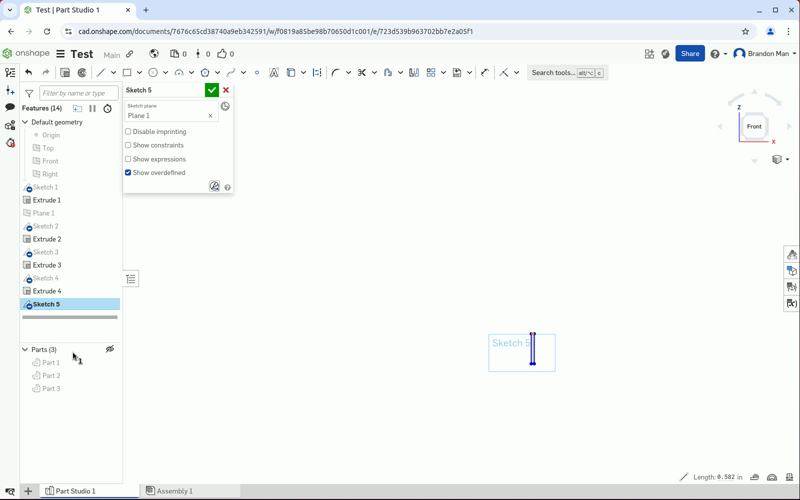
key(shift+y)
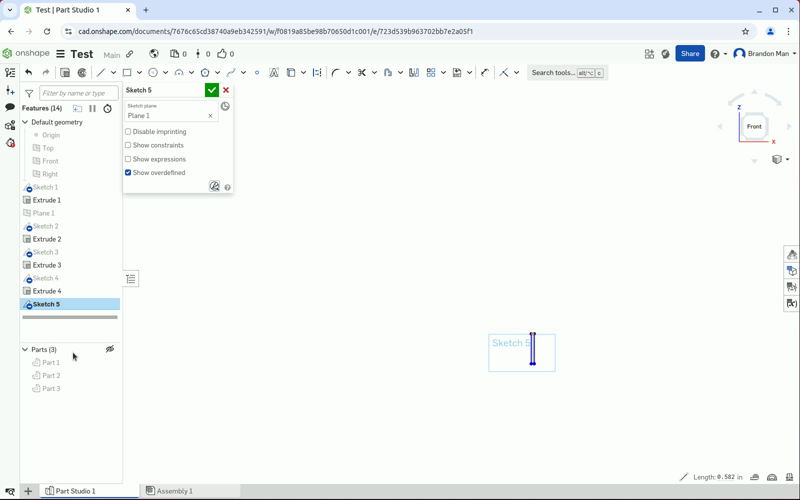
key(shift+e)
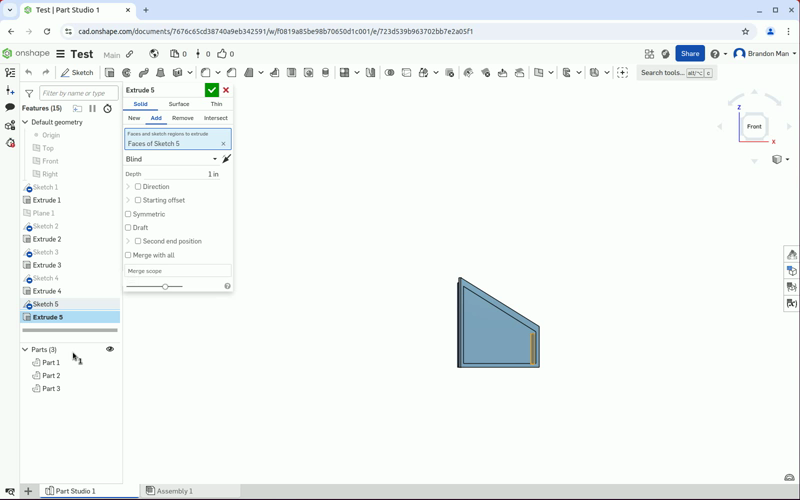
mouse_move(143, 106)
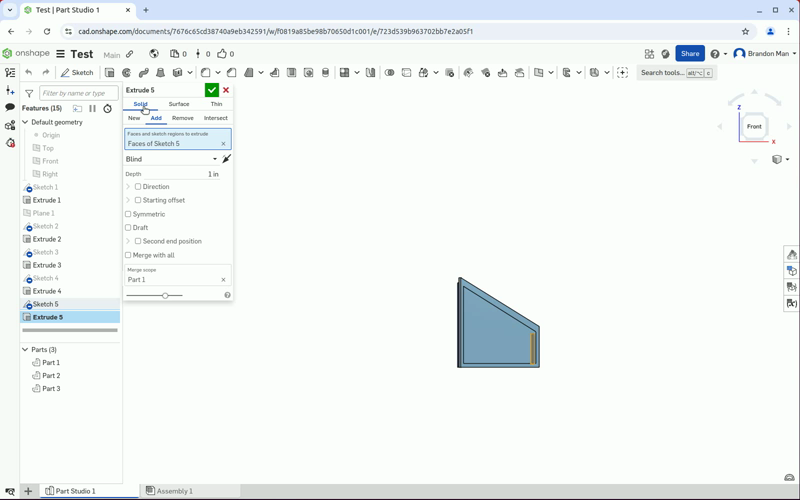
click(143, 106)
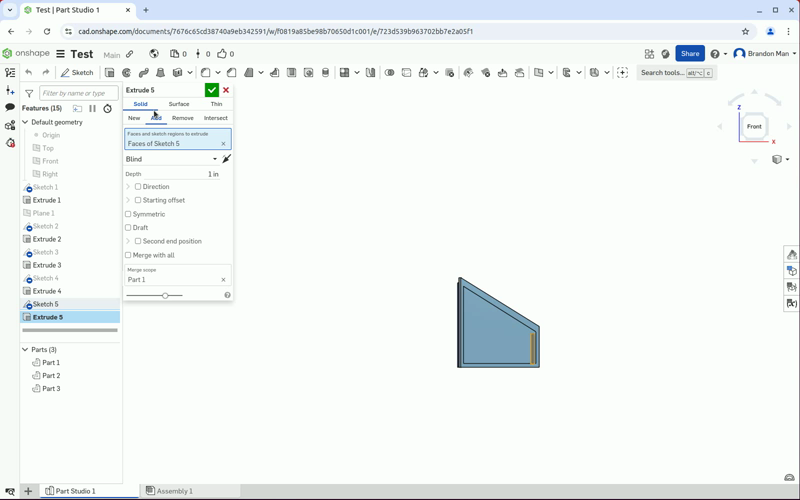
mouse_move(186, 120)
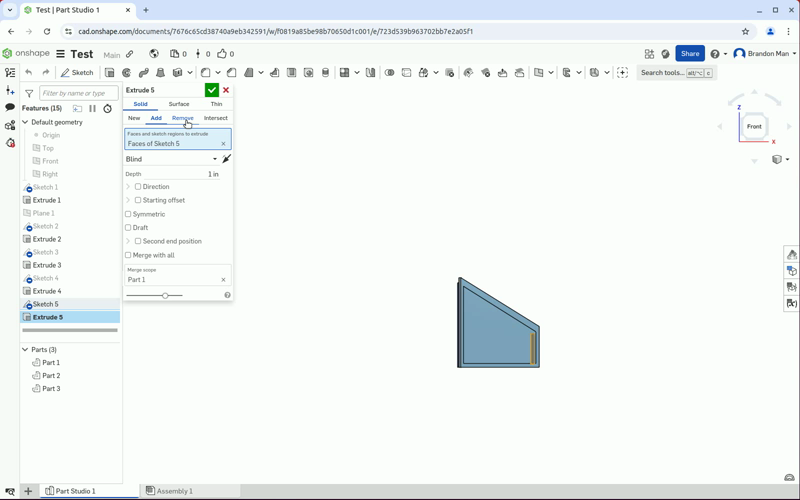
click(186, 120)
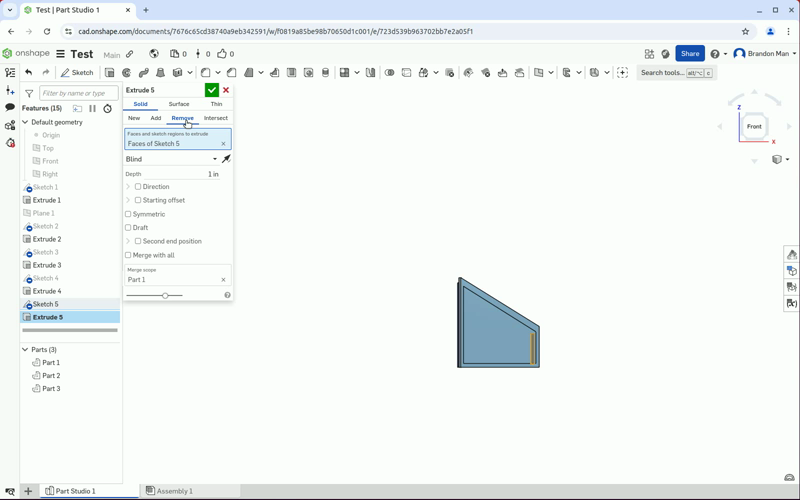
key(tab, 4)
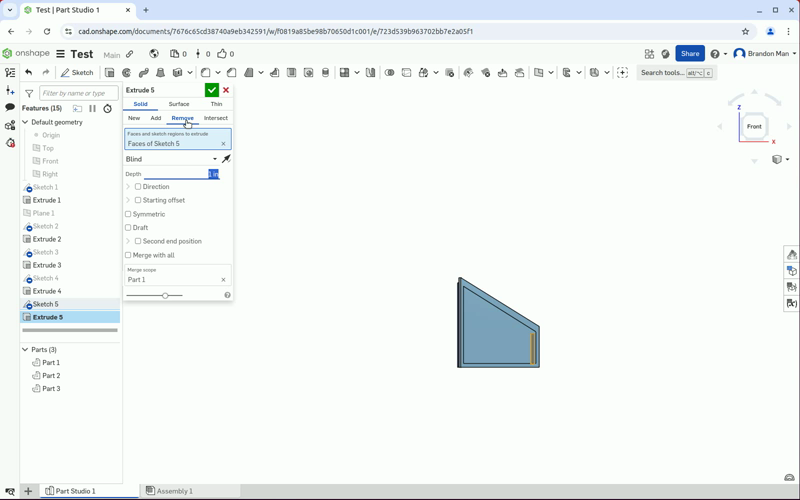
text(6.74)
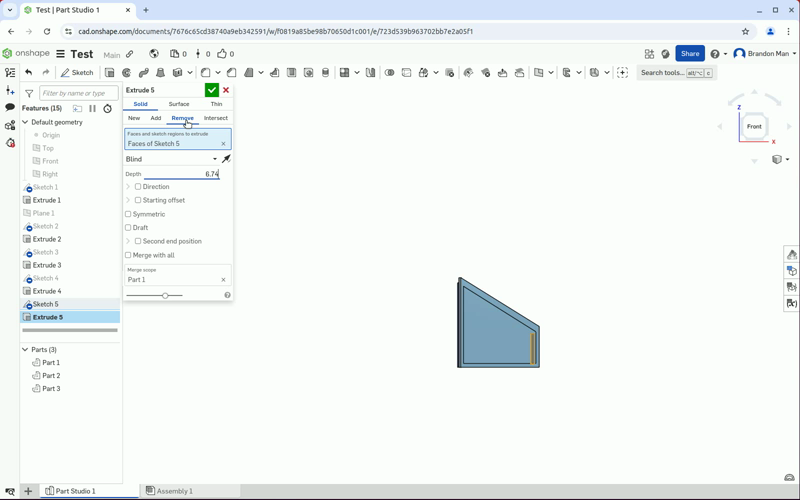
key(tab, 6)
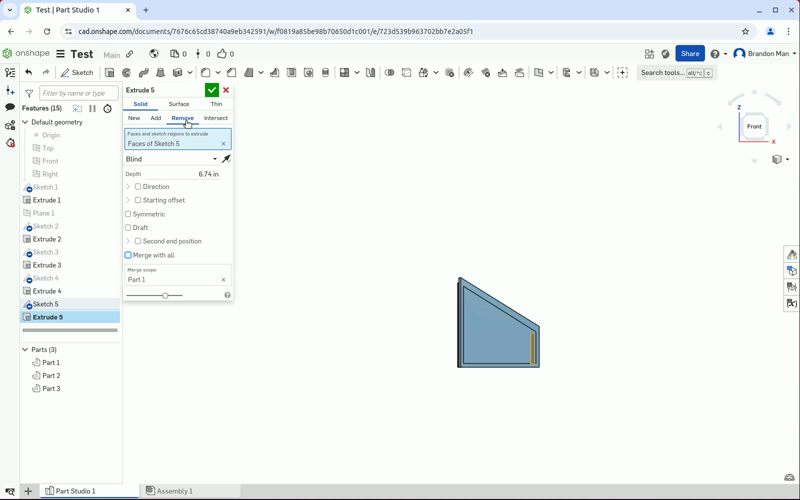
key(space)
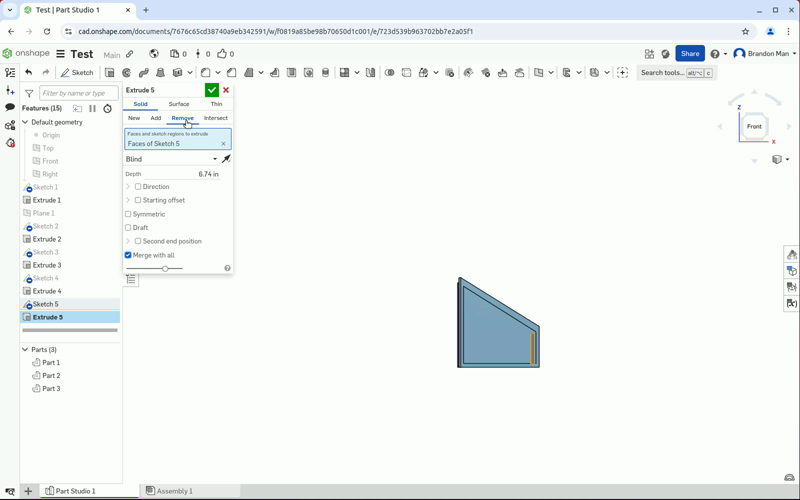
key(enter)
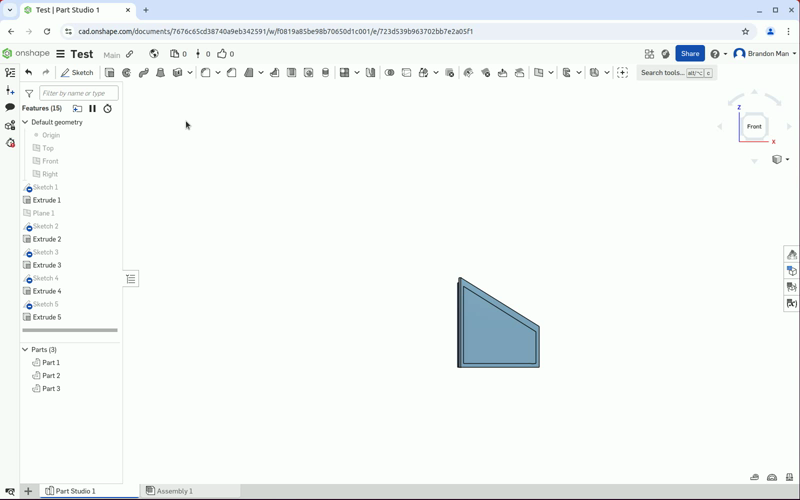
key(shift+h)
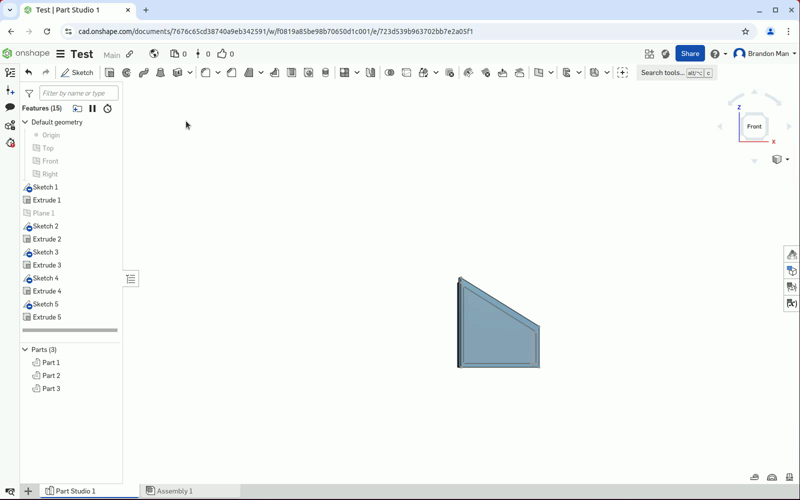
key(shift+h)
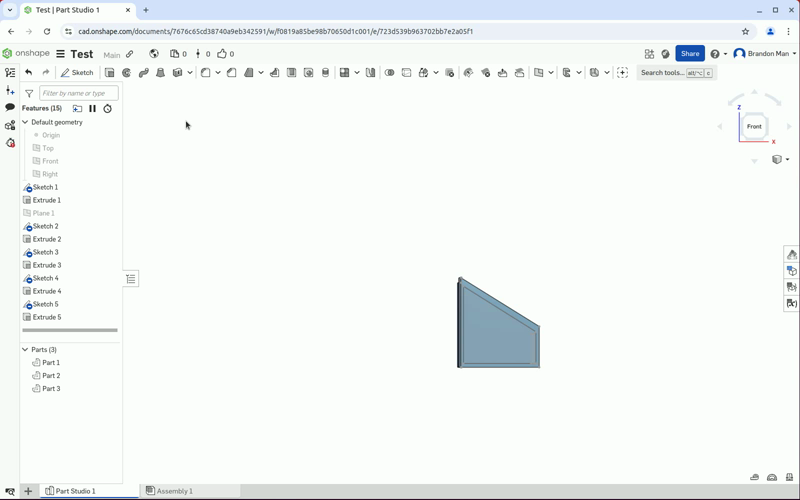
key(shift+7)
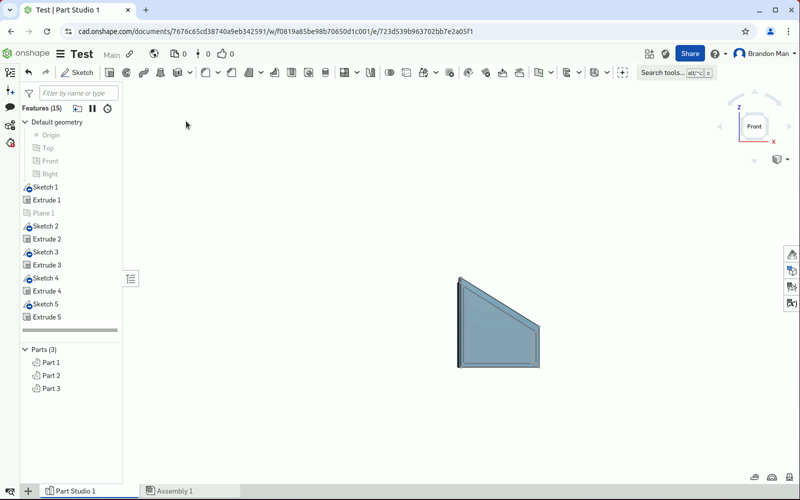
key(left, 2)
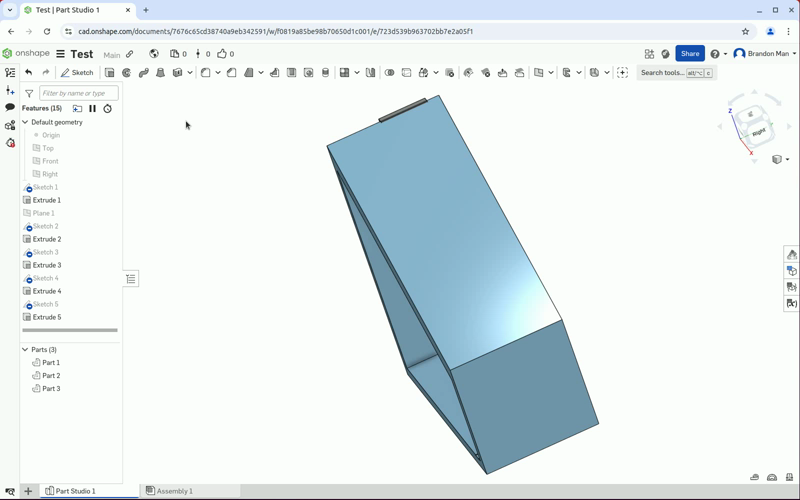
key(down, 2)
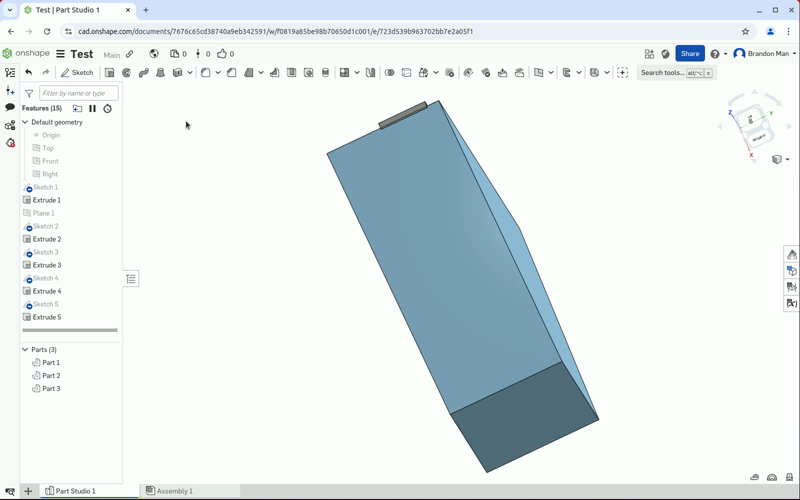
key(up, 2)
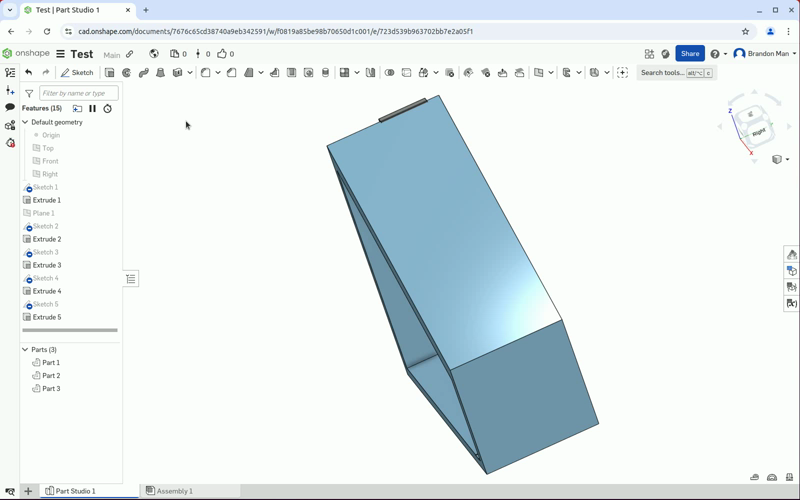
key(right, 2)
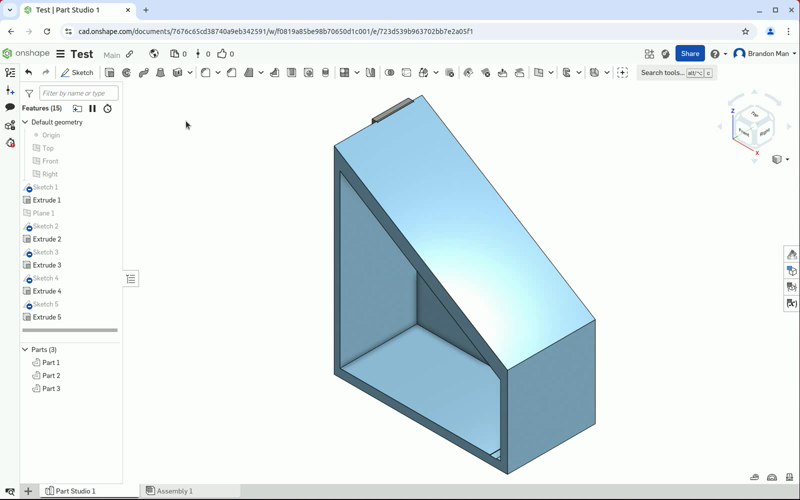
mouse_move(73, 189)
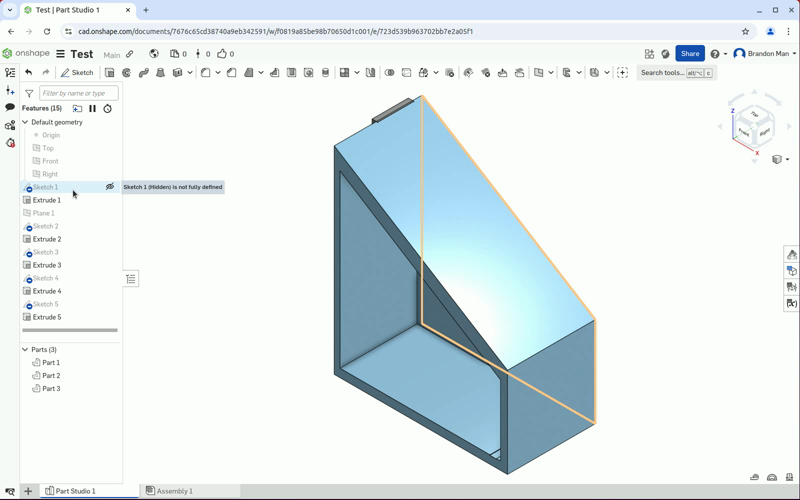
click(73, 189)